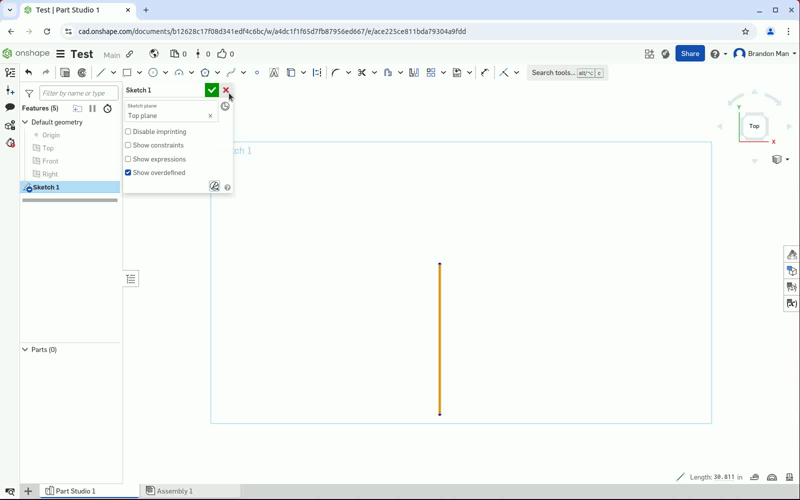
key(shift+h)
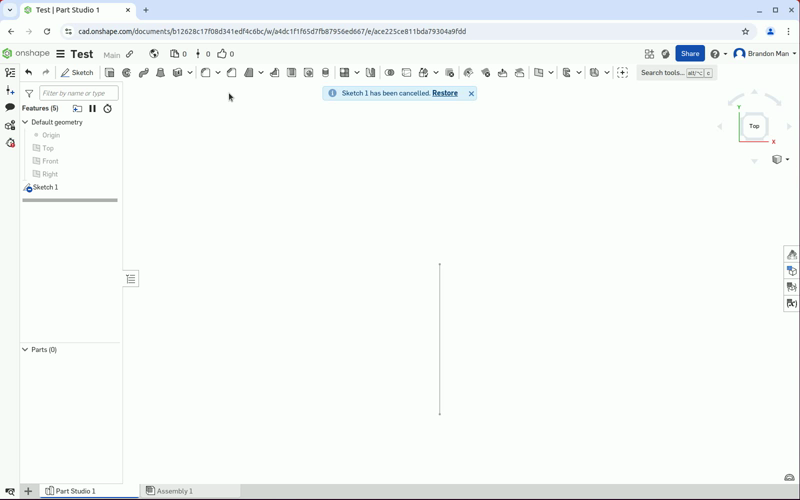
mouse_move(73, 352)
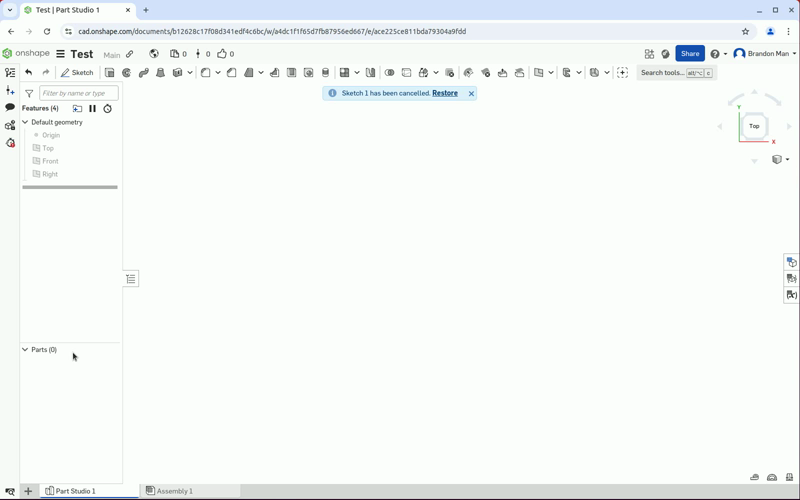
key(y)
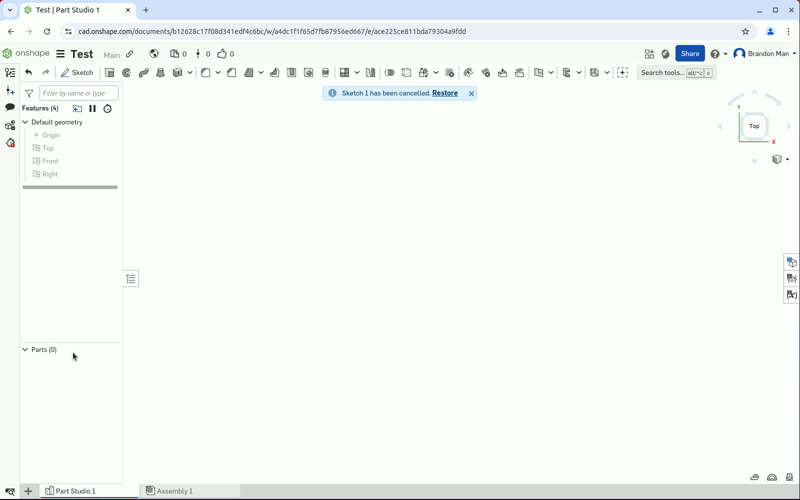
key(shift+p)
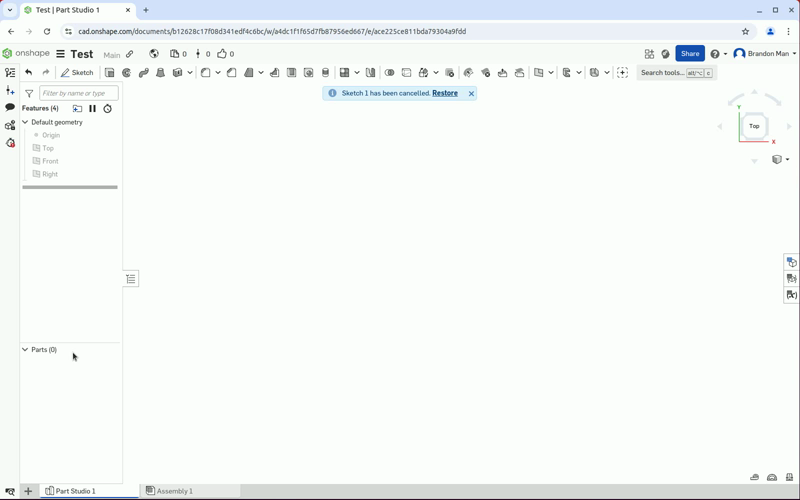
key(space)
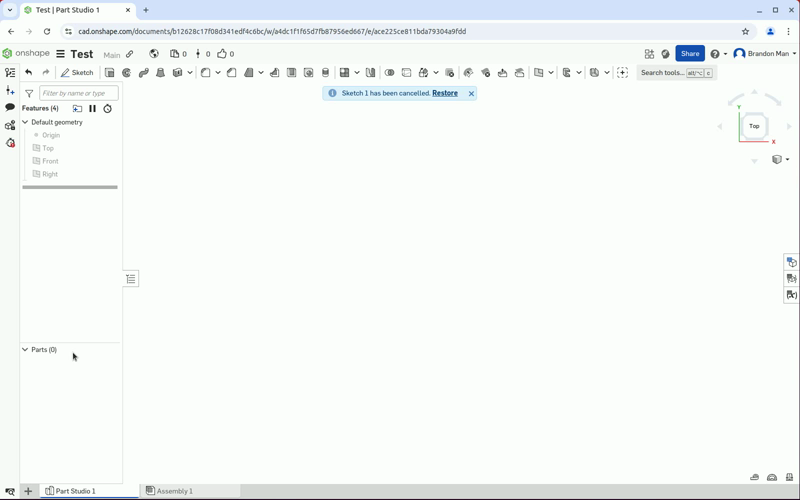
key_down(shift)
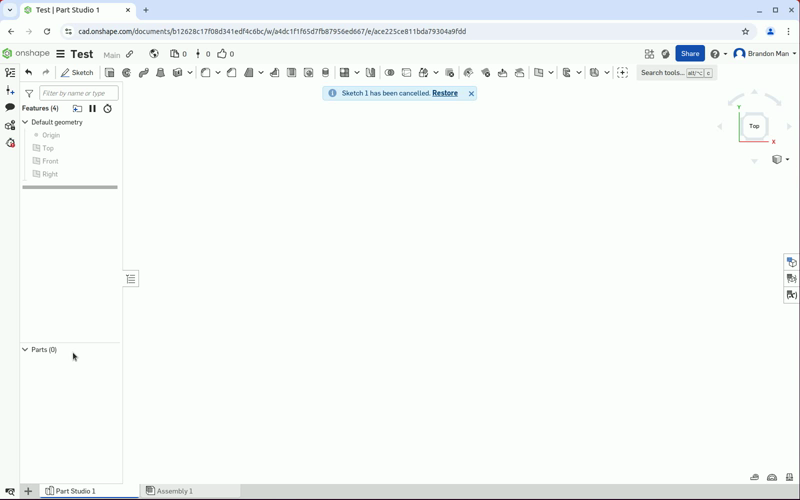
key(up)
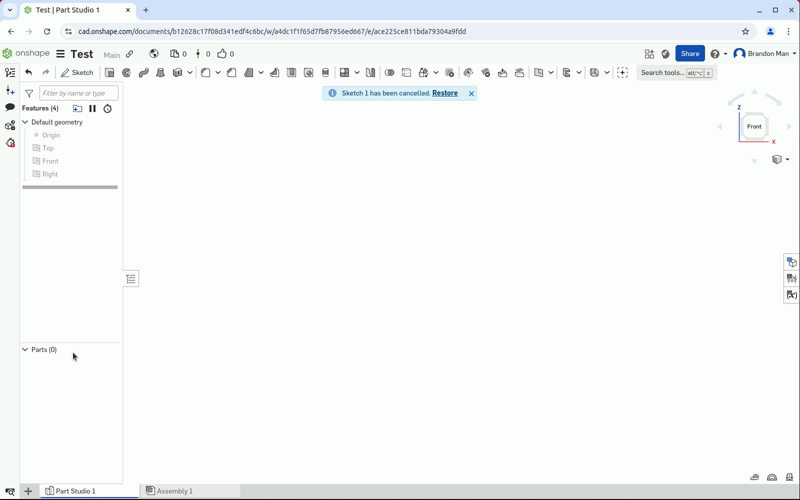
key_up(shift)
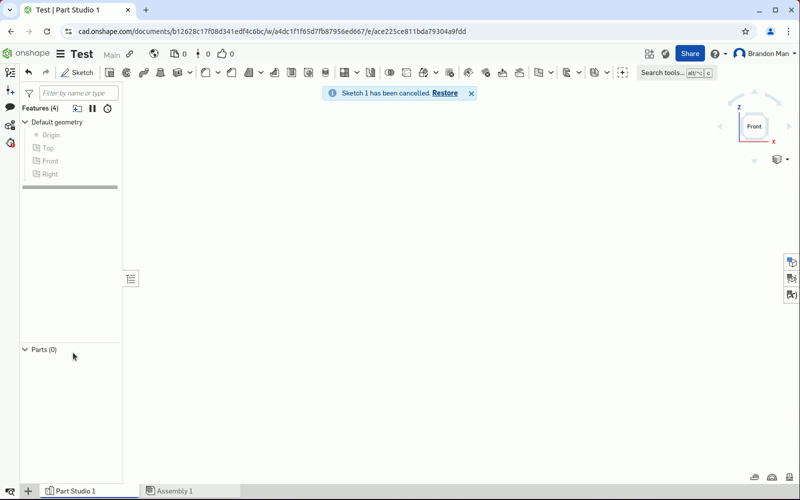
mouse_move(73, 352)
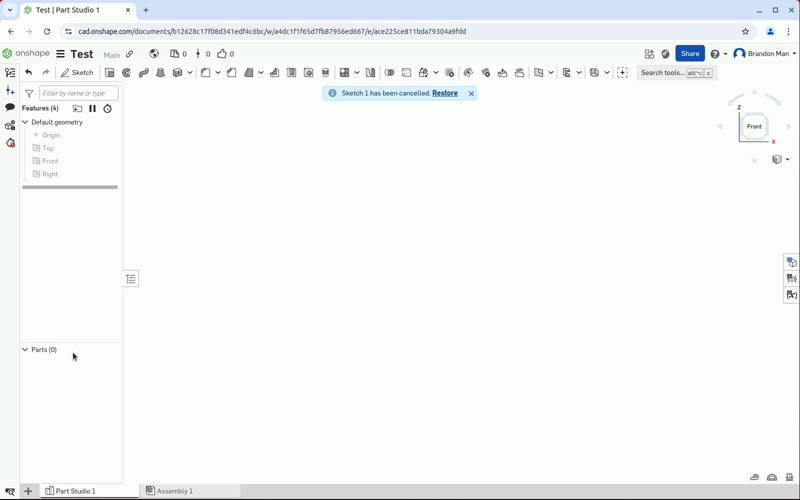
key(shift+y)
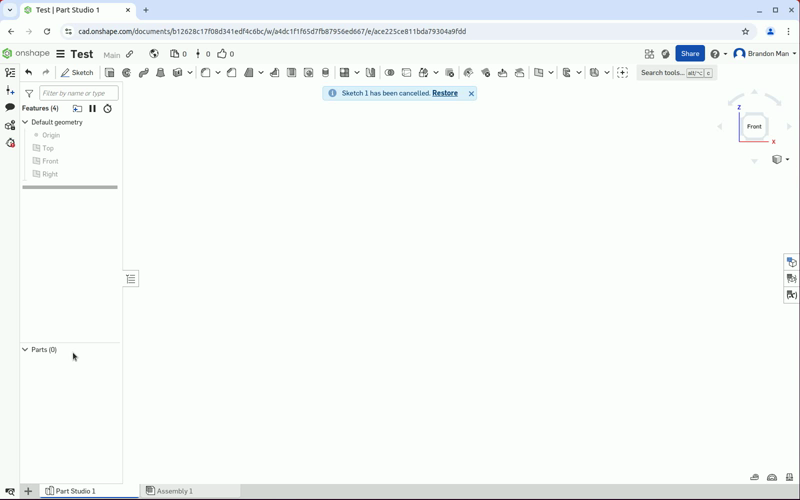
key(shift+s)
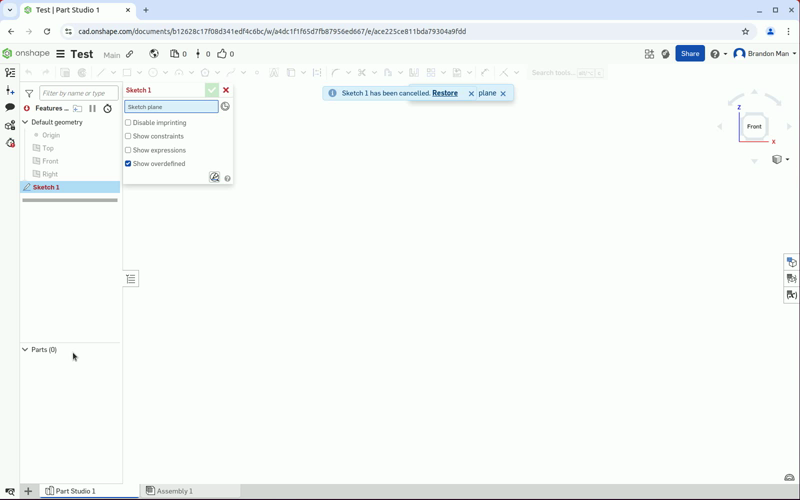
mouse_move(73, 163)
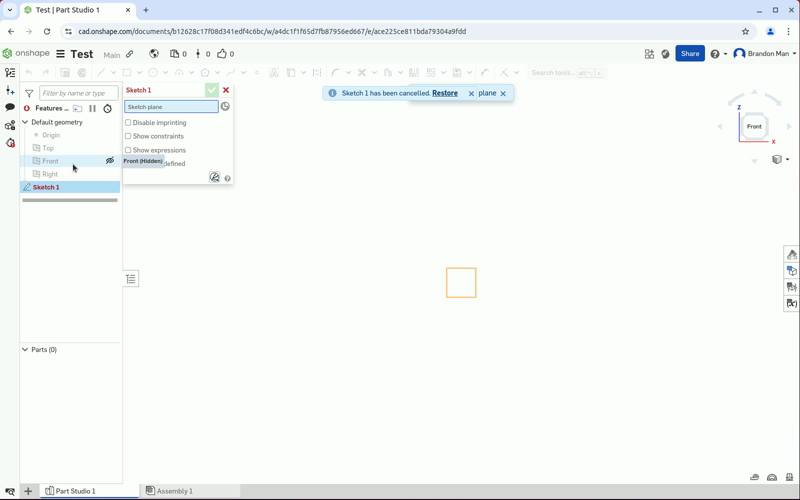
click(73, 163)
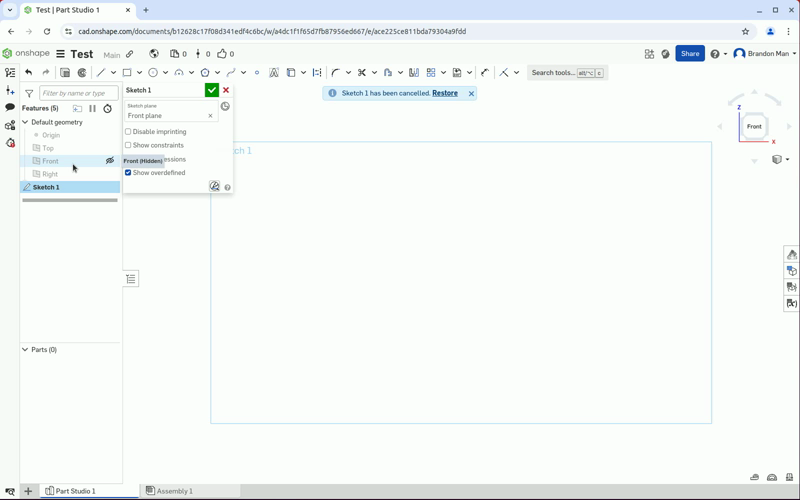
mouse_move(73, 352)
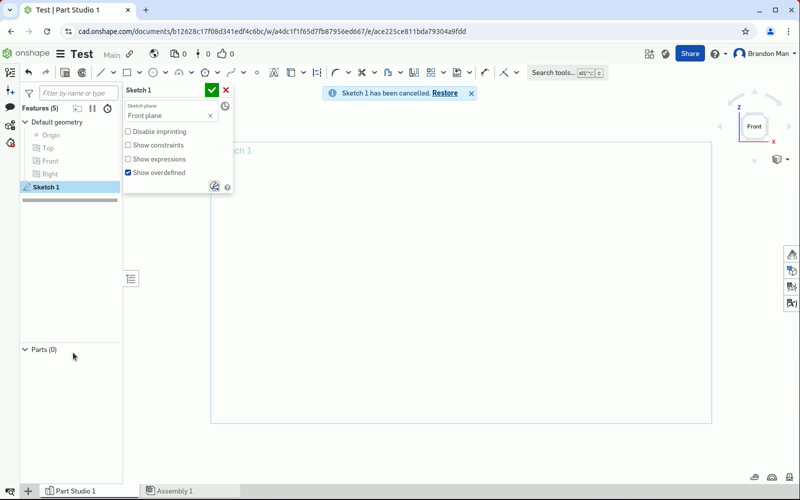
key(y)
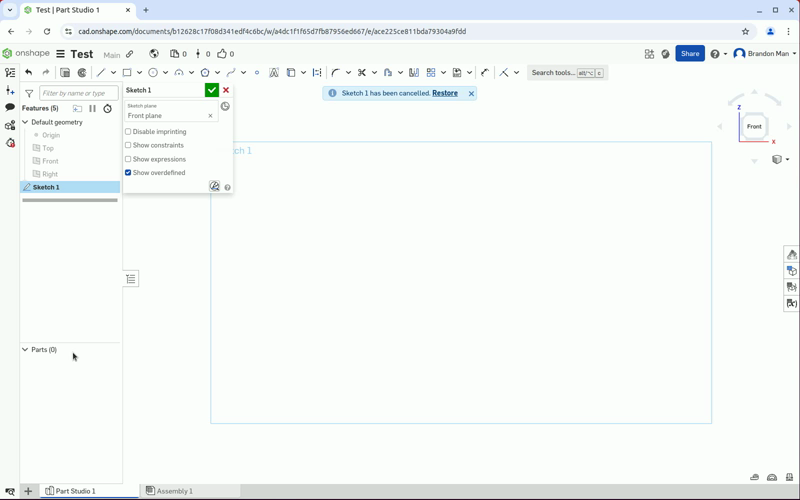
key(l)
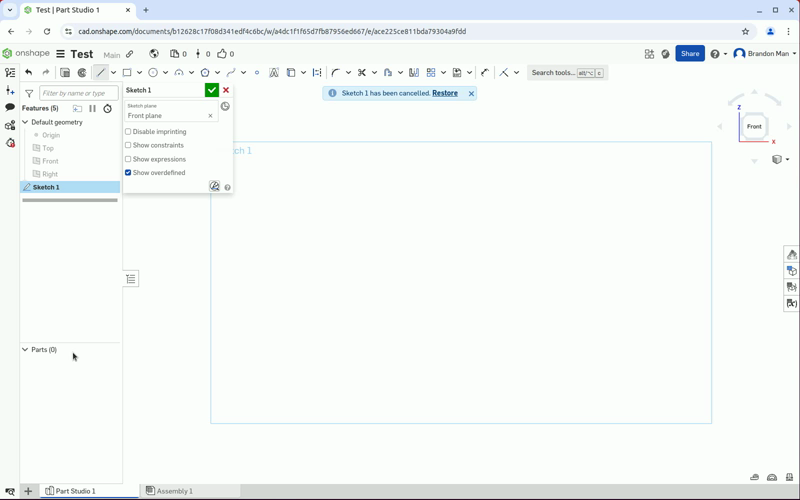
key_down(shift)
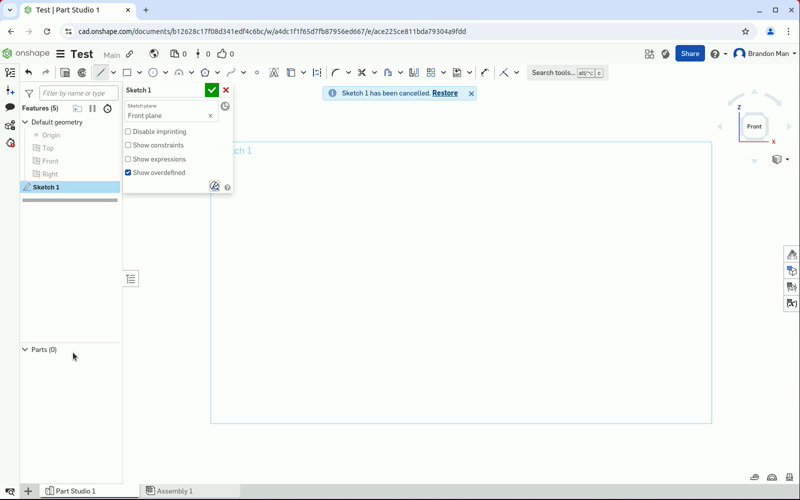
mouse_move(380, 360)
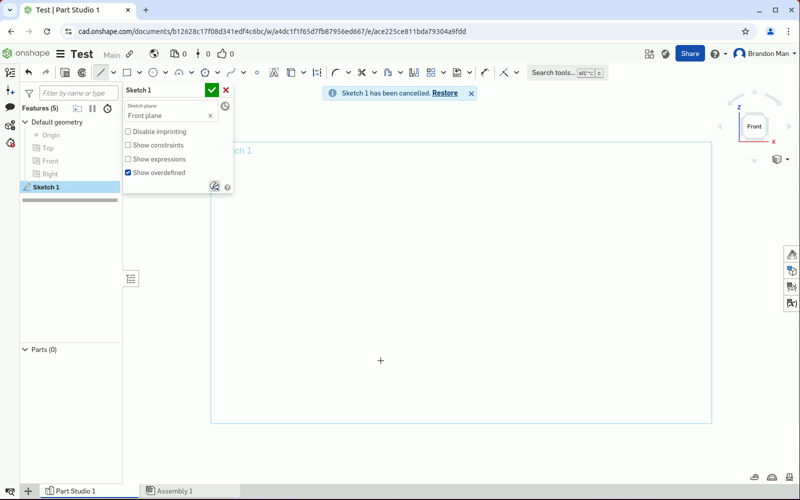
click(380, 360)
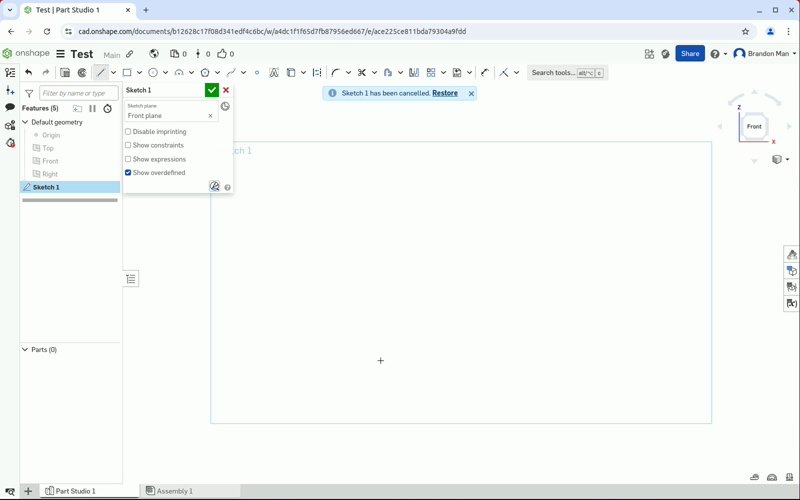
key_up(shift)
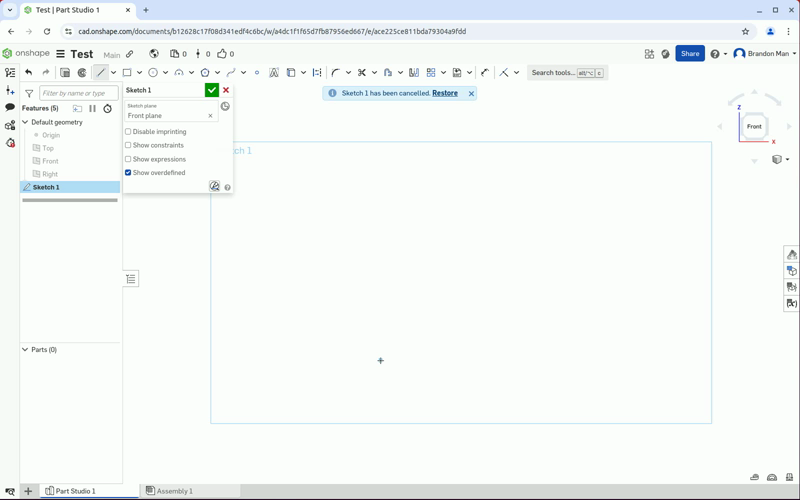
key_down(shift)
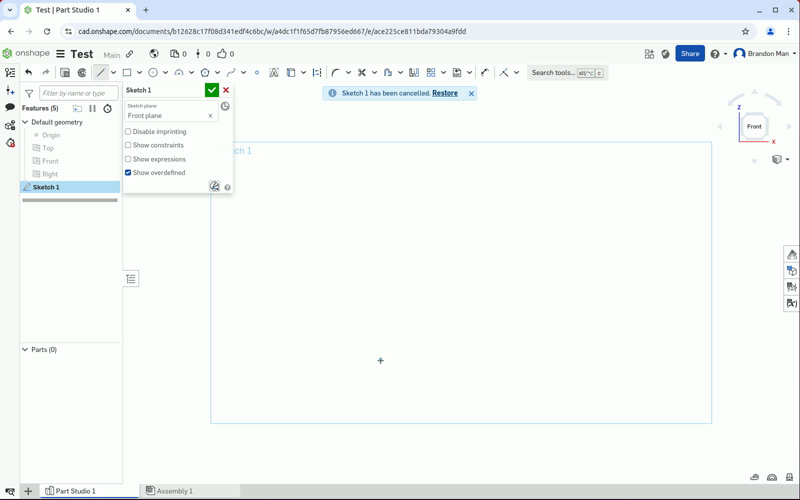
mouse_move(410, 360)
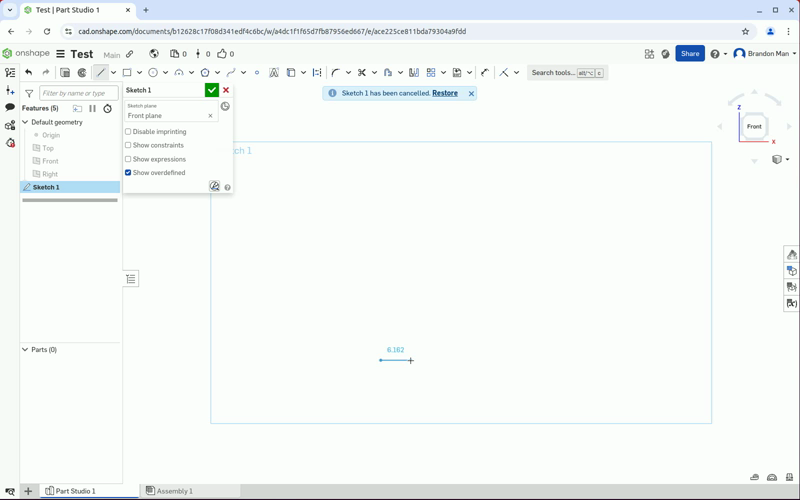
mouse_move(392, 360)
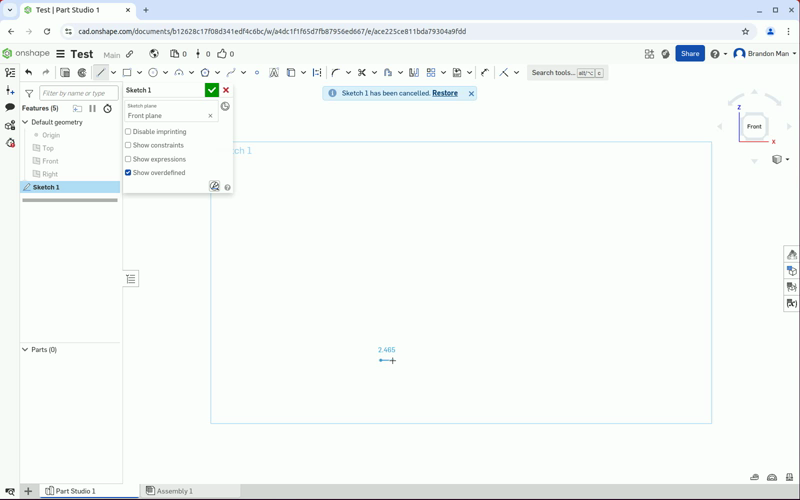
click(392, 360)
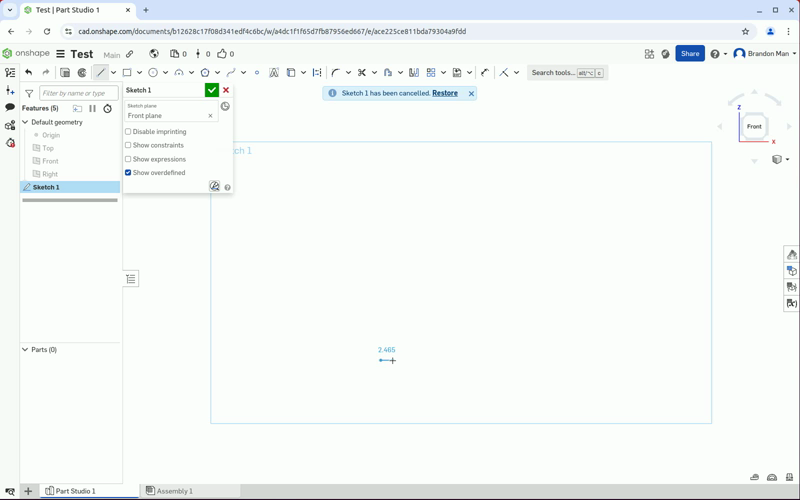
key_up(shift)
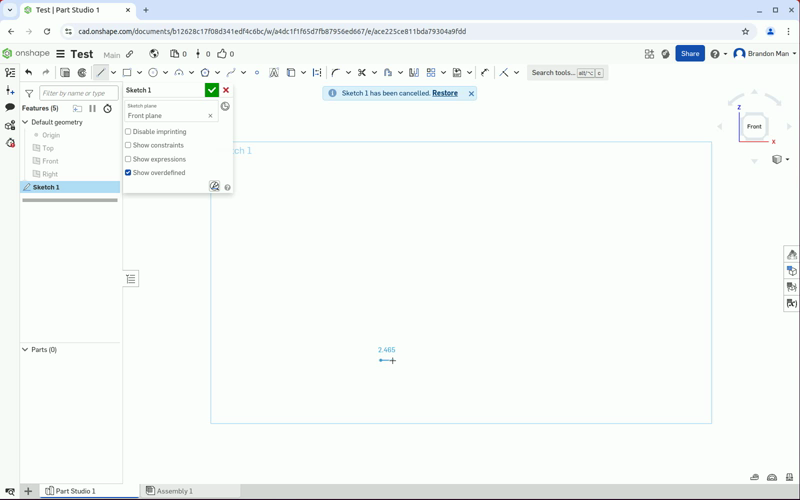
key_down(shift)
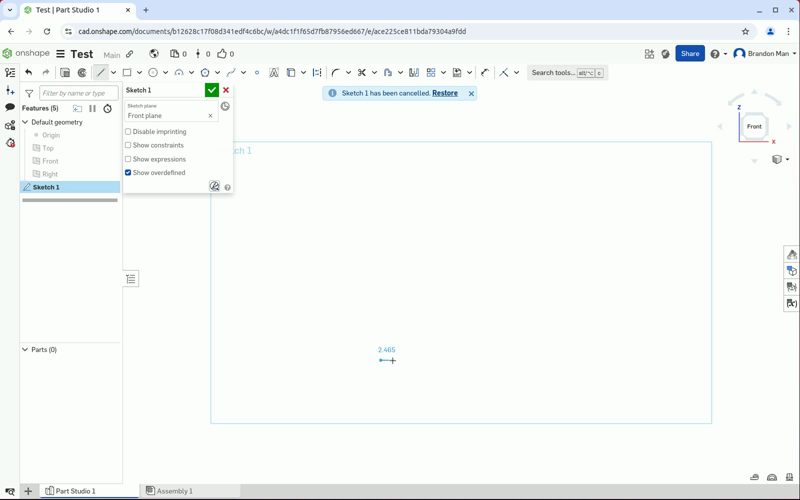
mouse_move(422, 360)
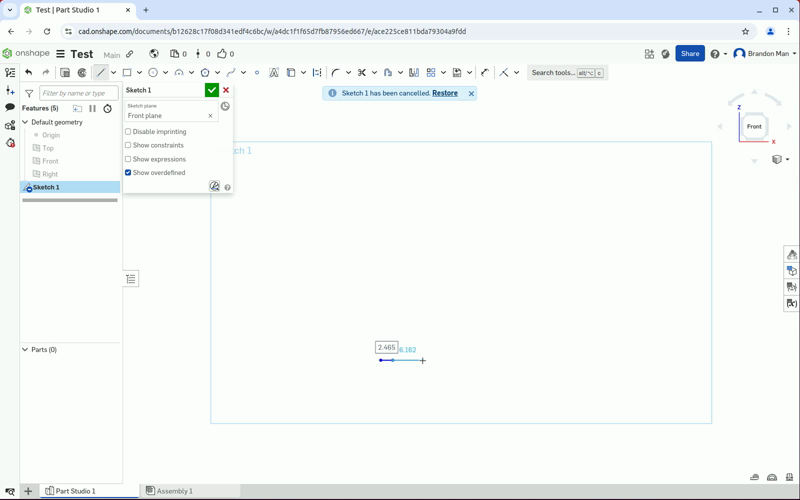
mouse_move(402, 360)
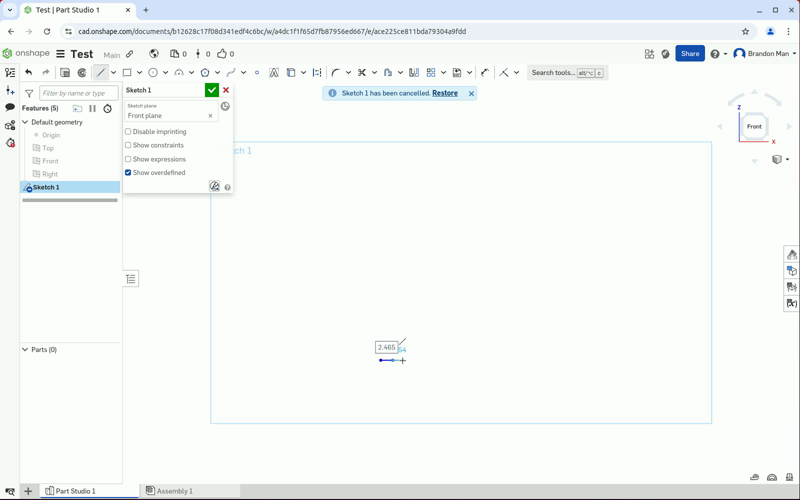
click(402, 360)
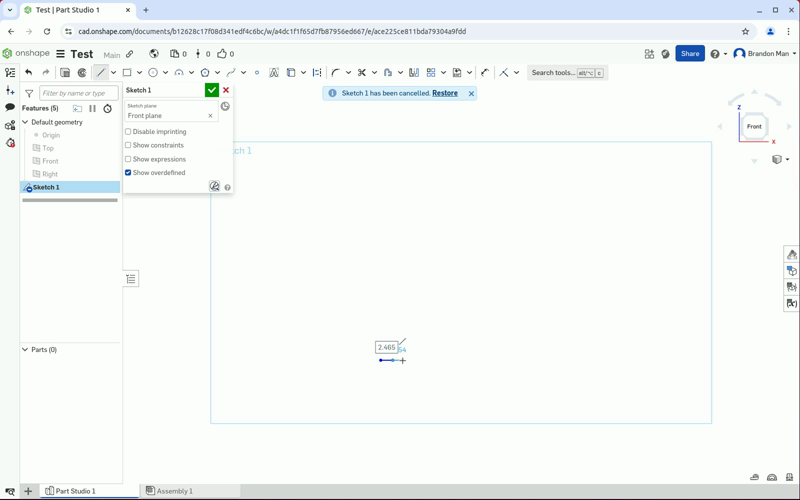
key_up(shift)
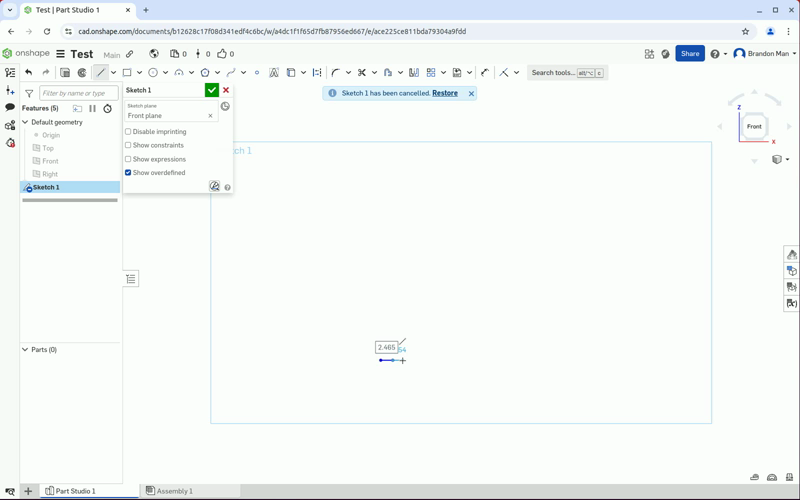
key_down(shift)
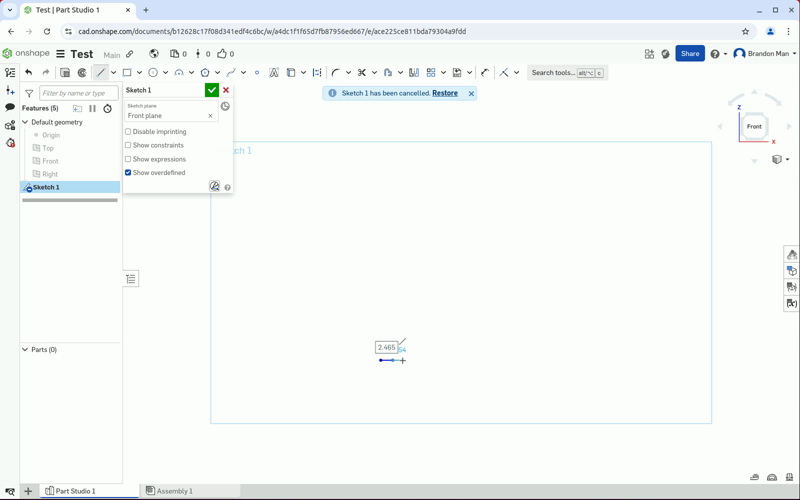
mouse_move(402, 171)
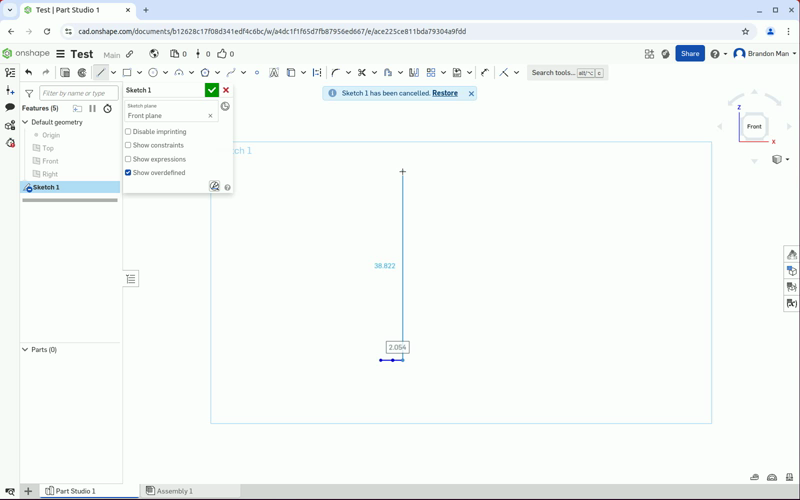
click(402, 171)
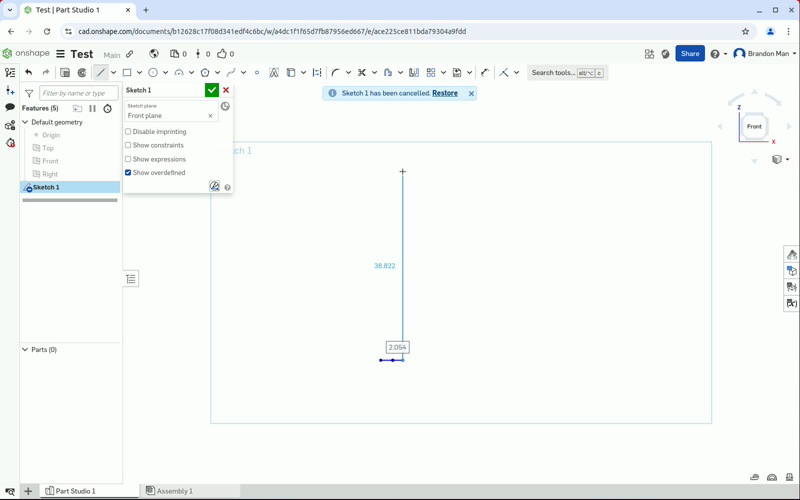
key_up(shift)
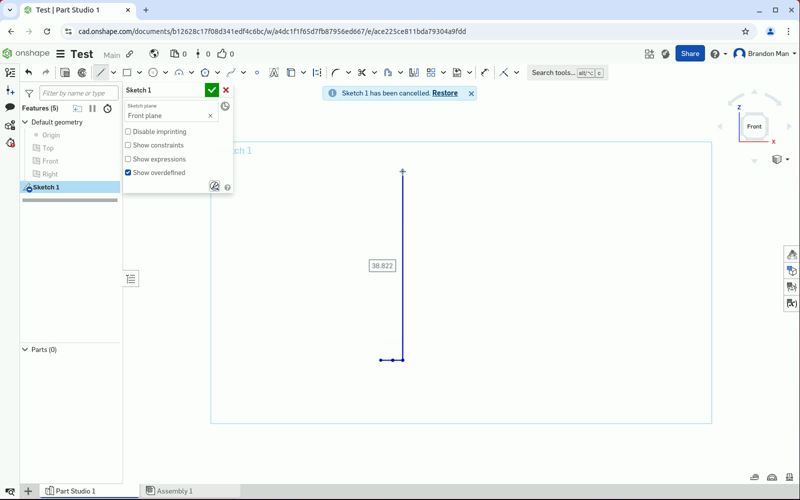
key_down(shift)
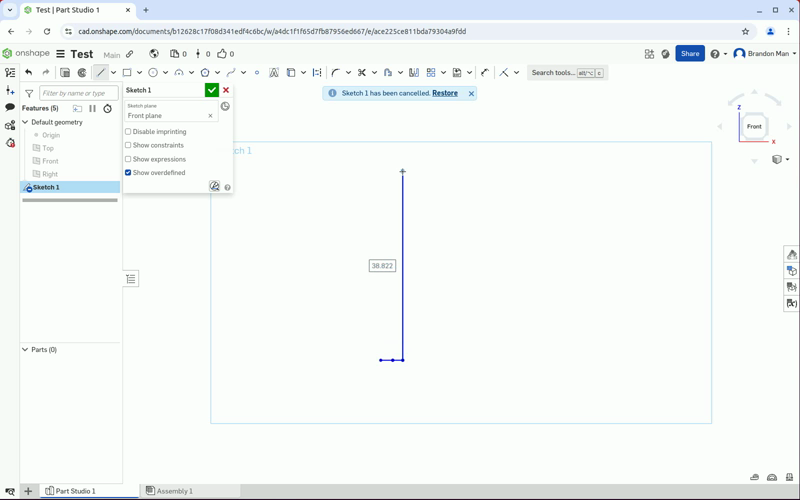
mouse_move(432, 171)
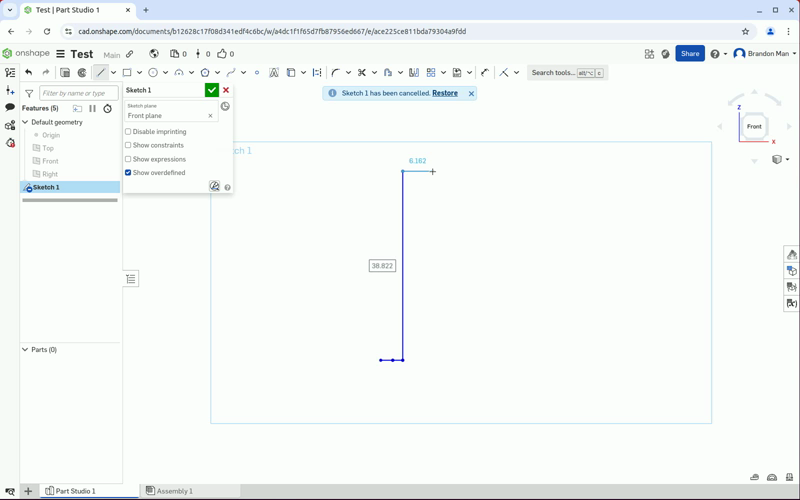
mouse_move(380, 171)
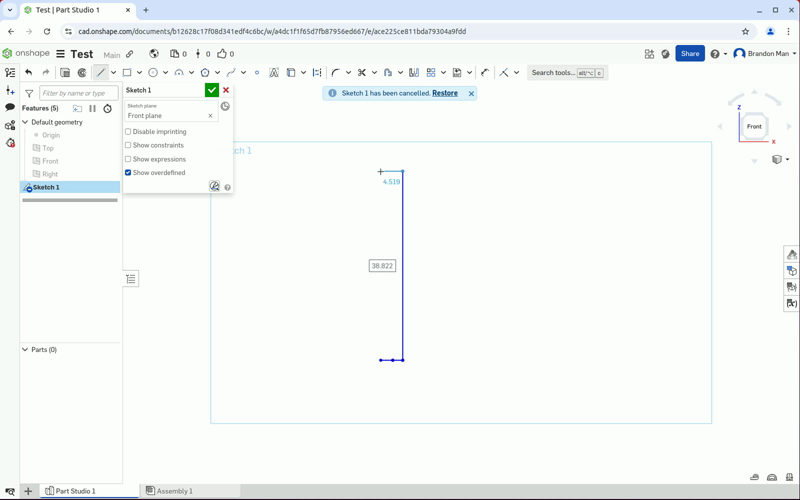
click(380, 171)
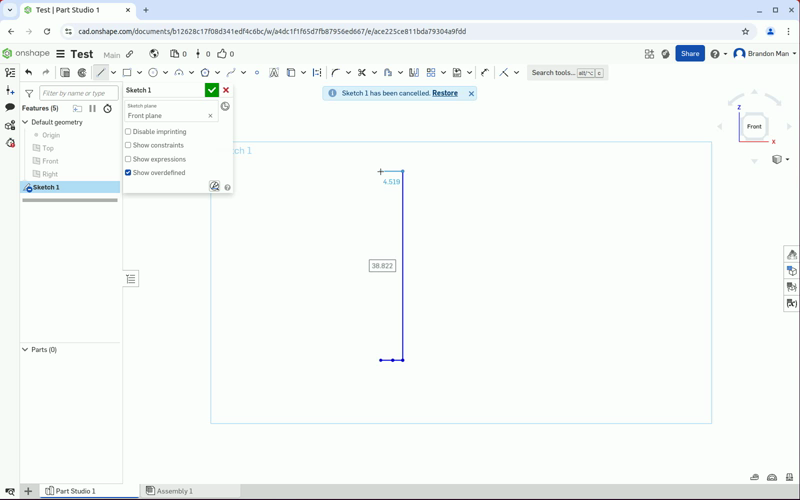
key_up(shift)
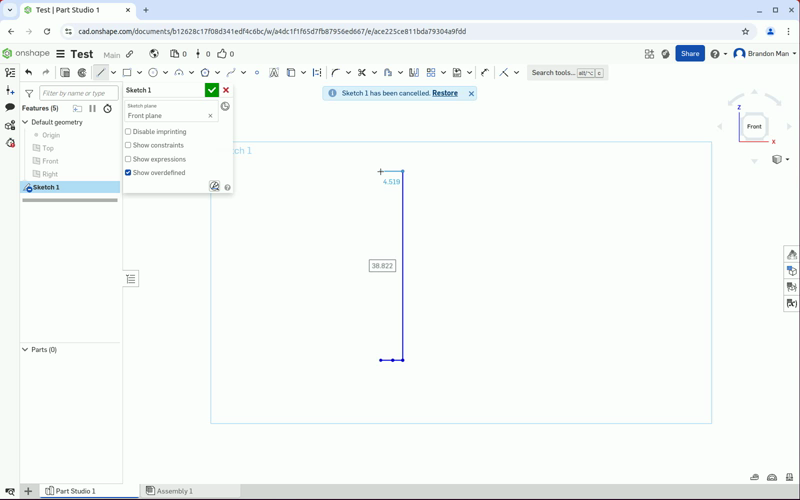
key_down(shift)
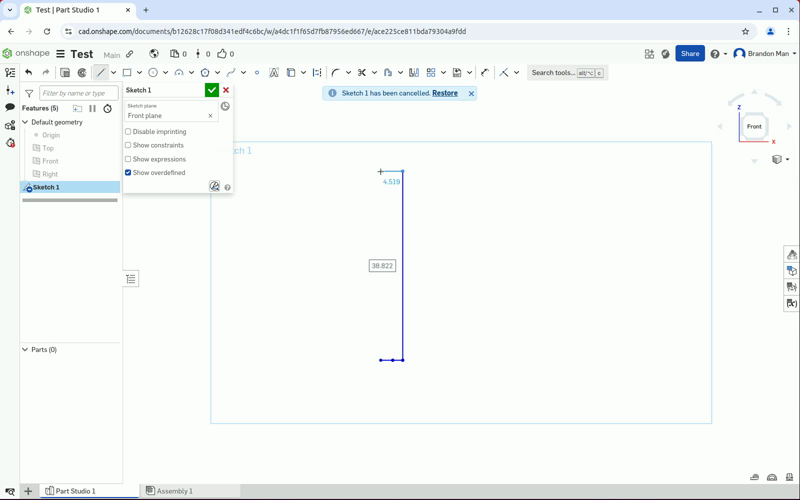
mouse_move(380, 360)
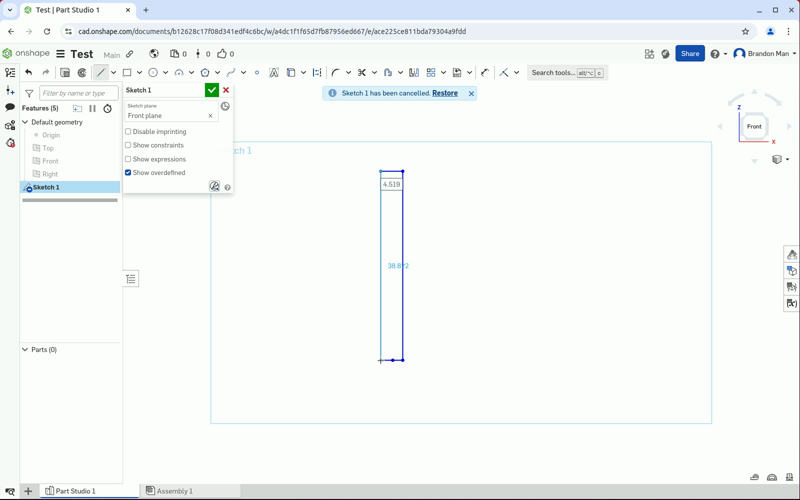
key_up(shift)
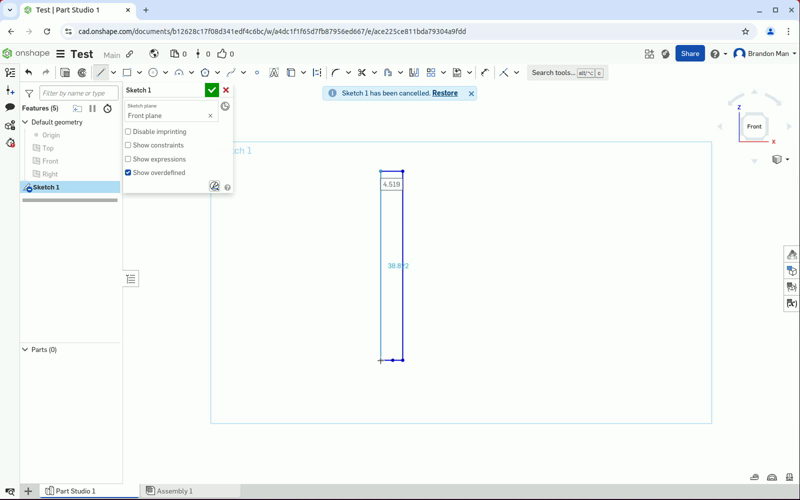
click(380, 360)
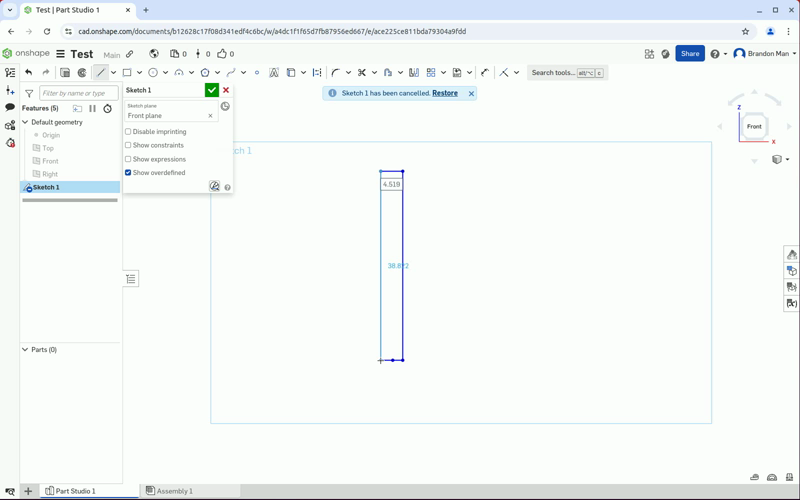
key(esc)
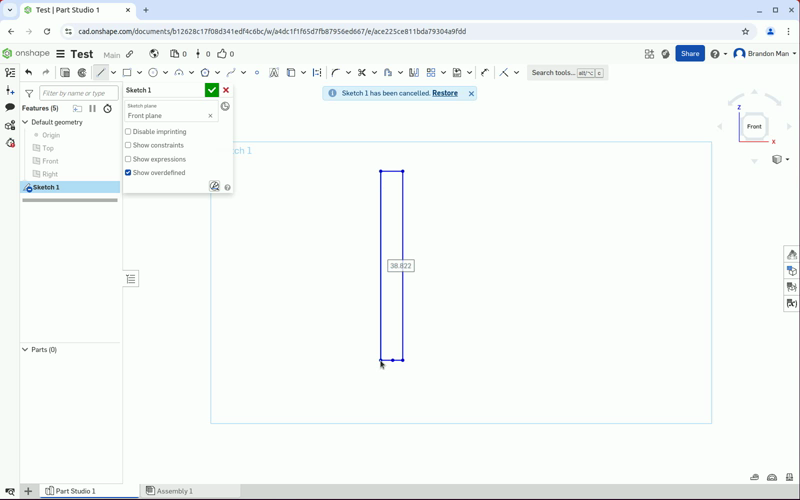
key(c)
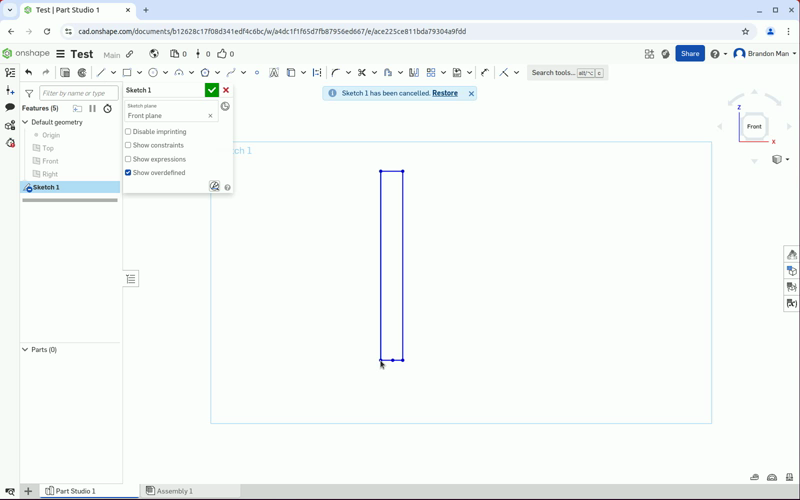
key_down(shift)
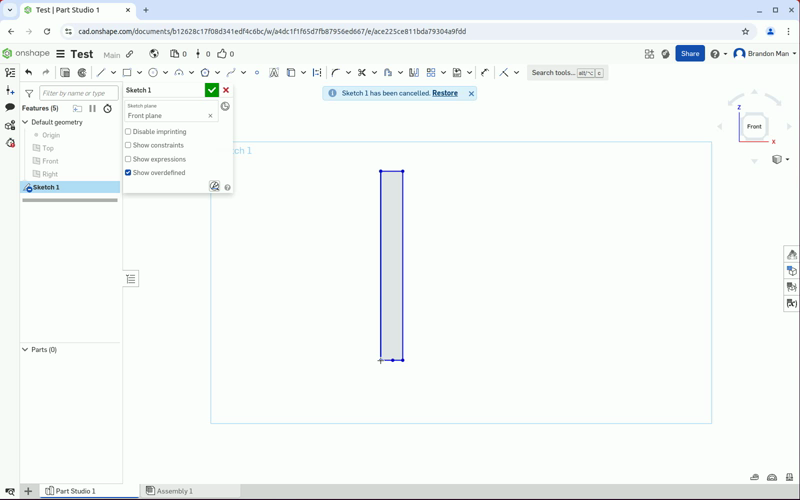
mouse_move(389, 326)
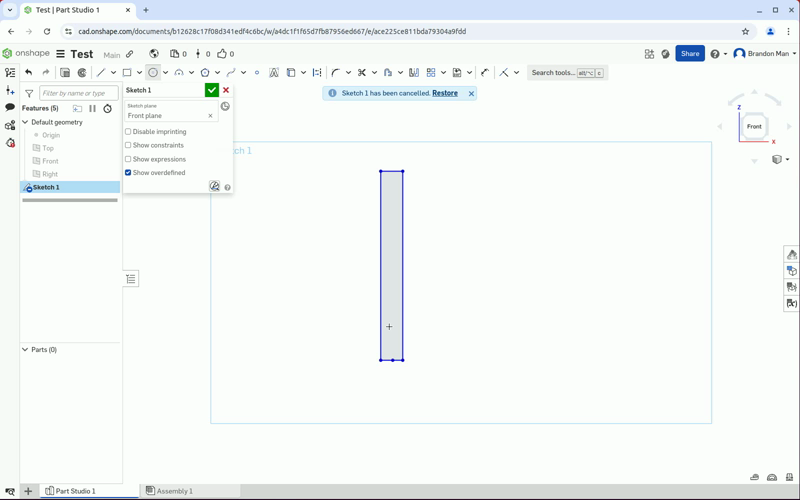
click(389, 326)
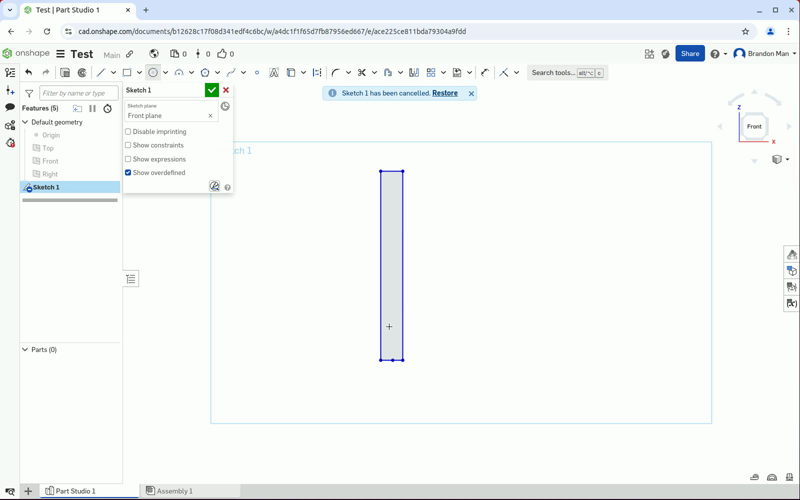
key_up(shift)
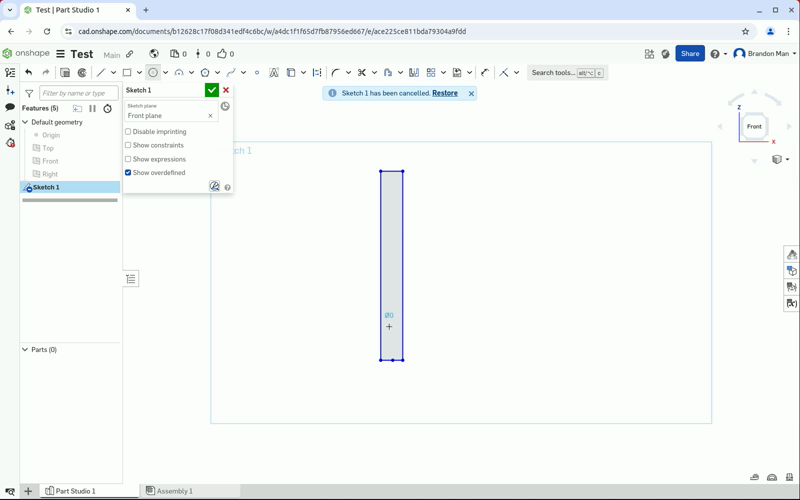
mouse_move(391, 326)
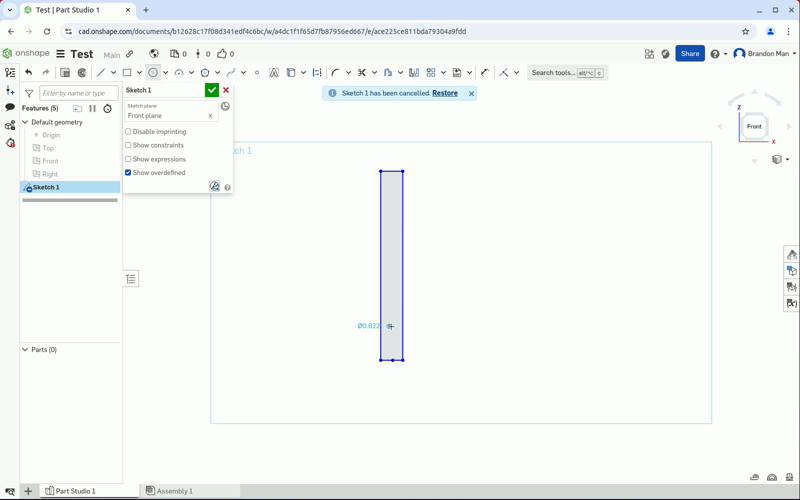
scroll(6)
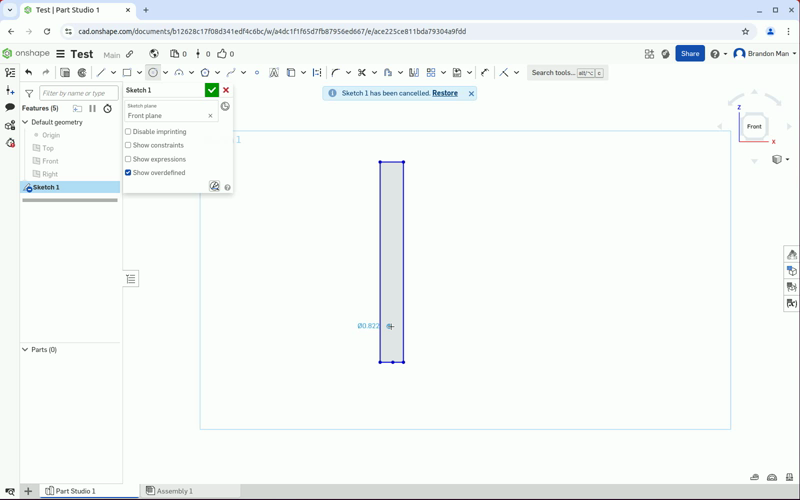
scroll(6)
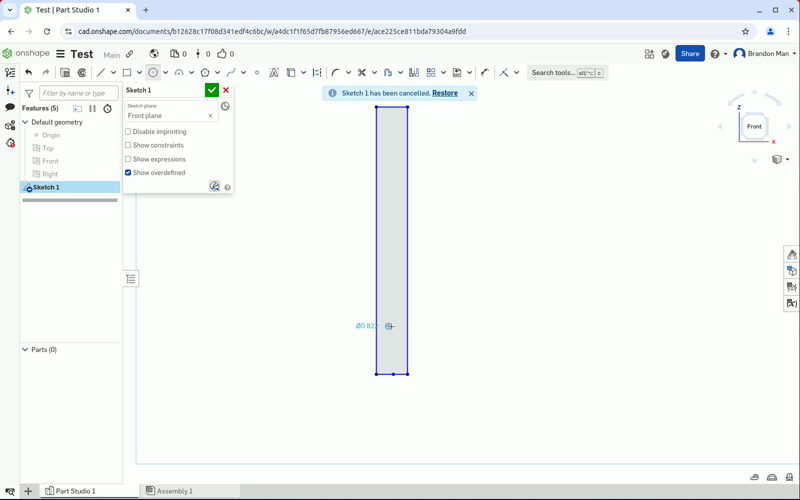
scroll(6)
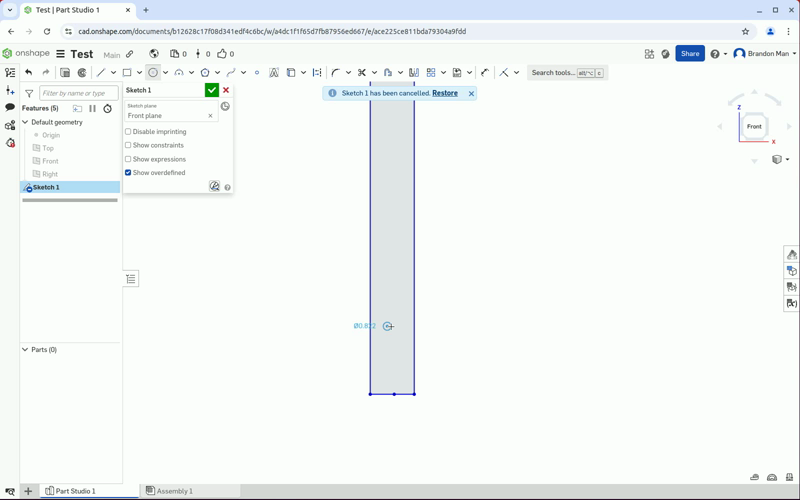
scroll(6)
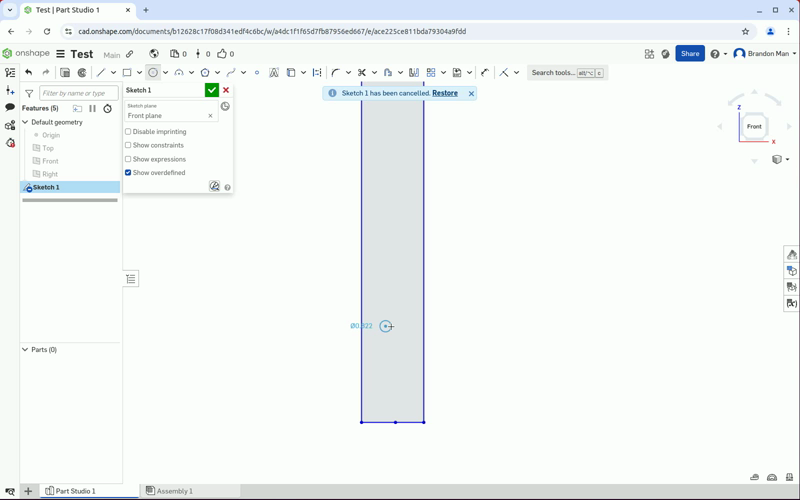
scroll(6)
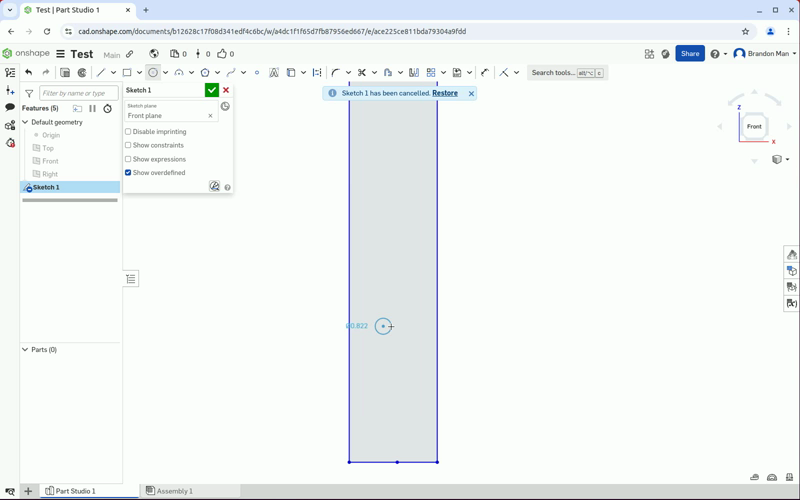
scroll(6)
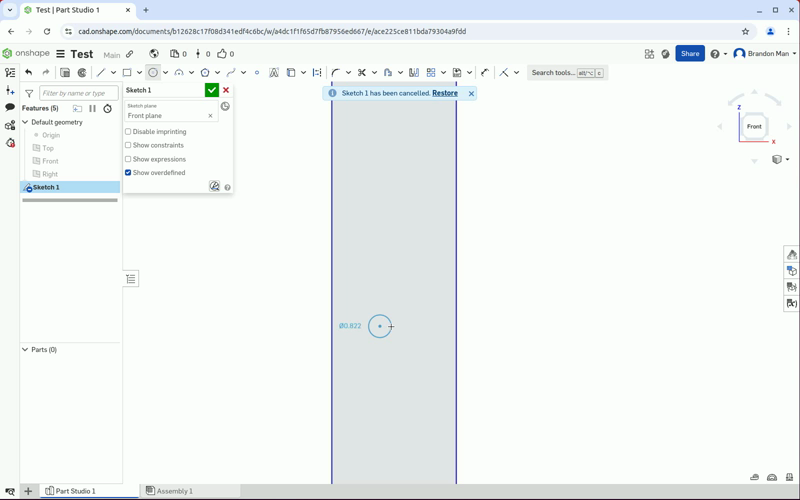
scroll(6)
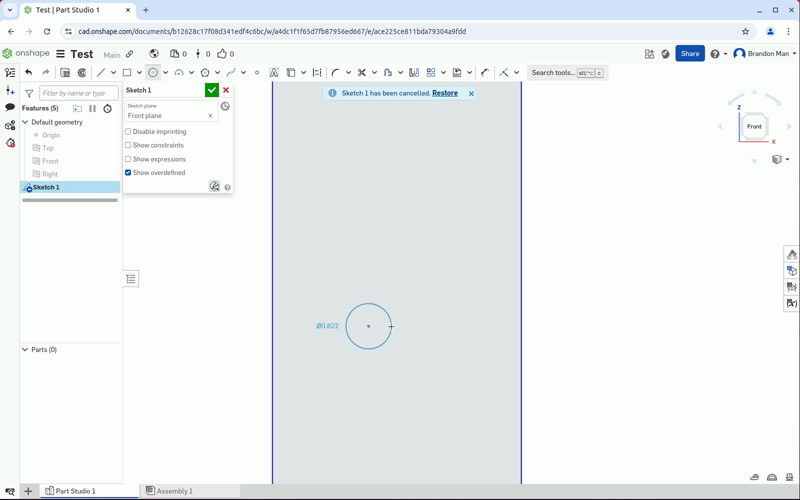
click(391, 326)
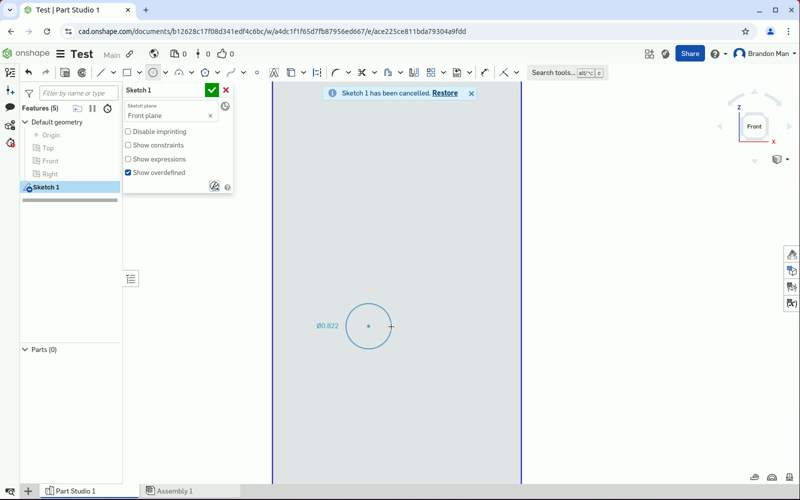
scroll(-6)
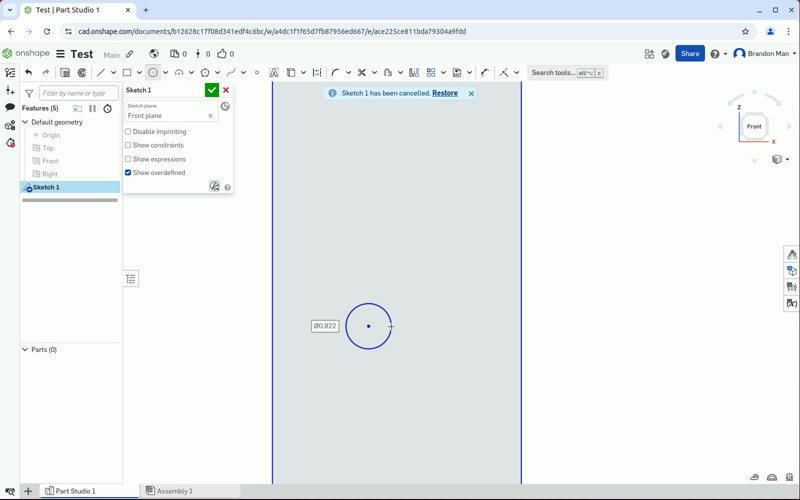
scroll(-6)
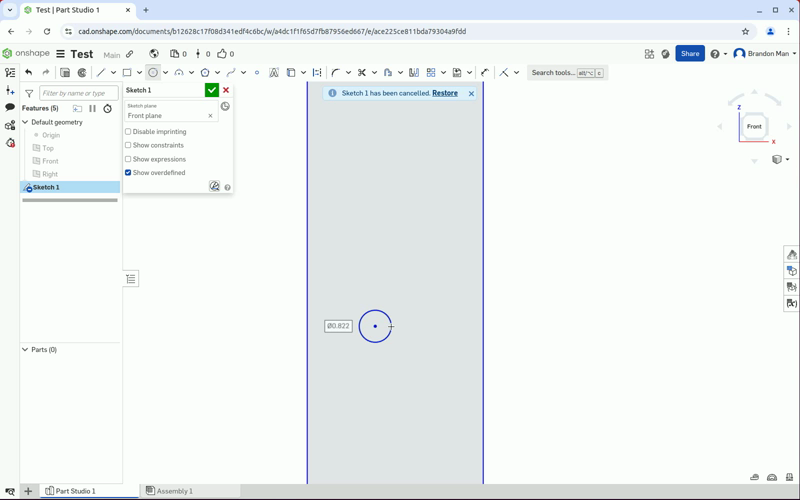
scroll(-6)
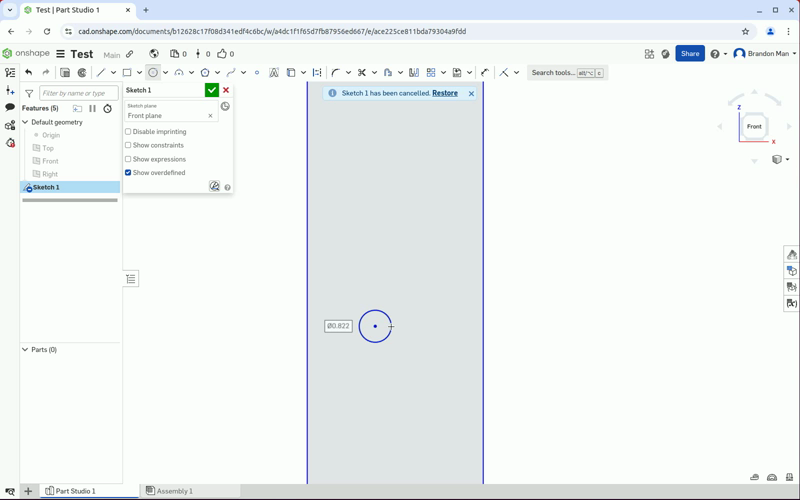
scroll(-6)
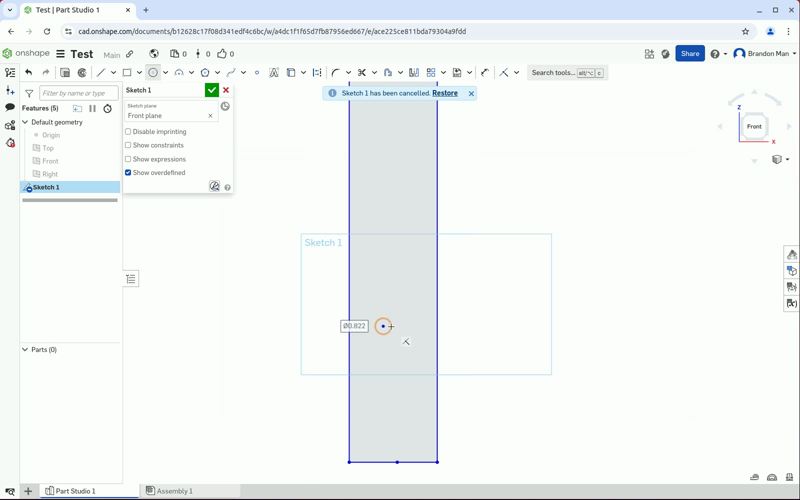
scroll(-6)
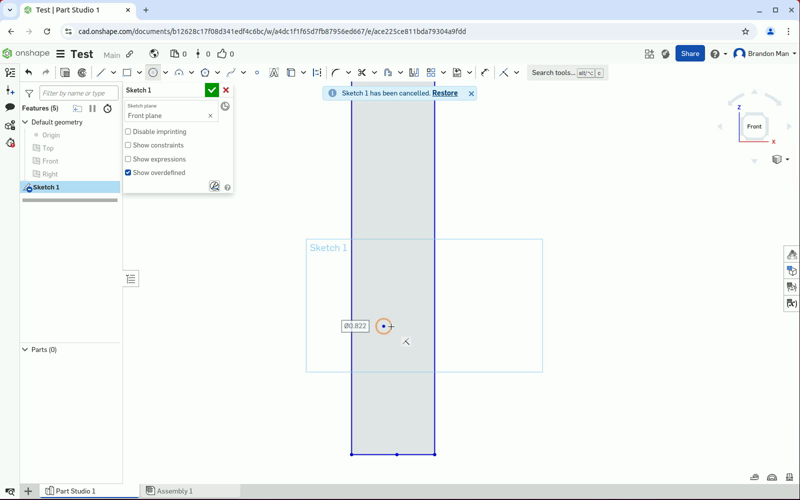
scroll(-6)
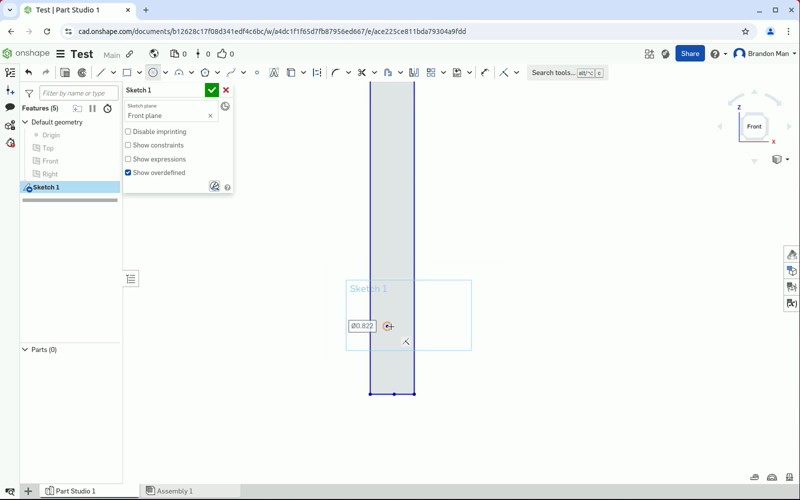
scroll(-6)
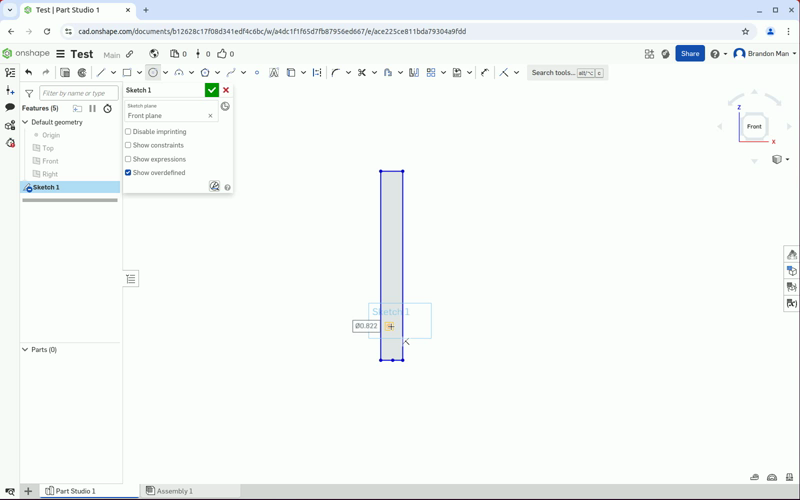
key(esc)
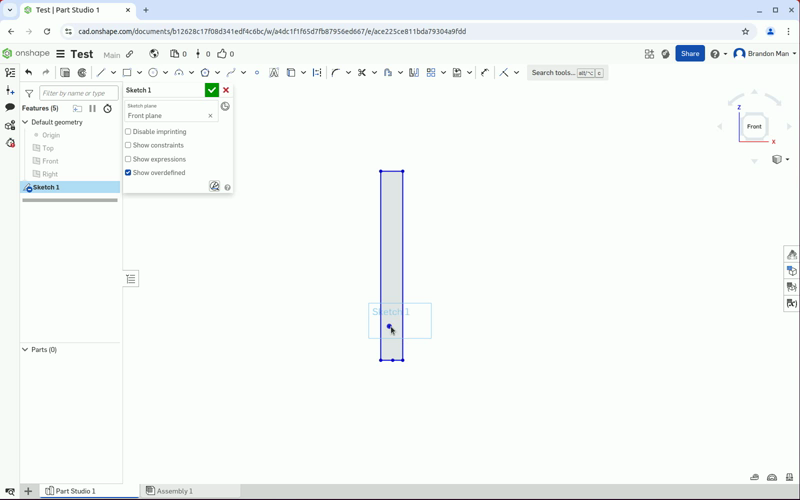
key(c)
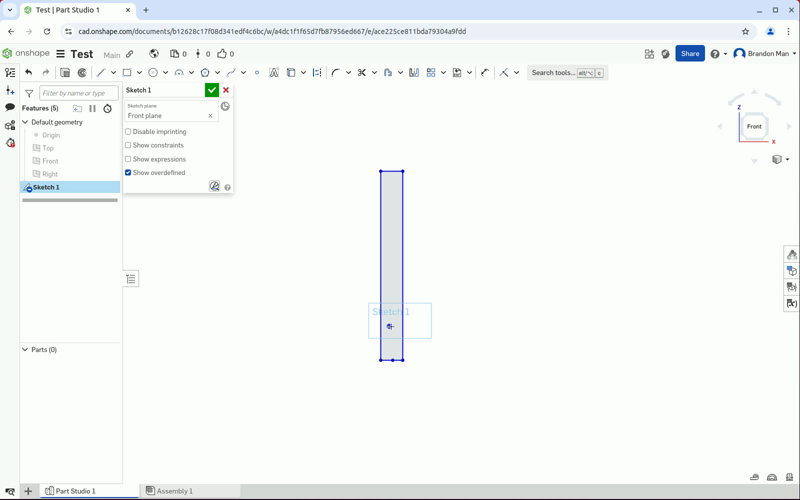
key_down(shift)
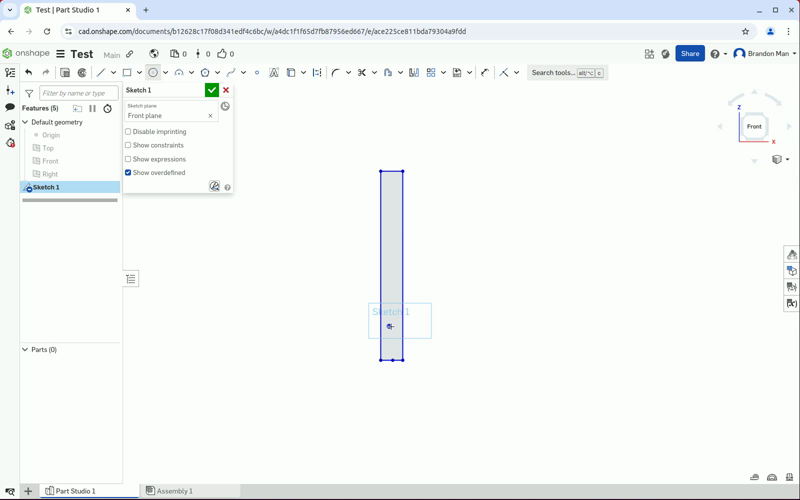
mouse_move(392, 348)
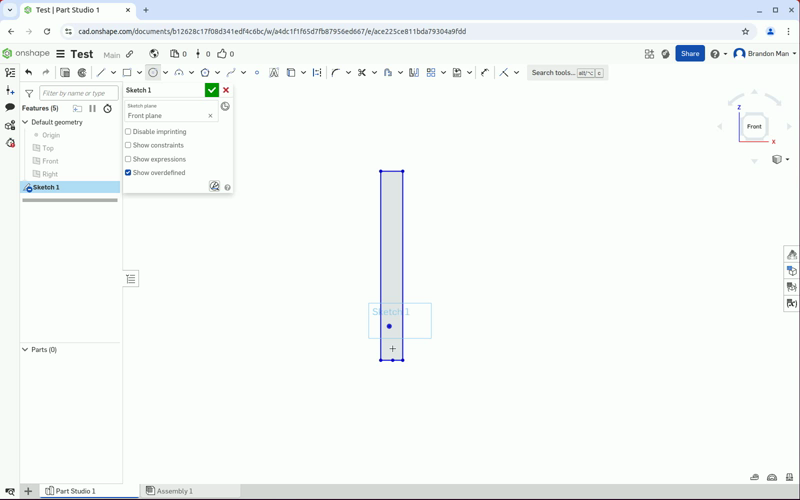
click(392, 348)
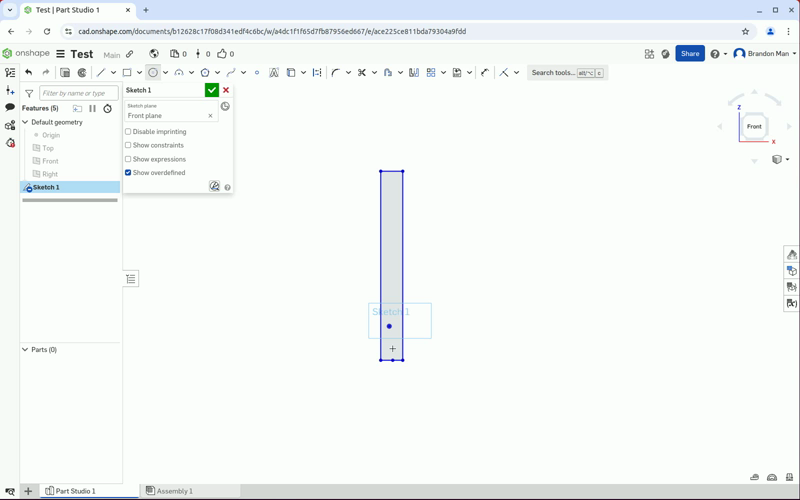
key_up(shift)
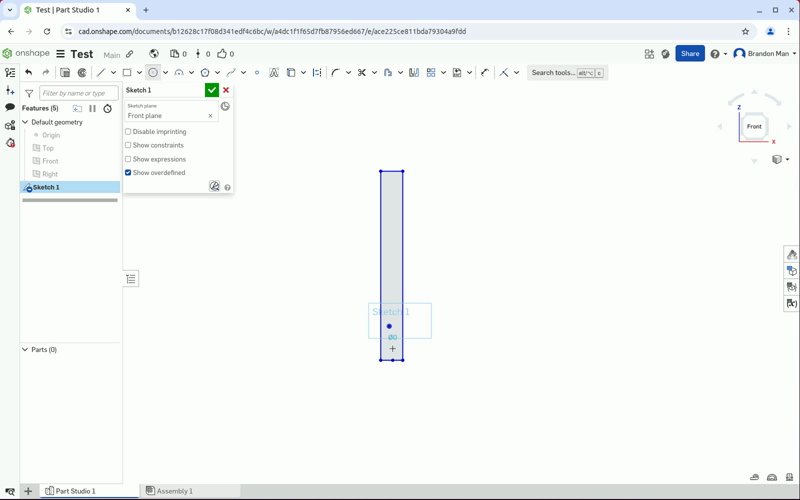
mouse_move(395, 348)
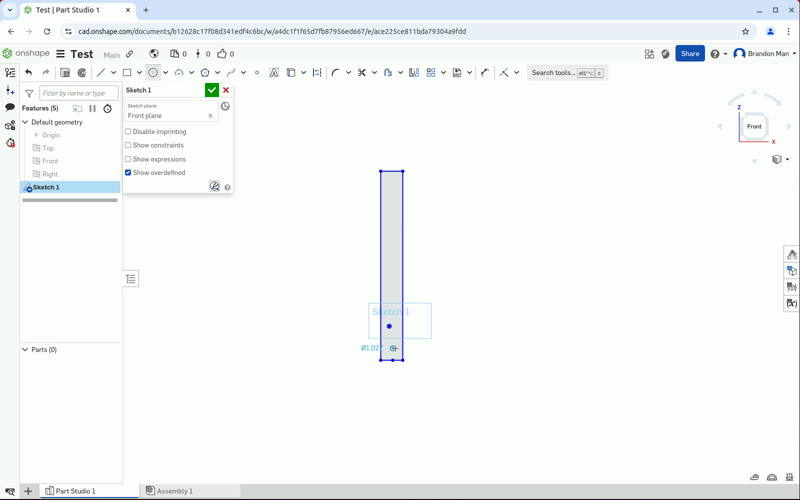
scroll(6)
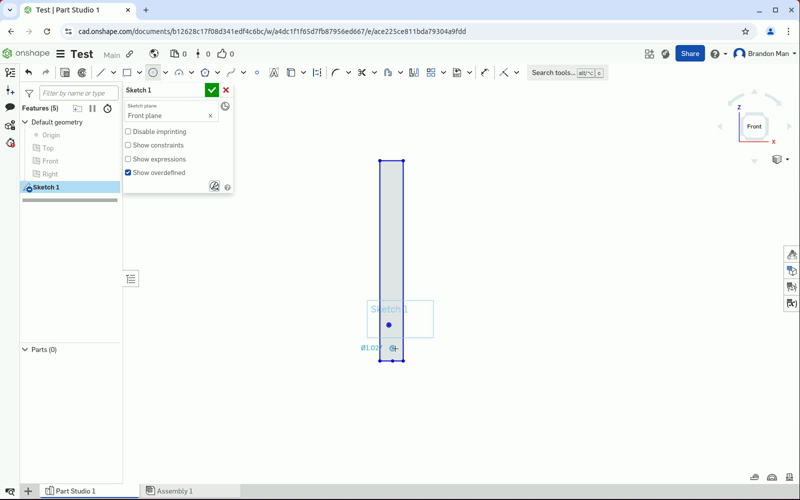
scroll(6)
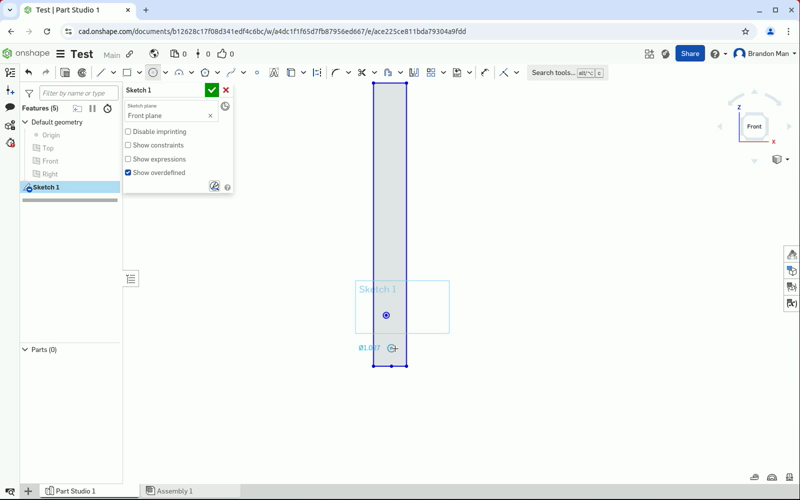
scroll(6)
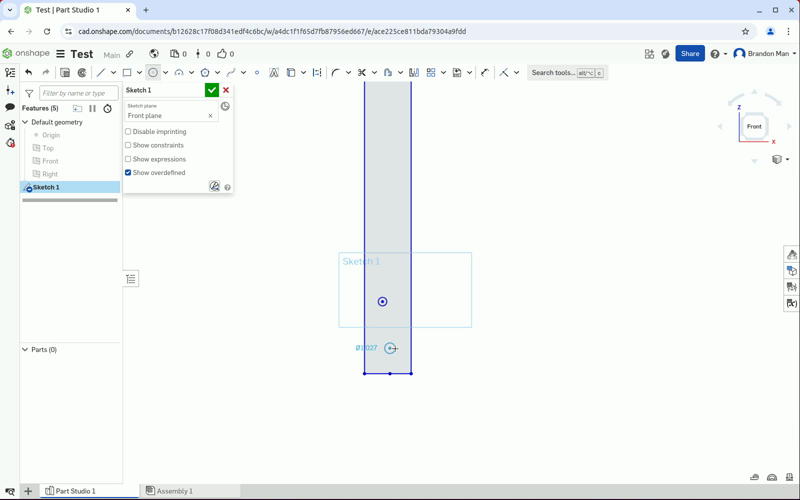
scroll(6)
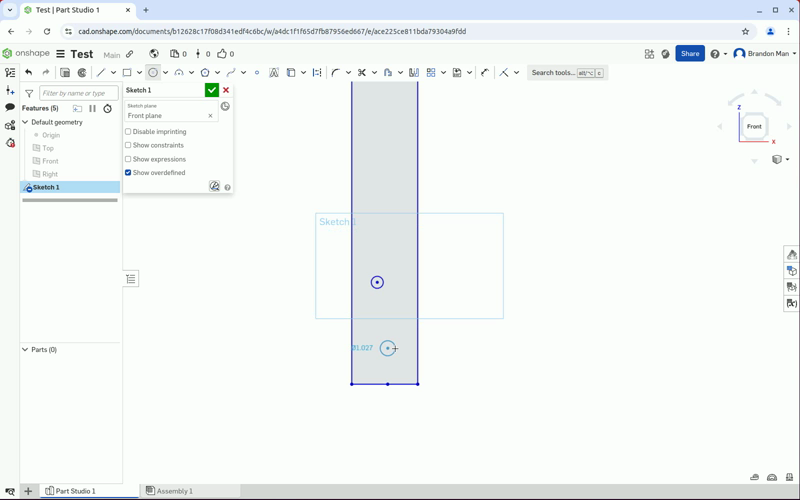
scroll(6)
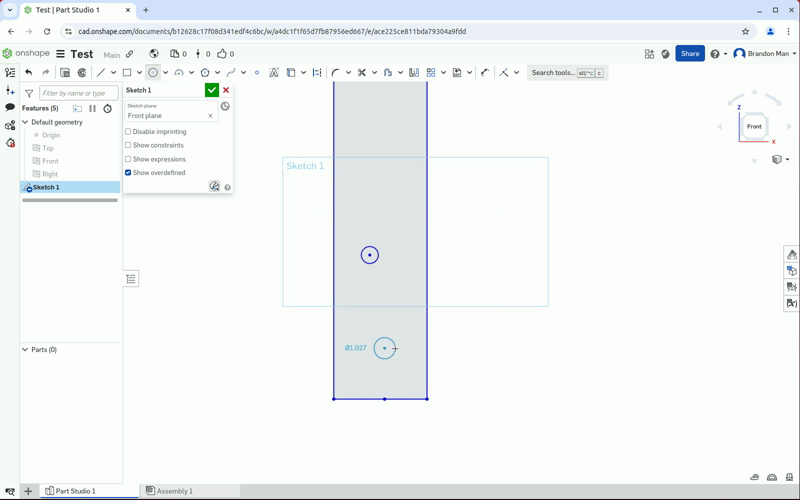
scroll(6)
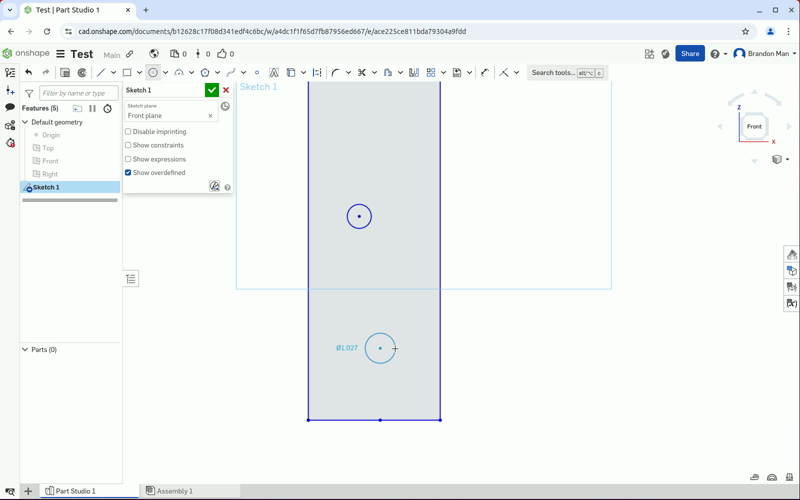
scroll(6)
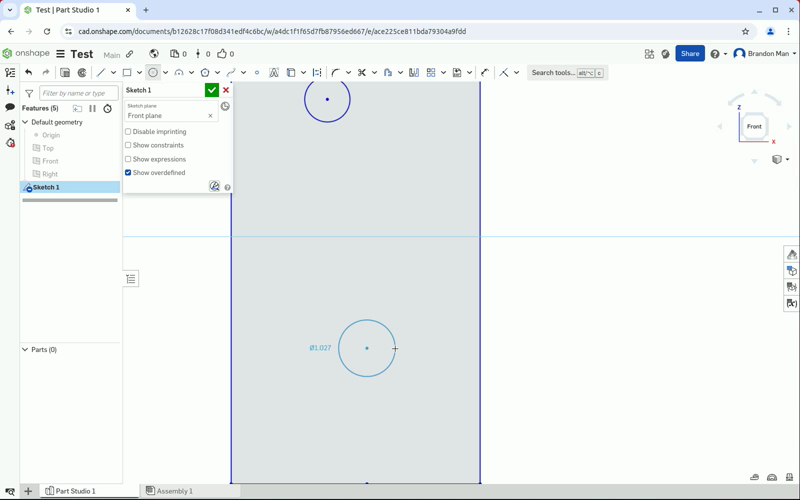
click(395, 348)
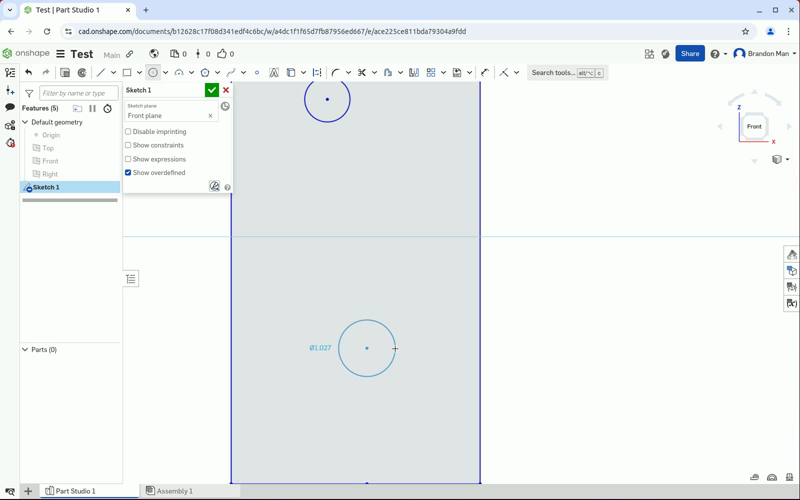
scroll(-6)
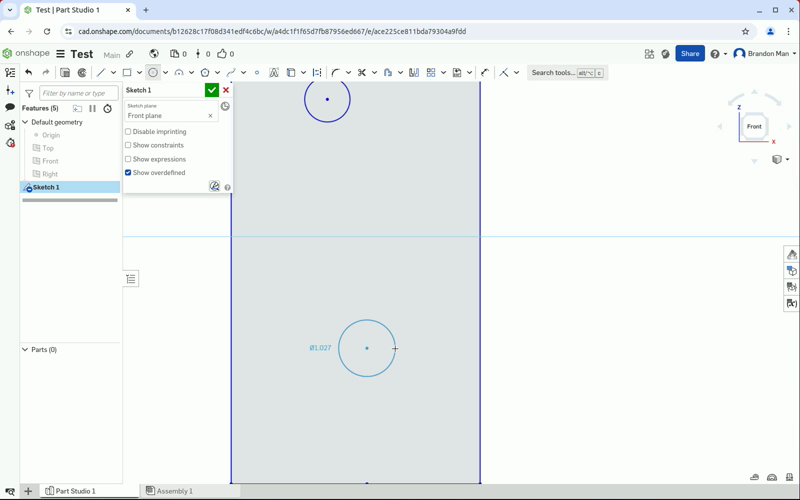
scroll(-6)
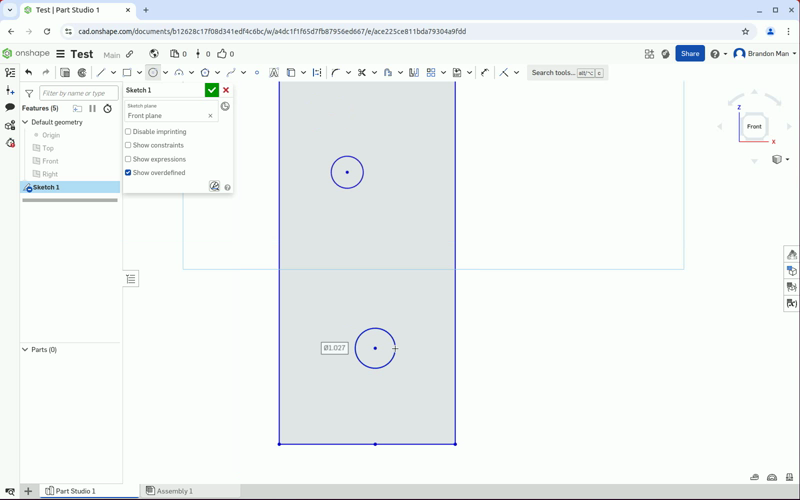
scroll(-6)
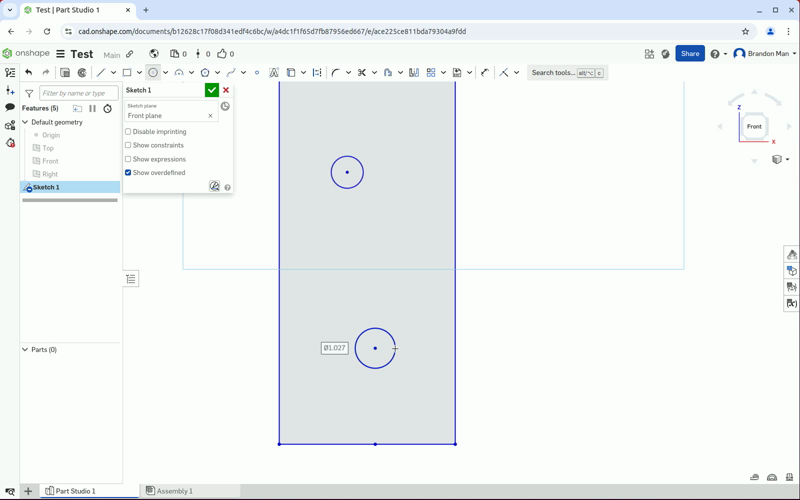
scroll(-6)
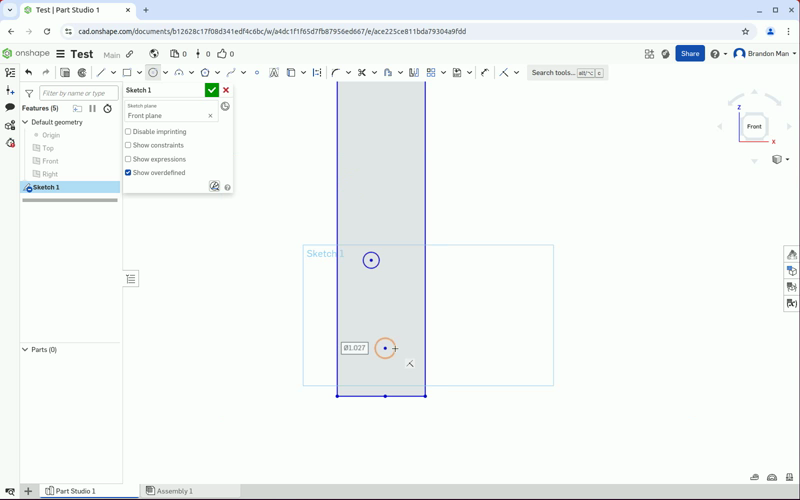
scroll(-6)
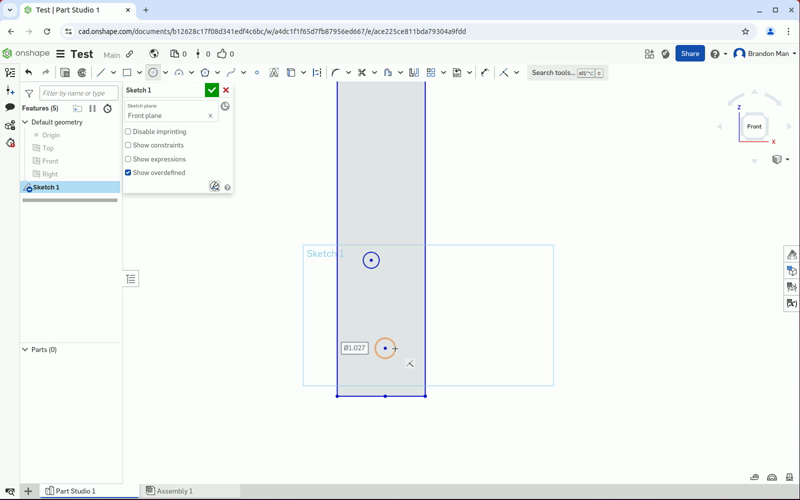
scroll(-6)
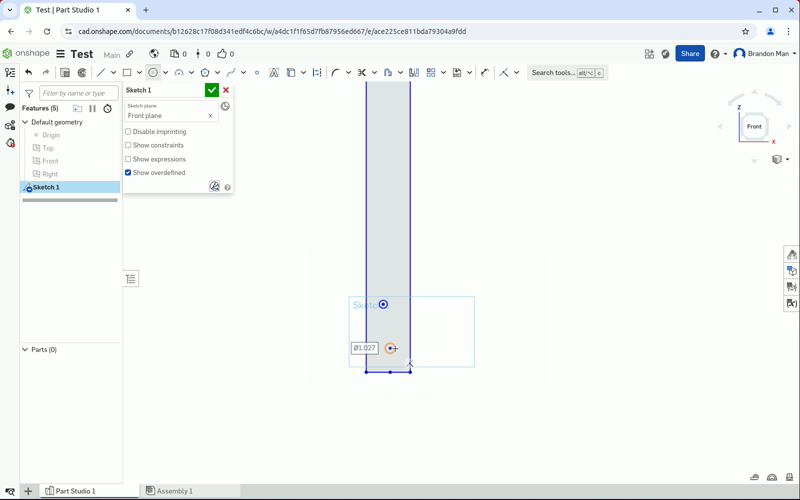
scroll(-6)
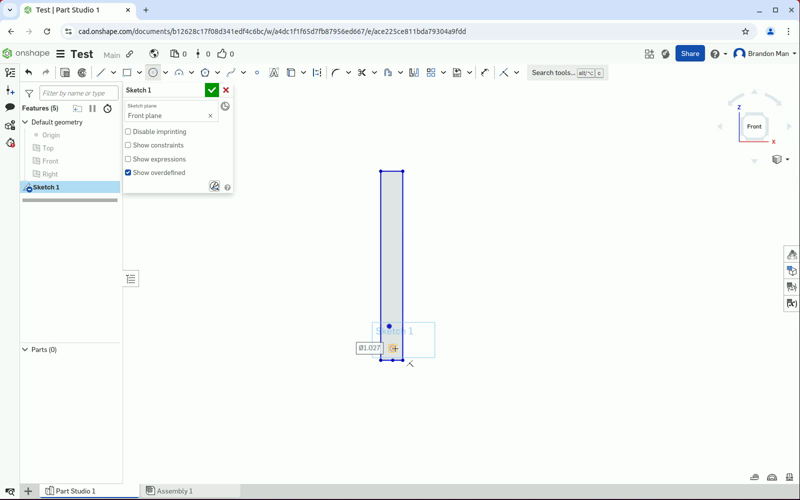
key(esc)
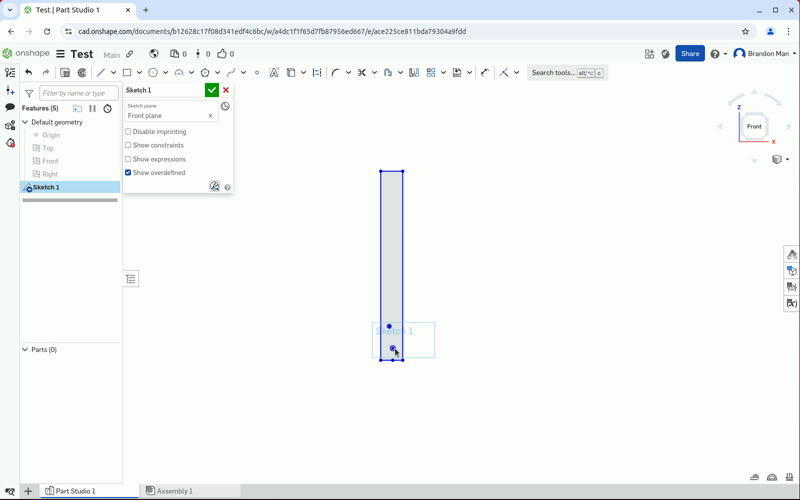
key(c)
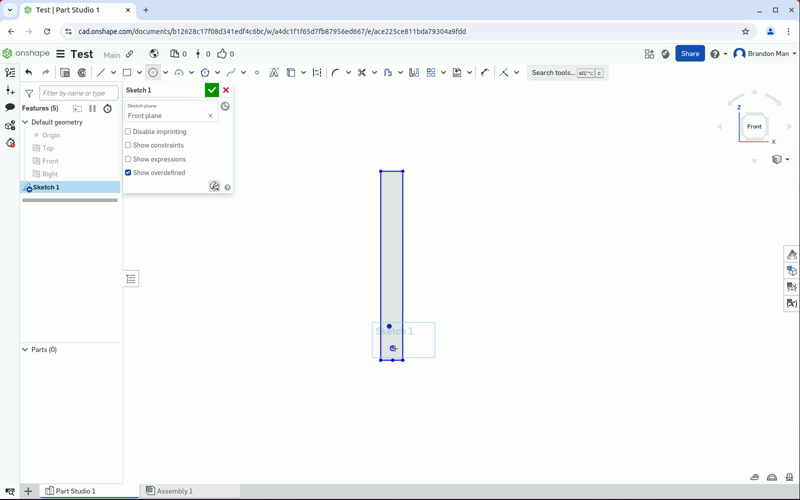
key_down(shift)
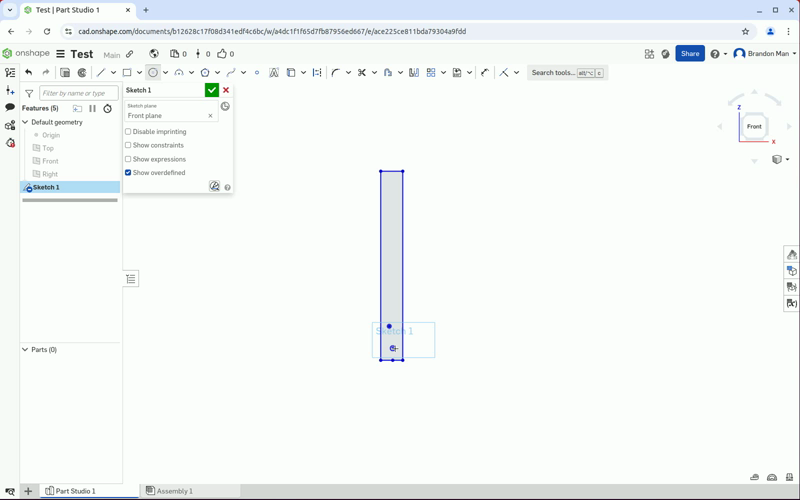
mouse_move(392, 310)
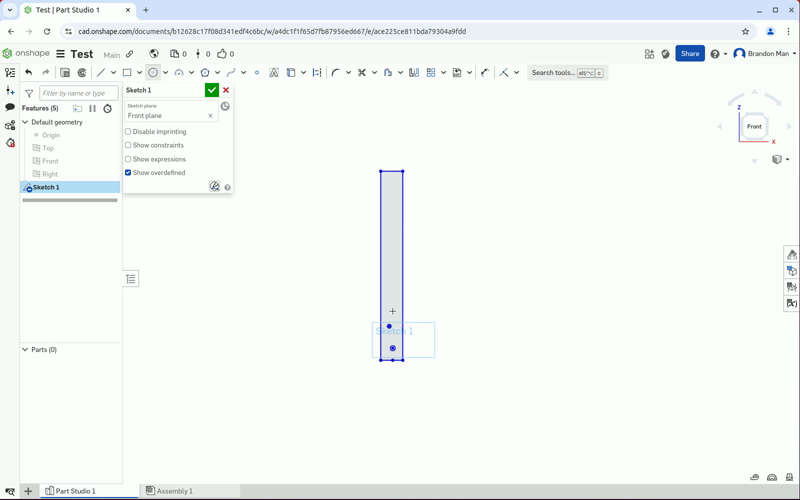
click(392, 310)
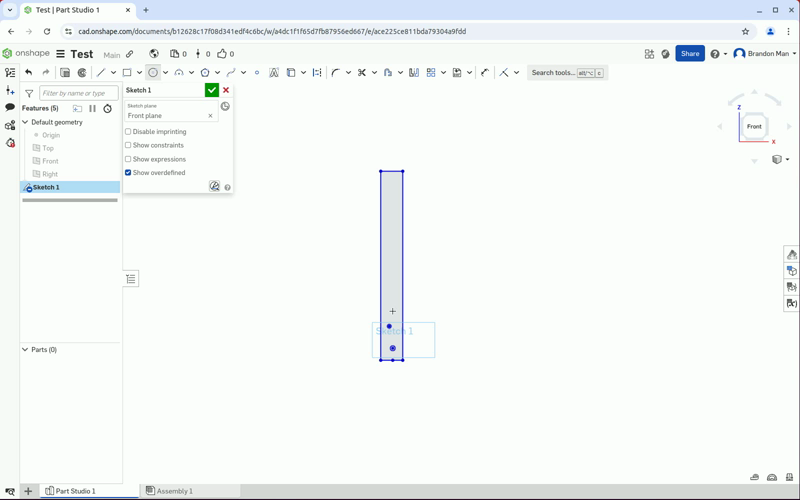
key_up(shift)
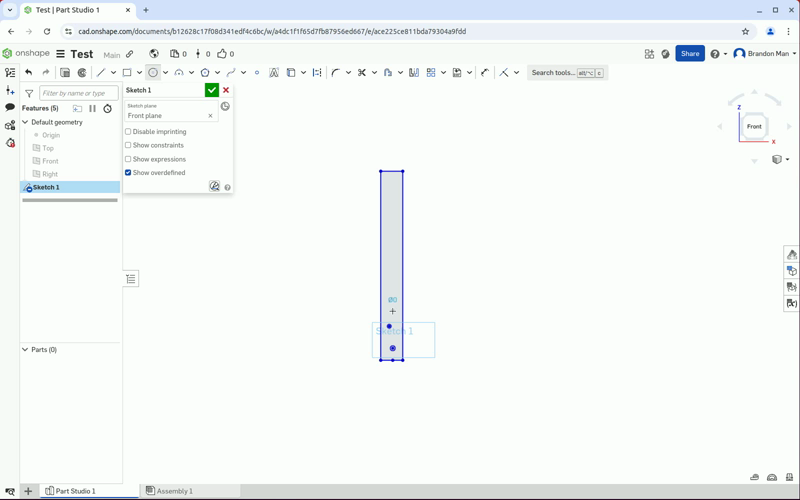
mouse_move(395, 310)
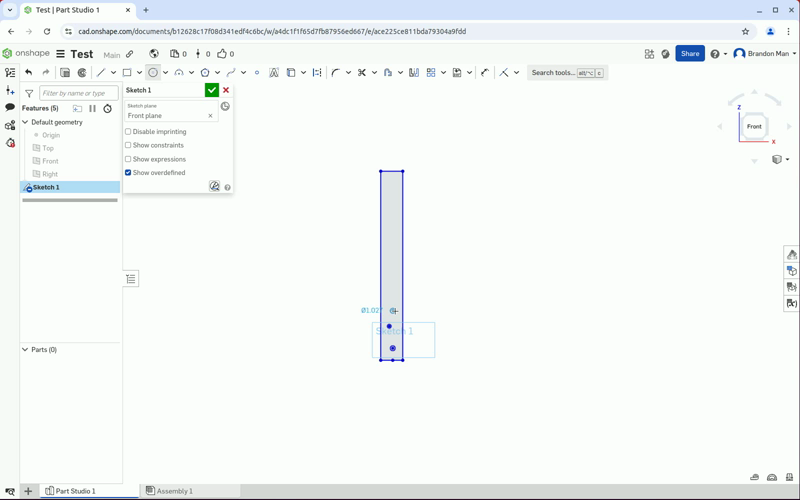
scroll(6)
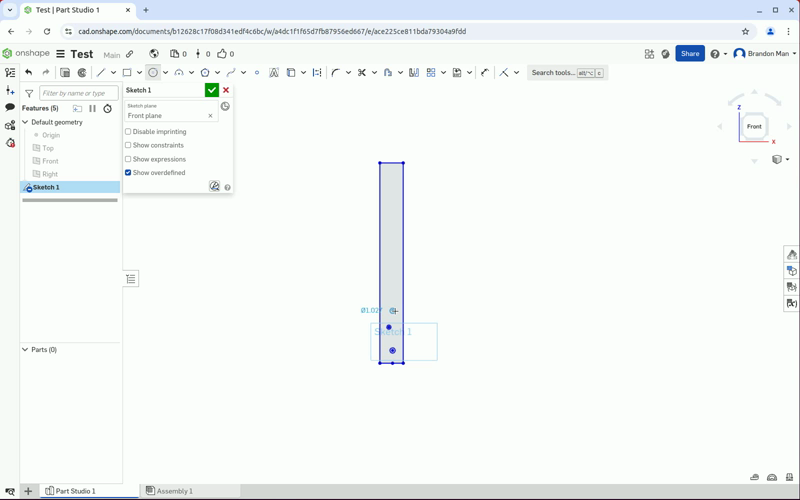
scroll(6)
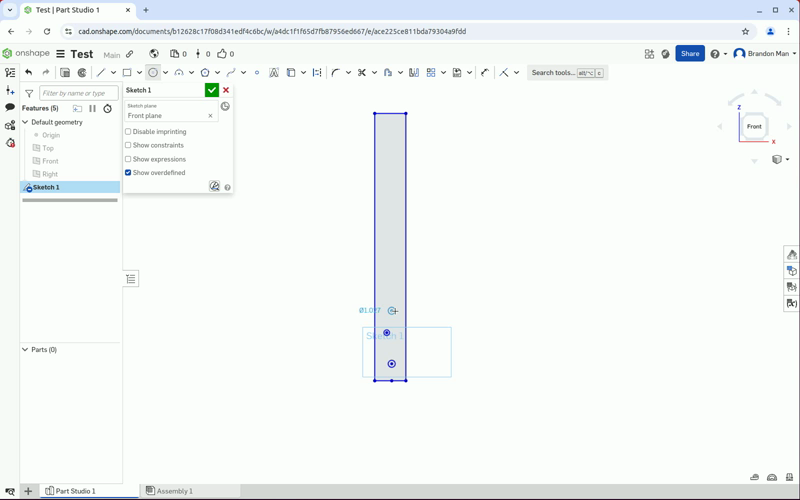
scroll(6)
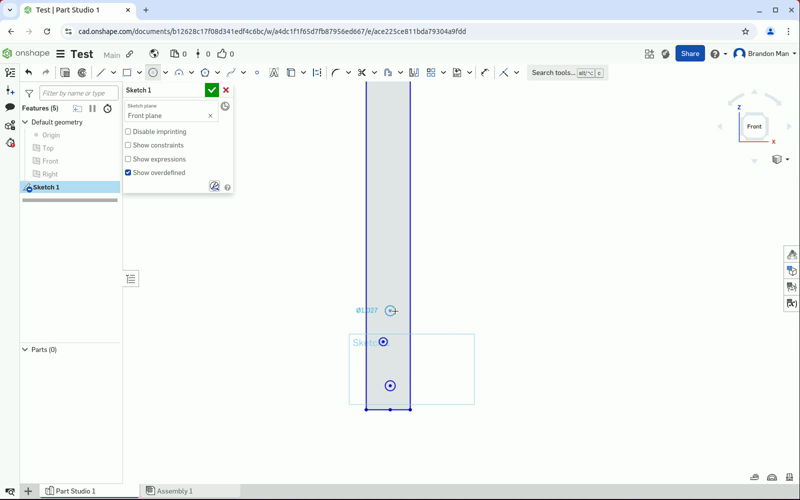
scroll(6)
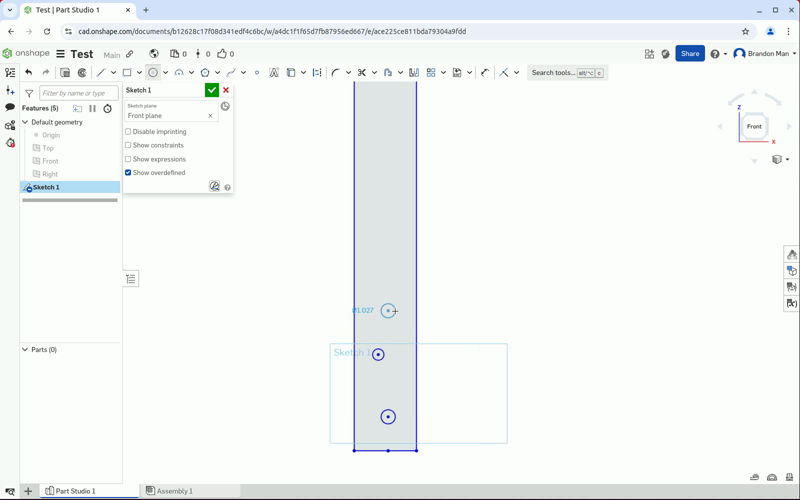
scroll(6)
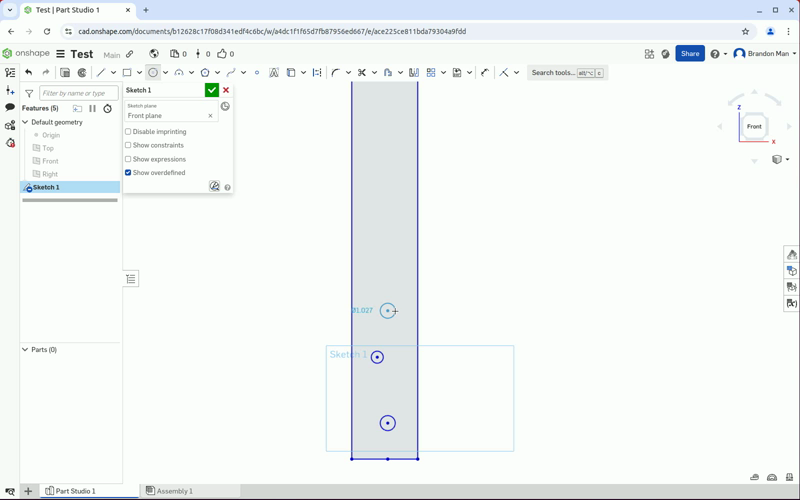
scroll(6)
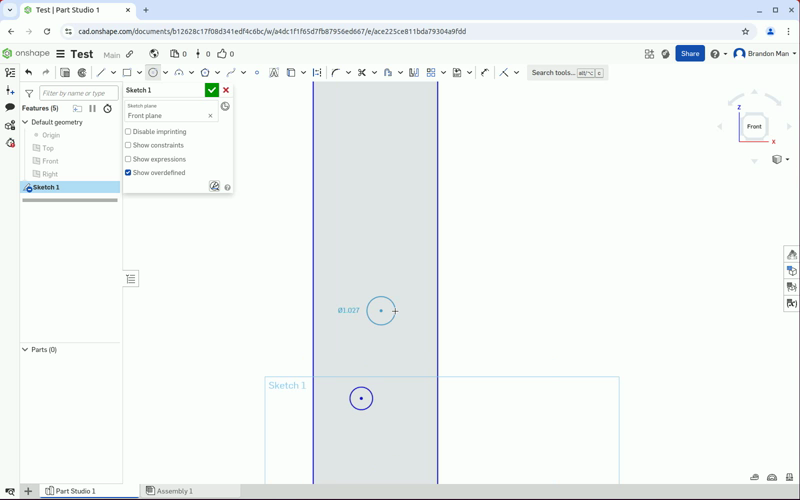
scroll(6)
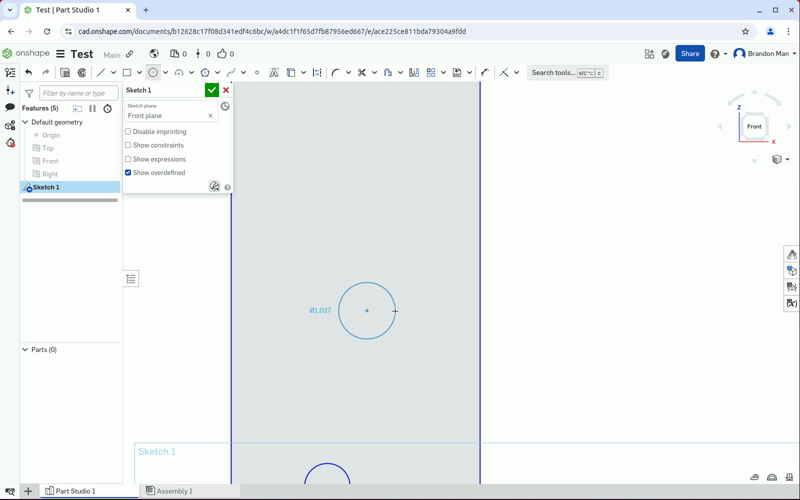
click(395, 310)
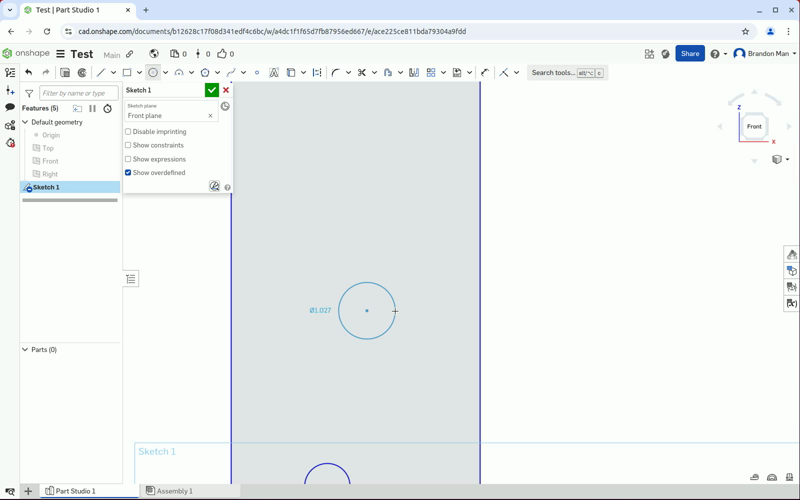
scroll(-6)
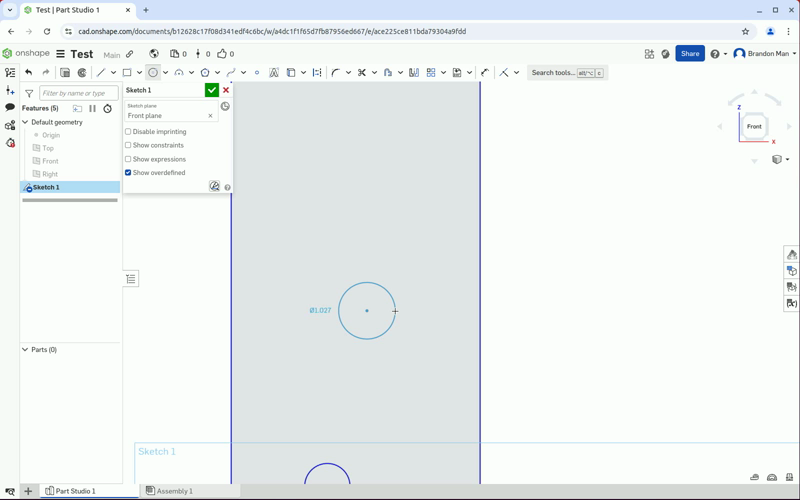
scroll(-6)
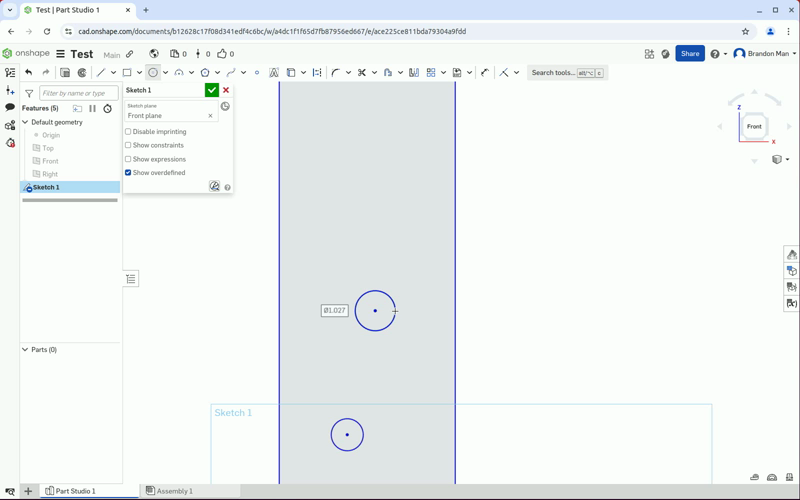
scroll(-6)
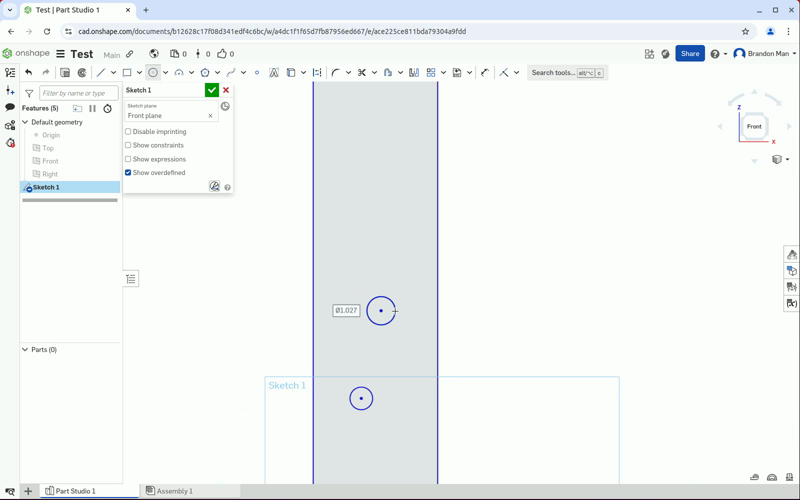
scroll(-6)
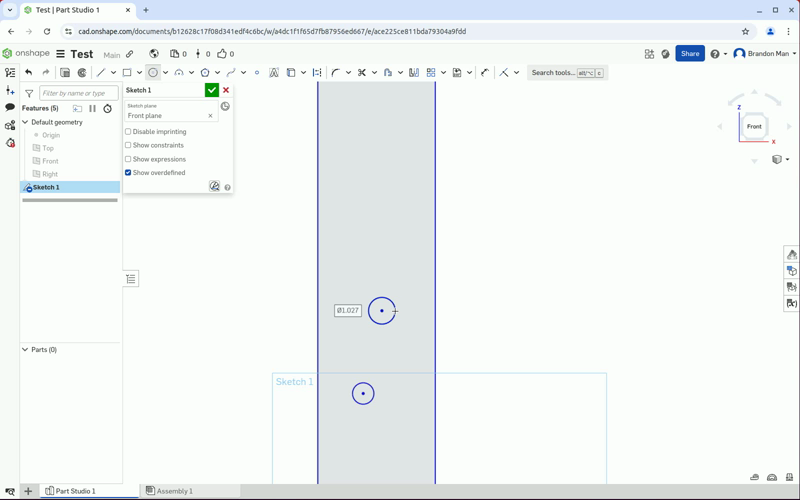
scroll(-6)
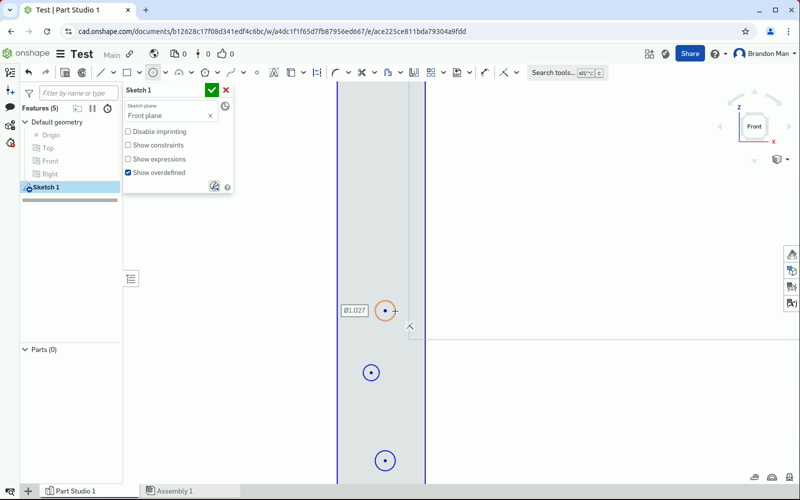
scroll(-6)
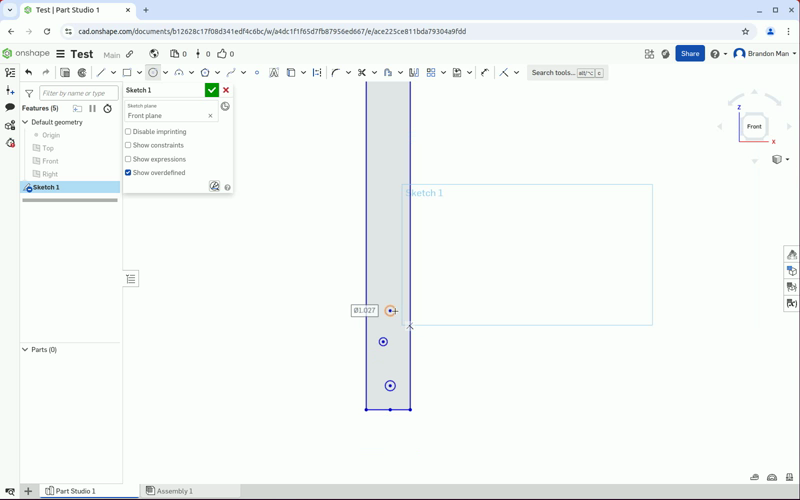
scroll(-6)
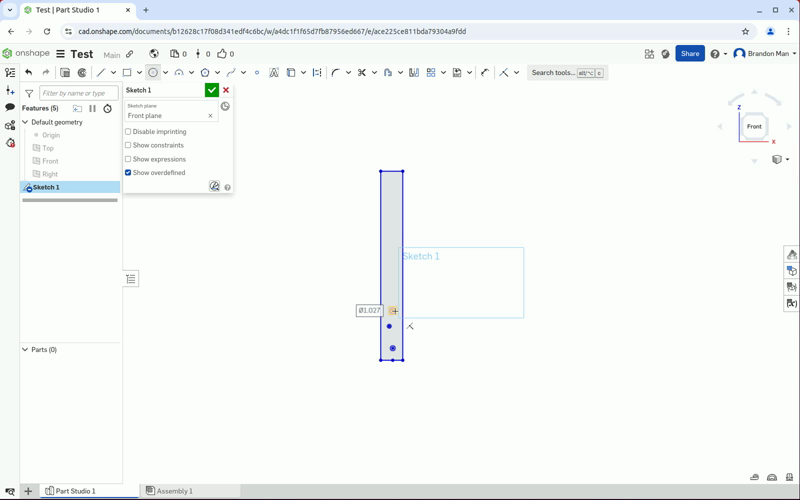
key(esc)
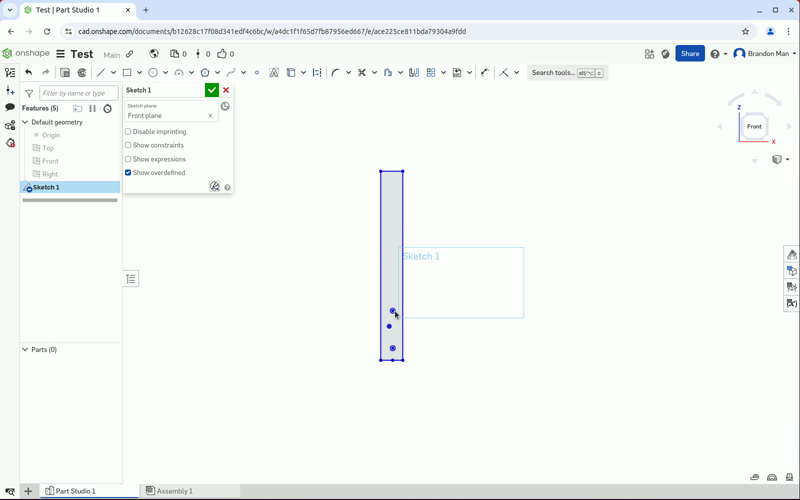
key(c)
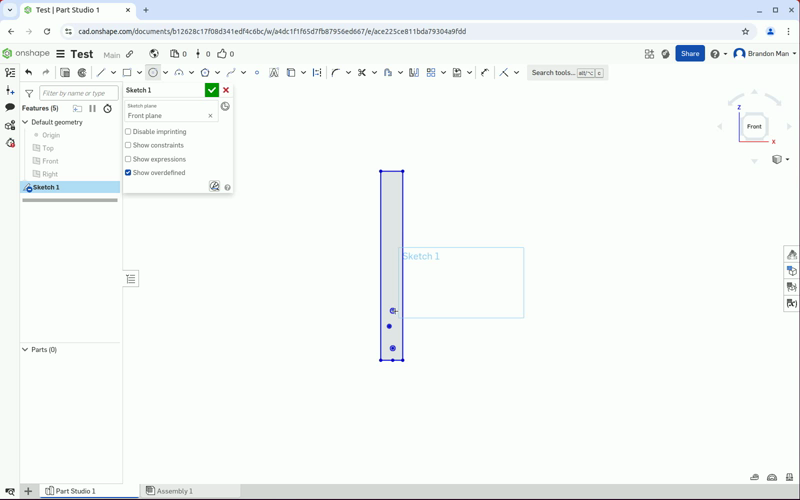
key_down(shift)
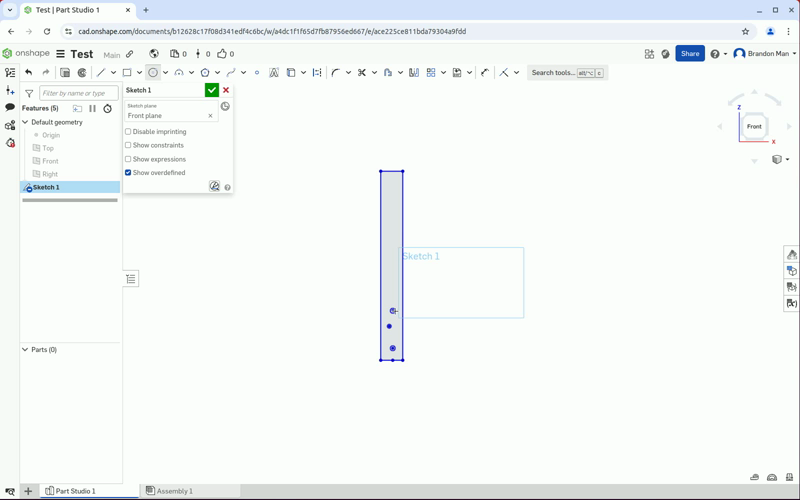
mouse_move(392, 183)
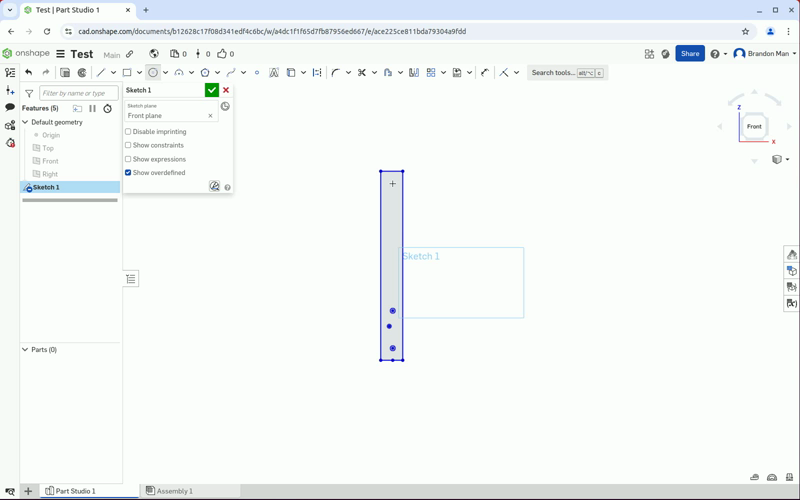
click(392, 183)
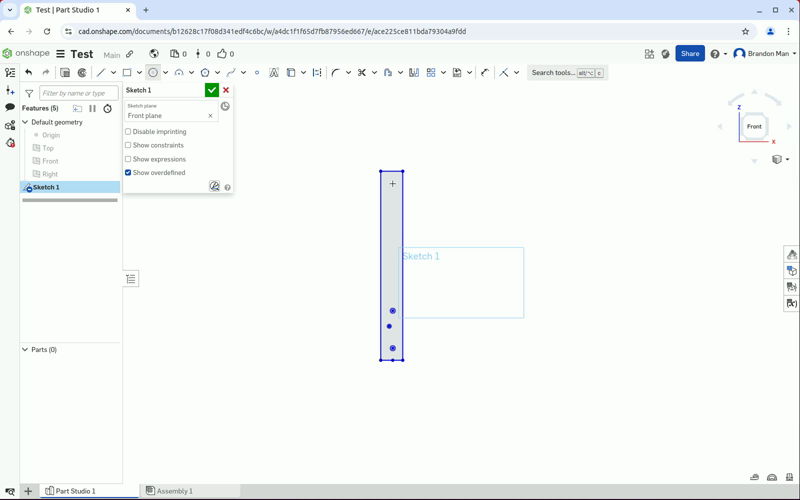
key_up(shift)
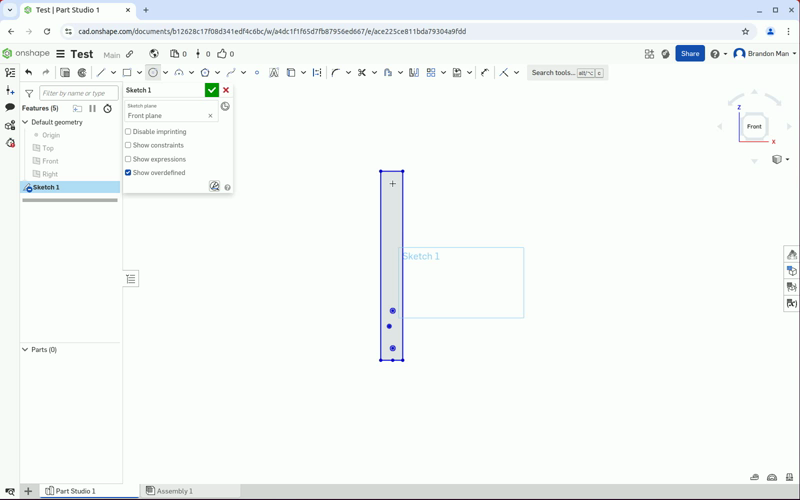
mouse_move(395, 183)
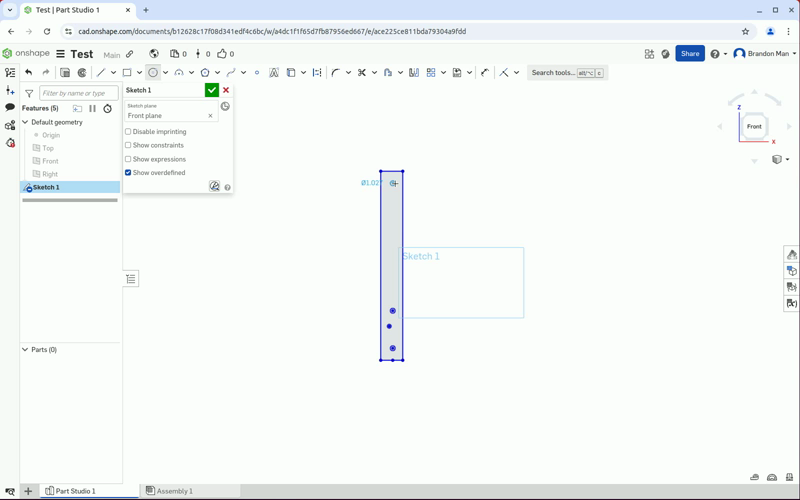
scroll(6)
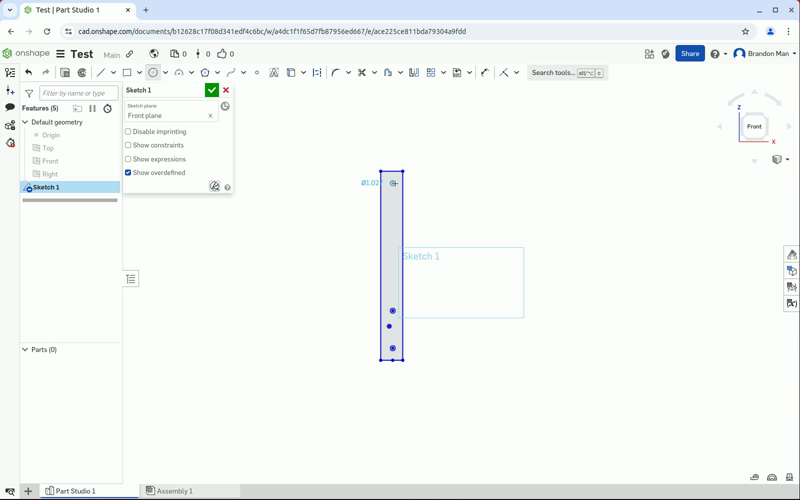
scroll(6)
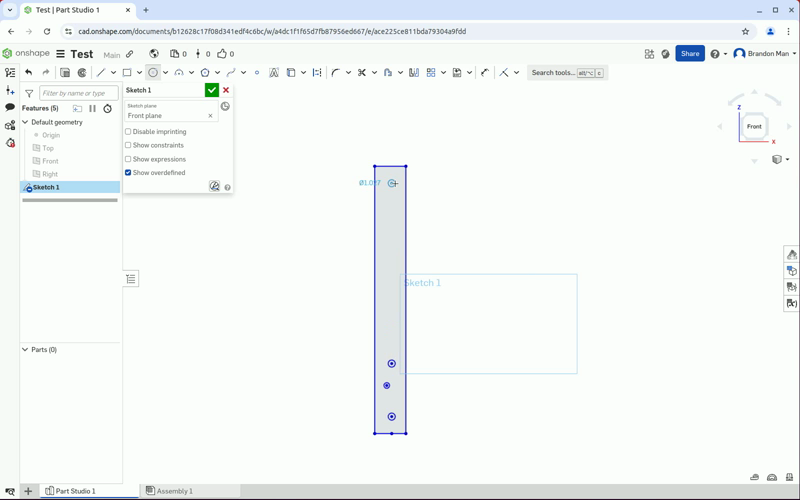
scroll(6)
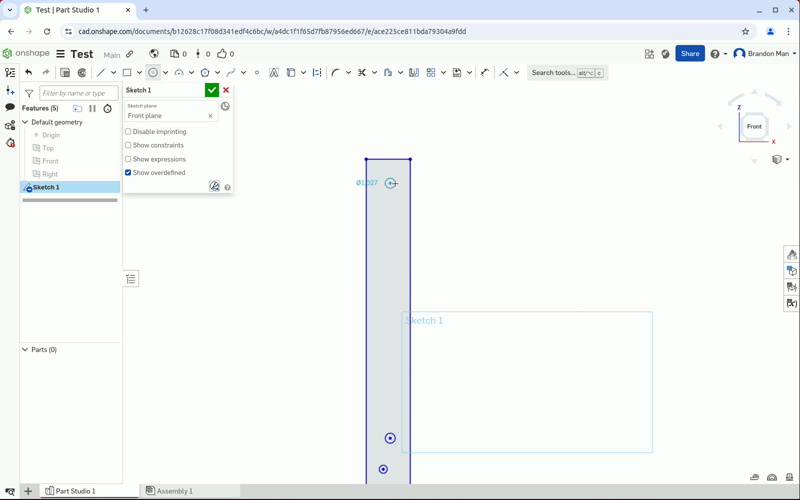
scroll(6)
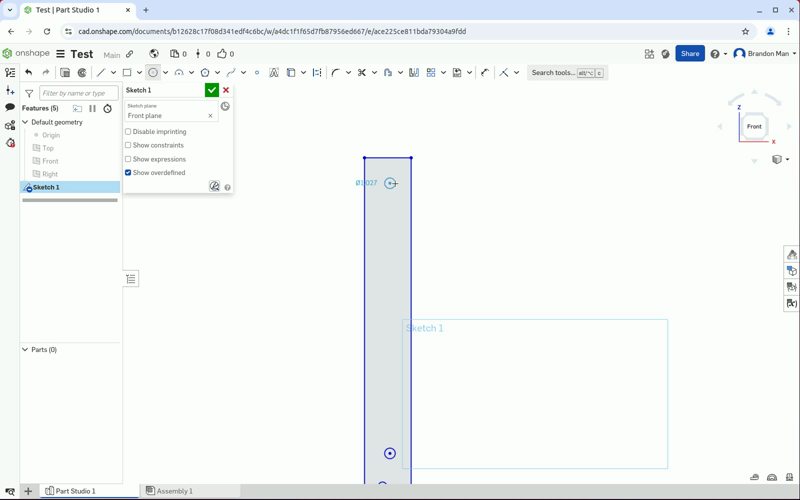
scroll(6)
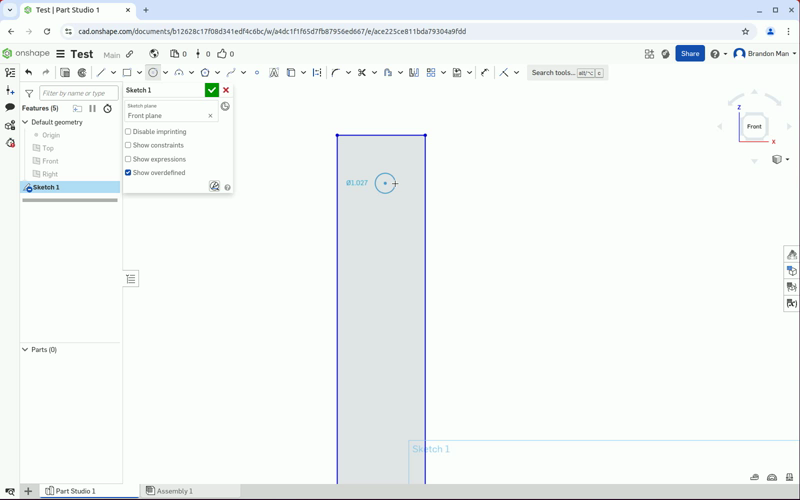
scroll(6)
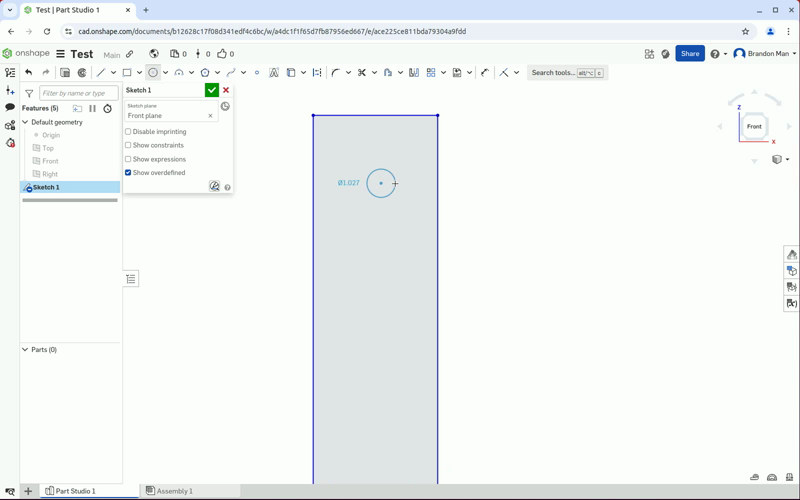
scroll(6)
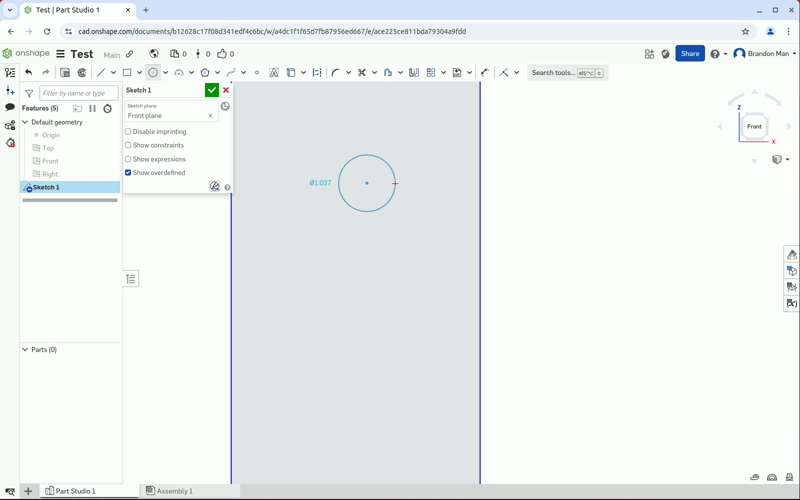
click(395, 183)
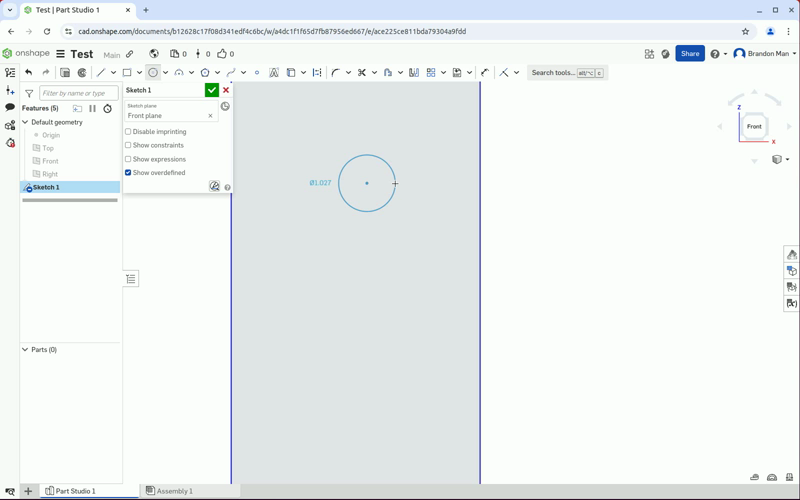
scroll(-6)
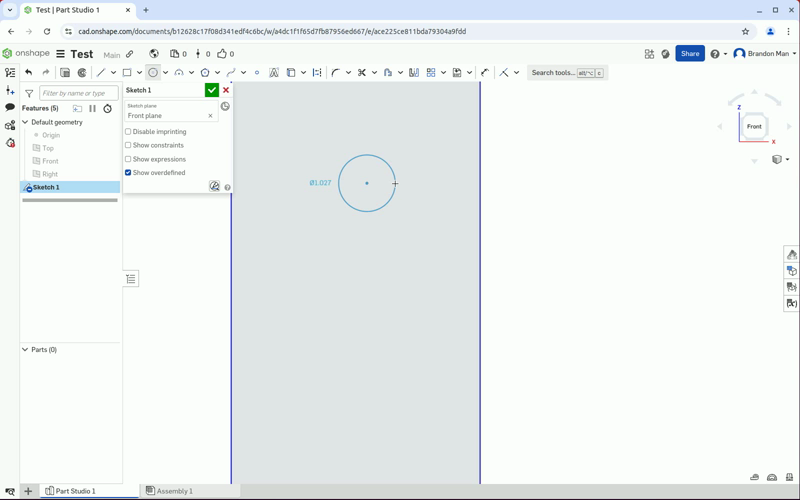
scroll(-6)
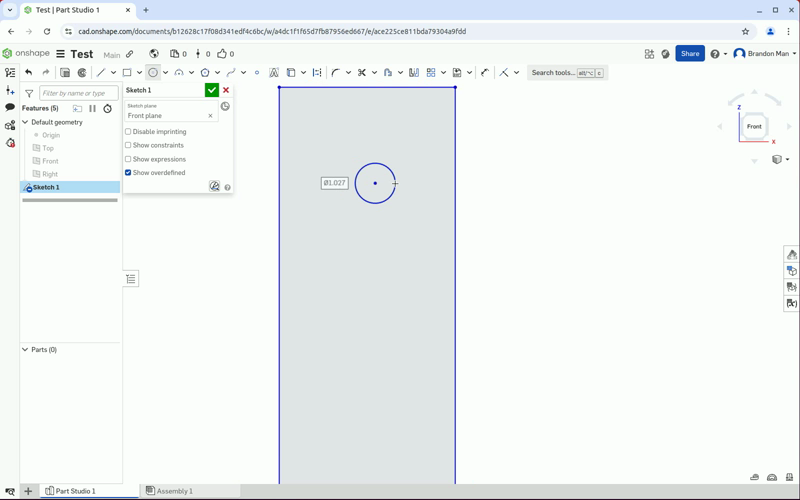
scroll(-6)
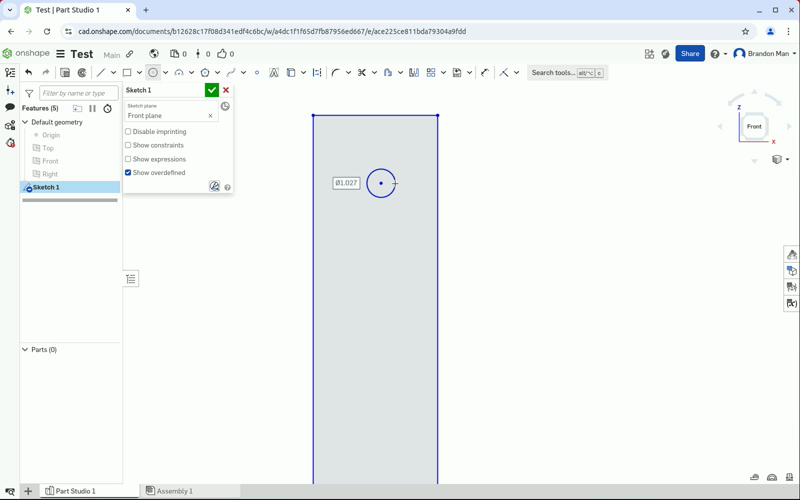
scroll(-6)
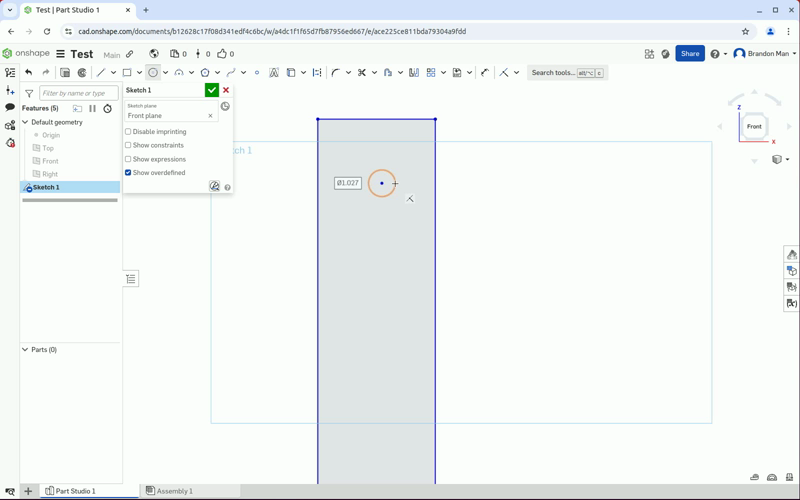
scroll(-6)
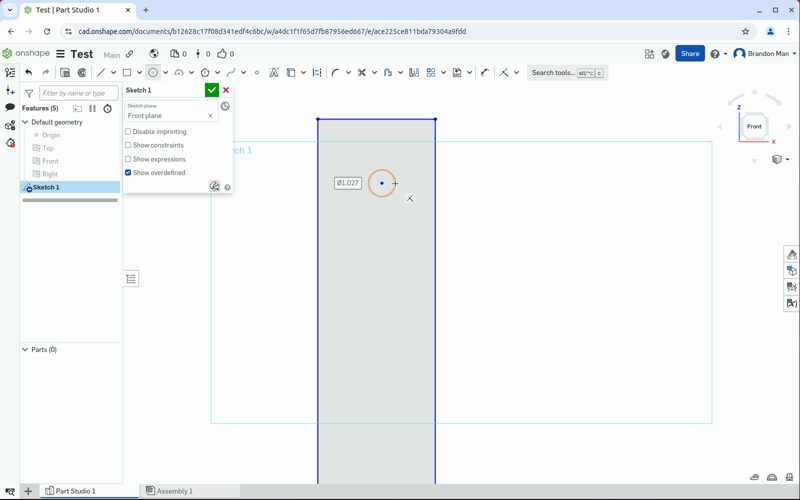
scroll(-6)
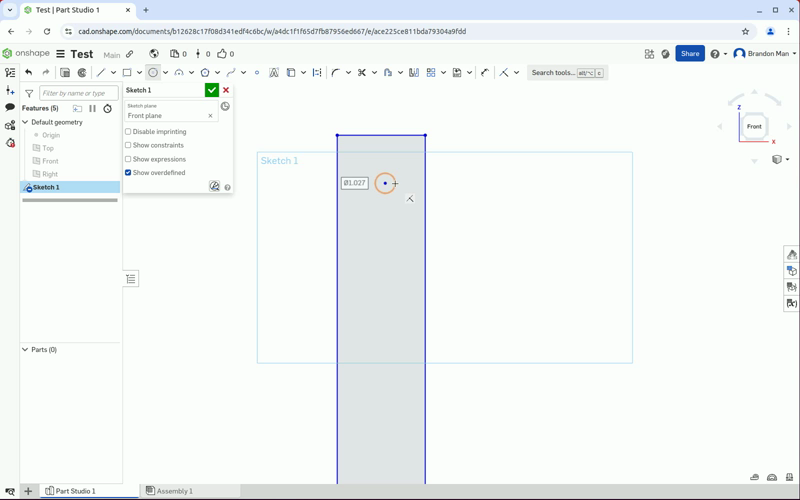
scroll(-6)
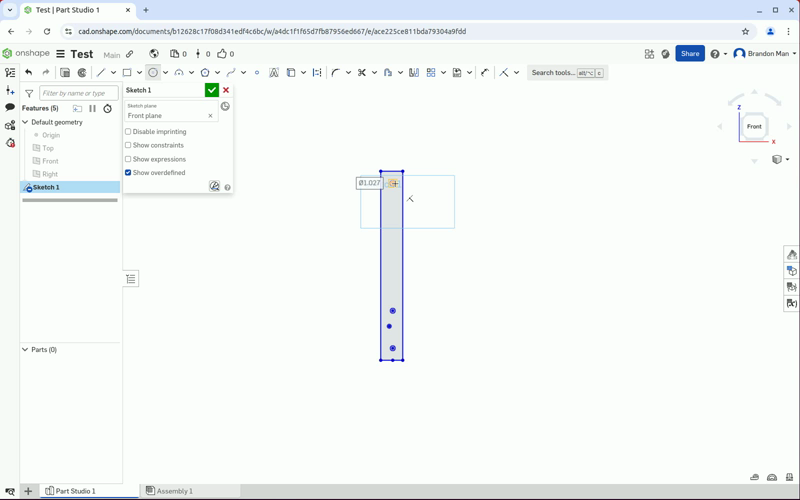
key(esc)
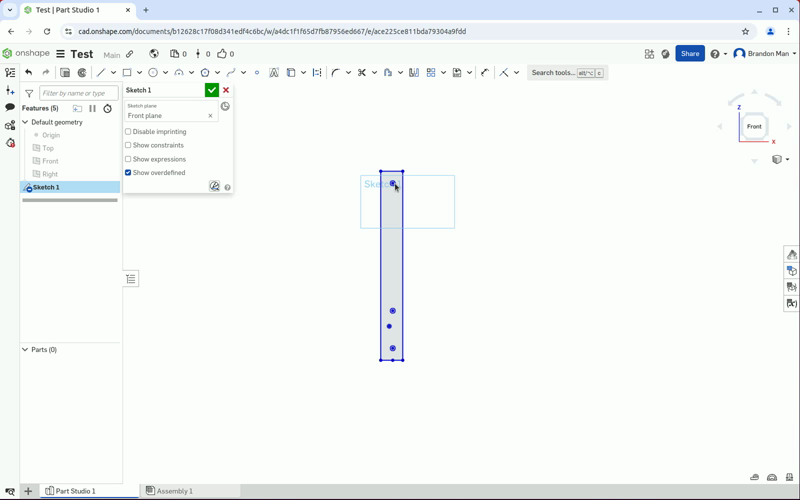
mouse_move(384, 260)
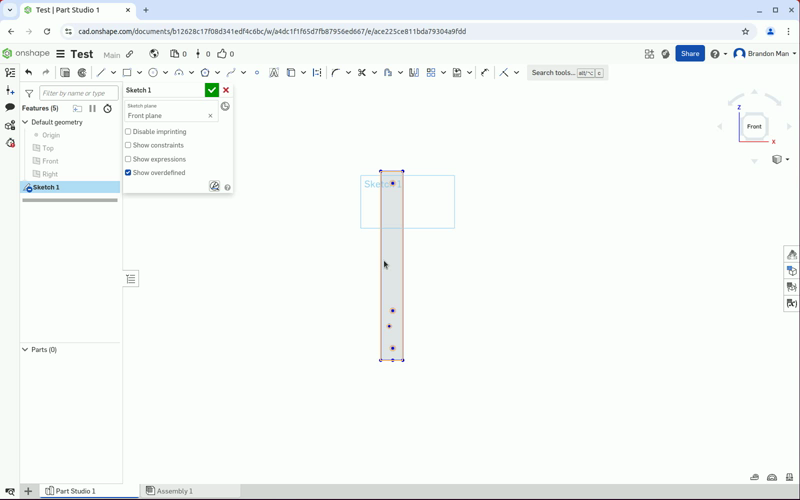
click(384, 260)
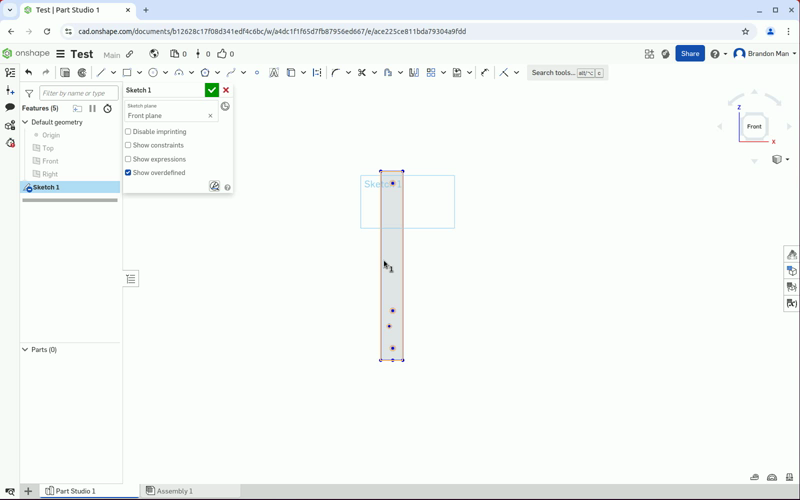
mouse_move(73, 352)
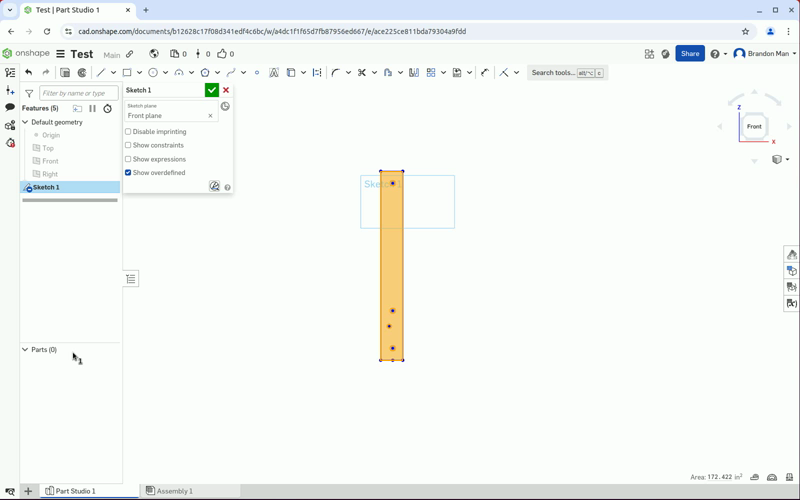
key(shift+y)
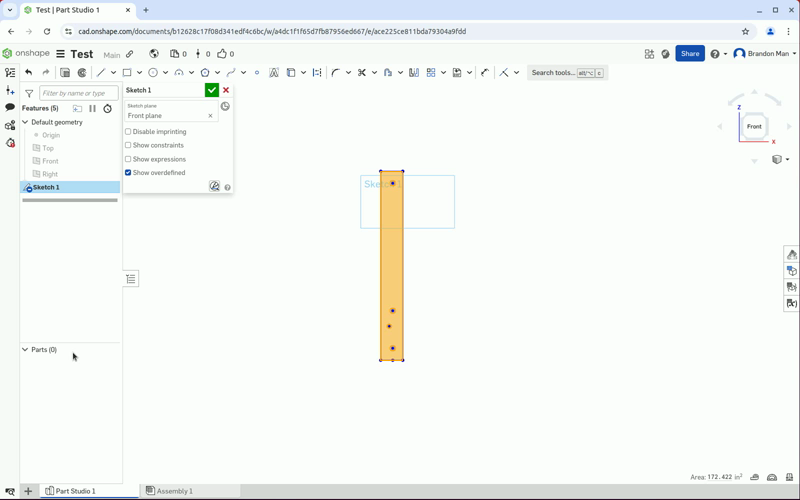
key(shift+e)
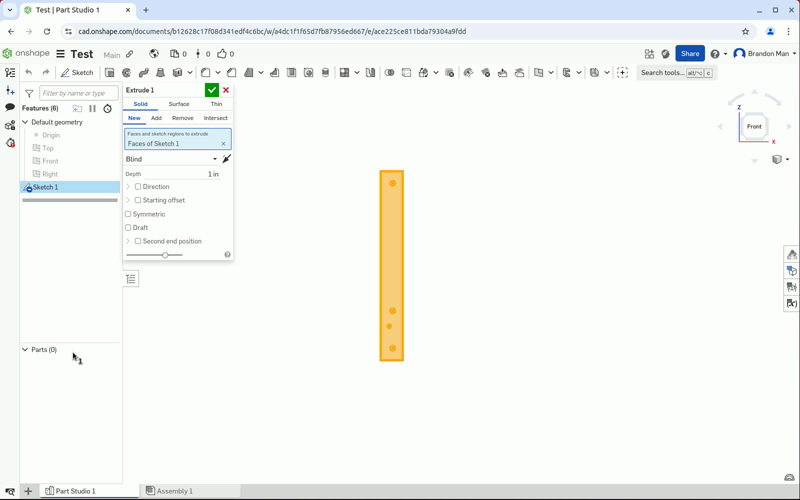
mouse_move(143, 106)
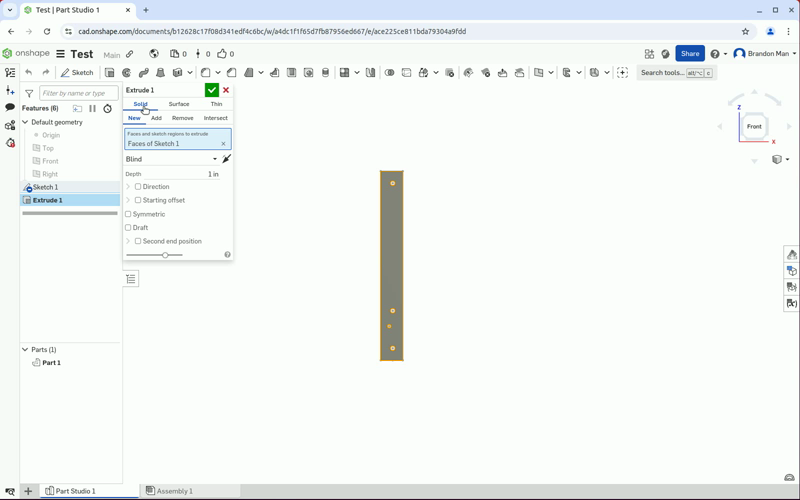
click(143, 106)
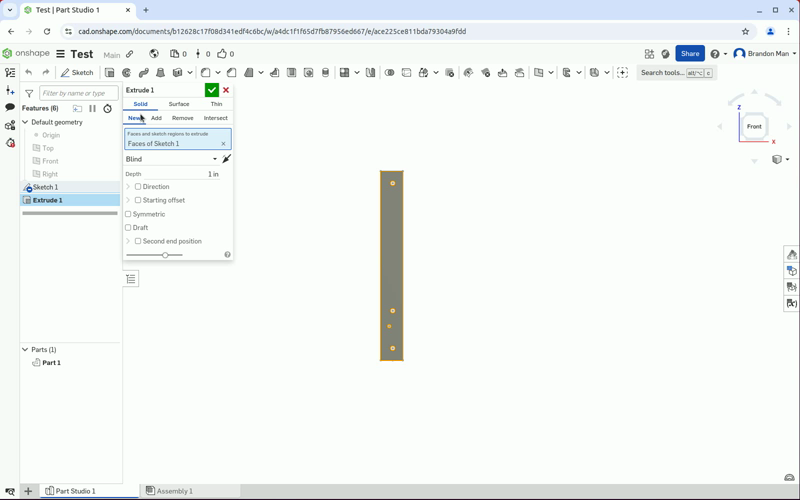
mouse_move(137, 120)
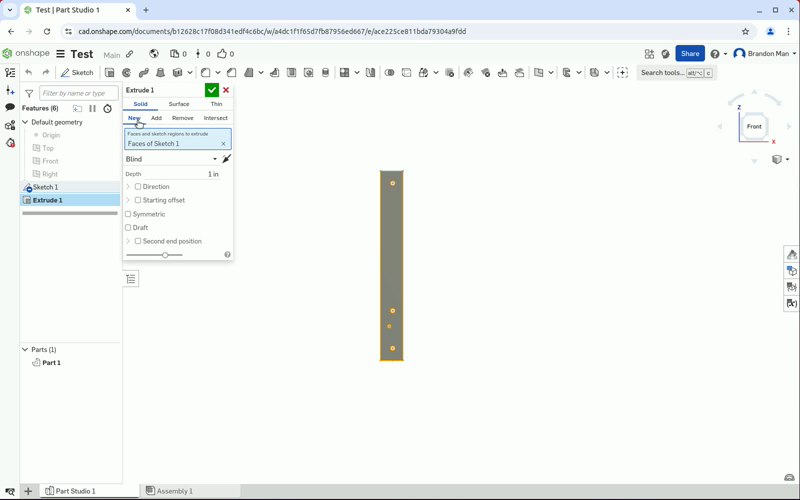
click(137, 120)
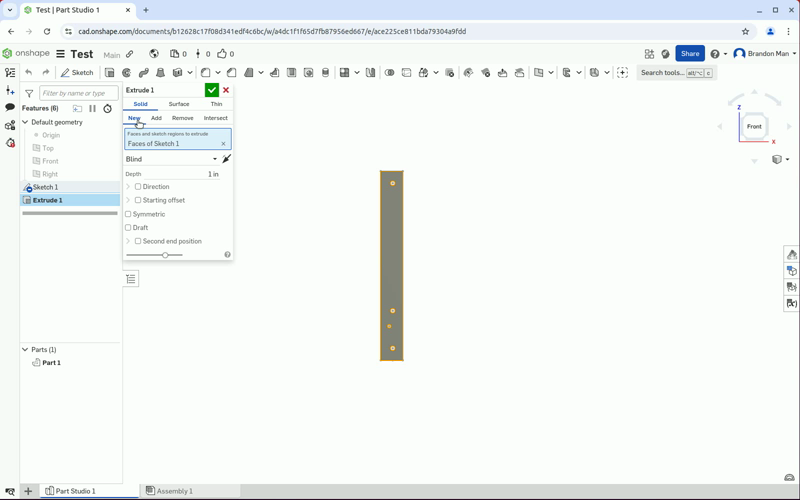
key(tab, 4)
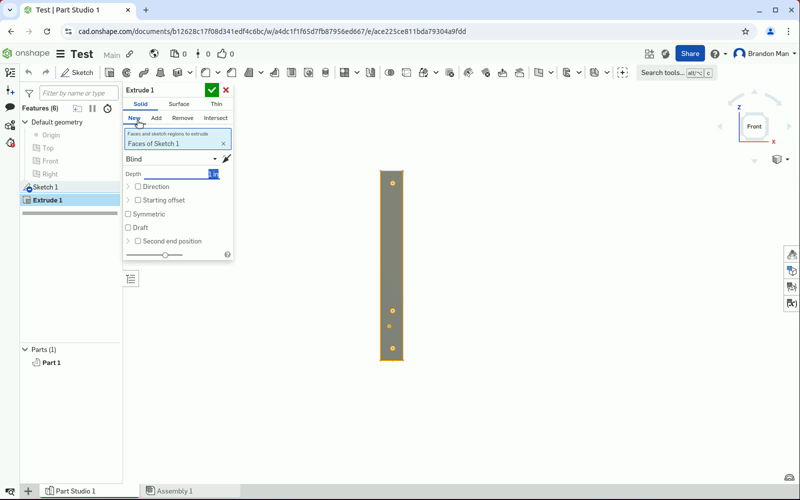
text(0.481)
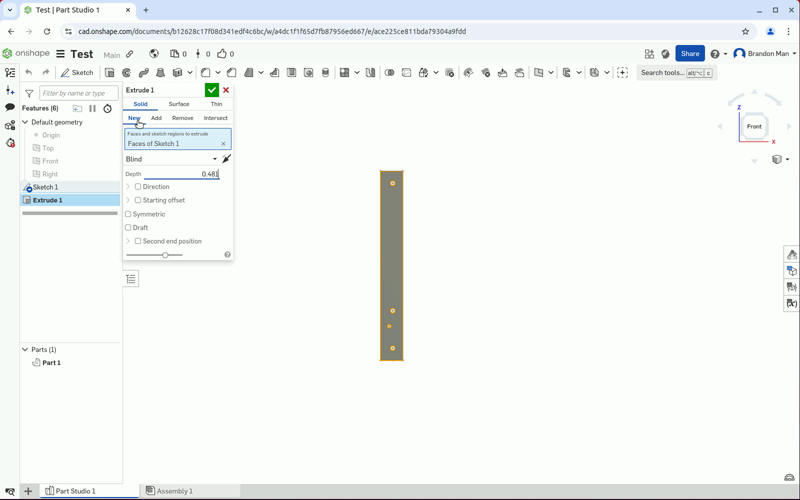
key(enter)
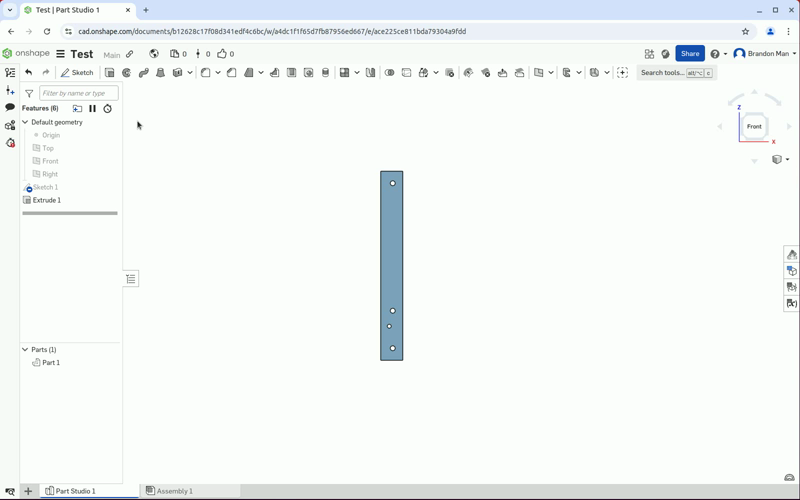
key(shift+h)
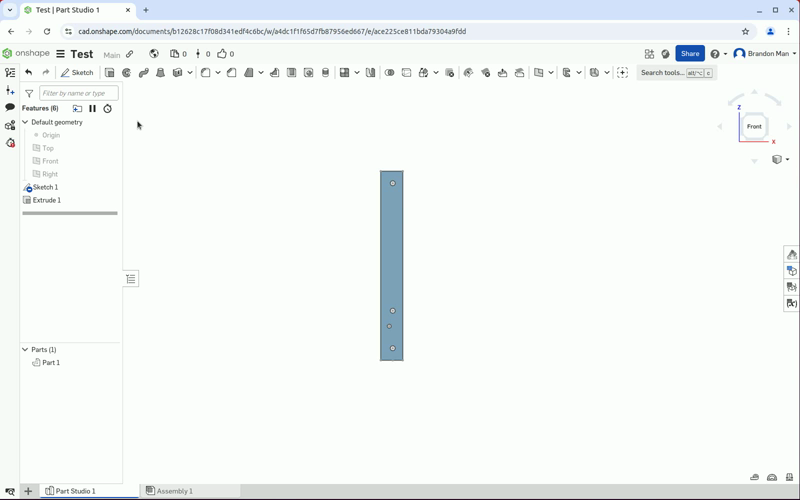
key(shift+h)
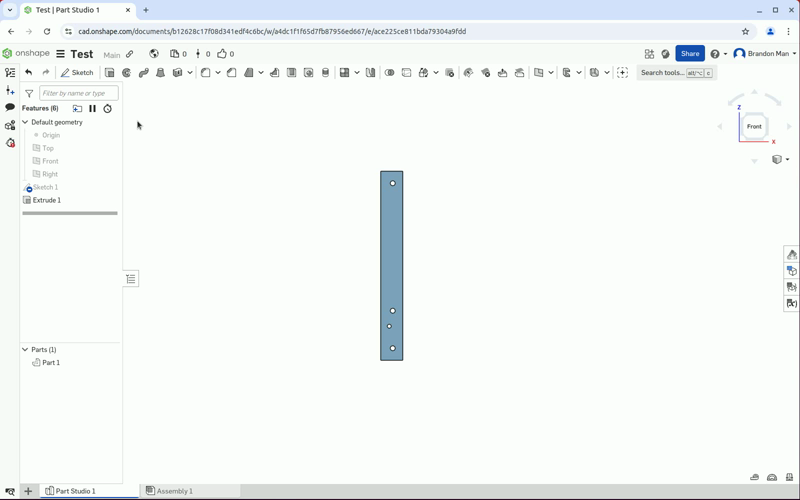
mouse_move(73, 189)
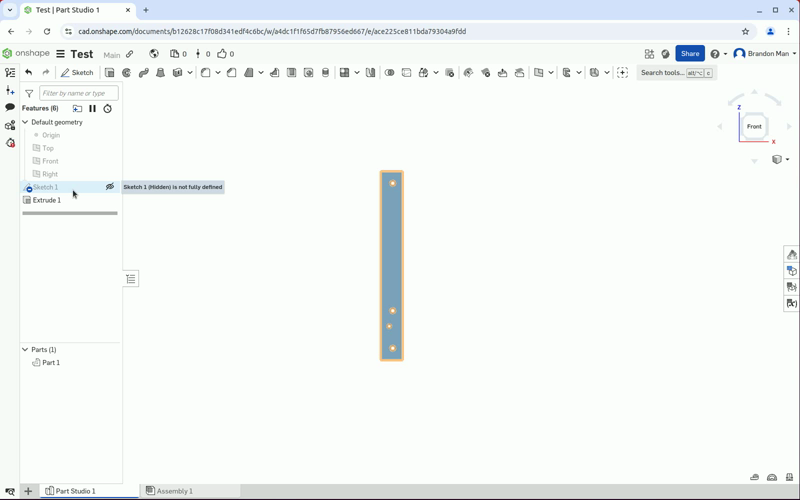
click(73, 189)
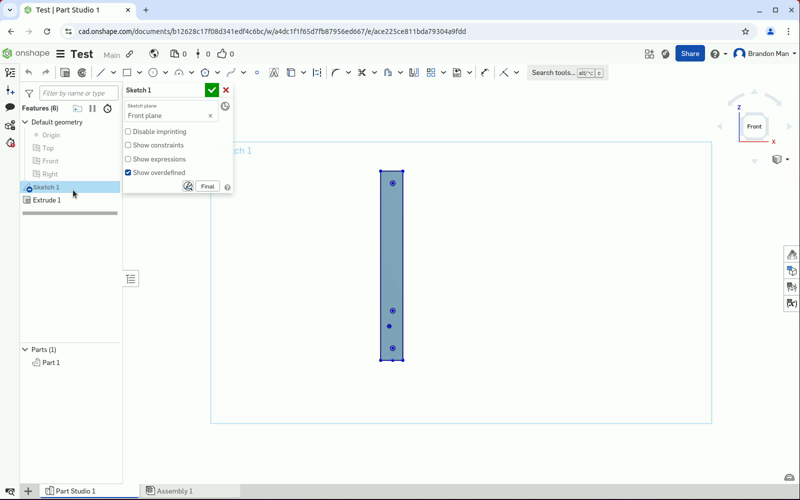
mouse_move(229, 92)
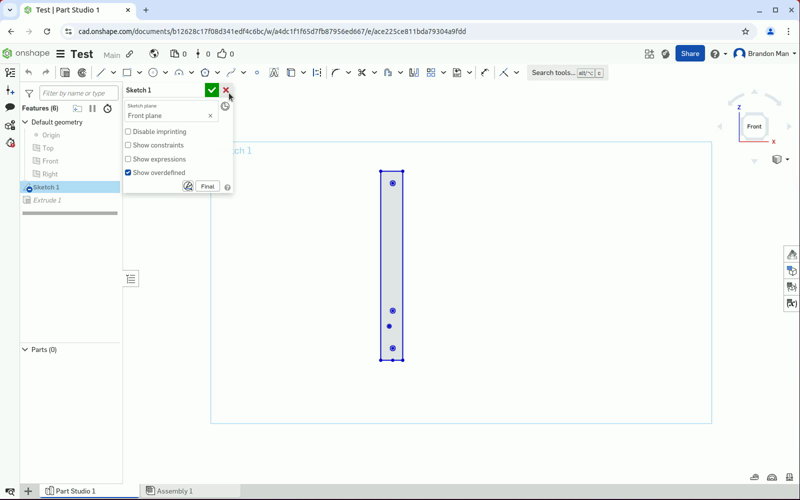
click(229, 92)
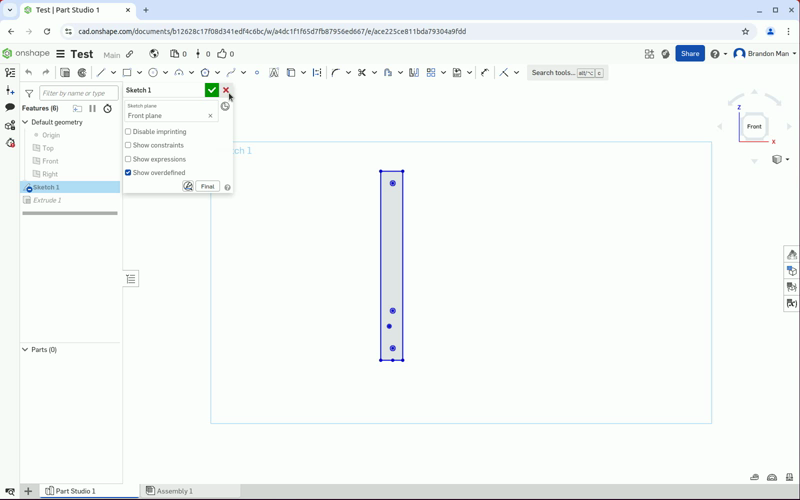
key(shift+s)
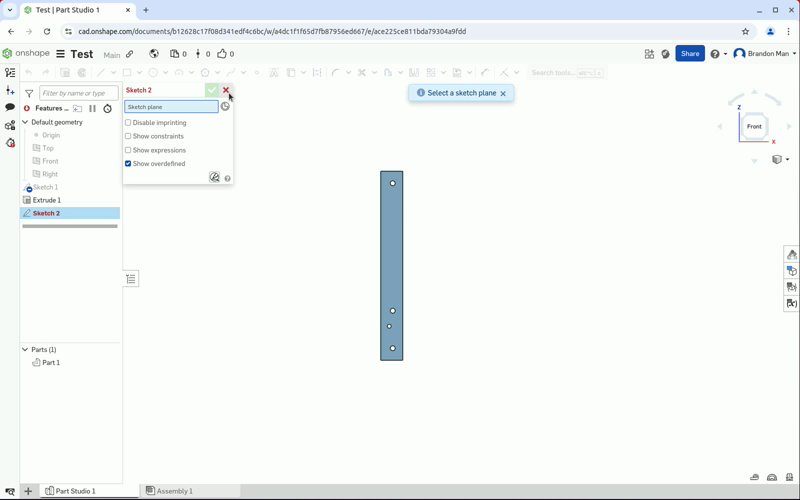
mouse_move(73, 163)
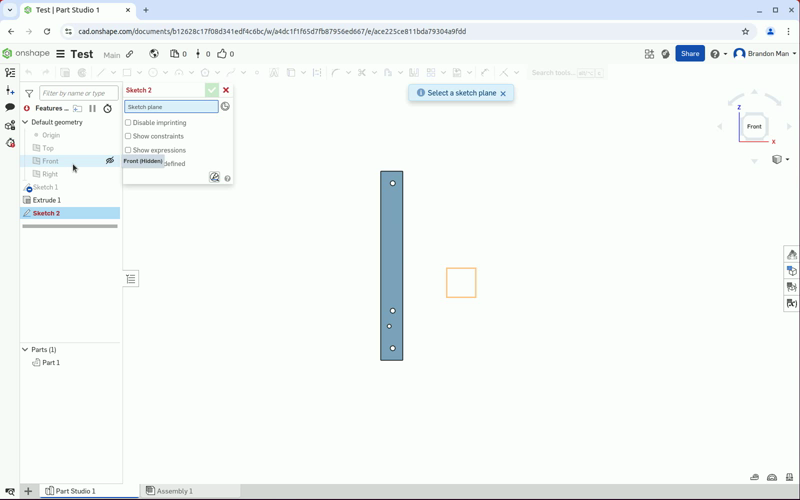
click(73, 163)
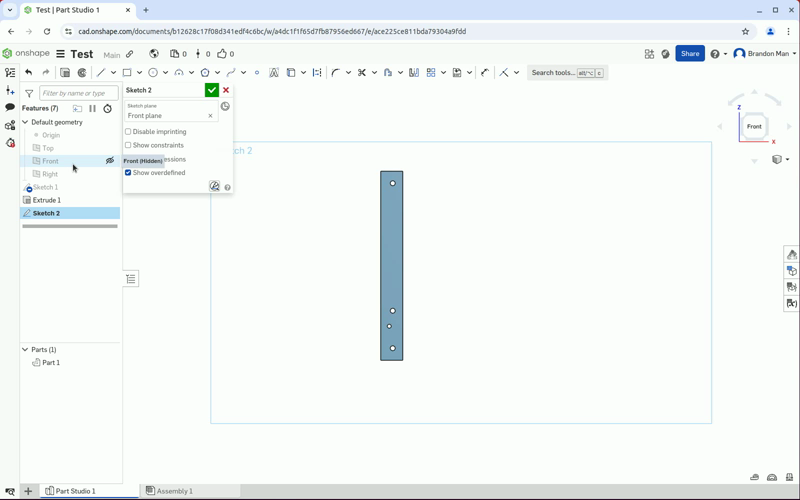
mouse_move(73, 352)
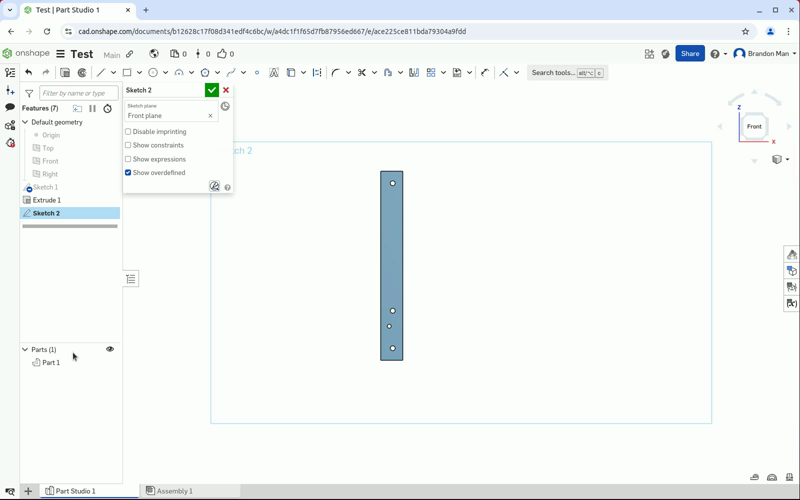
key(y)
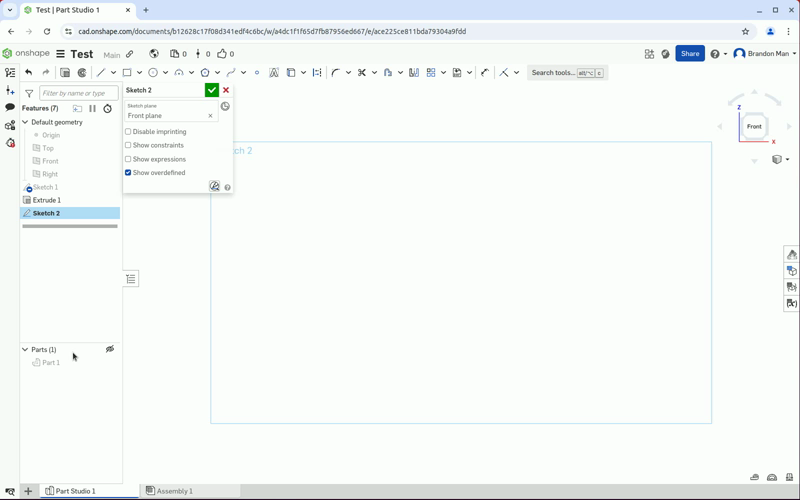
key(l)
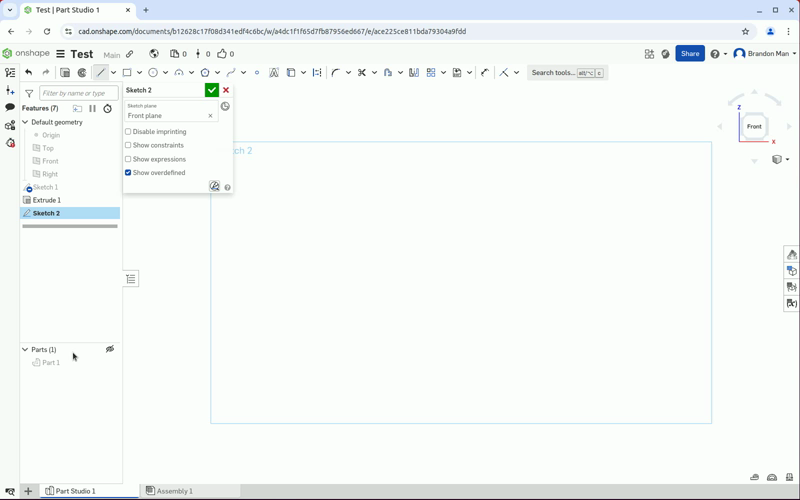
key_down(shift)
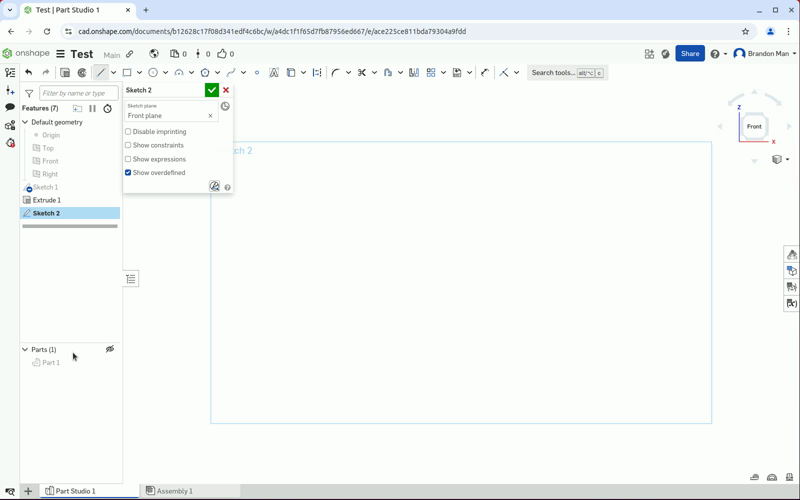
mouse_move(426, 321)
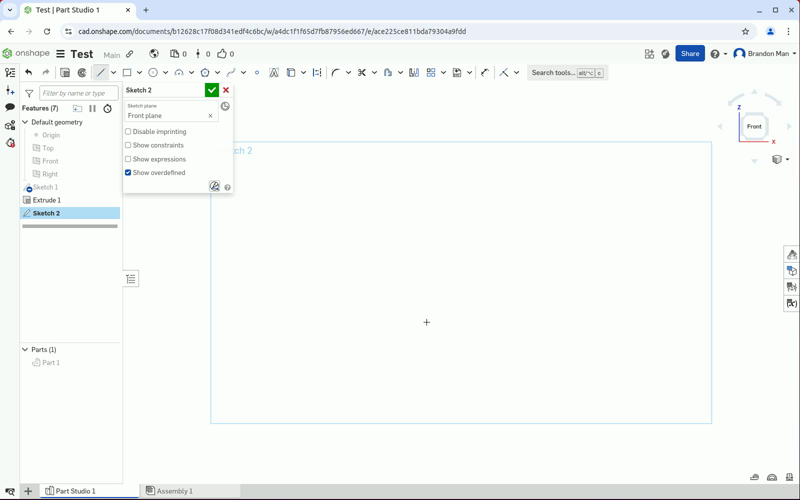
click(426, 321)
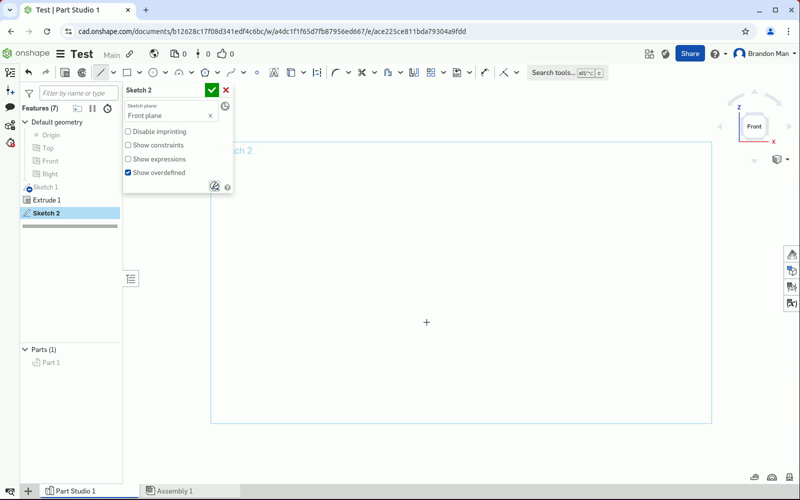
key_up(shift)
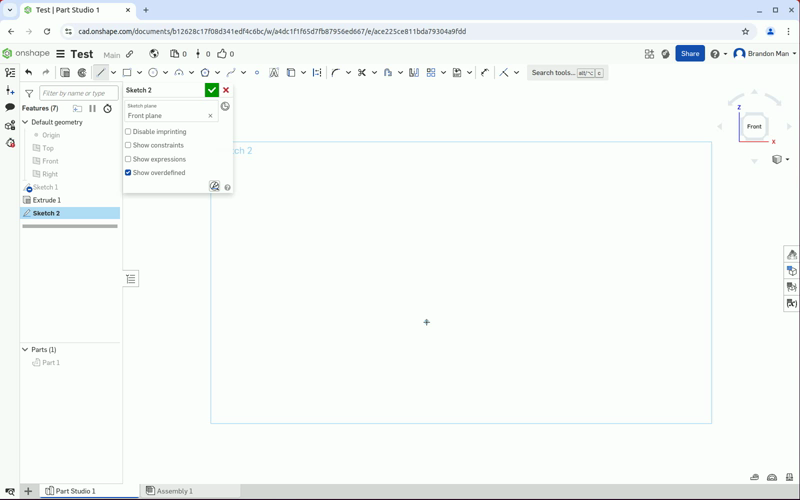
key_down(shift)
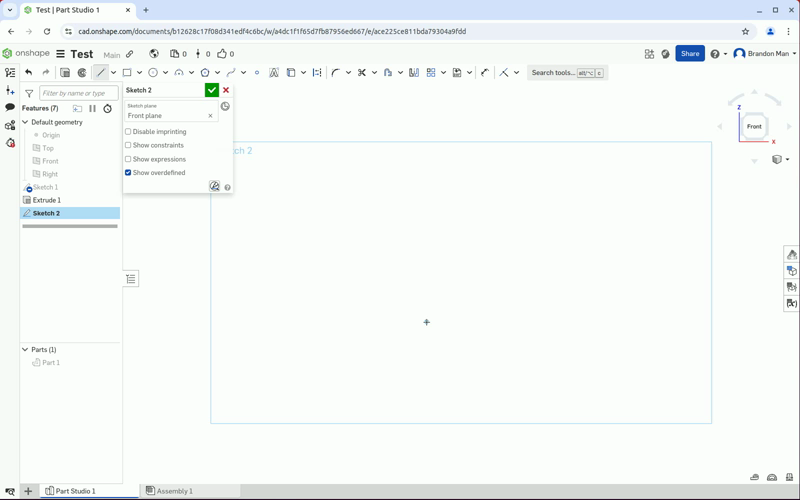
mouse_move(456, 321)
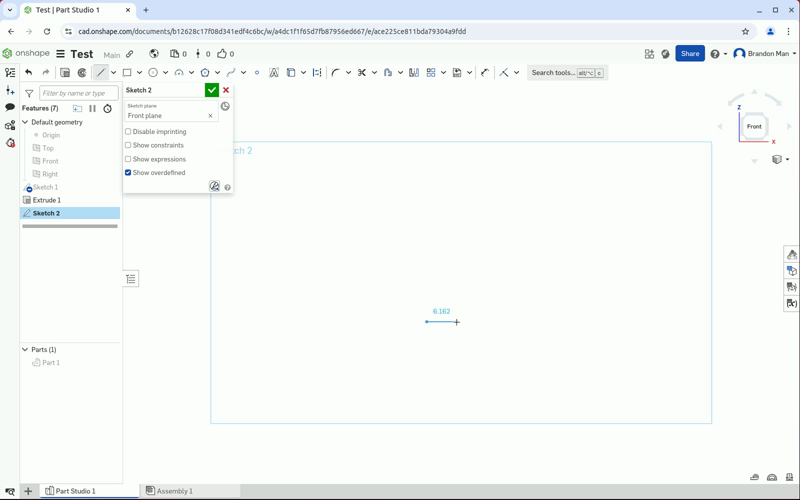
mouse_move(449, 321)
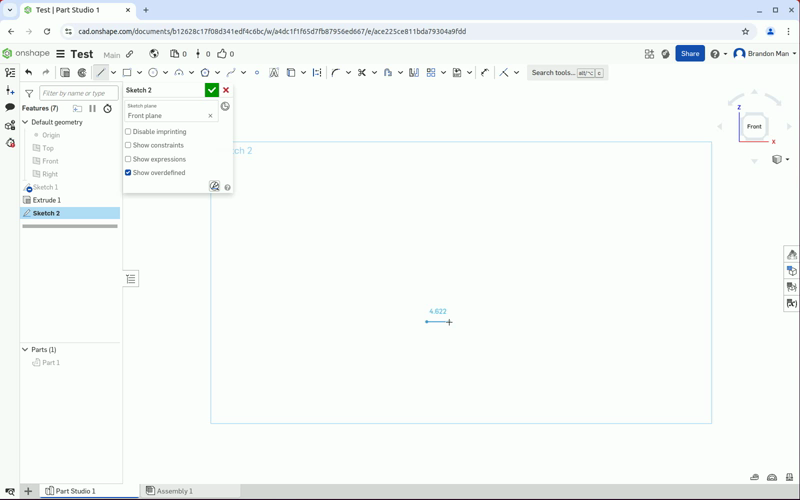
click(449, 321)
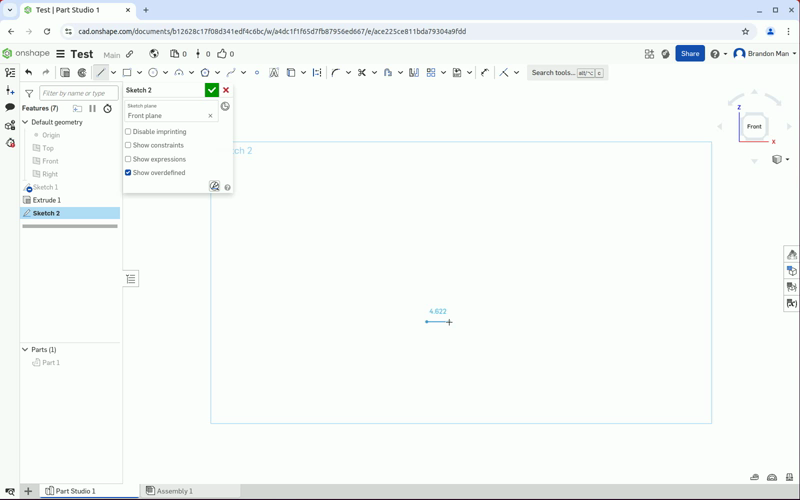
key_up(shift)
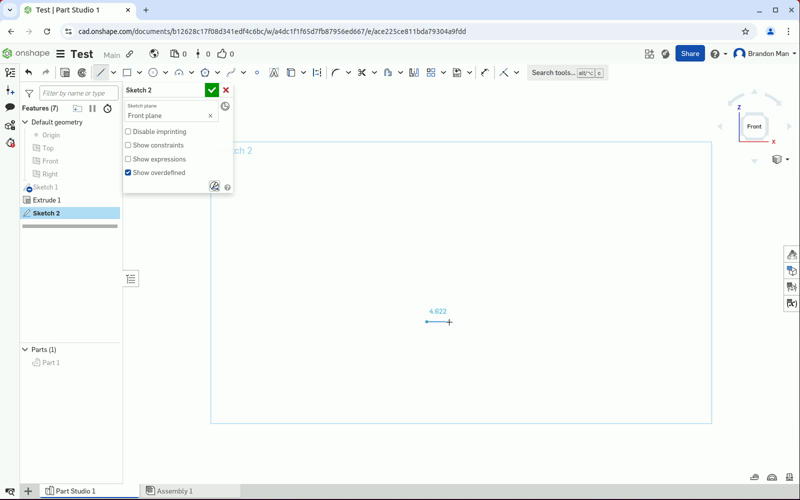
key_down(shift)
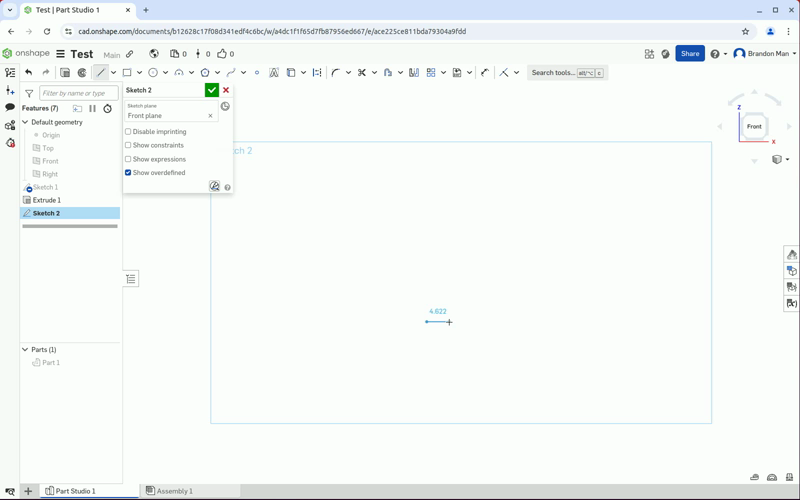
mouse_move(449, 170)
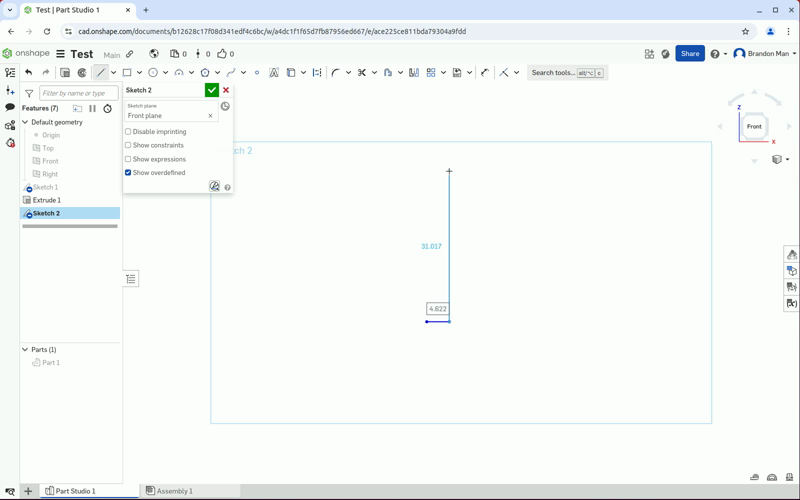
click(449, 170)
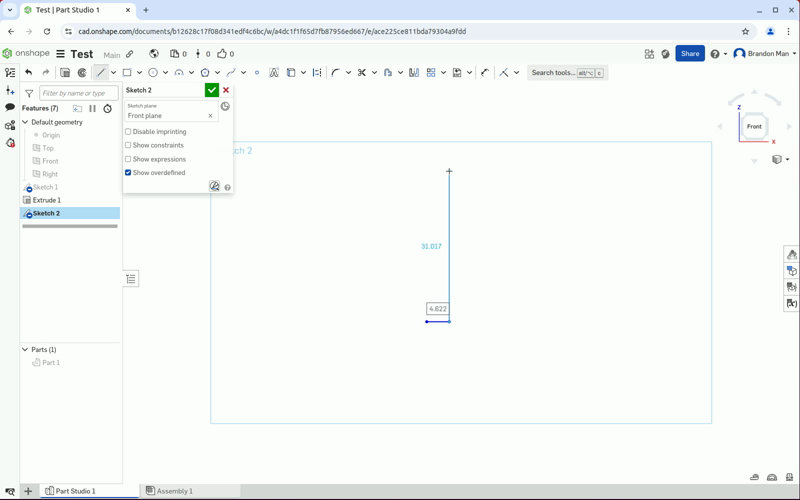
key_up(shift)
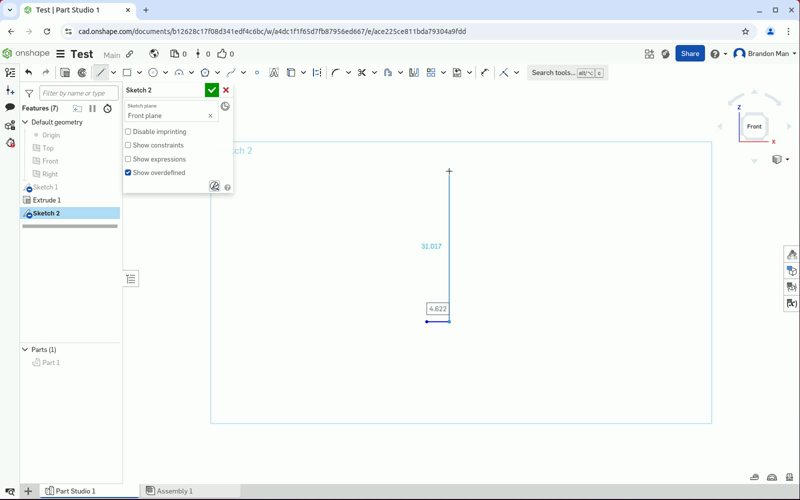
key_down(shift)
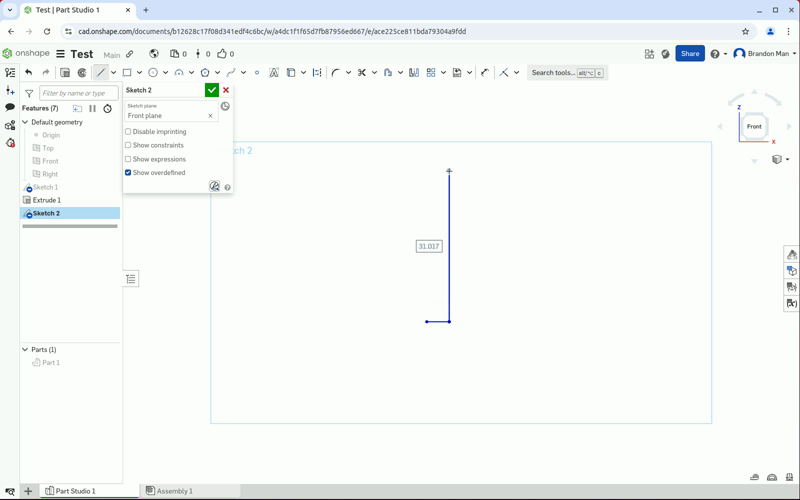
mouse_move(479, 170)
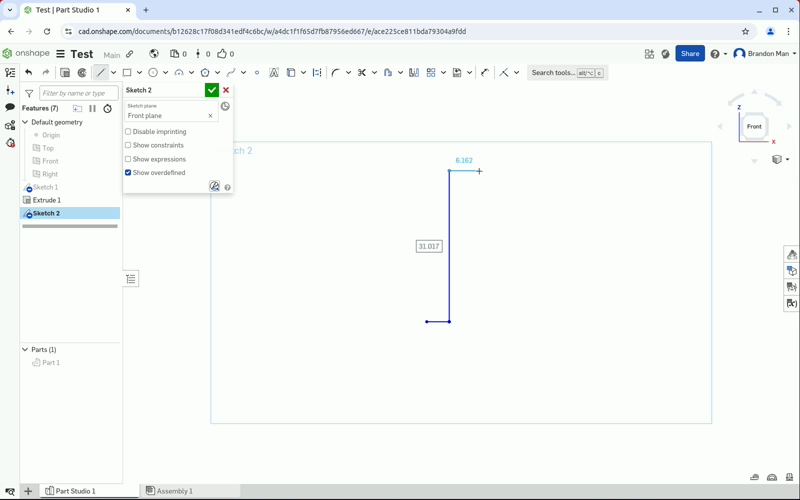
mouse_move(426, 170)
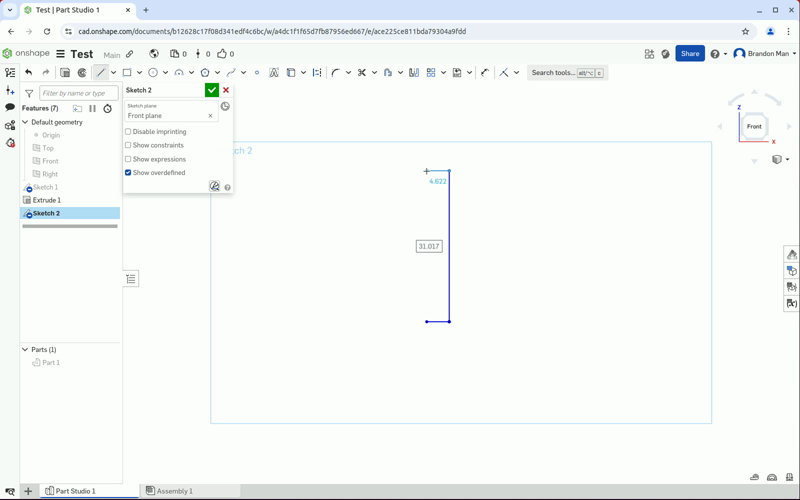
click(426, 170)
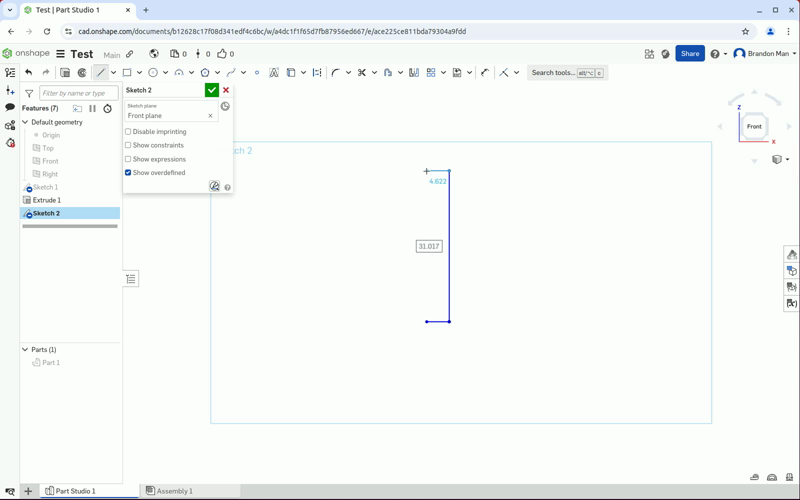
key_up(shift)
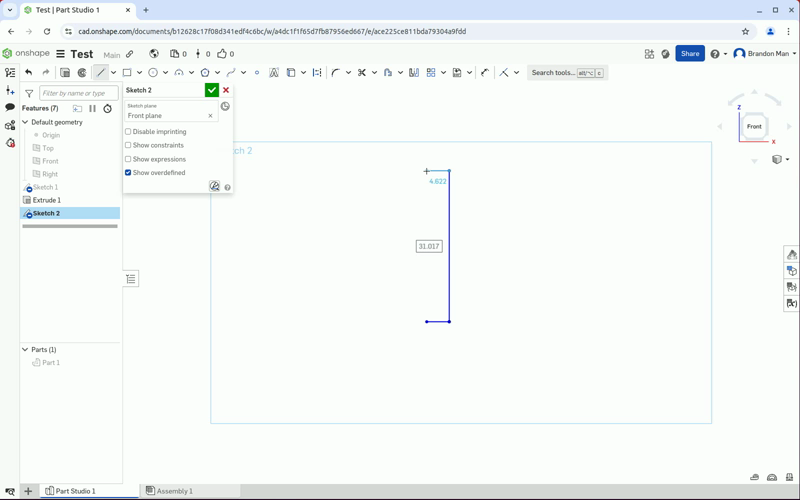
key_down(shift)
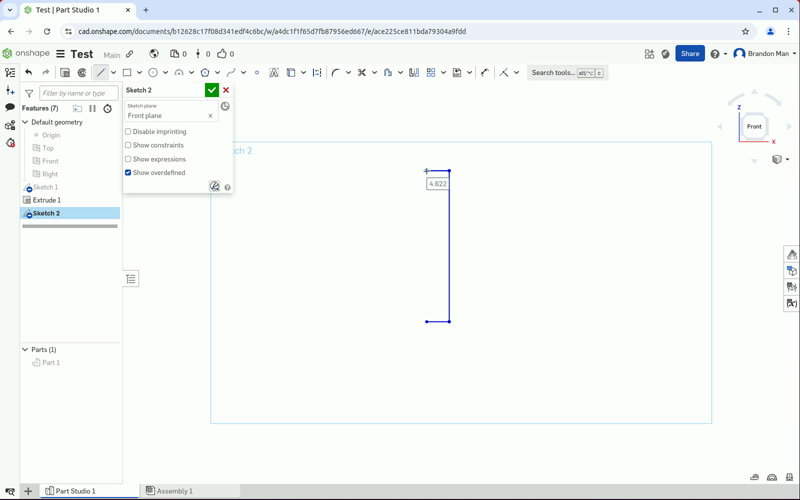
mouse_move(426, 321)
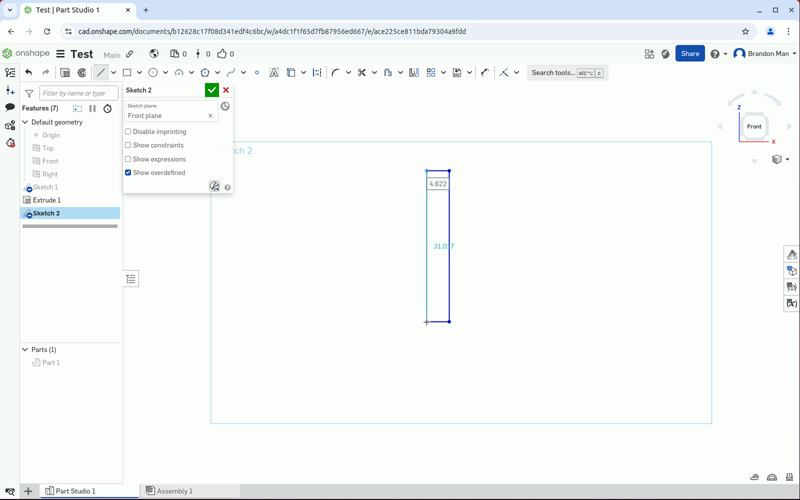
key_up(shift)
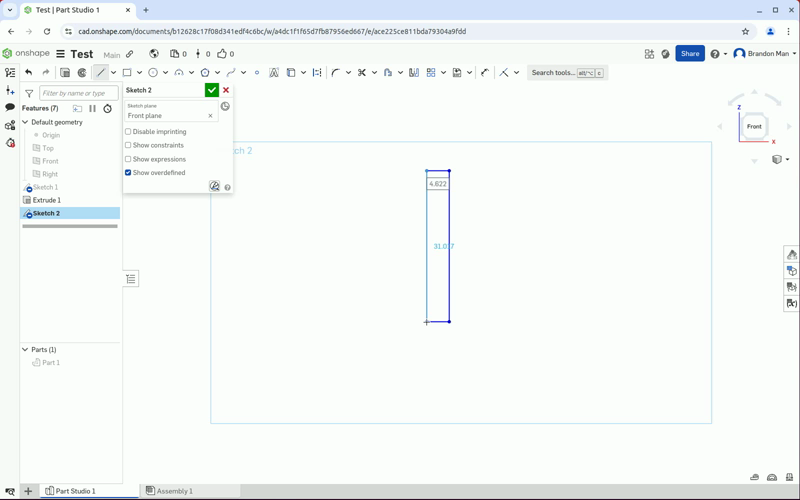
click(426, 321)
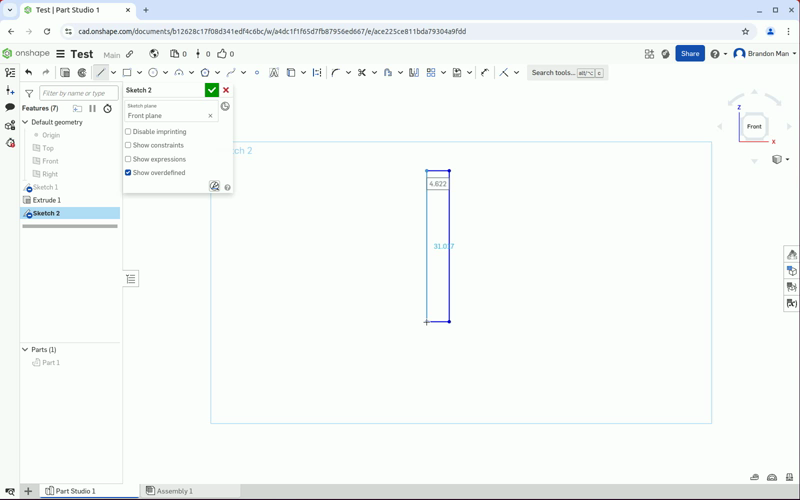
key(esc)
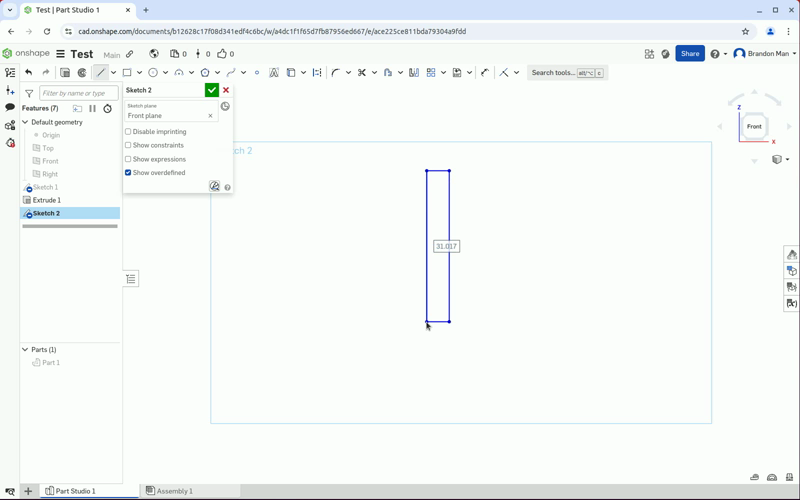
key(c)
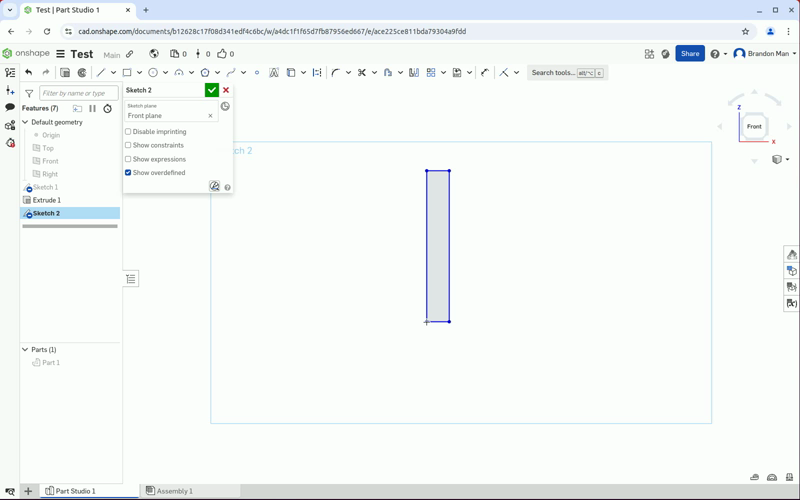
key_down(shift)
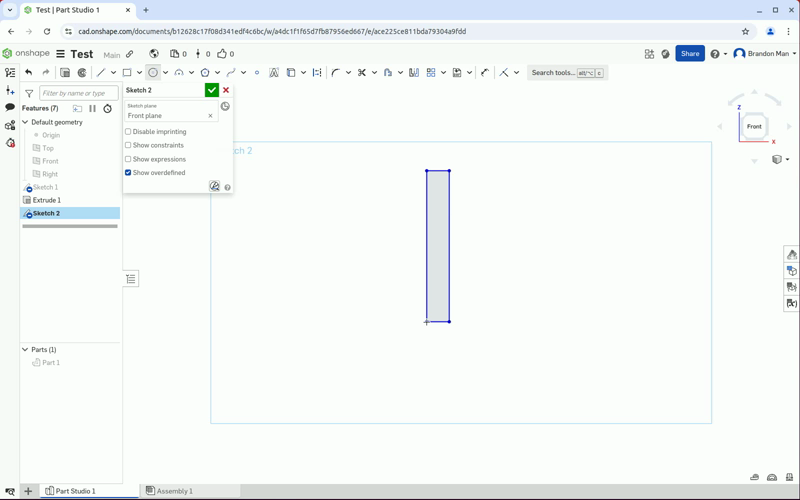
mouse_move(434, 258)
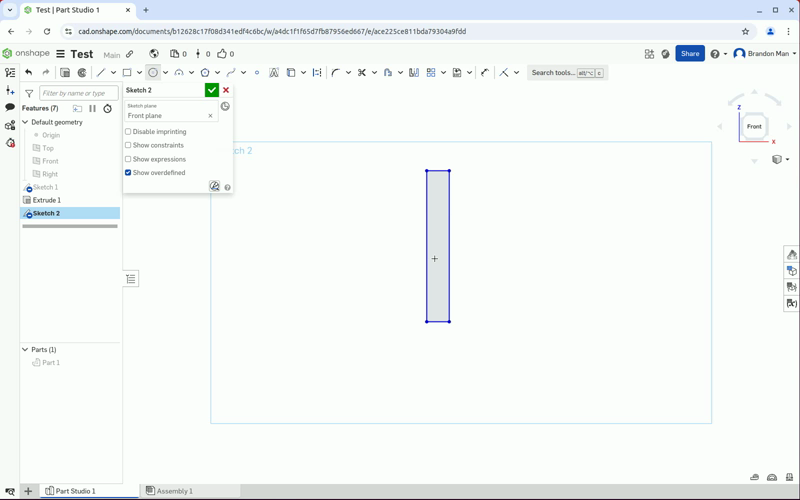
click(434, 258)
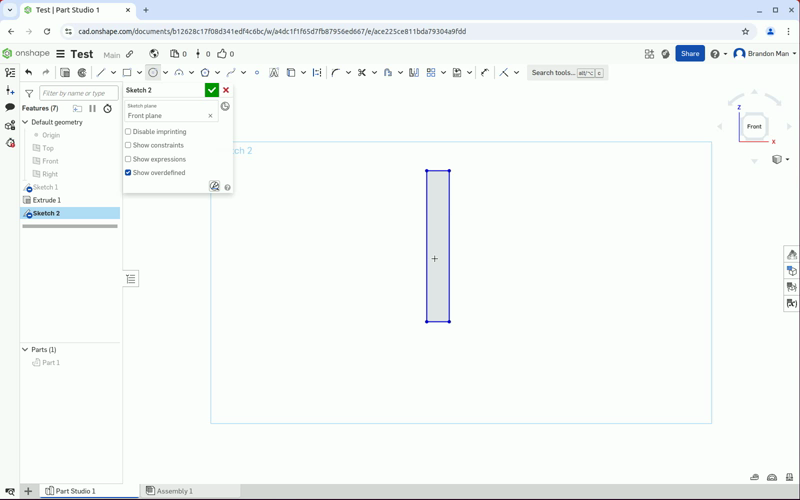
key_up(shift)
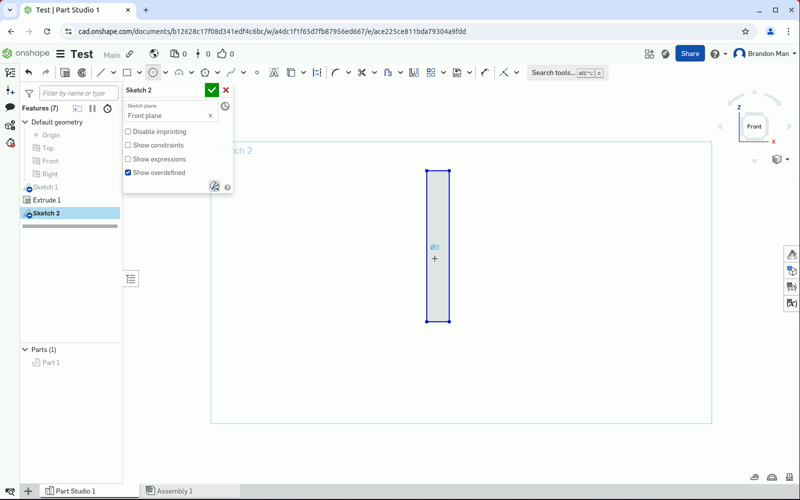
mouse_move(436, 258)
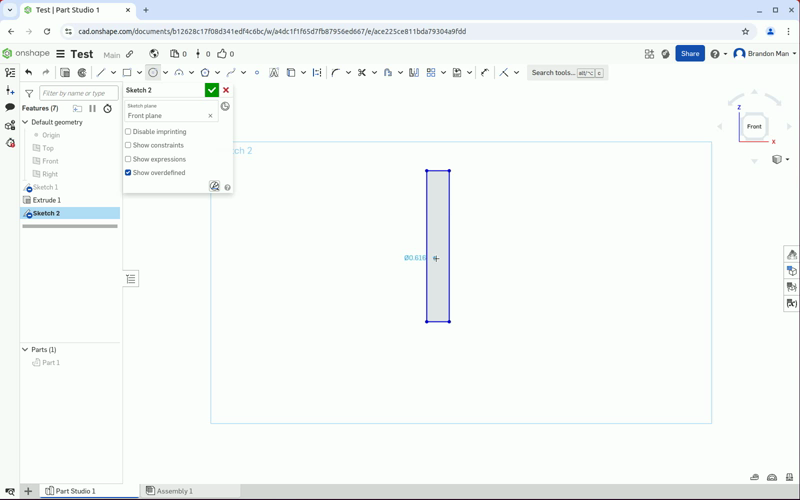
scroll(6)
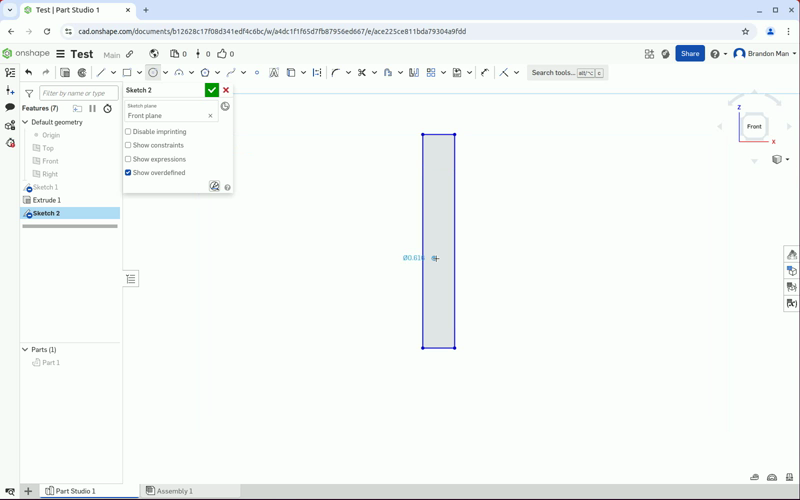
scroll(6)
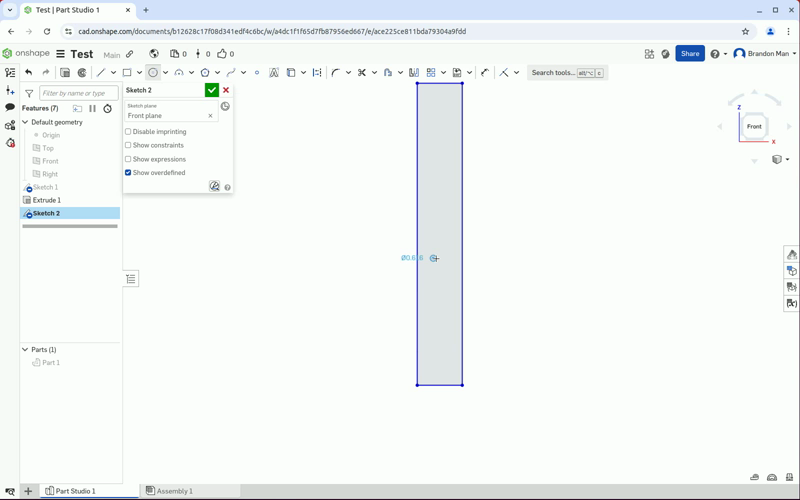
scroll(6)
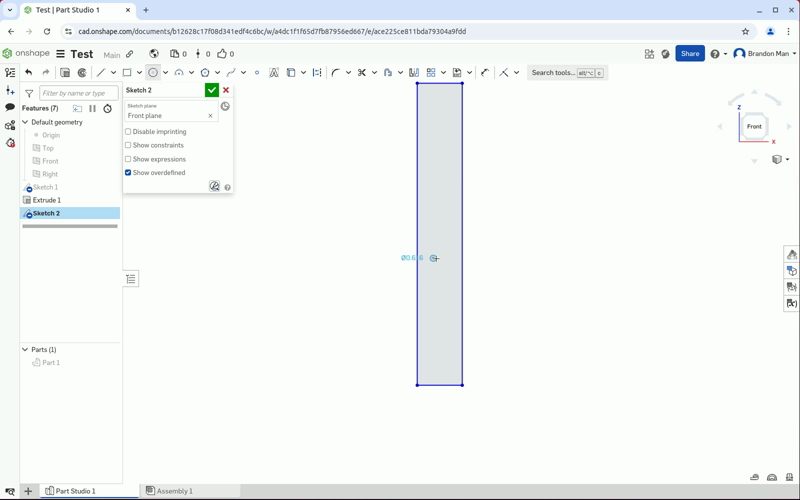
scroll(6)
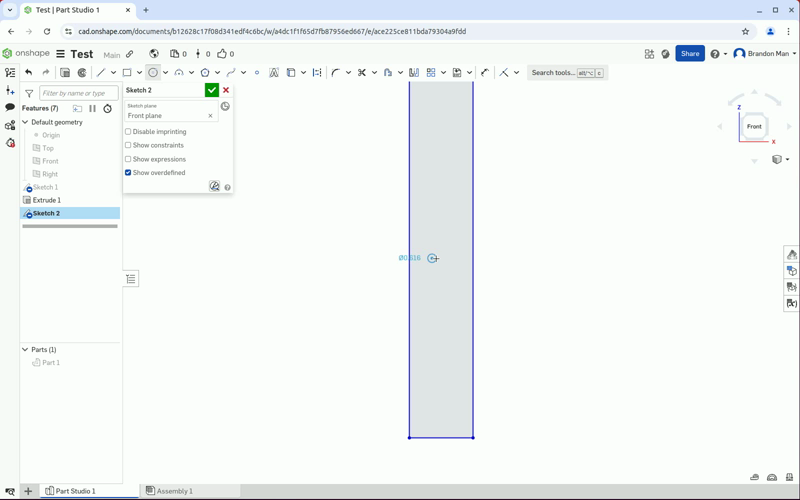
scroll(6)
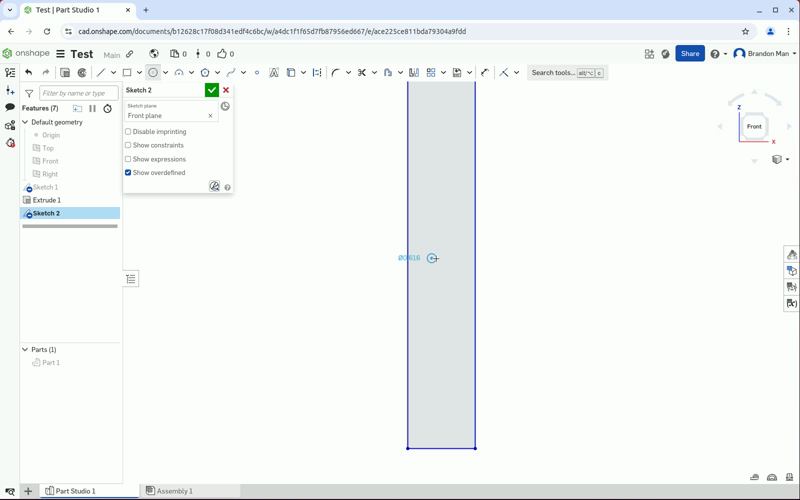
scroll(6)
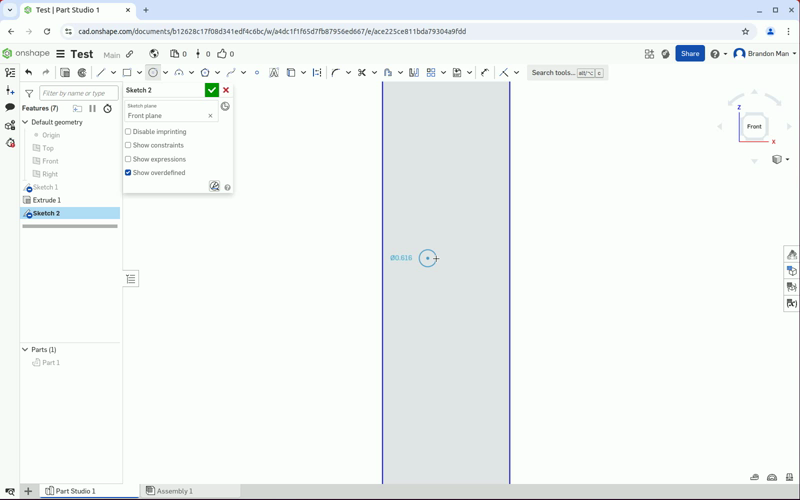
scroll(6)
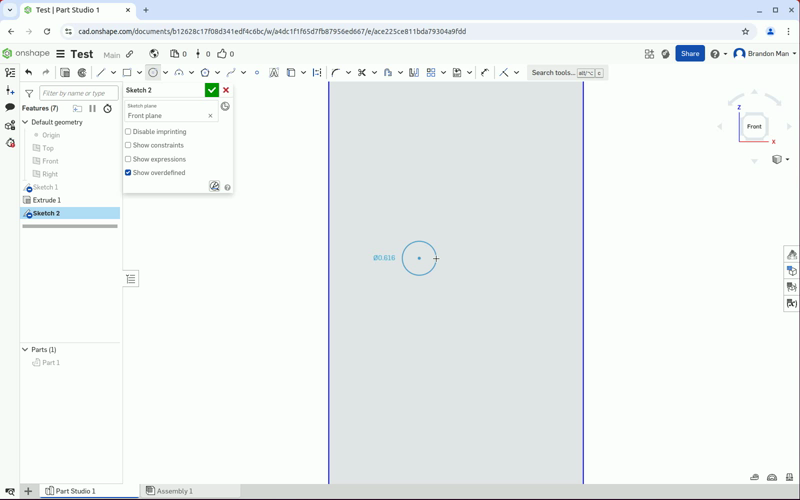
click(436, 258)
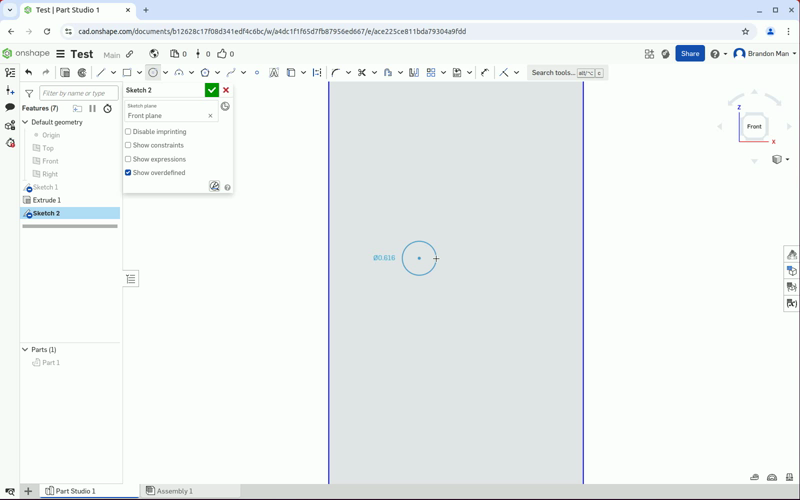
scroll(-6)
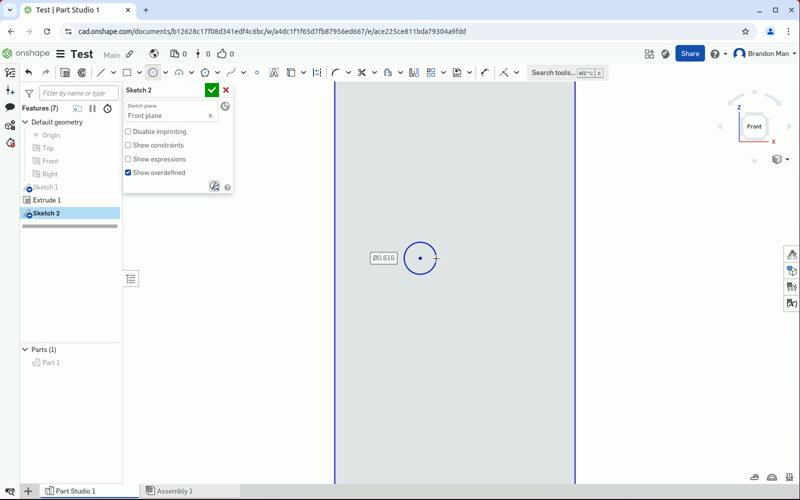
scroll(-6)
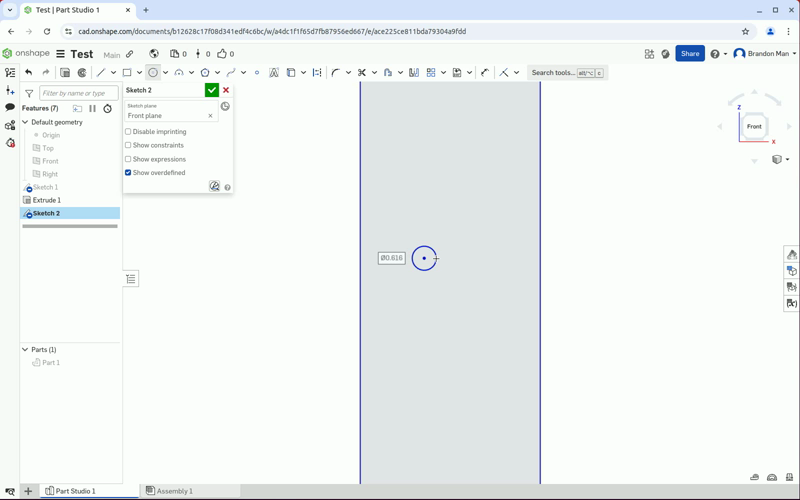
scroll(-6)
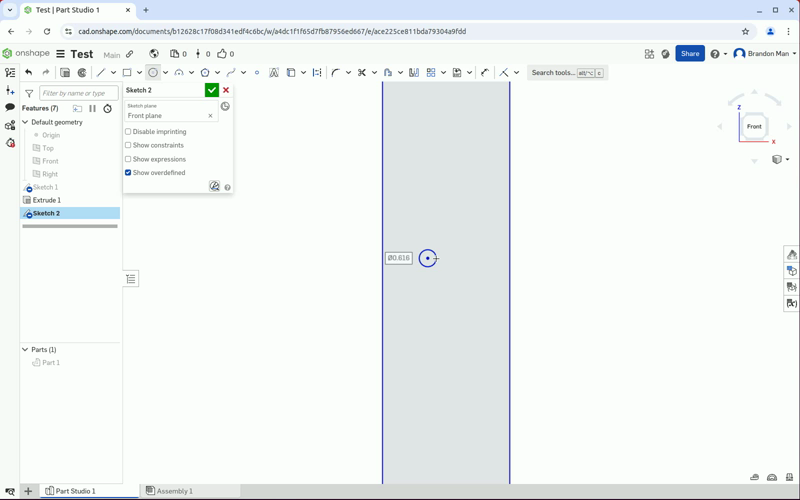
scroll(-6)
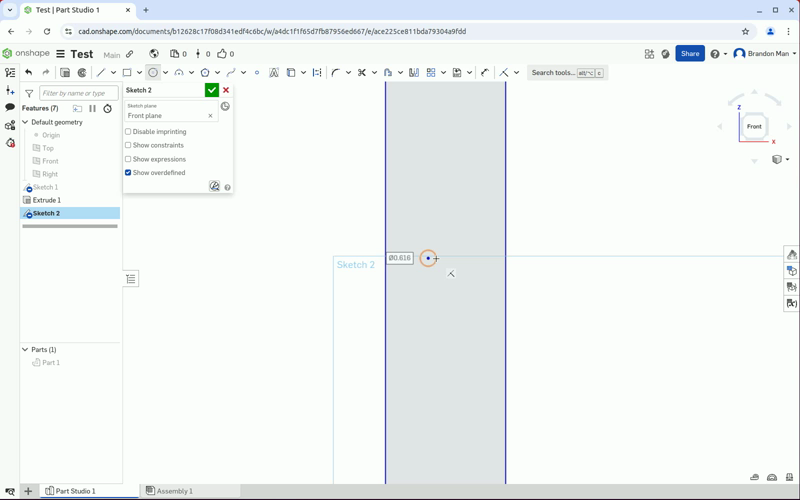
scroll(-6)
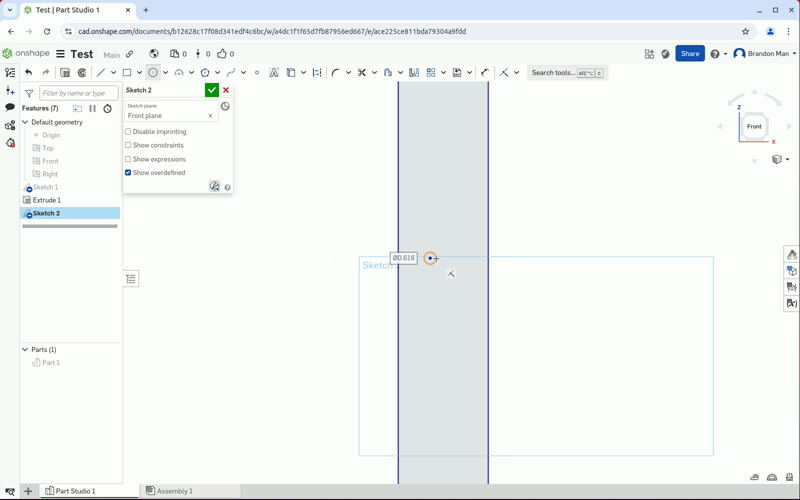
scroll(-6)
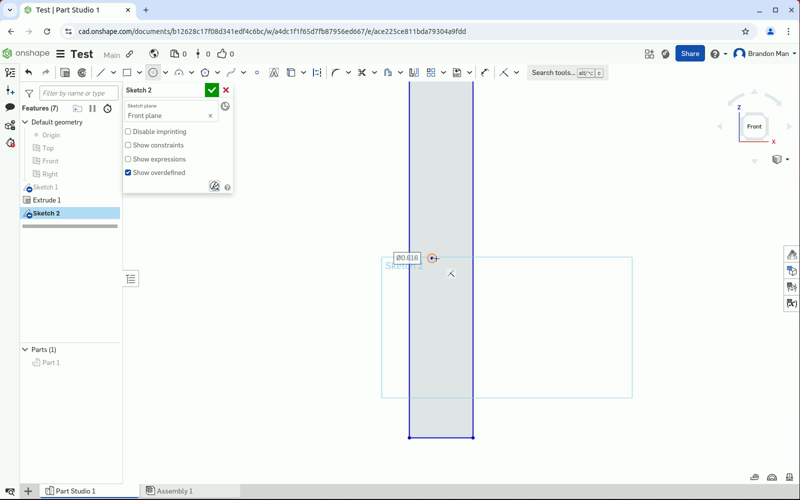
scroll(-6)
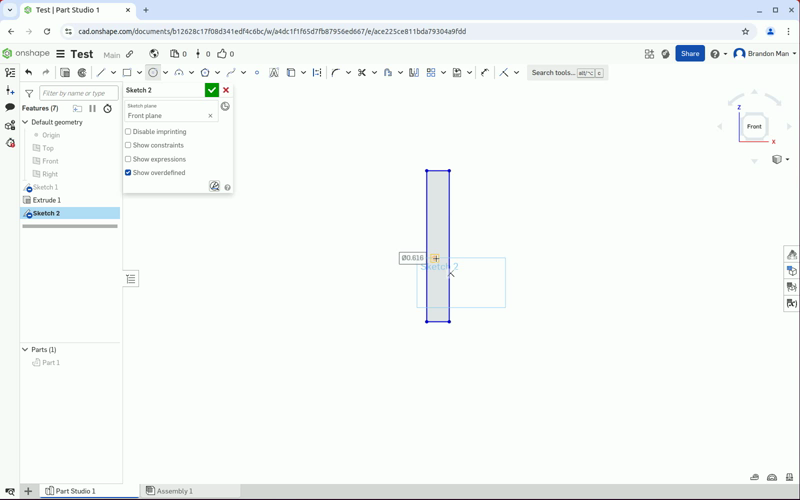
key(esc)
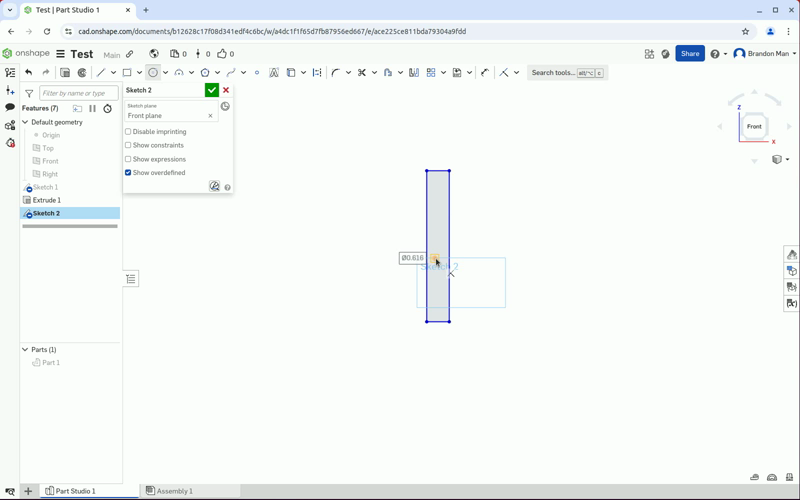
key(c)
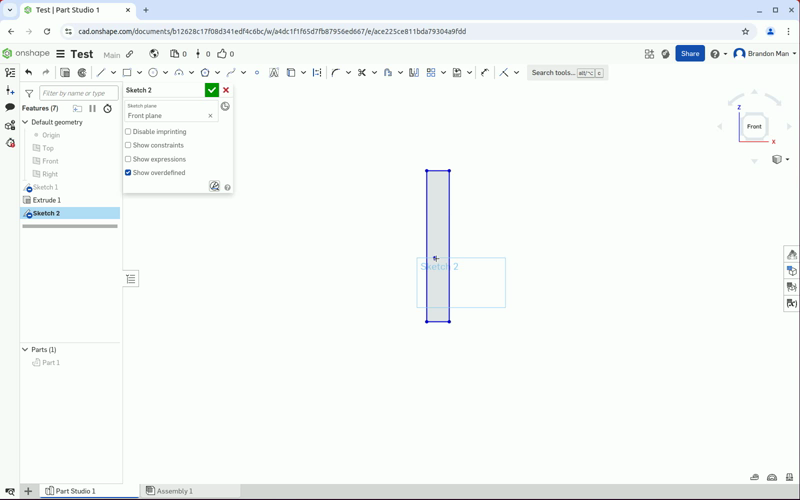
key_down(shift)
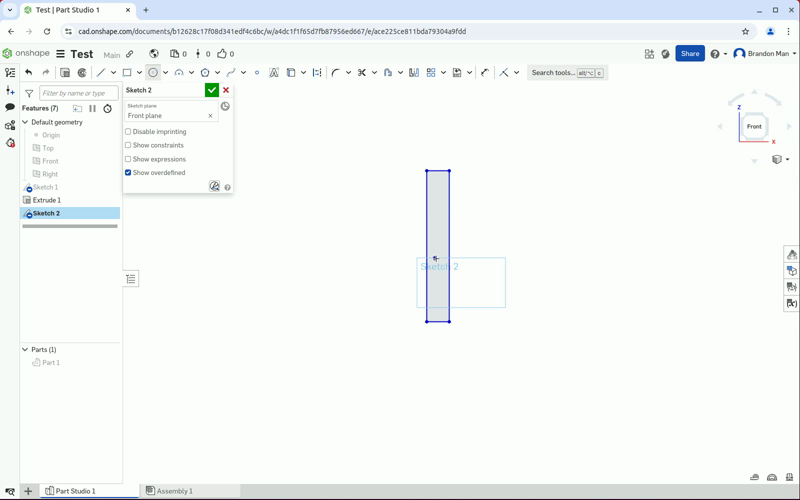
mouse_move(437, 310)
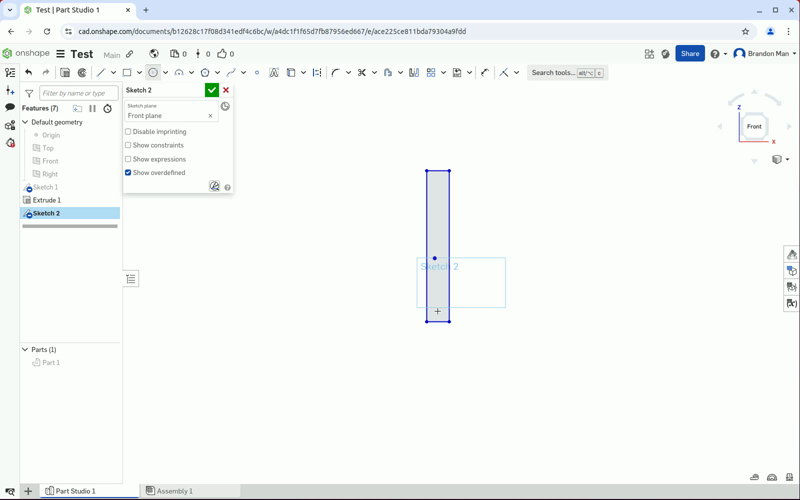
click(437, 310)
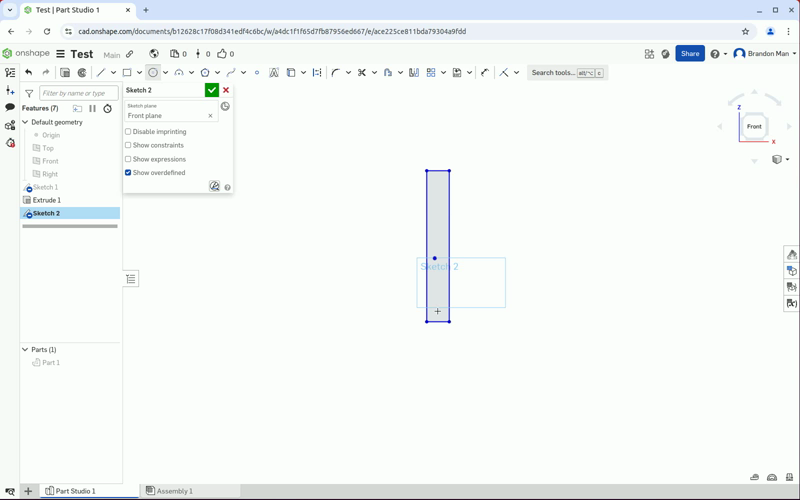
key_up(shift)
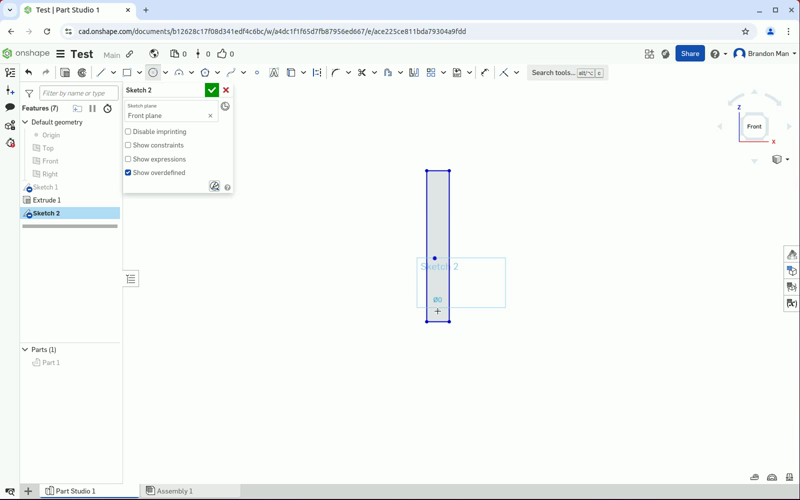
mouse_move(439, 310)
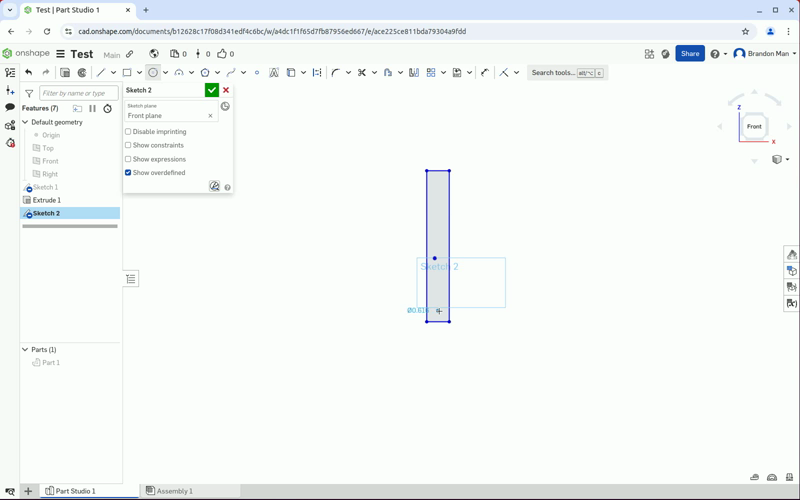
scroll(6)
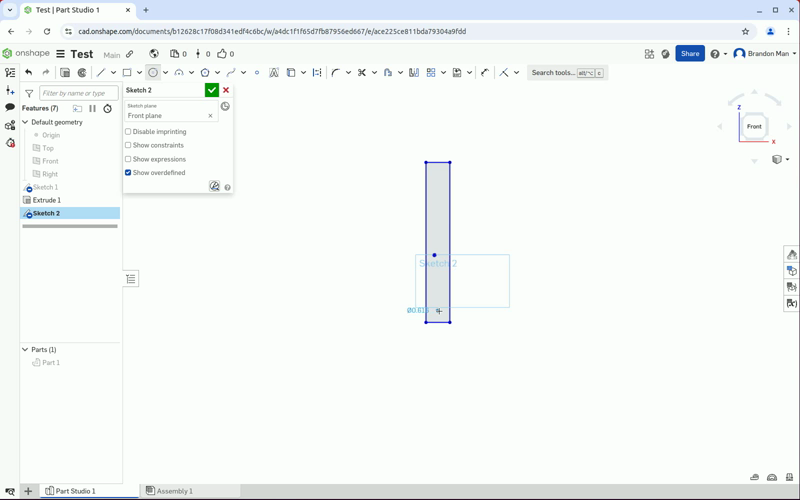
scroll(6)
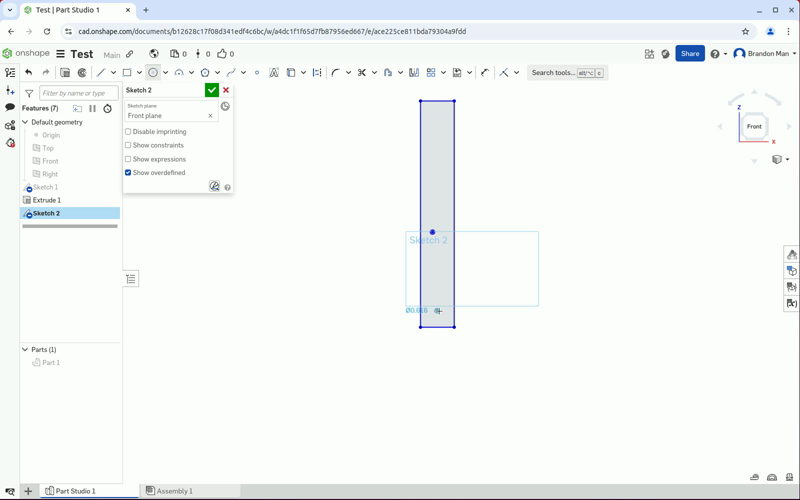
scroll(6)
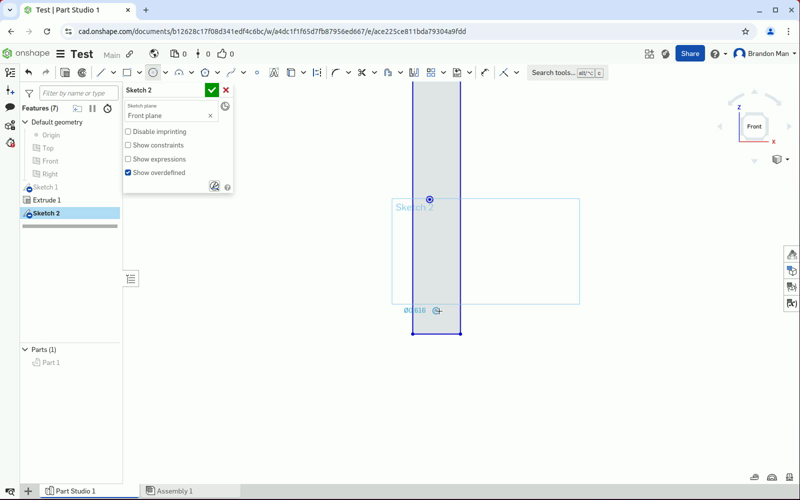
scroll(6)
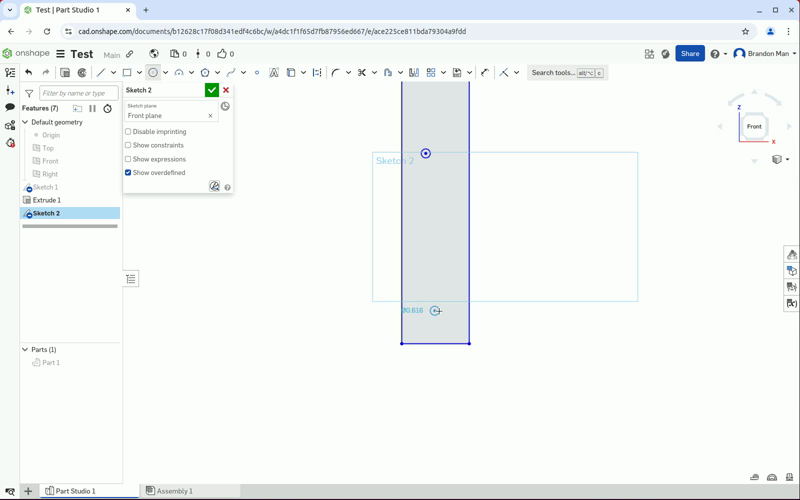
scroll(6)
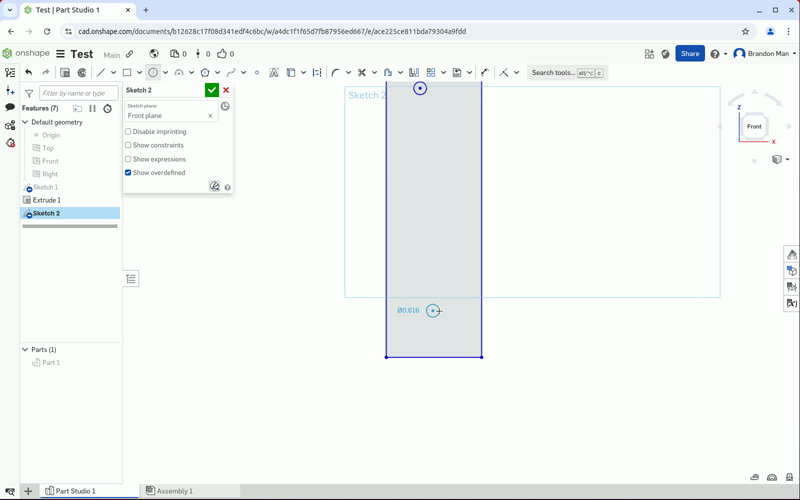
scroll(6)
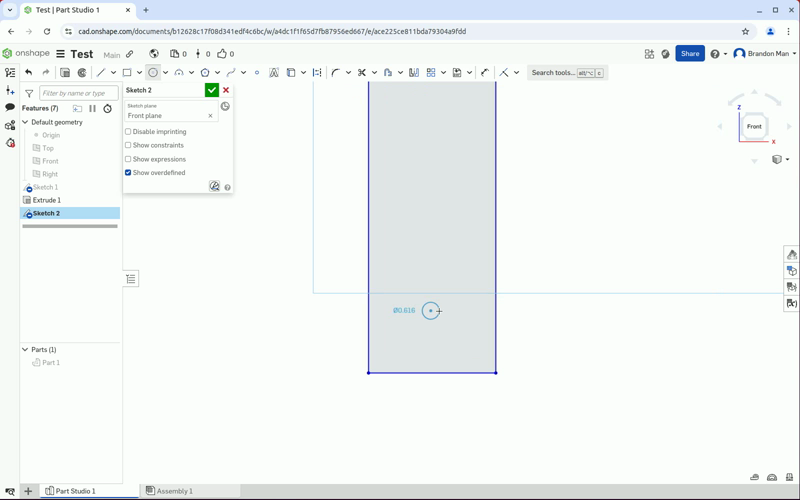
scroll(6)
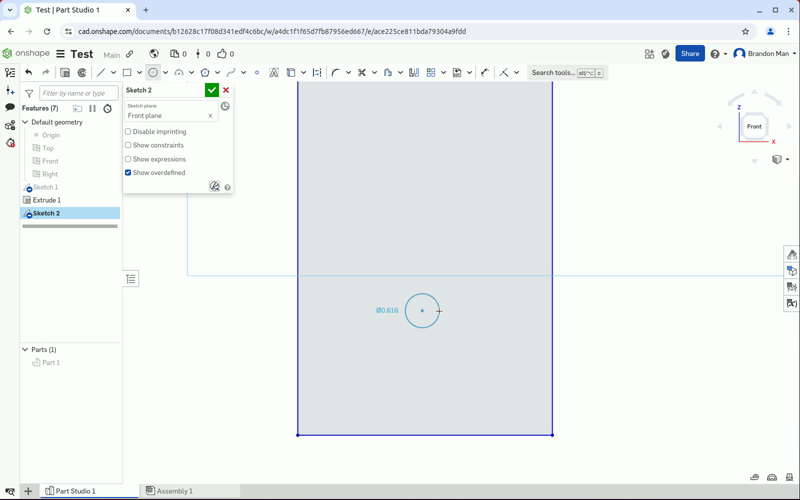
click(439, 310)
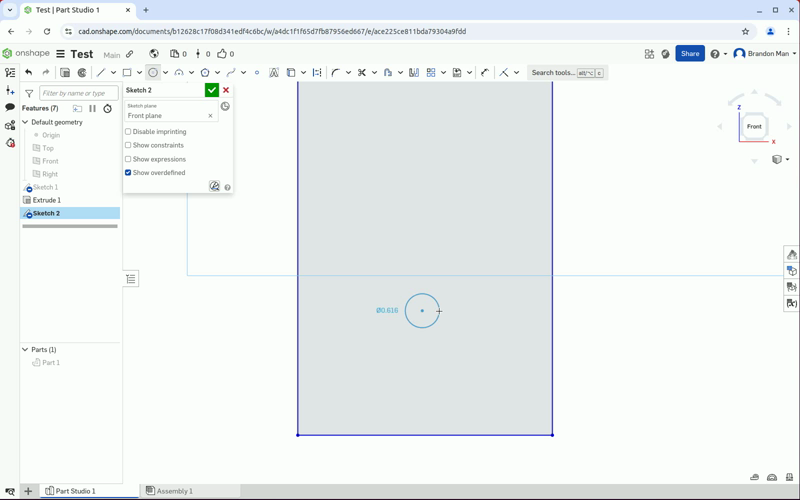
scroll(-6)
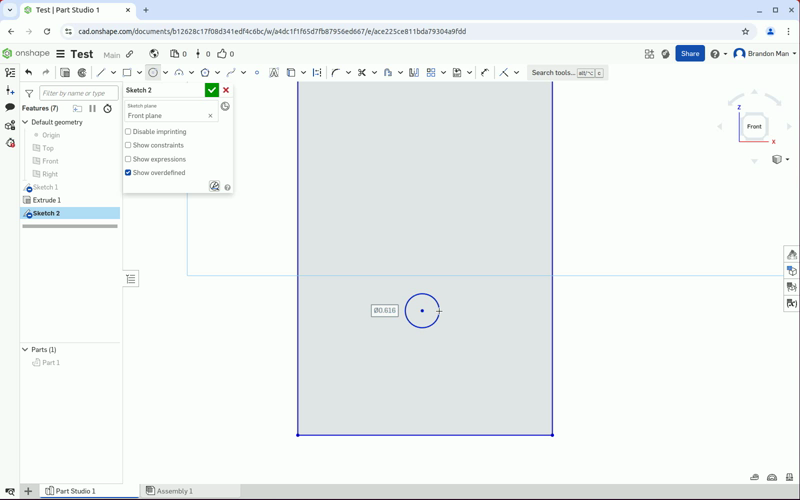
scroll(-6)
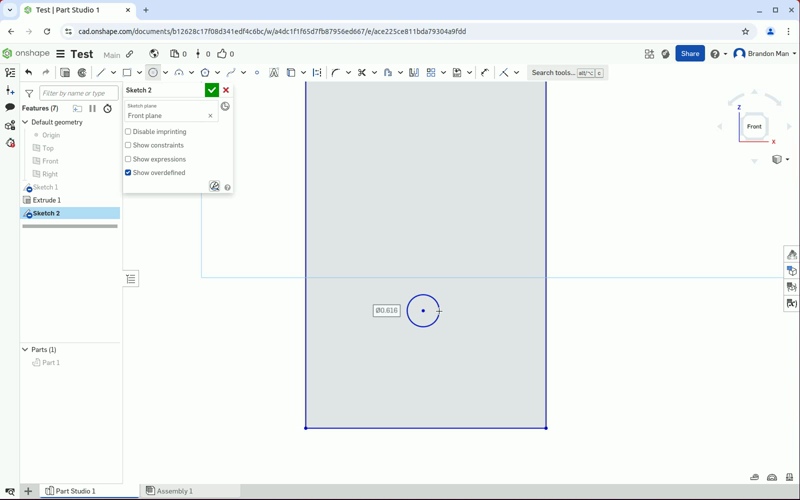
scroll(-6)
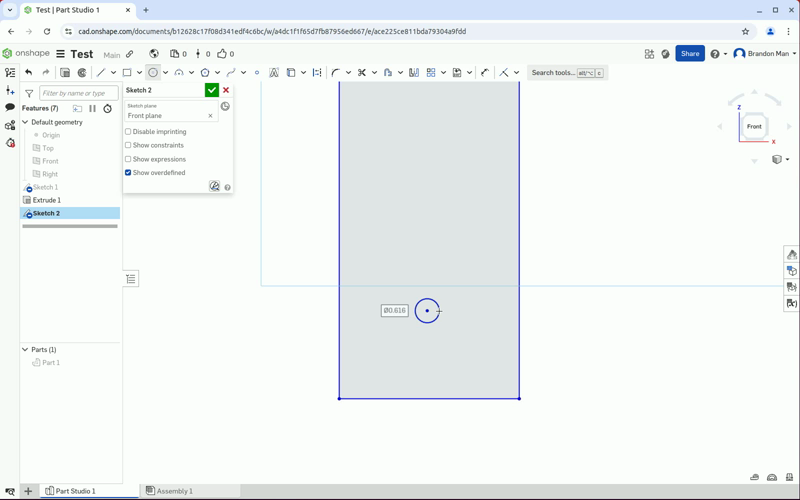
scroll(-6)
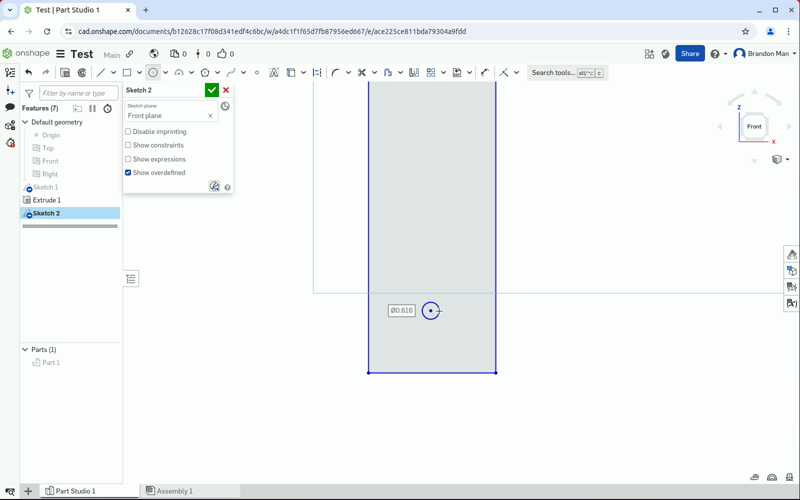
scroll(-6)
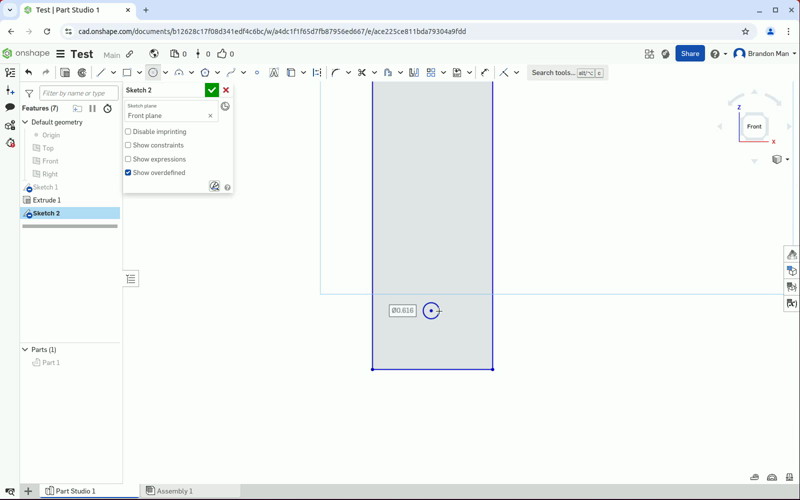
scroll(-6)
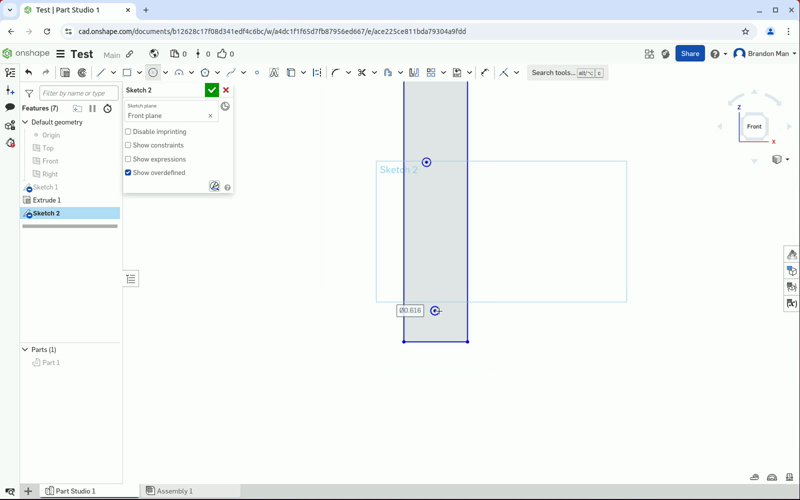
scroll(-6)
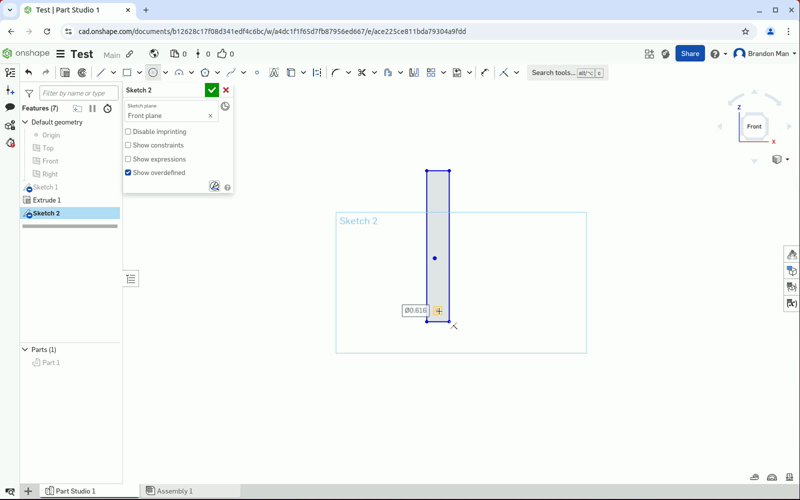
key(esc)
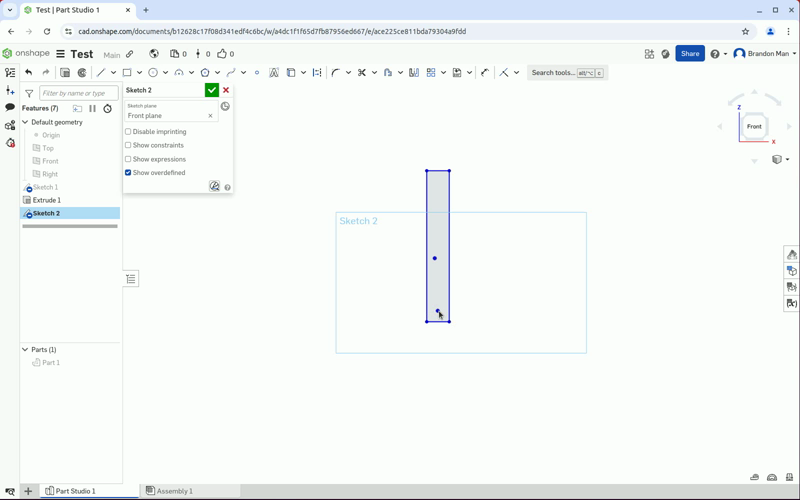
key(c)
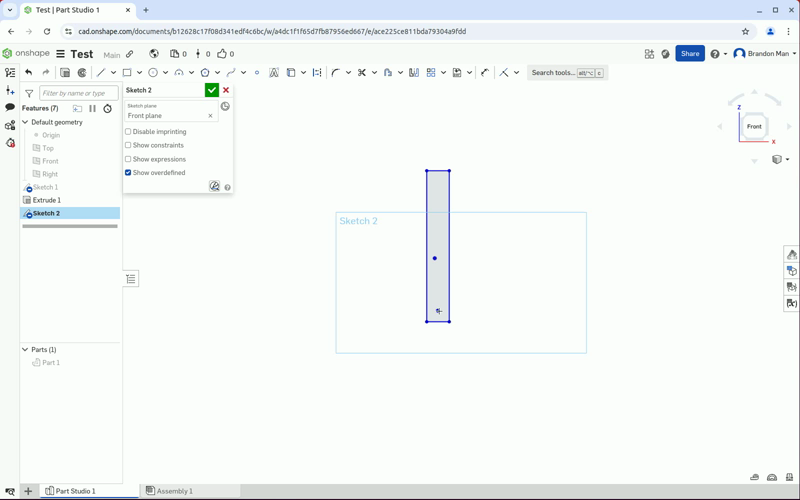
key_down(shift)
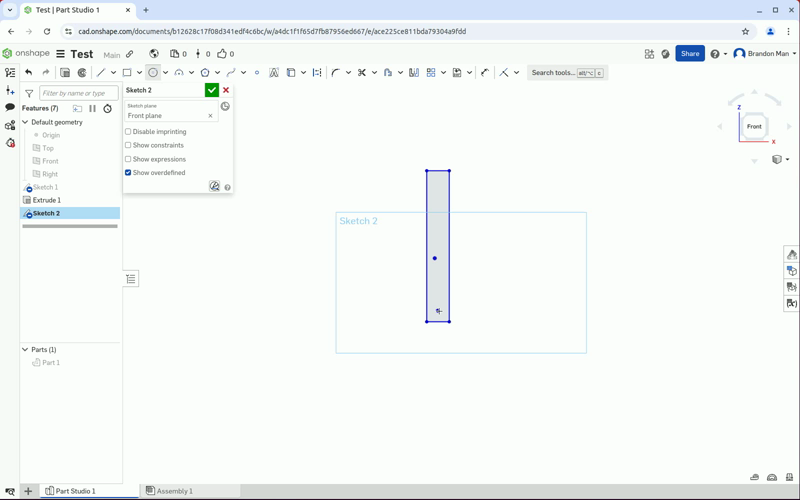
mouse_move(437, 182)
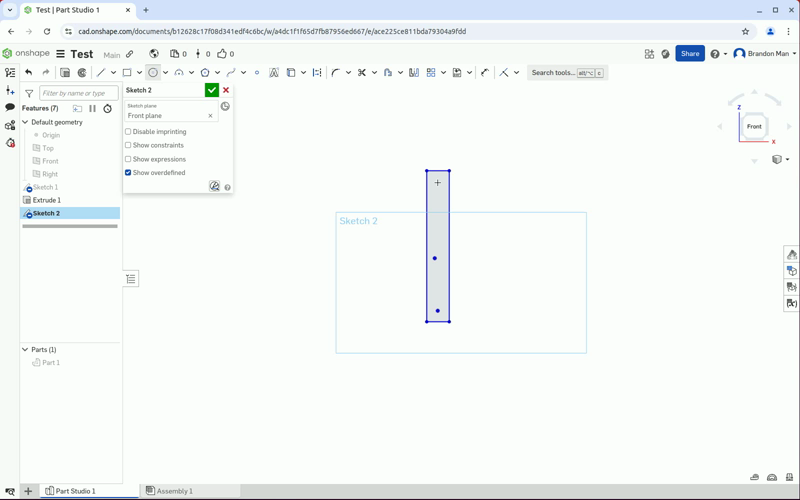
click(437, 182)
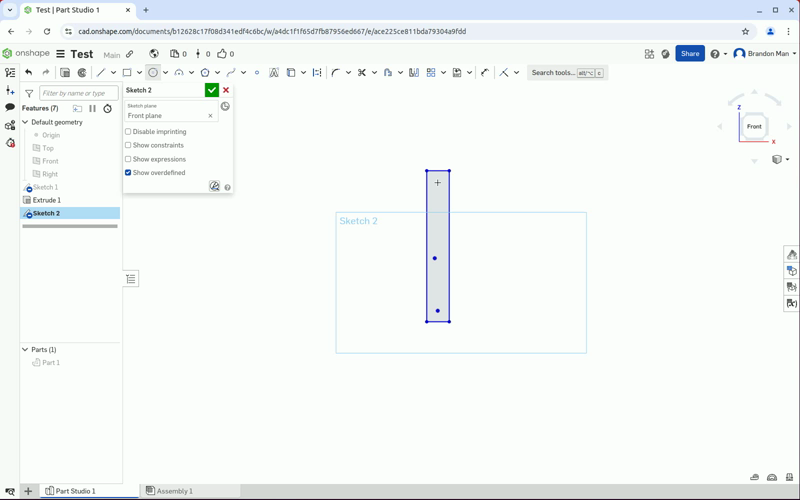
key_up(shift)
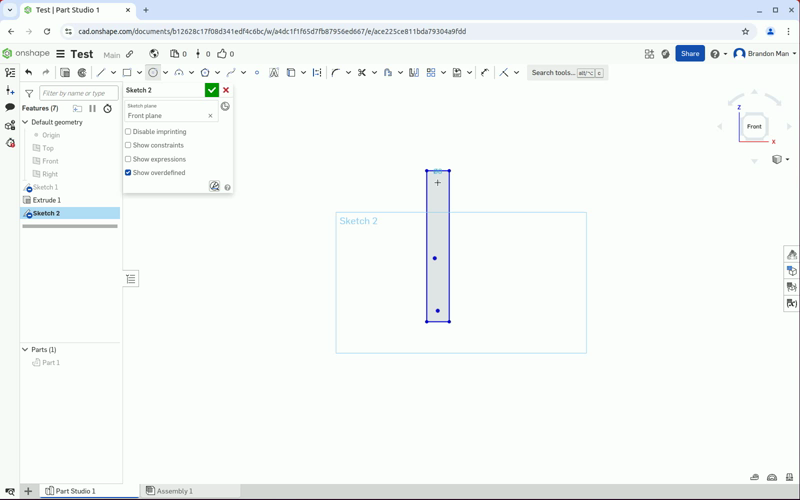
mouse_move(439, 182)
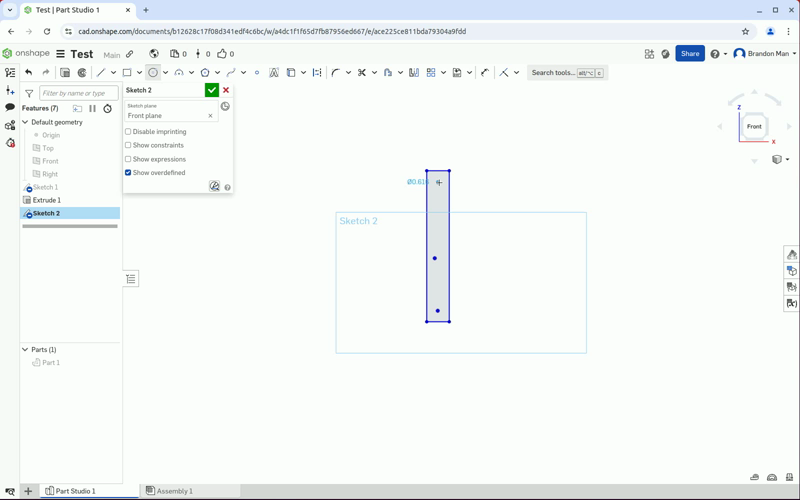
scroll(6)
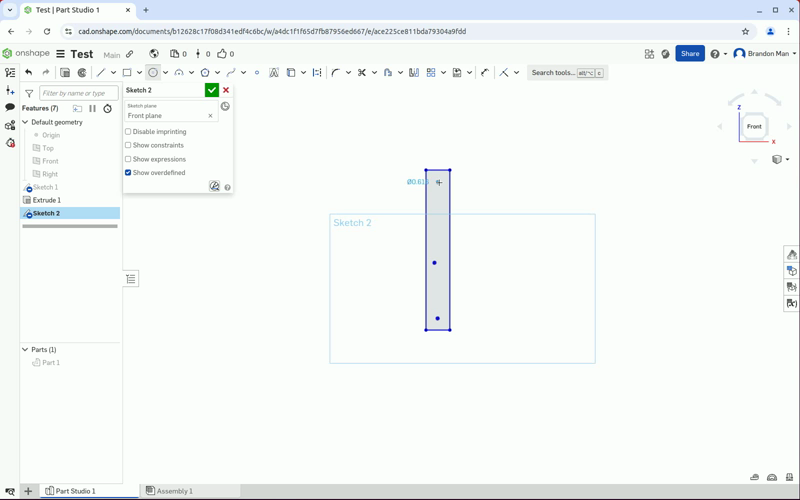
scroll(6)
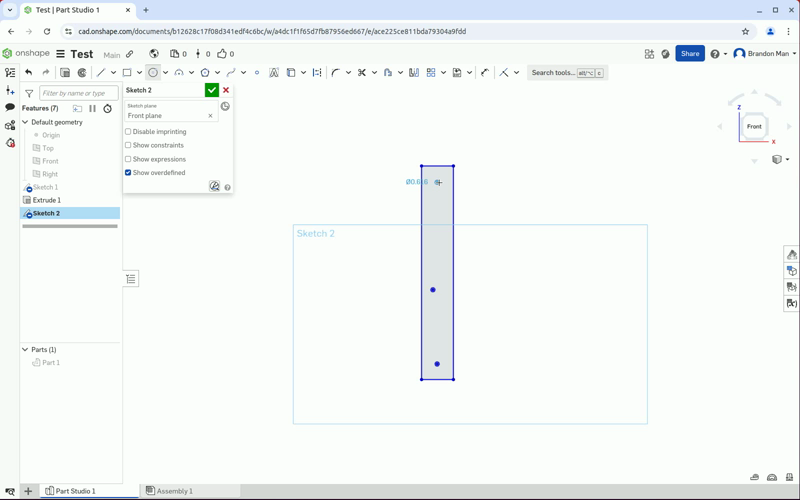
scroll(6)
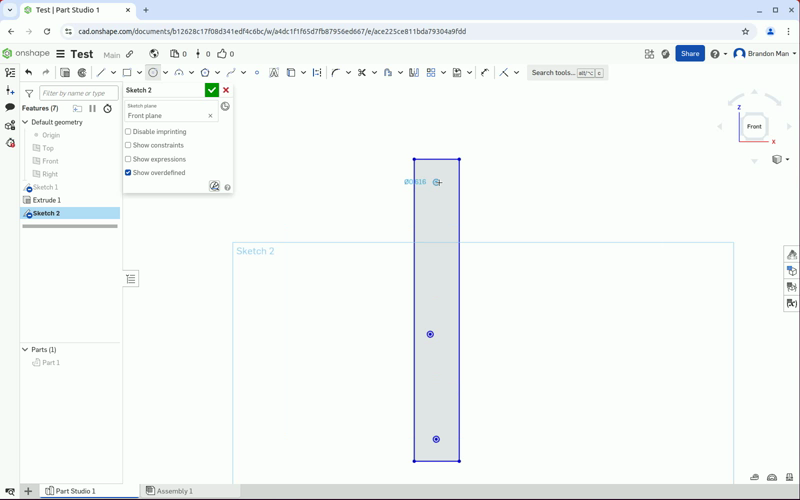
scroll(6)
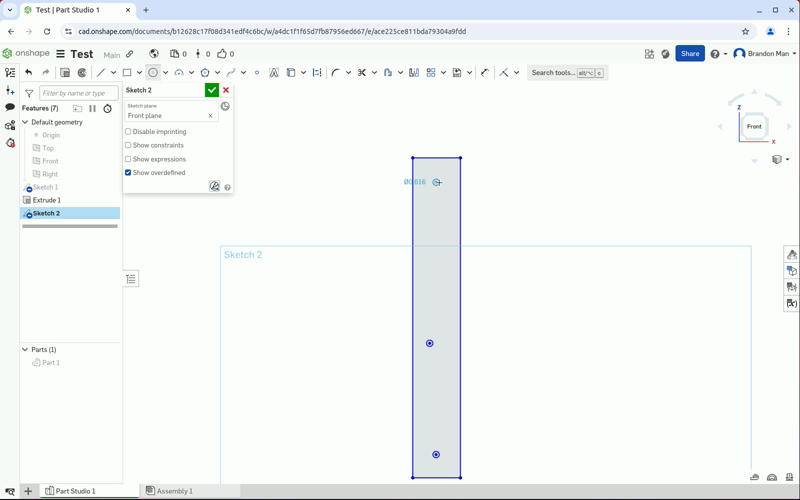
scroll(6)
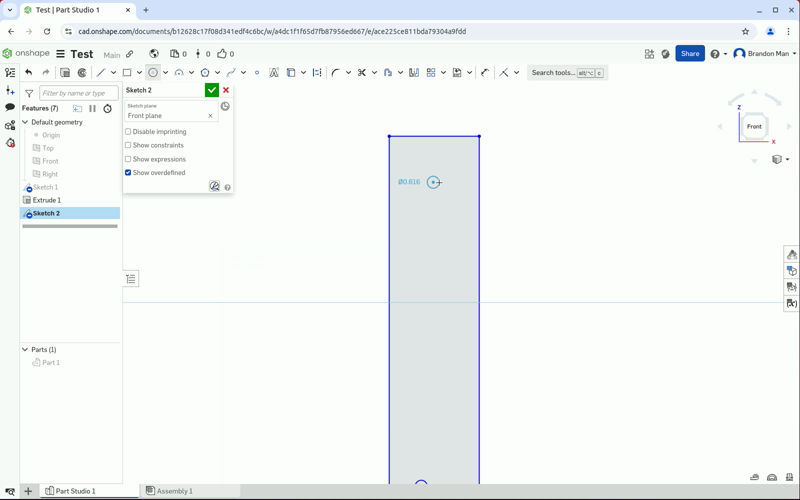
scroll(6)
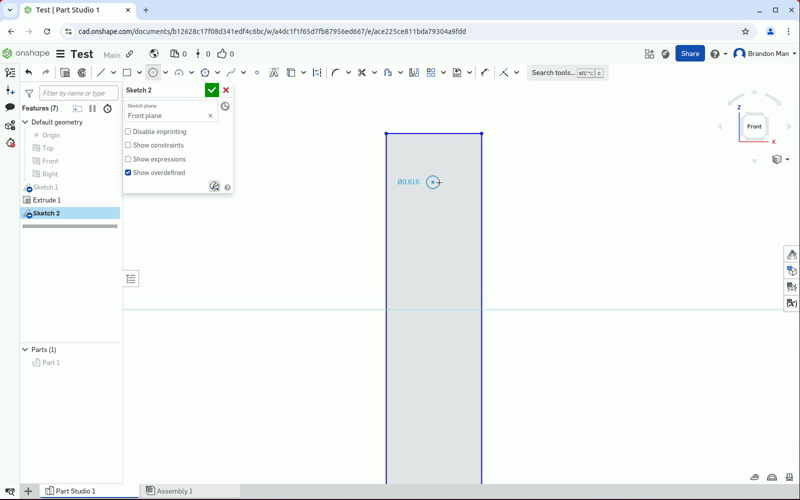
scroll(6)
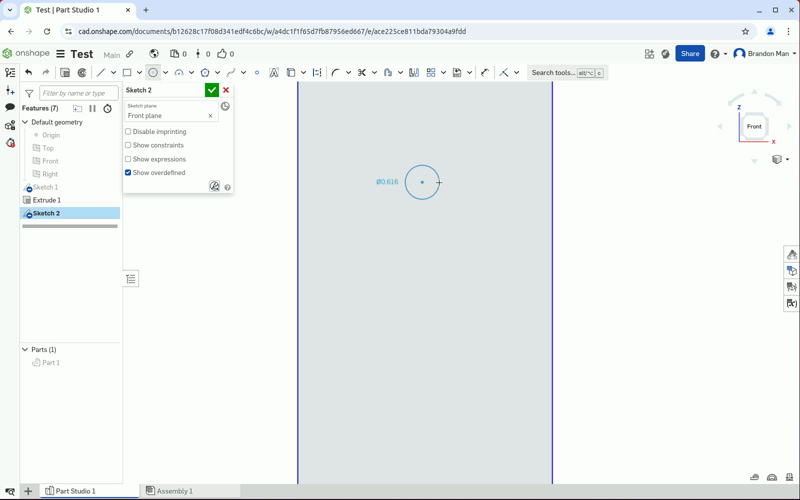
click(439, 182)
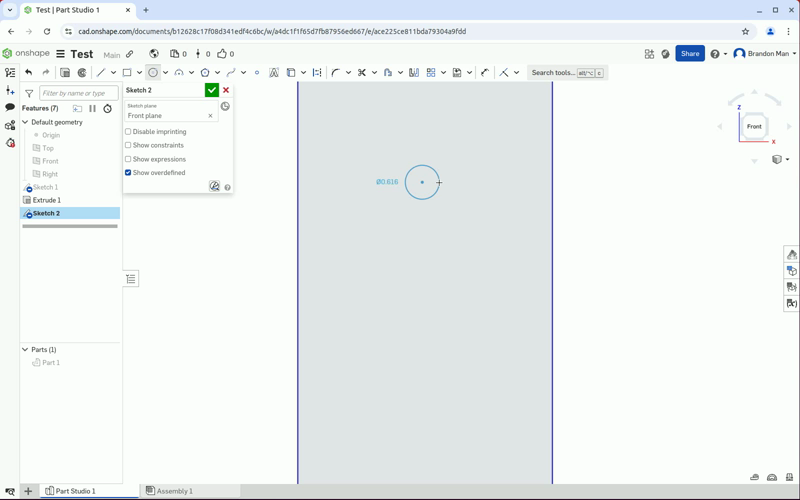
scroll(-6)
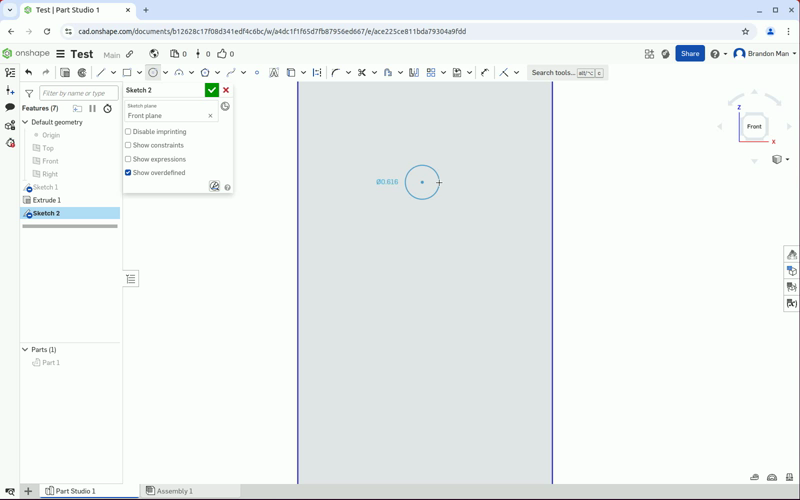
scroll(-6)
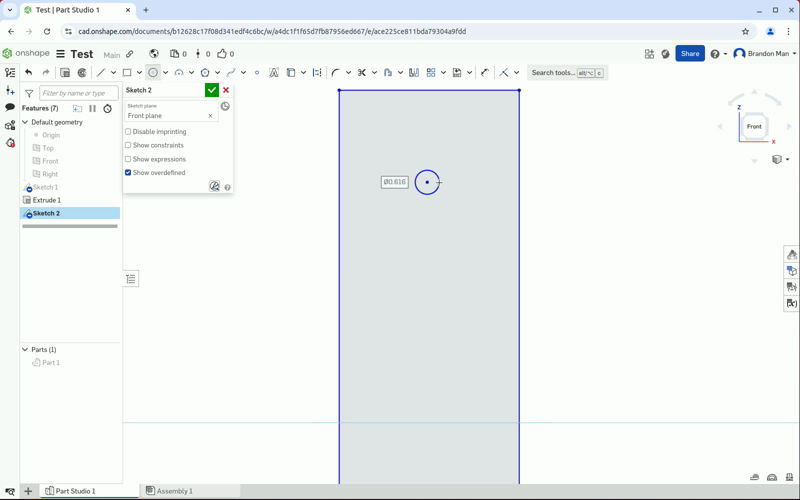
scroll(-6)
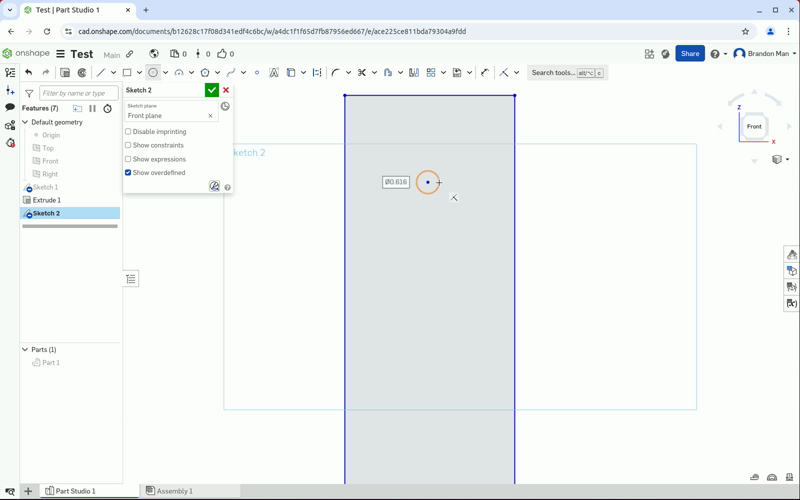
scroll(-6)
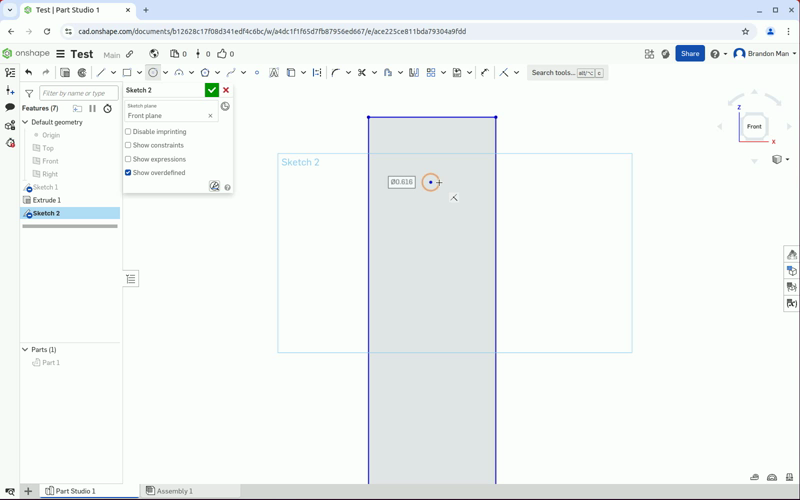
scroll(-6)
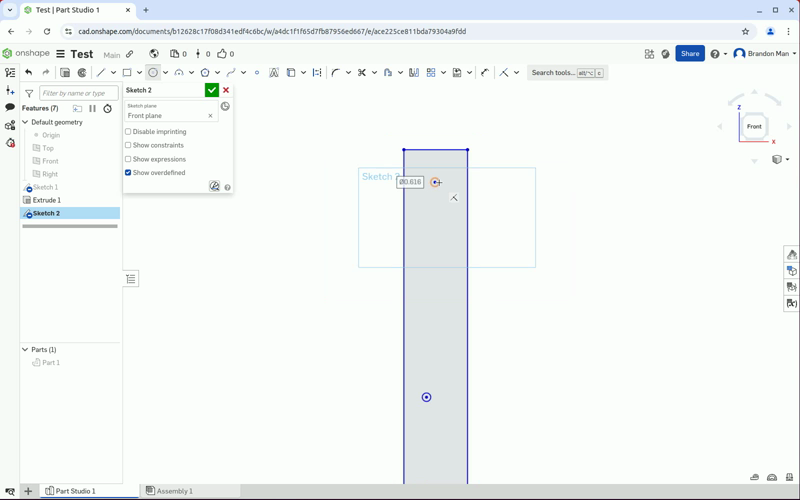
scroll(-6)
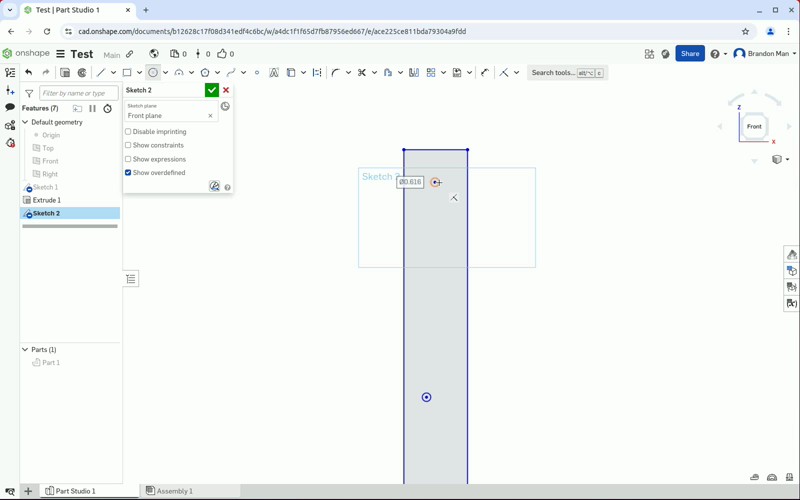
scroll(-6)
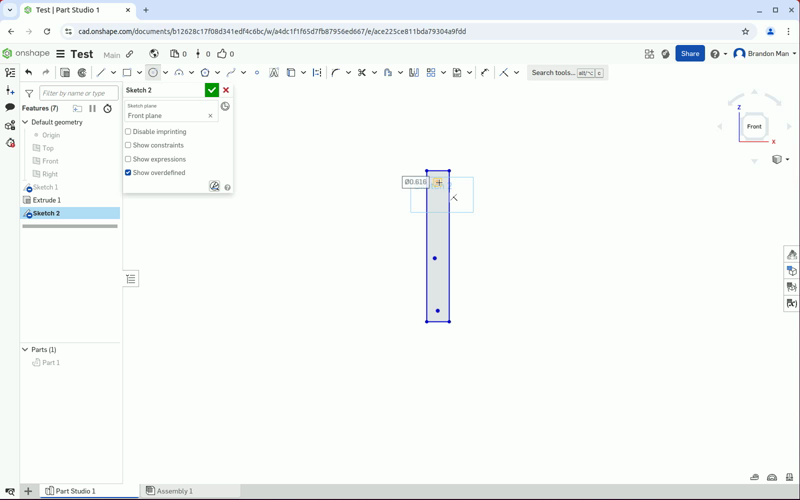
key(esc)
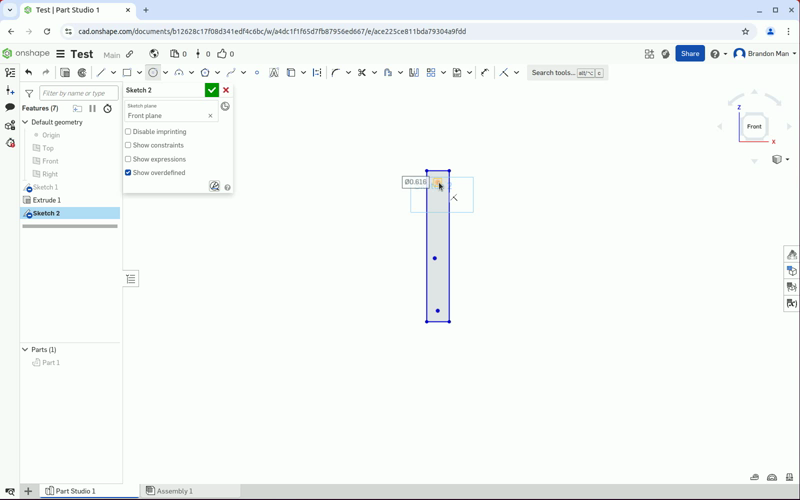
key(c)
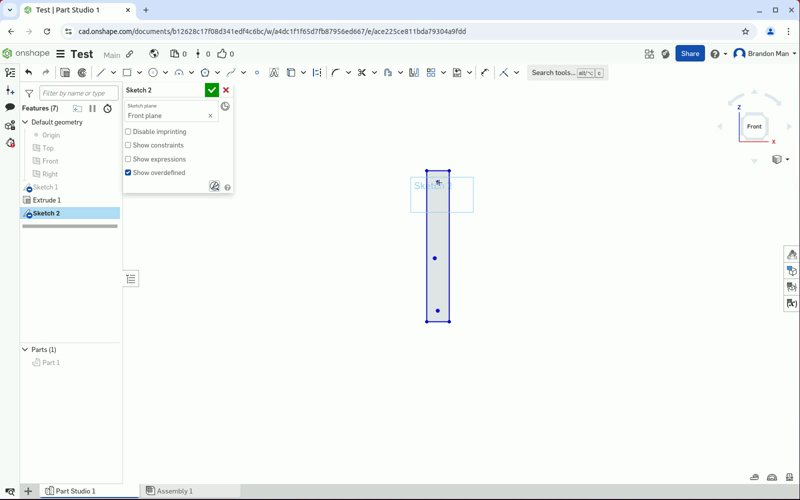
key_down(shift)
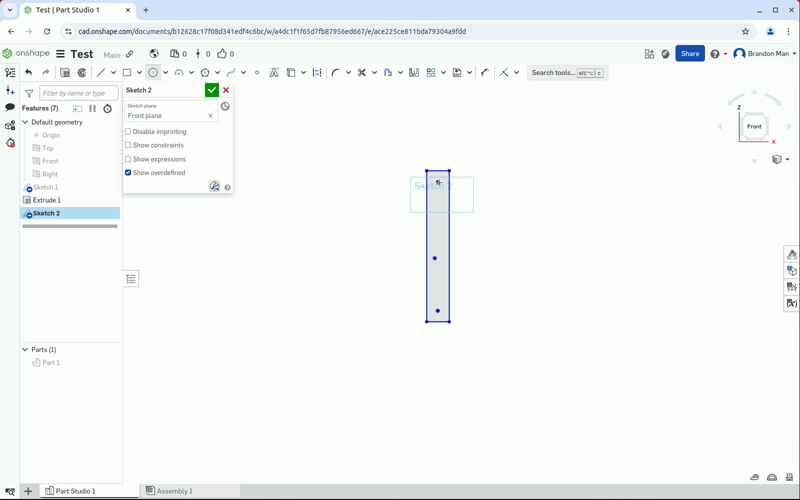
mouse_move(442, 231)
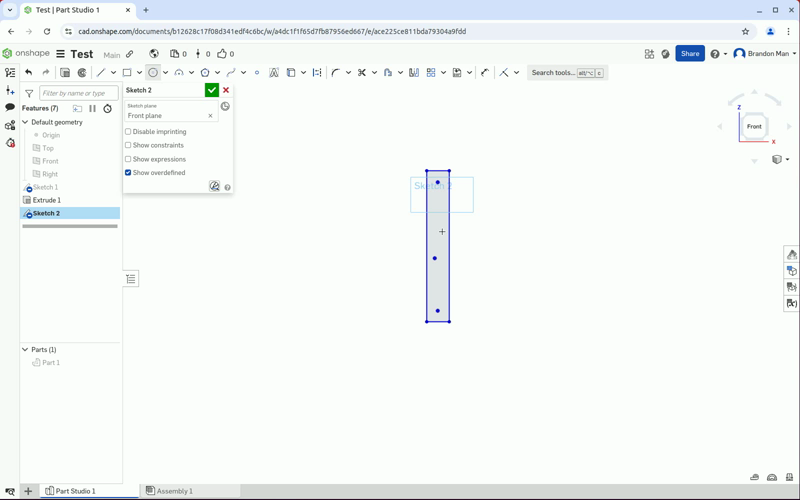
click(442, 231)
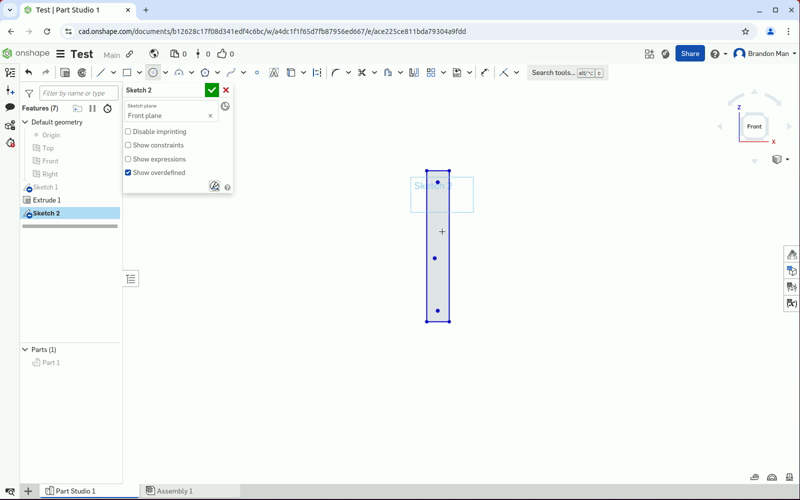
key_up(shift)
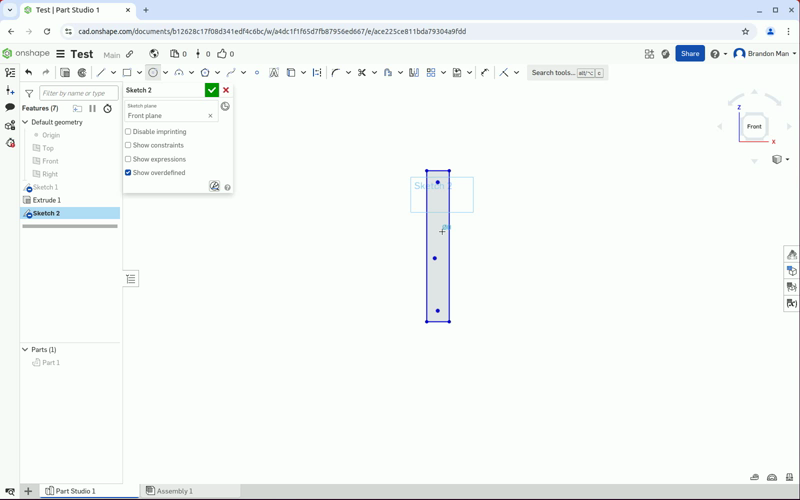
mouse_move(444, 231)
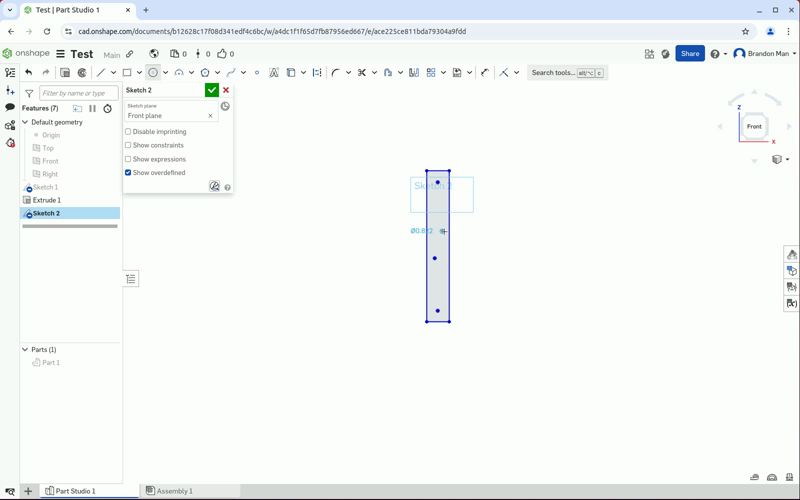
scroll(6)
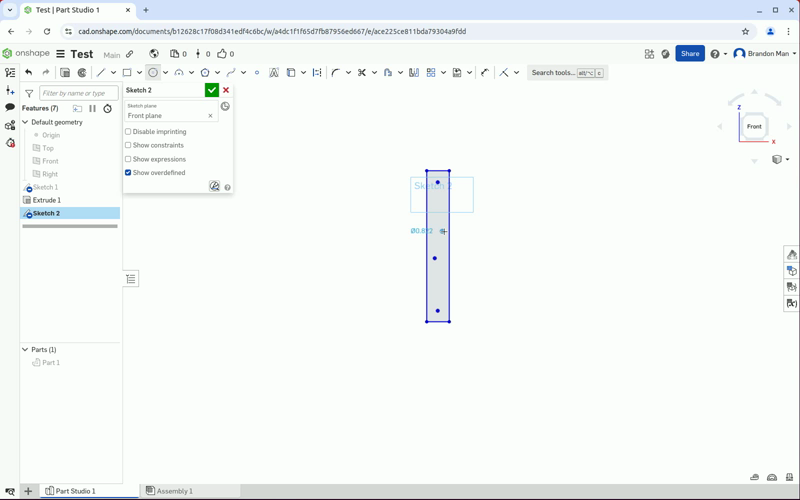
scroll(6)
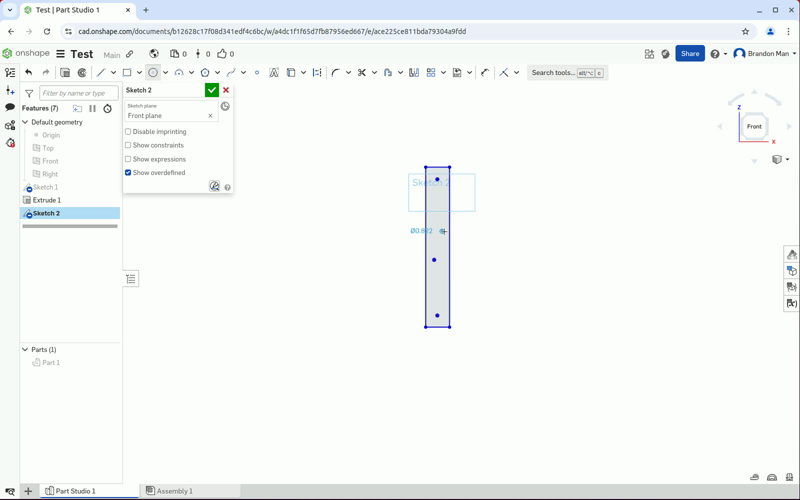
scroll(6)
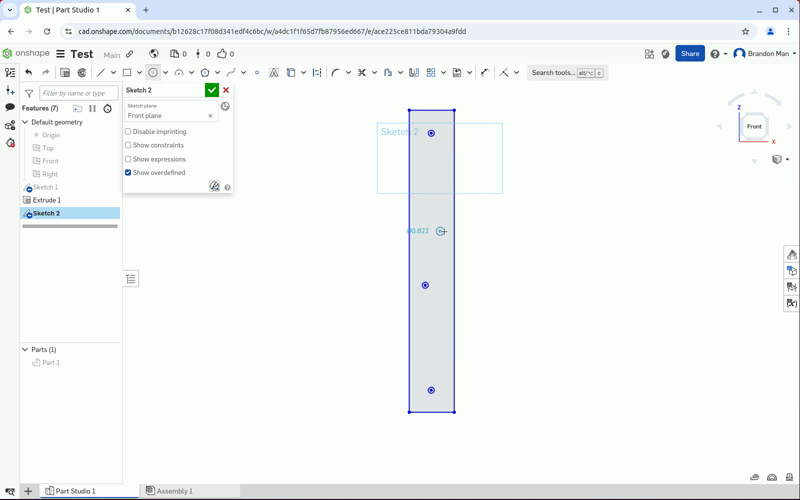
scroll(6)
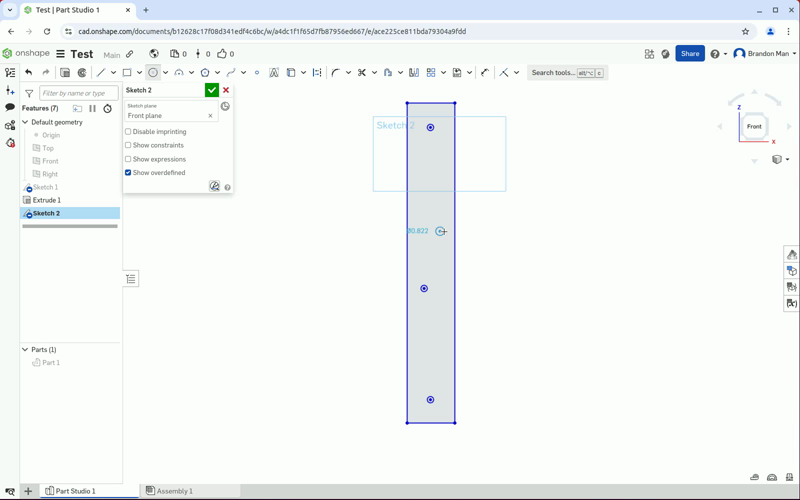
scroll(6)
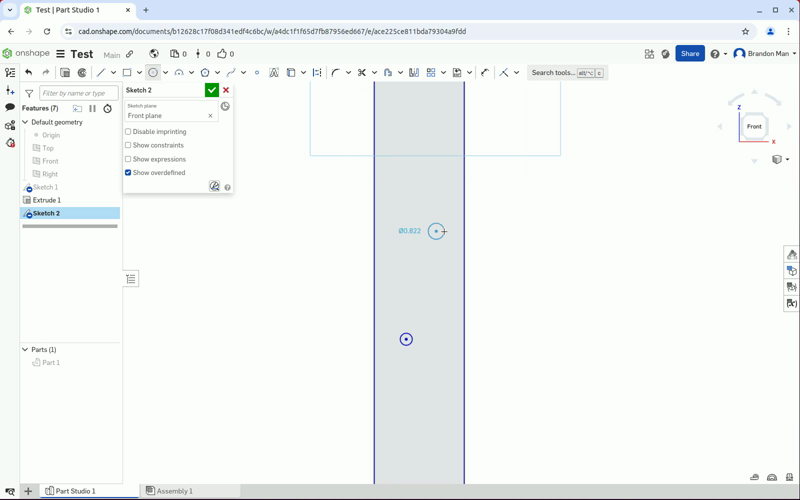
scroll(6)
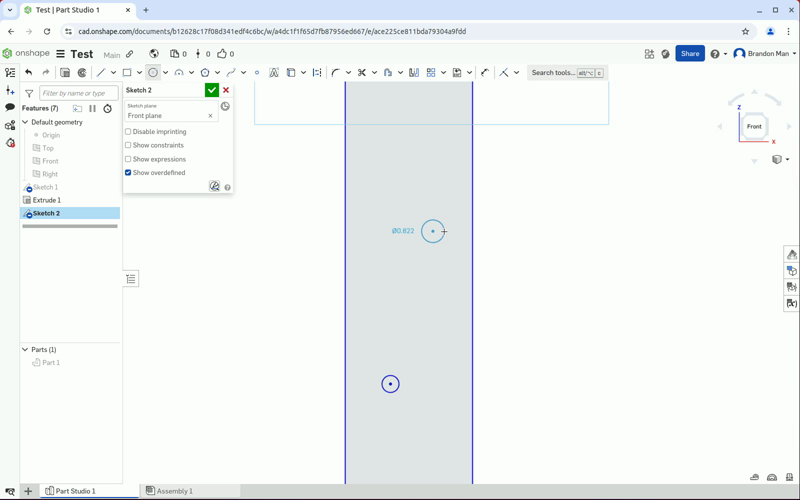
scroll(6)
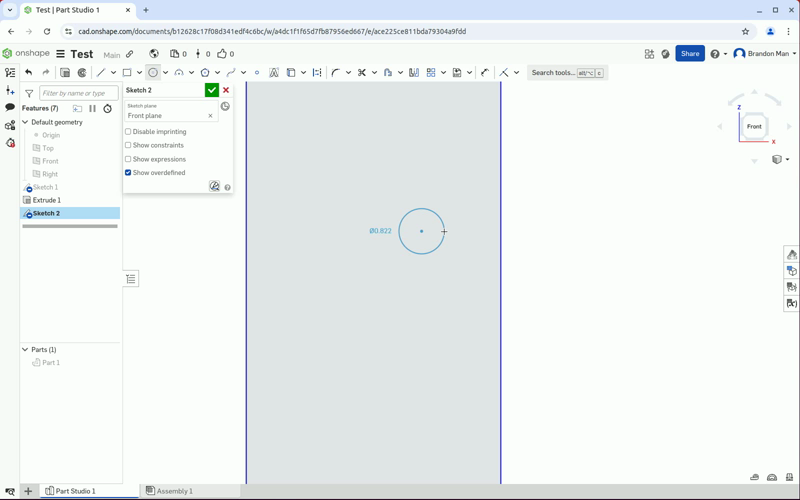
click(444, 231)
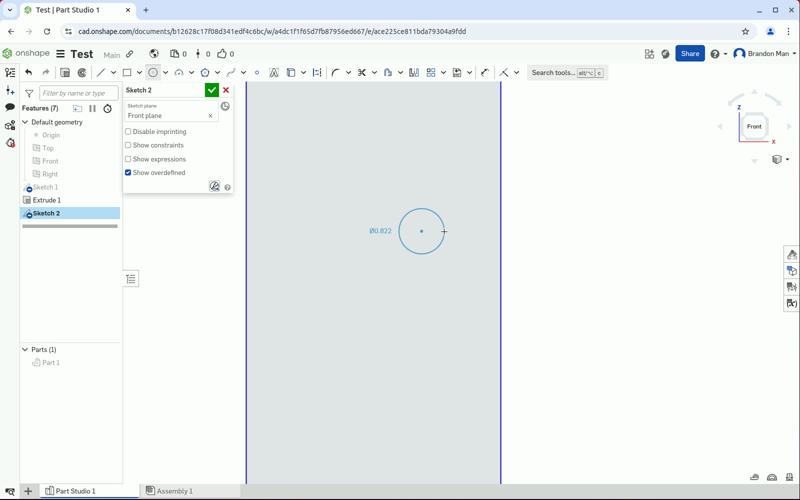
scroll(-6)
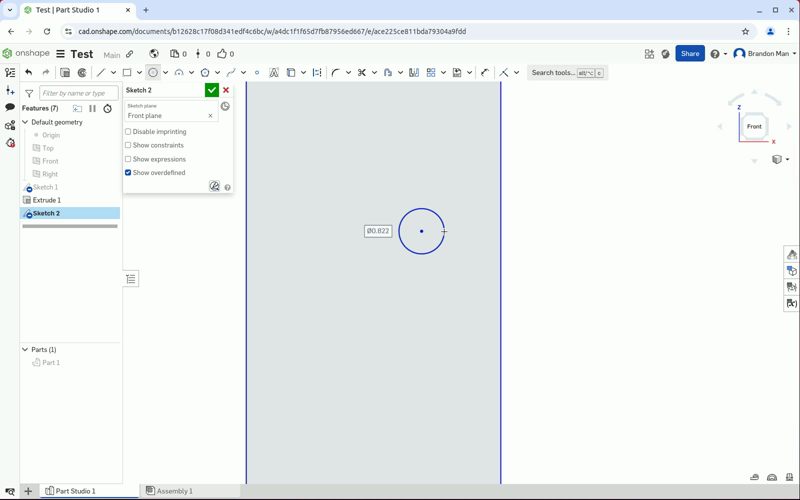
scroll(-6)
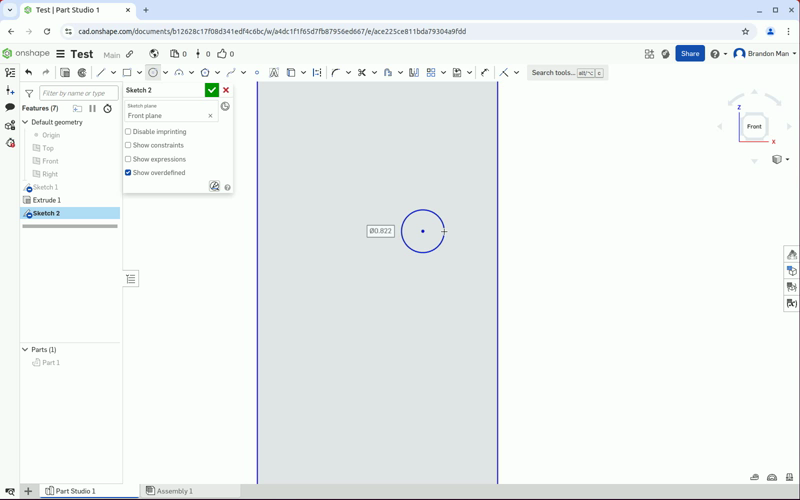
scroll(-6)
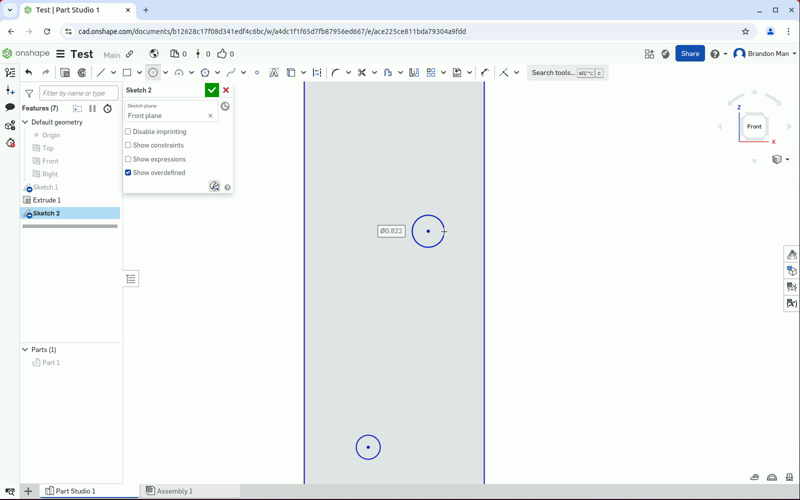
scroll(-6)
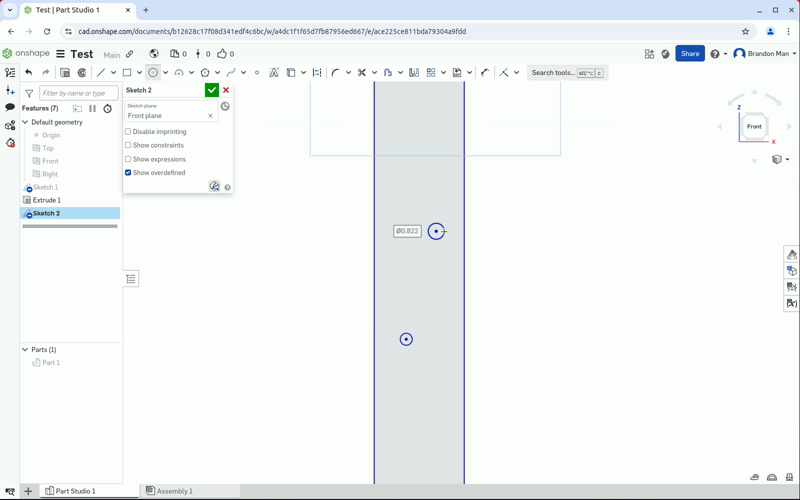
scroll(-6)
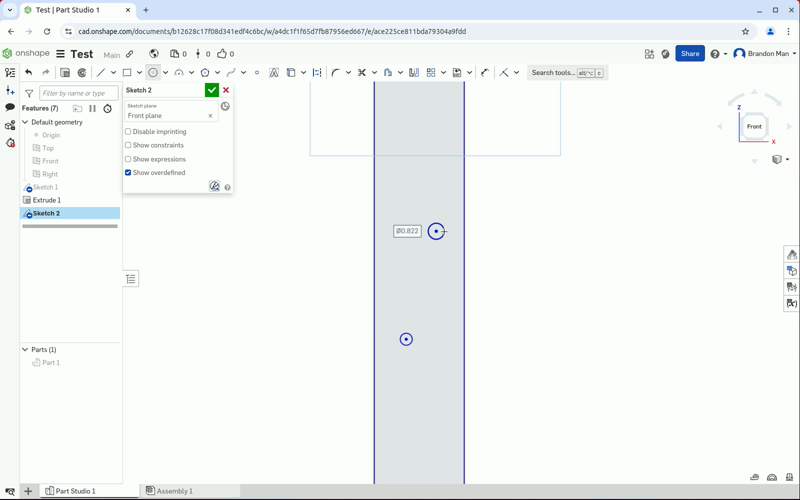
scroll(-6)
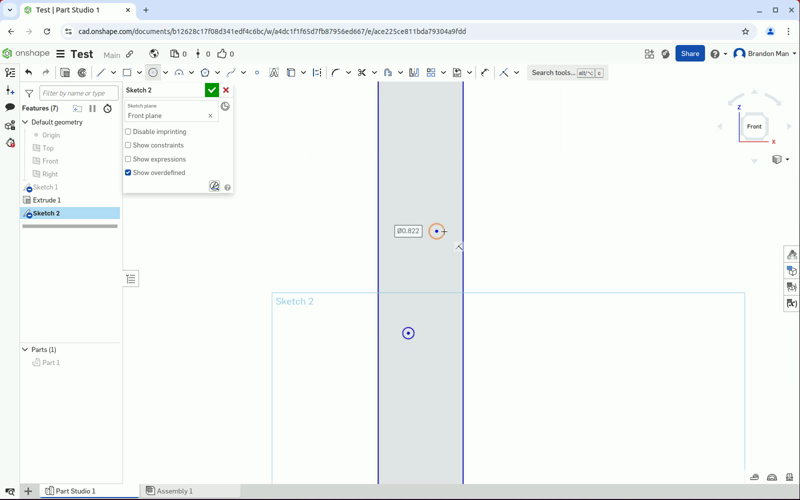
scroll(-6)
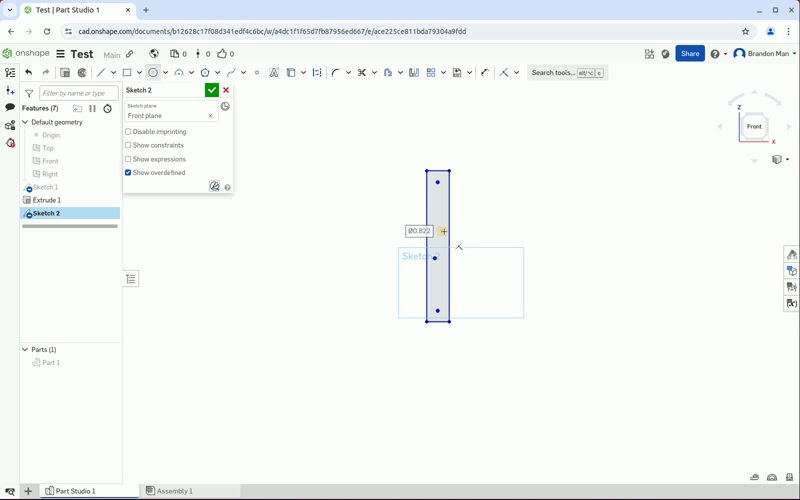
key(esc)
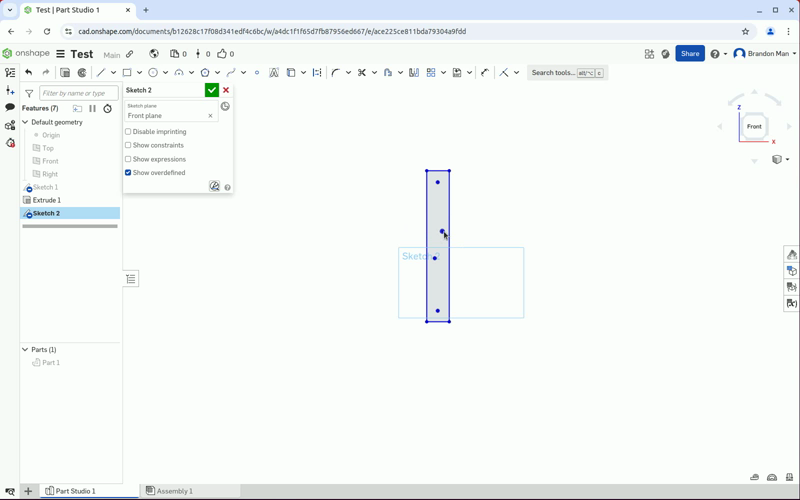
mouse_move(431, 300)
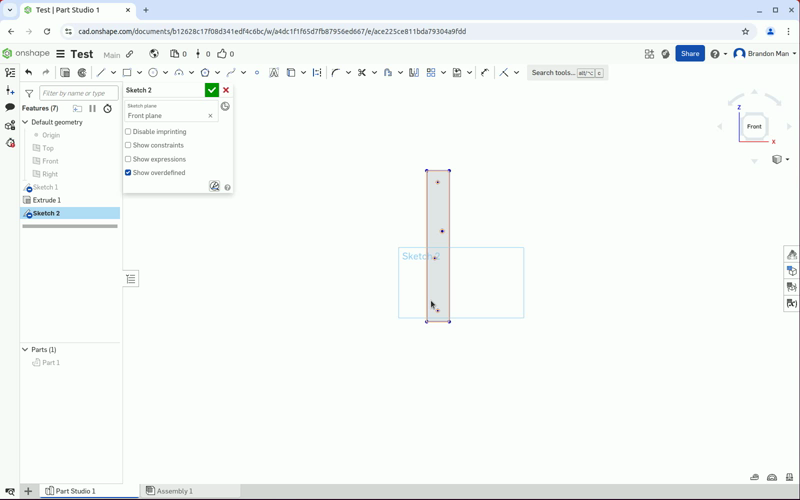
click(431, 300)
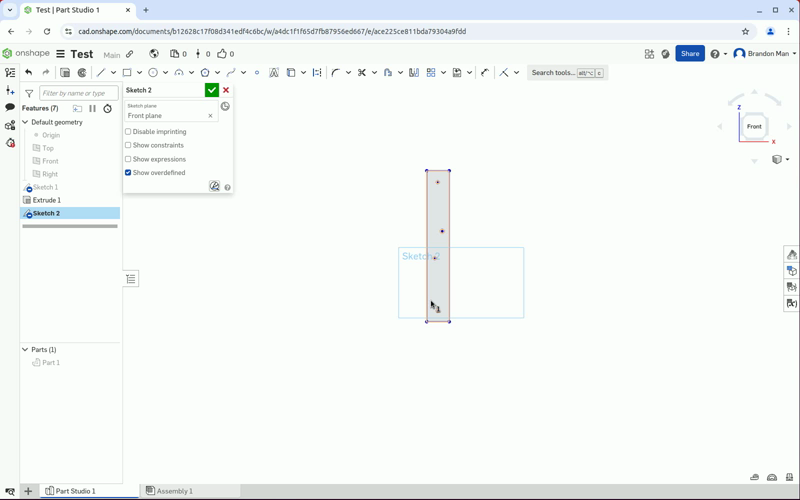
mouse_move(73, 352)
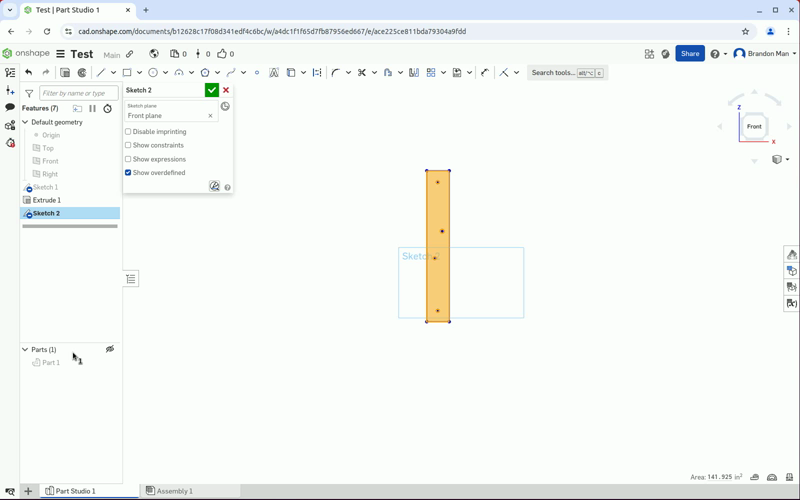
key(shift+y)
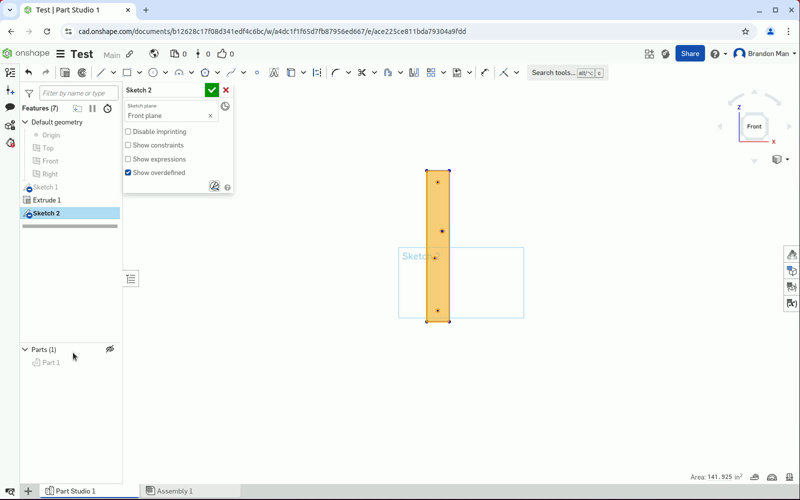
key(shift+e)
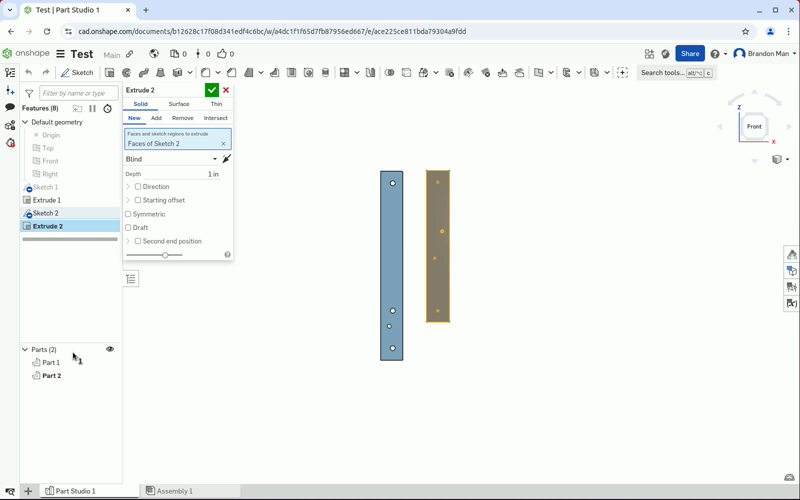
mouse_move(143, 106)
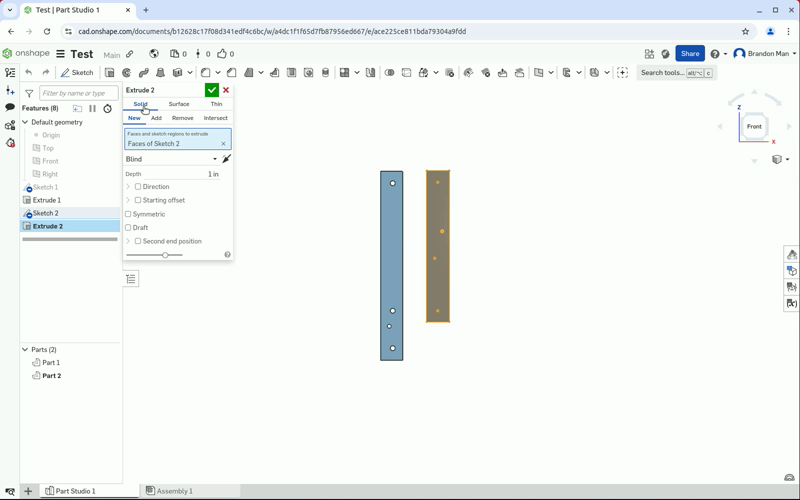
click(143, 106)
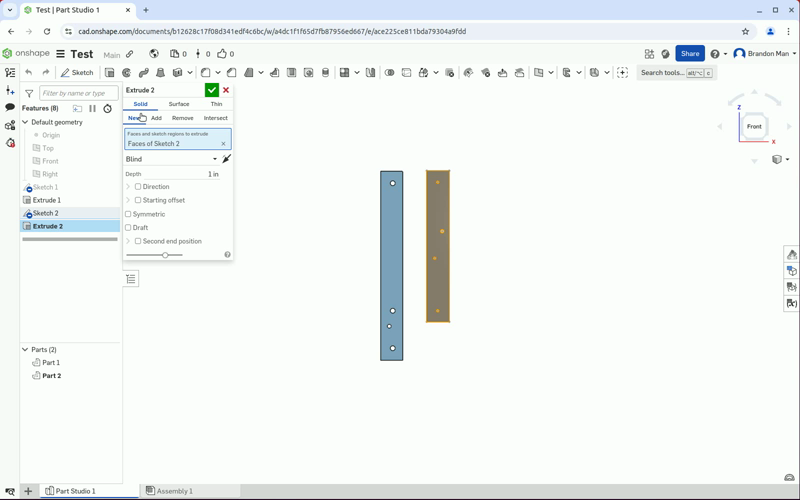
mouse_move(137, 120)
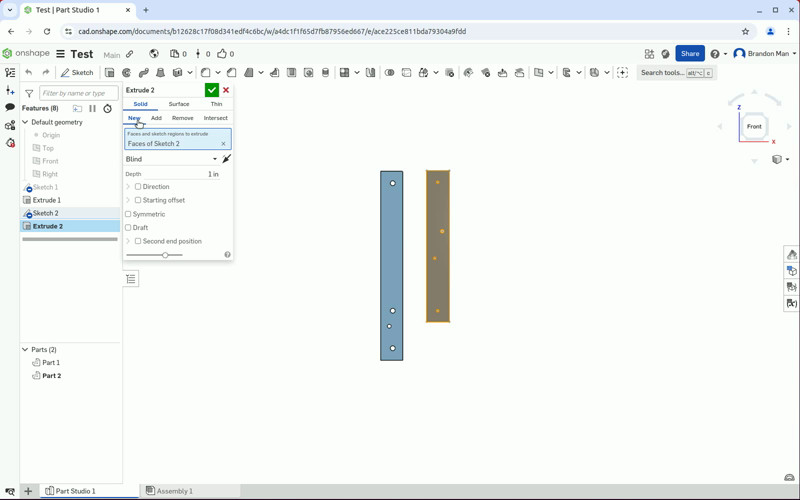
click(137, 120)
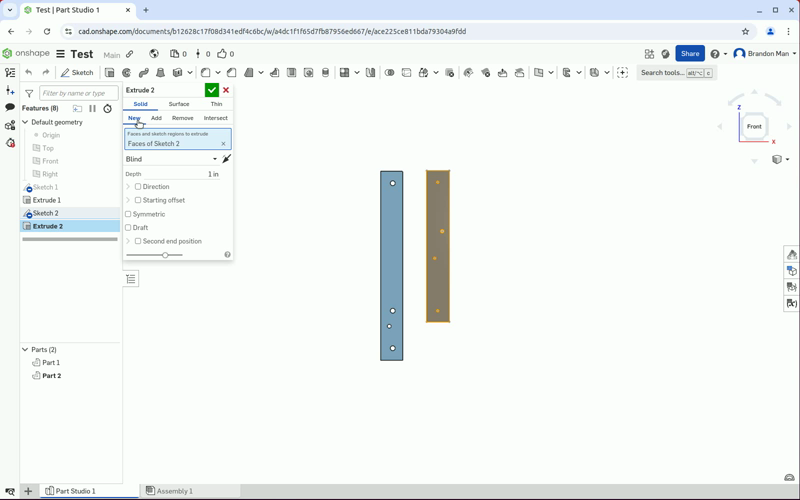
key(tab, 4)
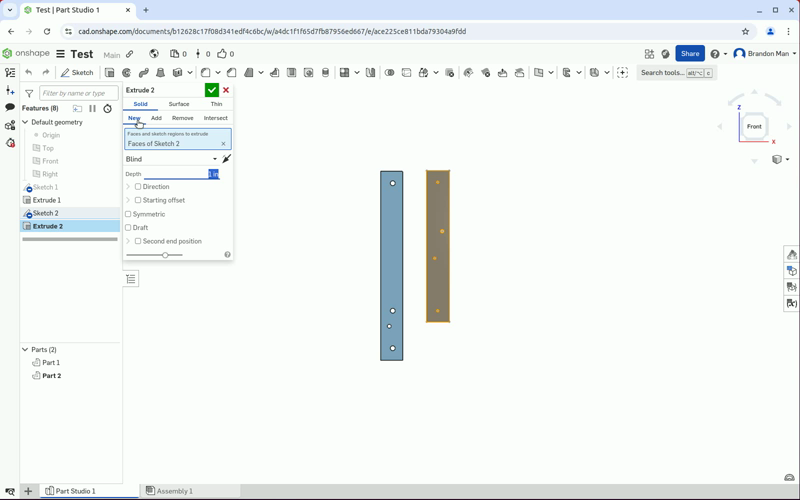
text(0.481)
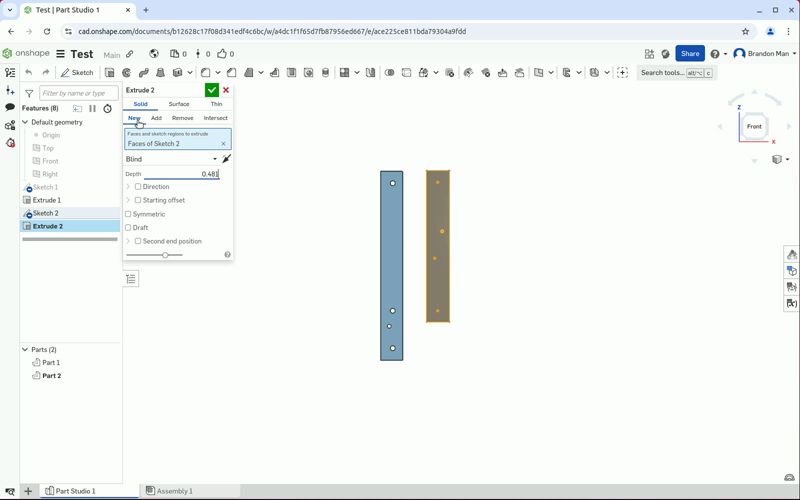
key(enter)
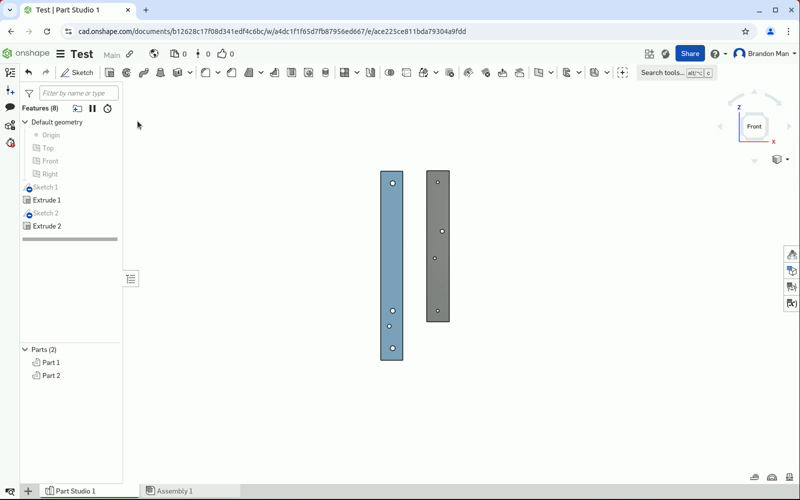
key(shift+h)
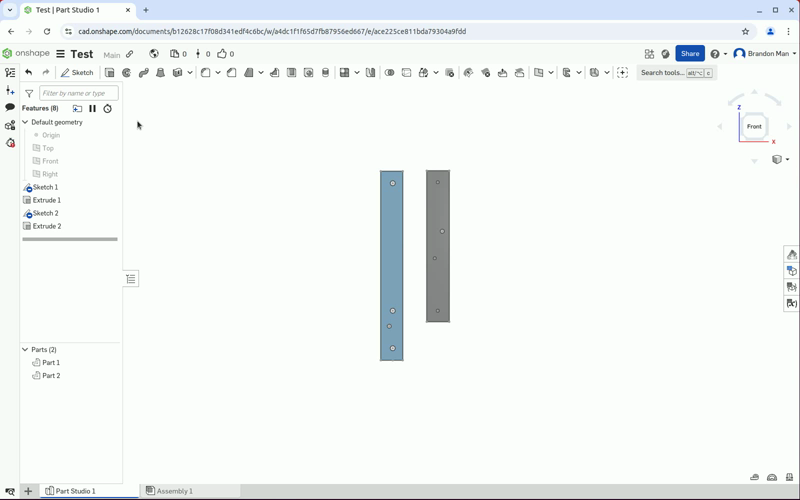
key(shift+h)
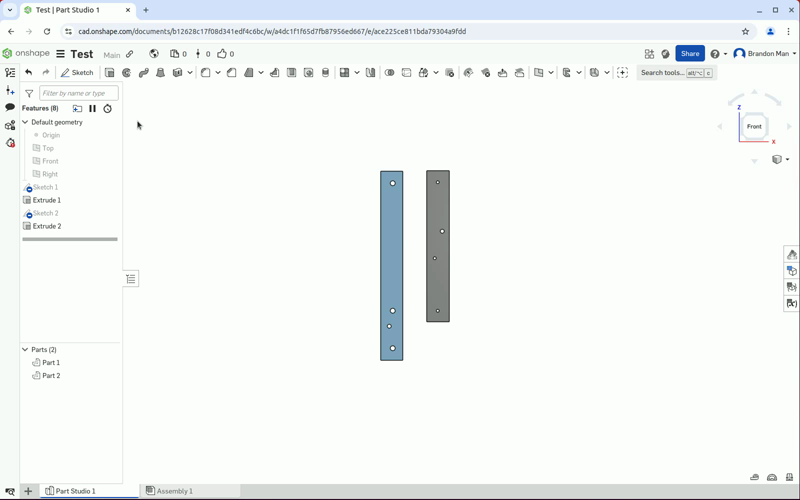
mouse_move(73, 189)
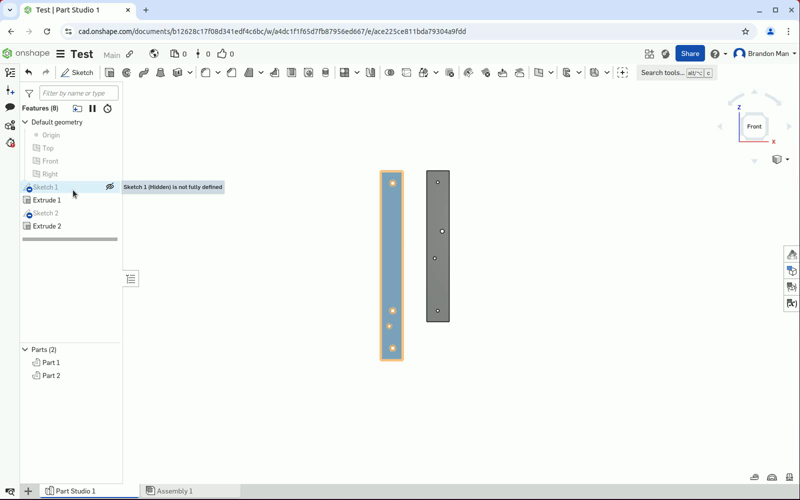
click(73, 189)
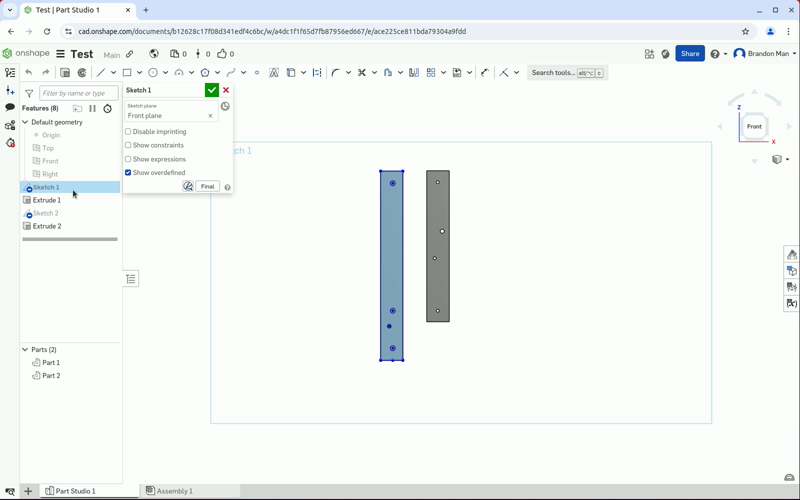
mouse_move(229, 92)
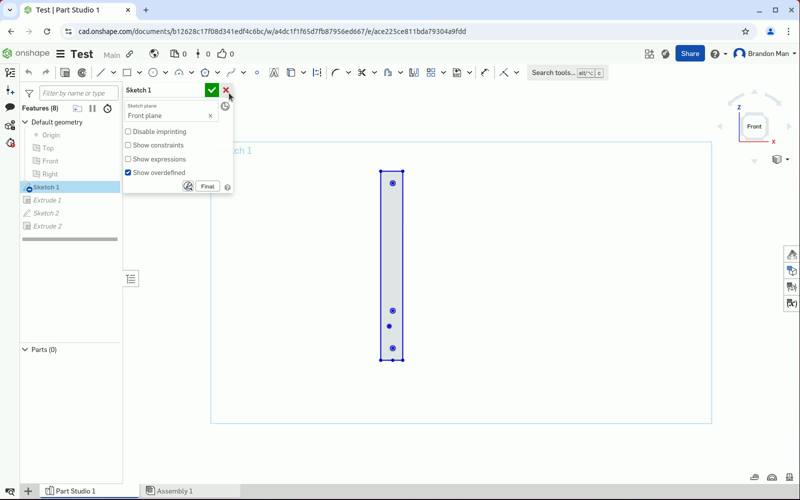
click(229, 92)
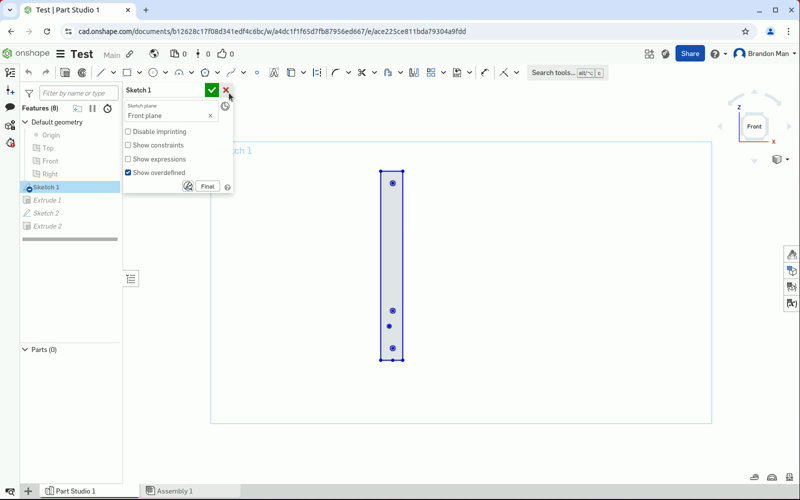
key(shift+s)
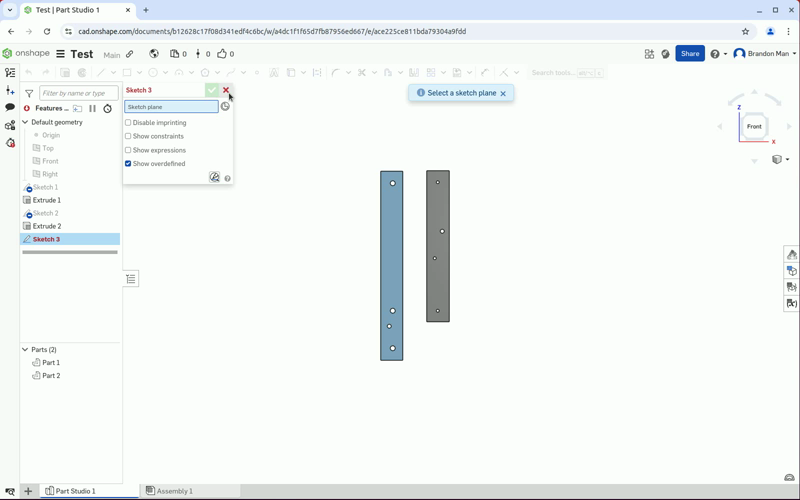
mouse_move(73, 163)
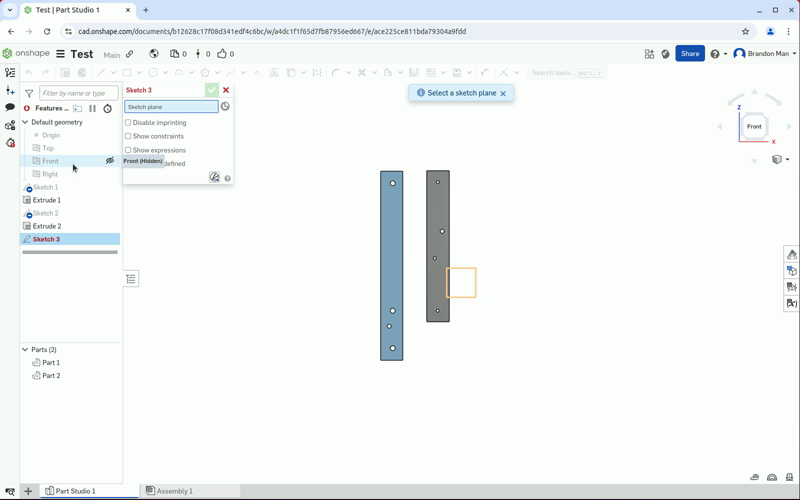
click(73, 163)
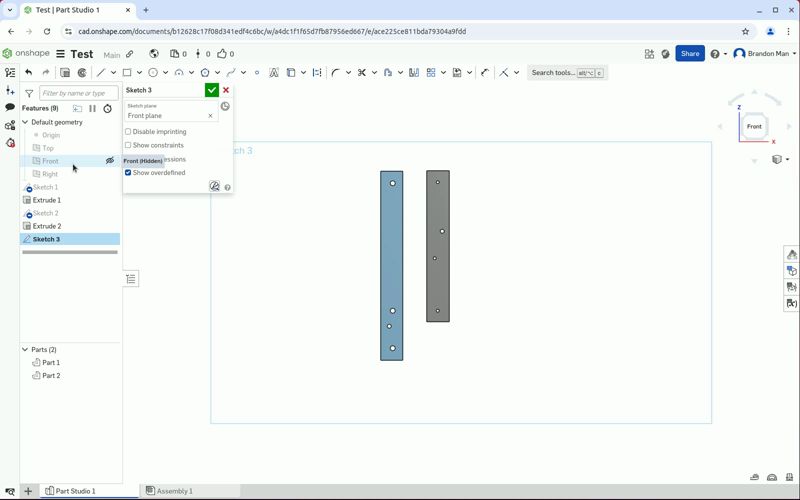
mouse_move(73, 352)
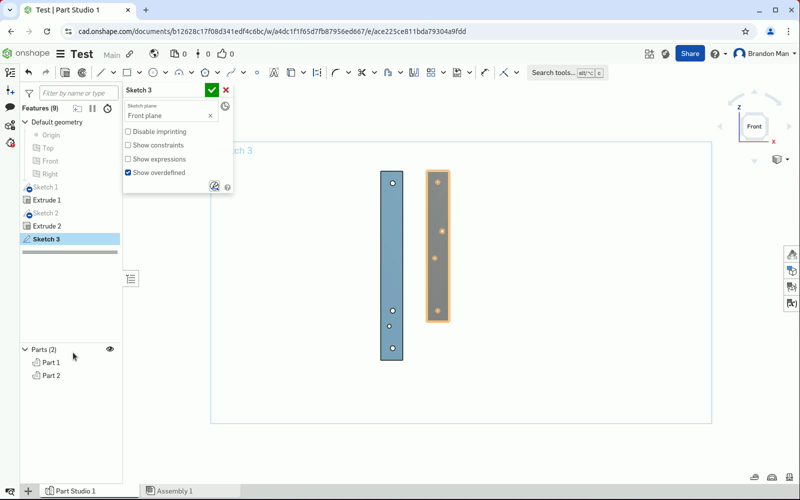
key(y)
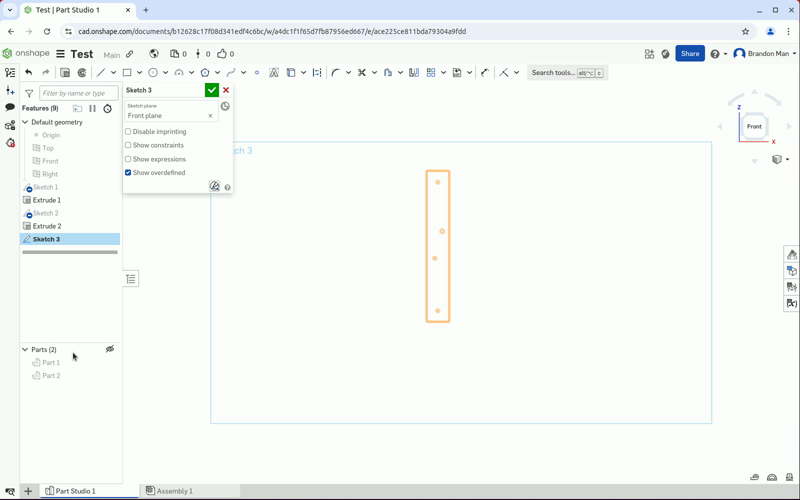
key(l)
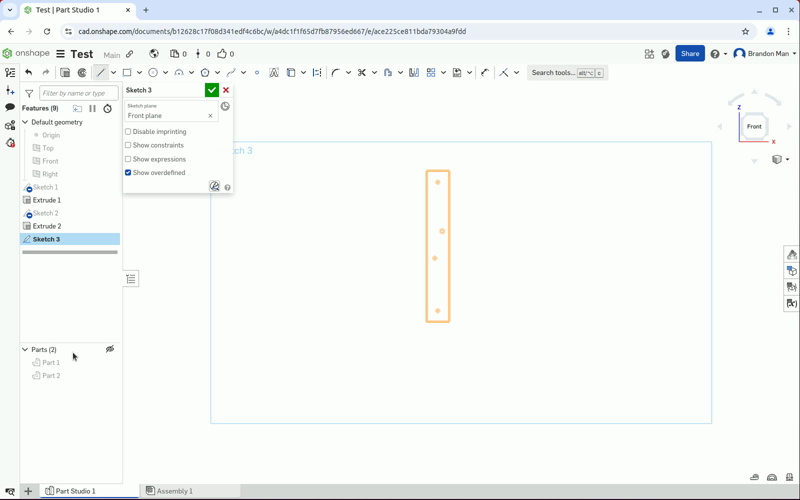
key_down(shift)
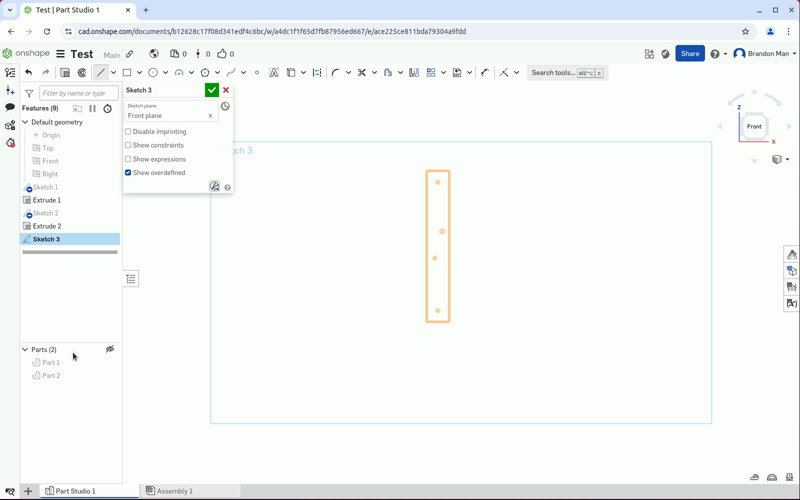
mouse_move(426, 395)
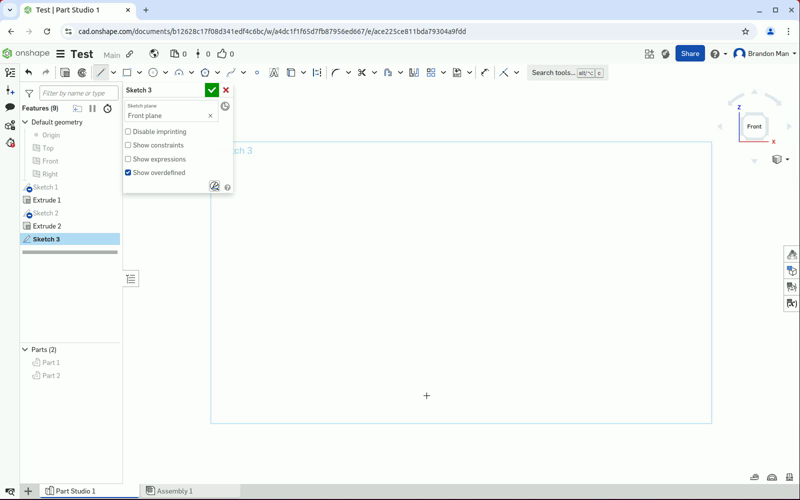
click(426, 395)
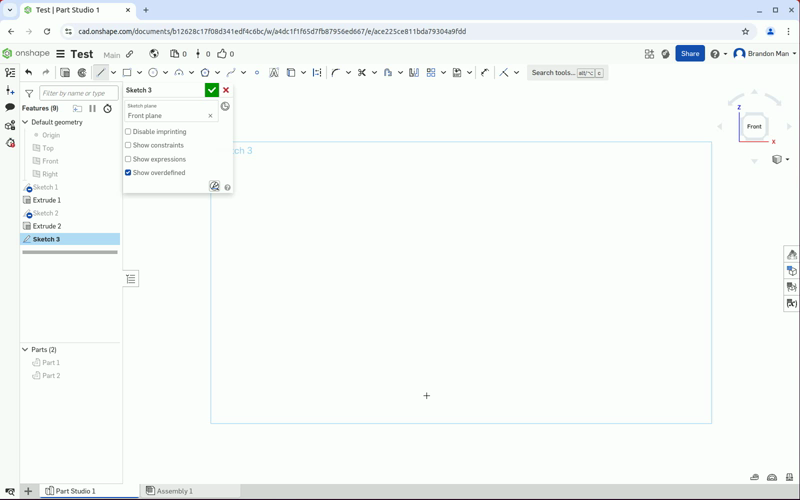
key_up(shift)
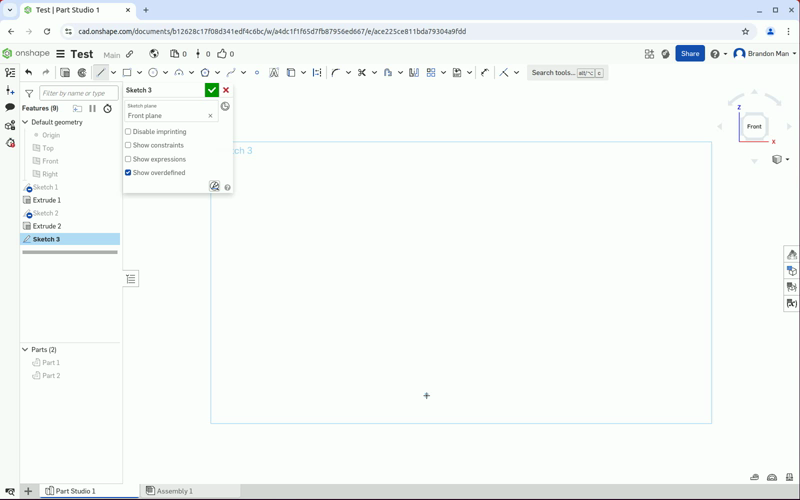
key_down(shift)
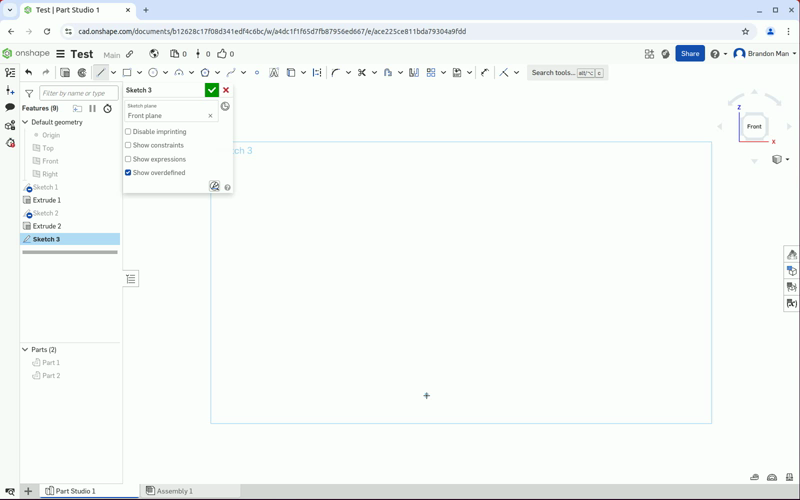
mouse_move(525, 395)
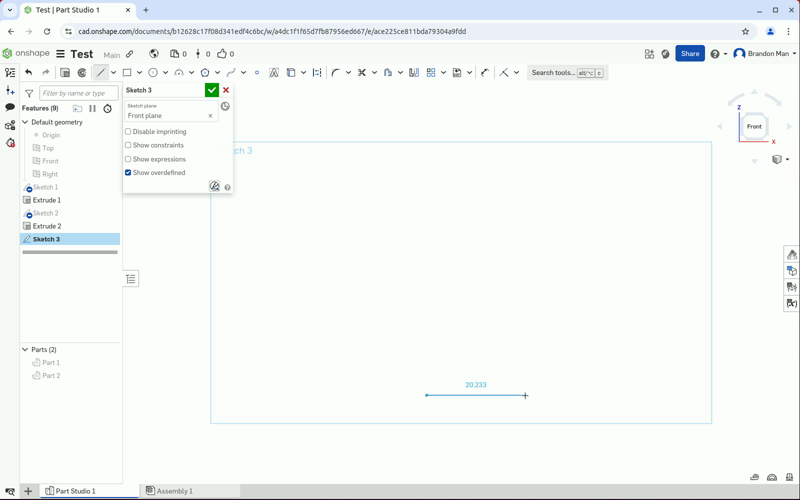
click(525, 395)
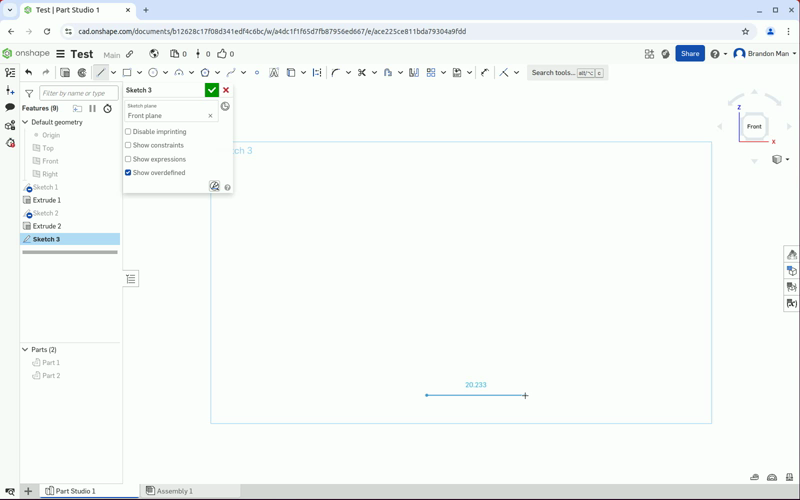
key_up(shift)
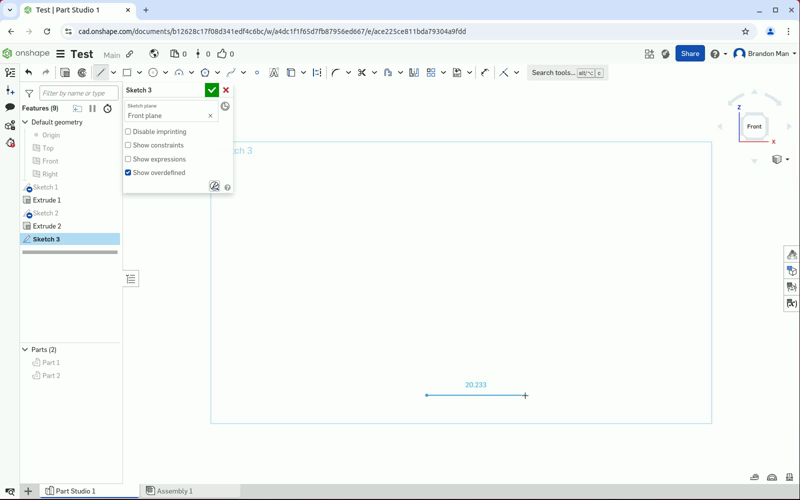
key_down(shift)
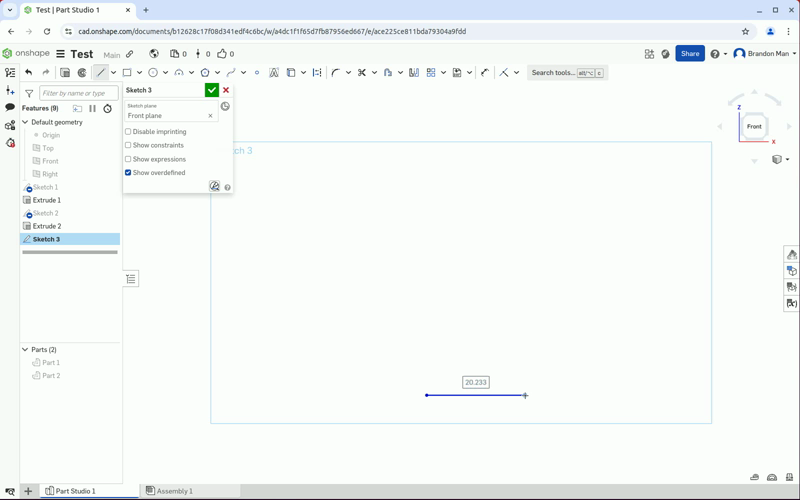
mouse_move(555, 395)
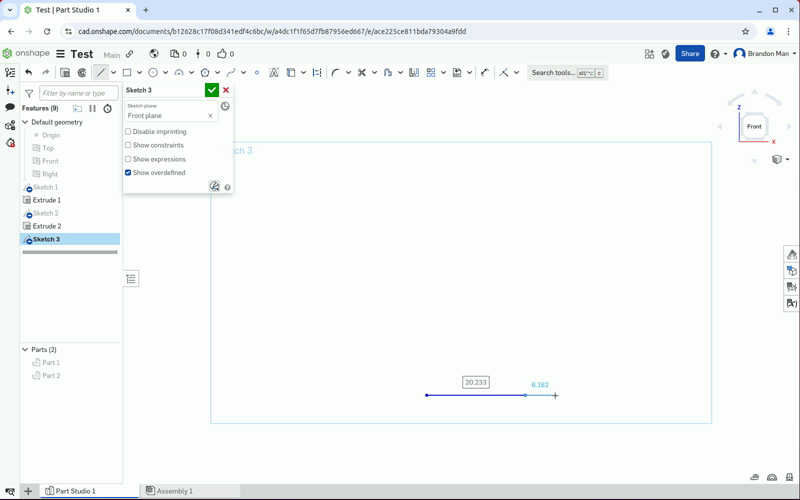
mouse_move(525, 379)
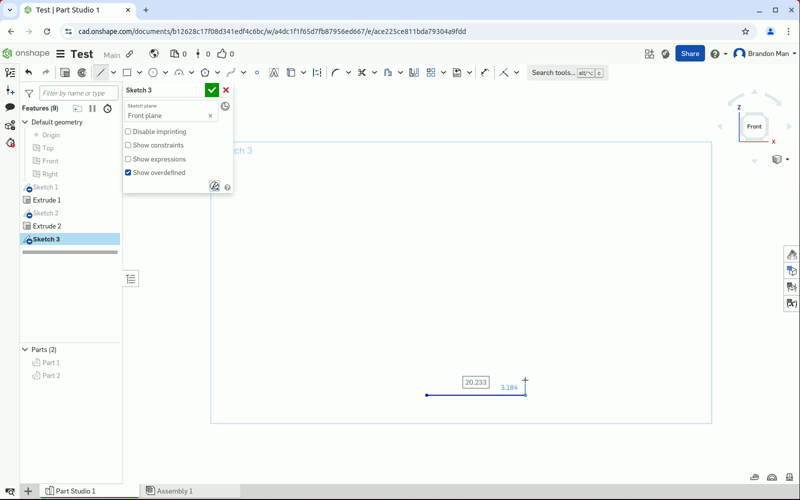
click(525, 379)
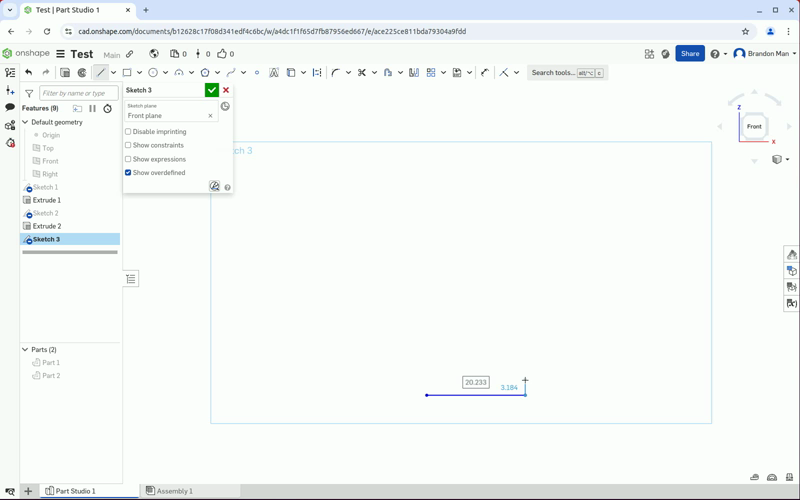
key_up(shift)
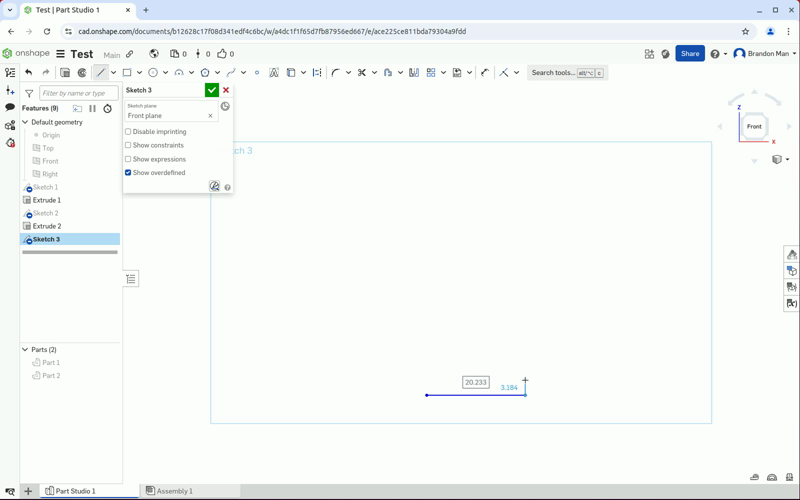
key_down(shift)
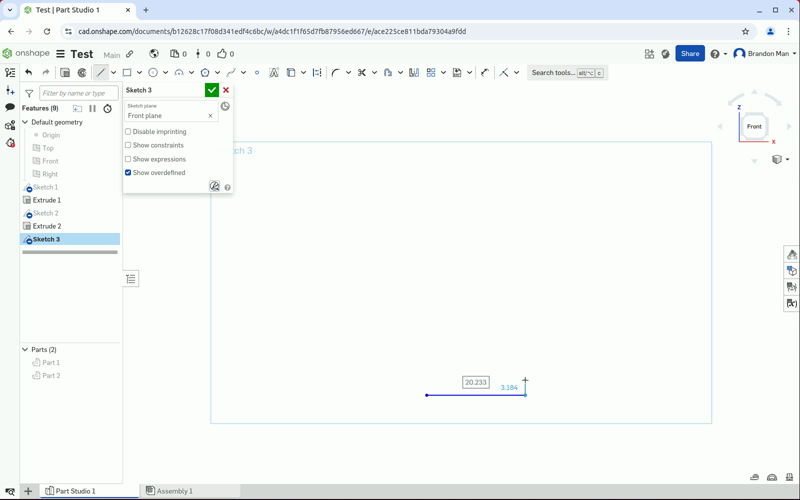
mouse_move(555, 379)
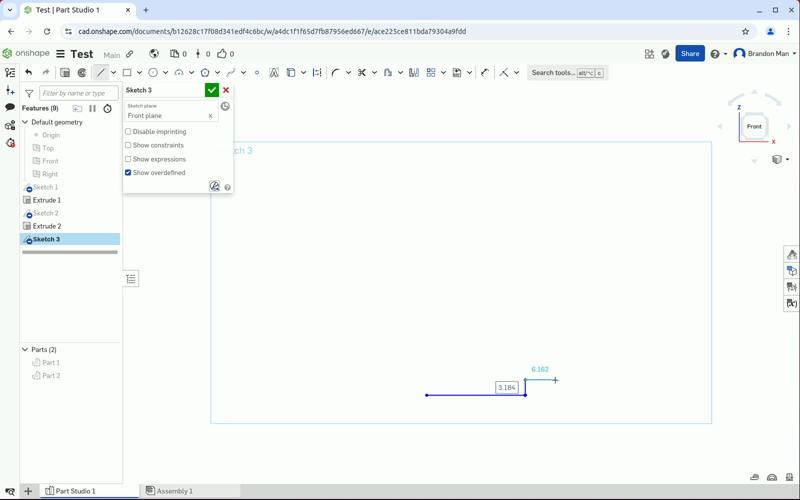
mouse_move(525, 365)
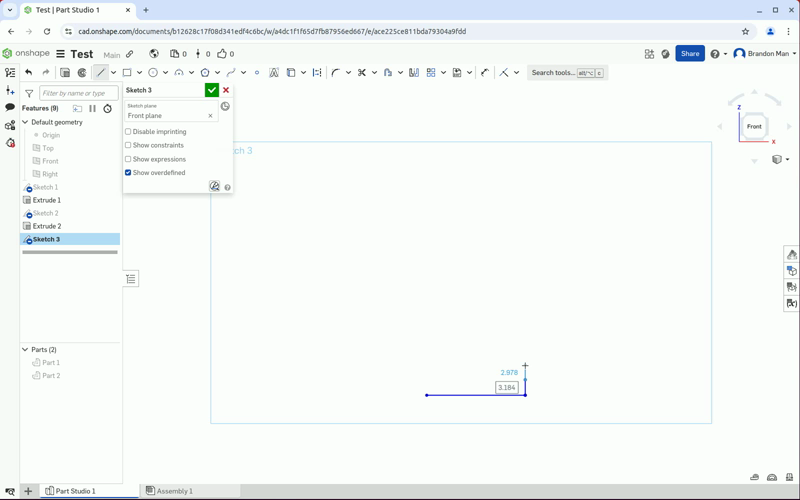
click(525, 365)
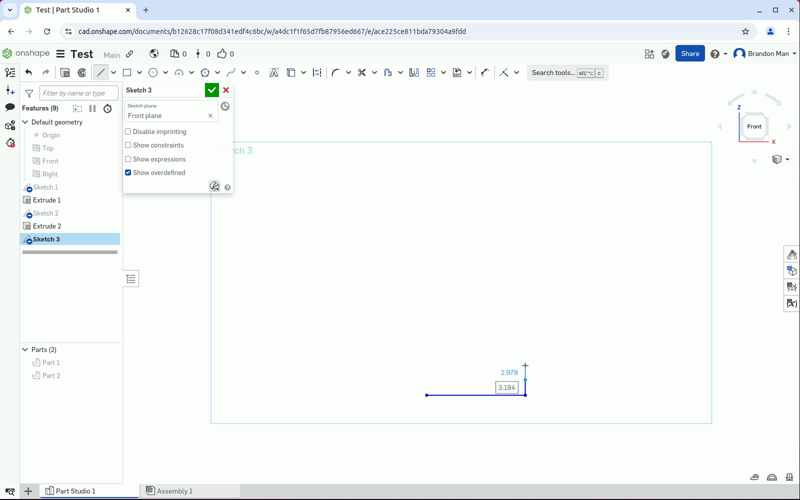
key_up(shift)
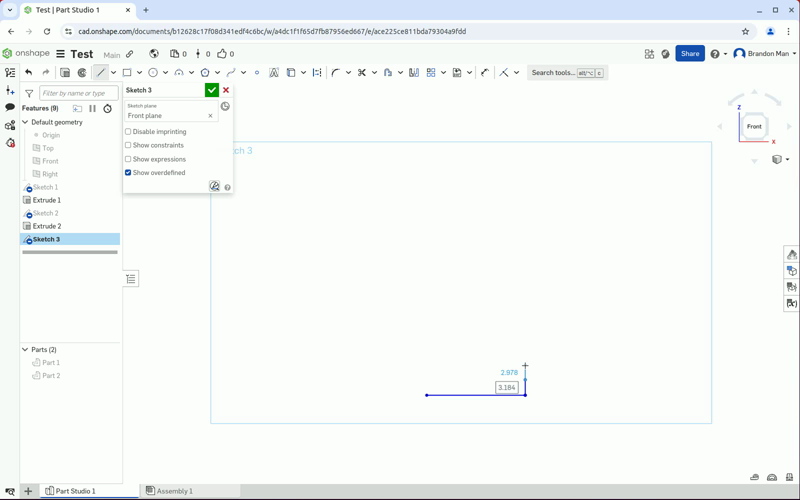
key_down(shift)
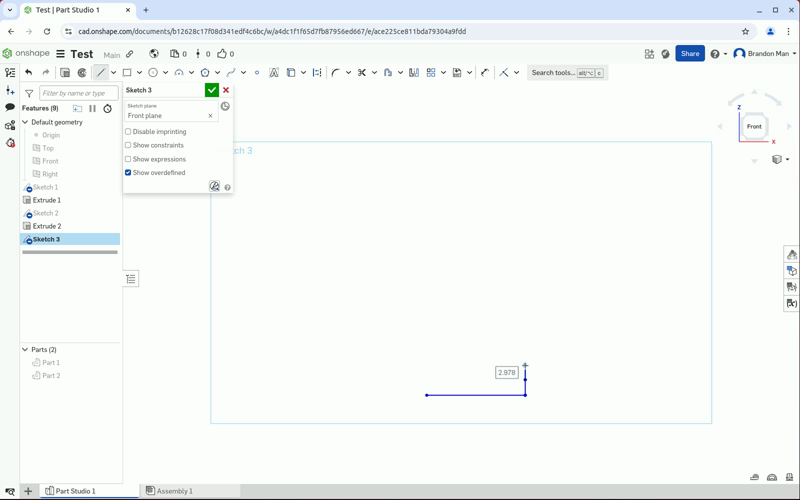
mouse_move(555, 365)
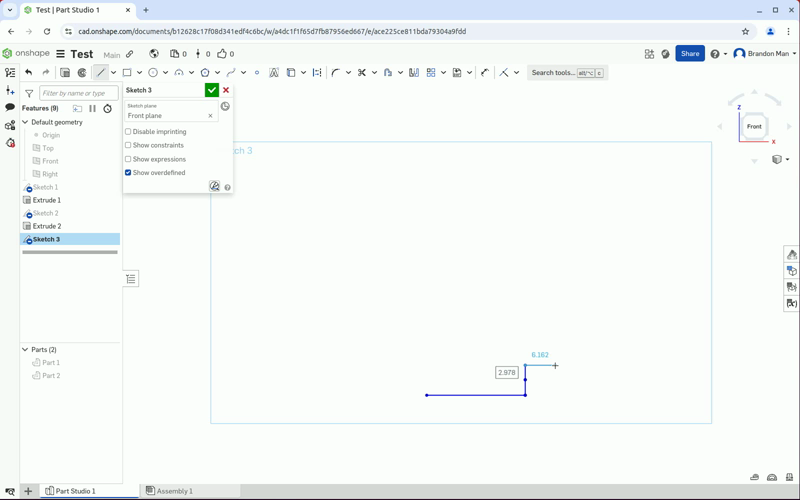
mouse_move(525, 349)
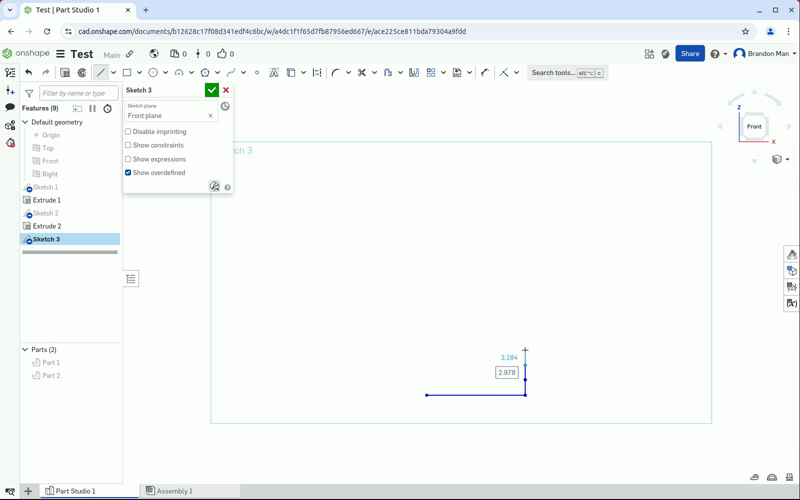
click(525, 349)
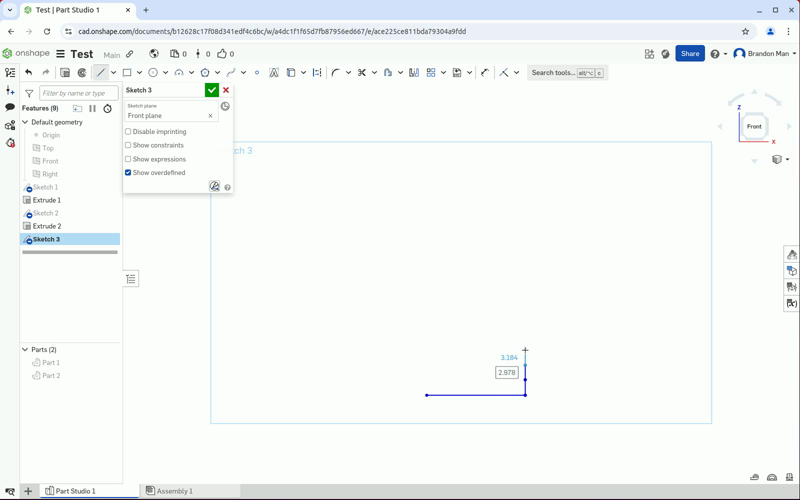
key_up(shift)
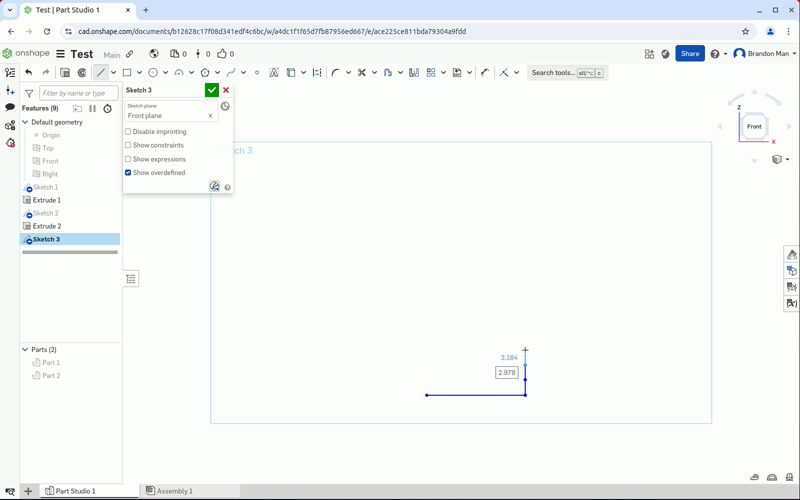
key_down(shift)
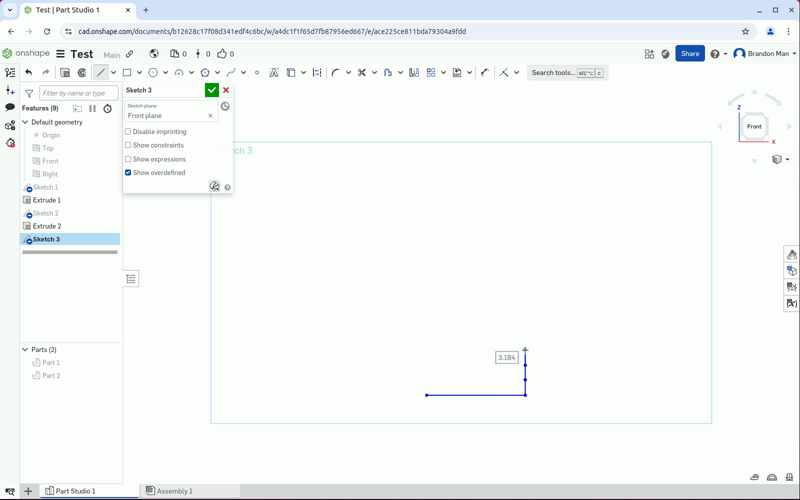
mouse_move(555, 349)
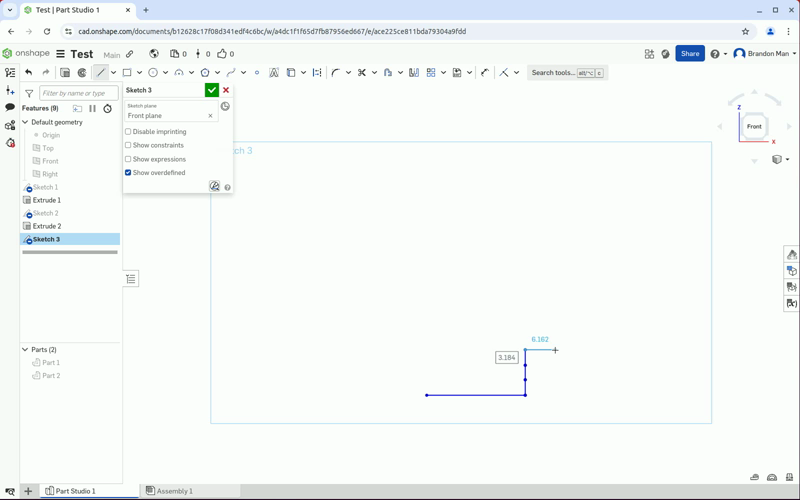
mouse_move(525, 343)
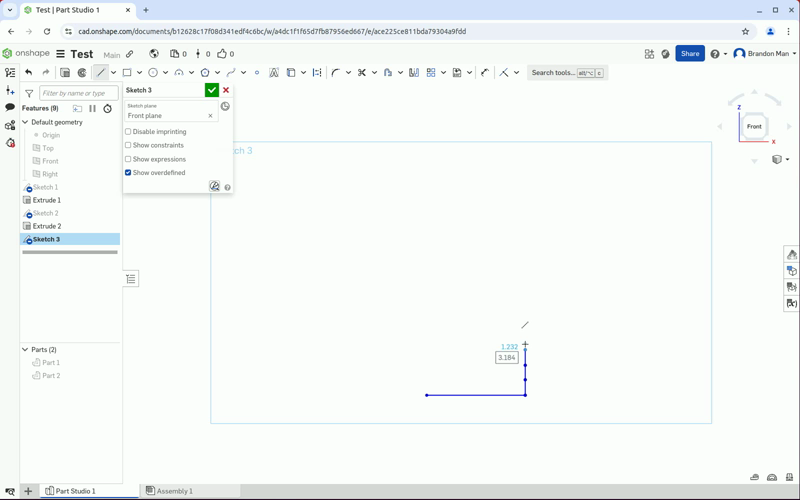
scroll(6)
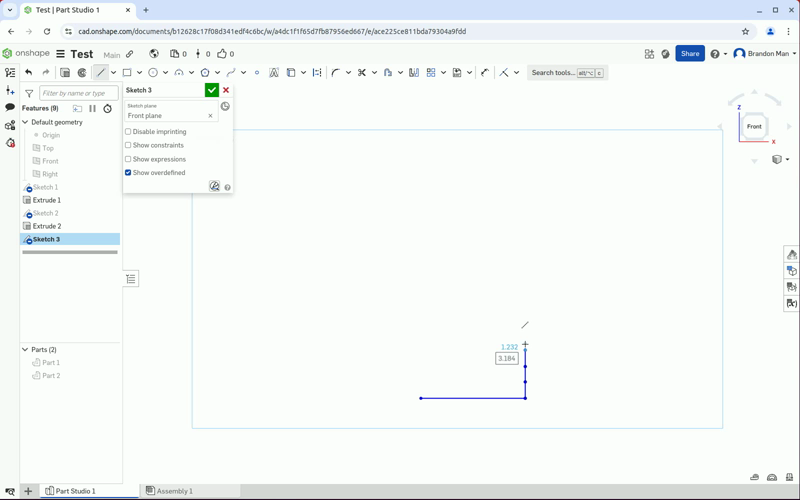
scroll(6)
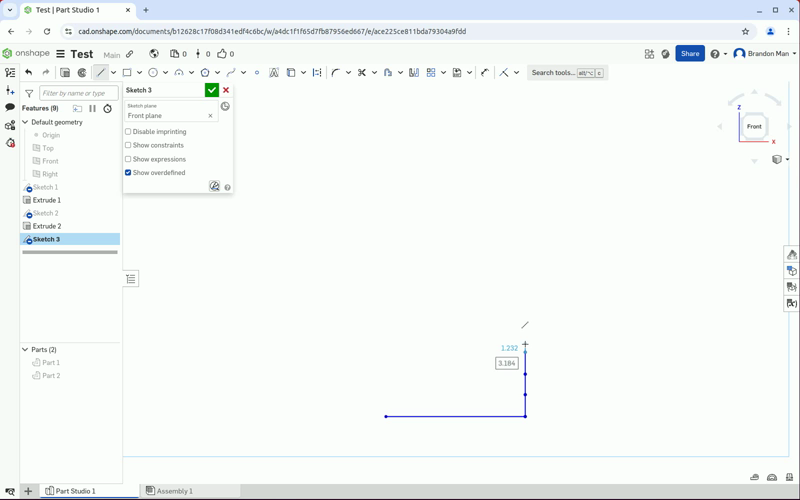
scroll(6)
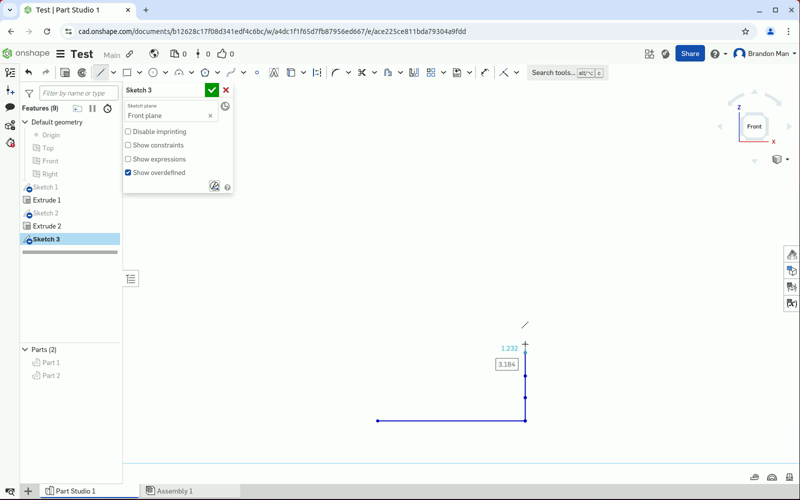
scroll(6)
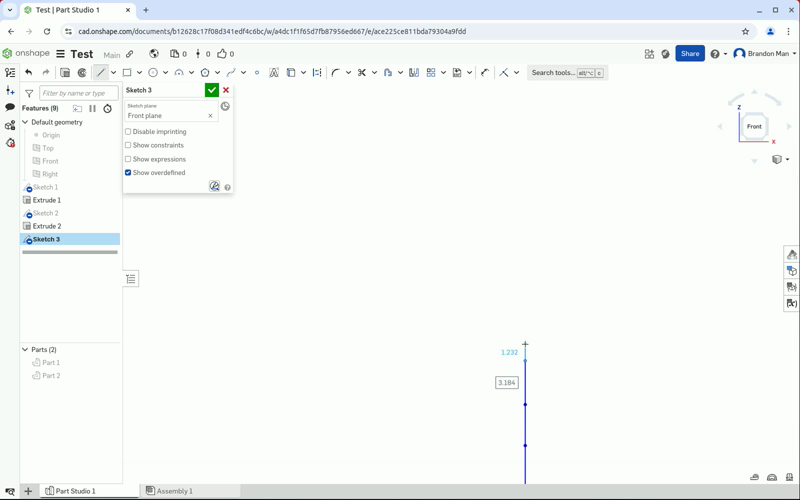
scroll(6)
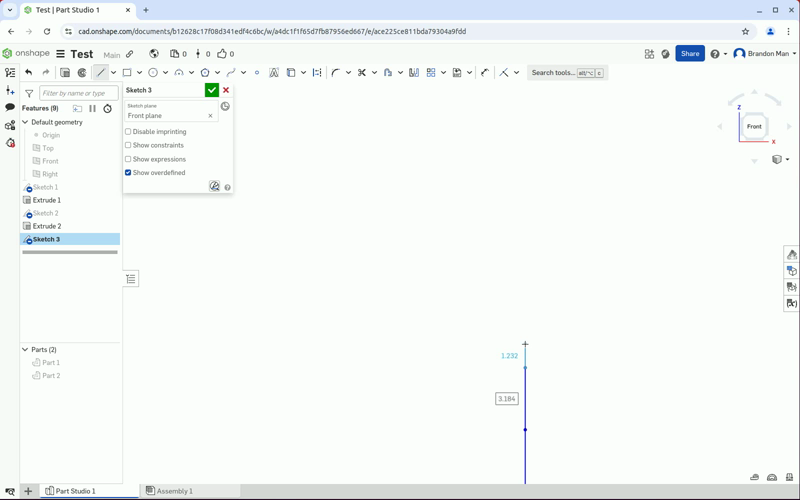
scroll(6)
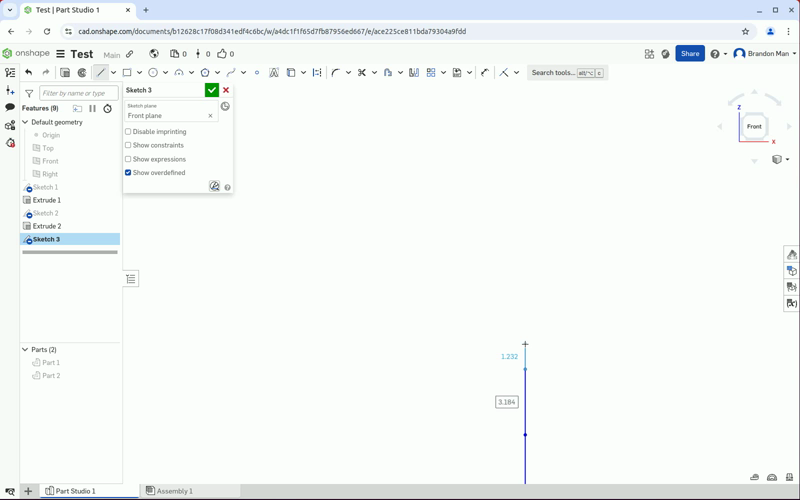
scroll(6)
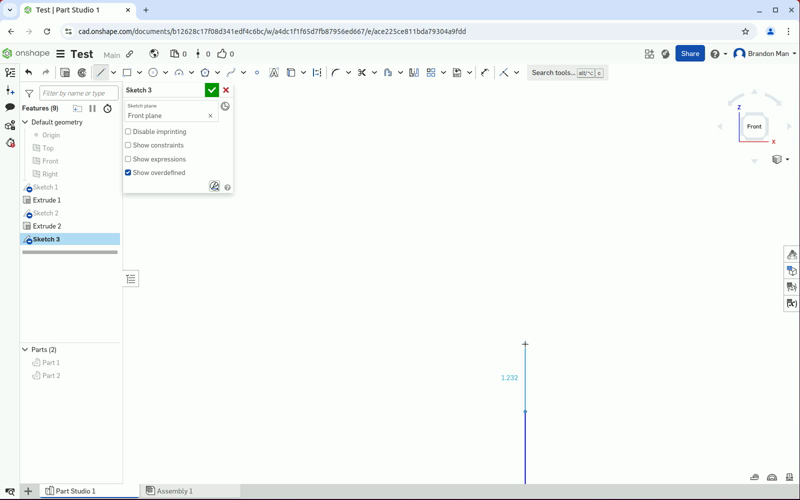
click(525, 343)
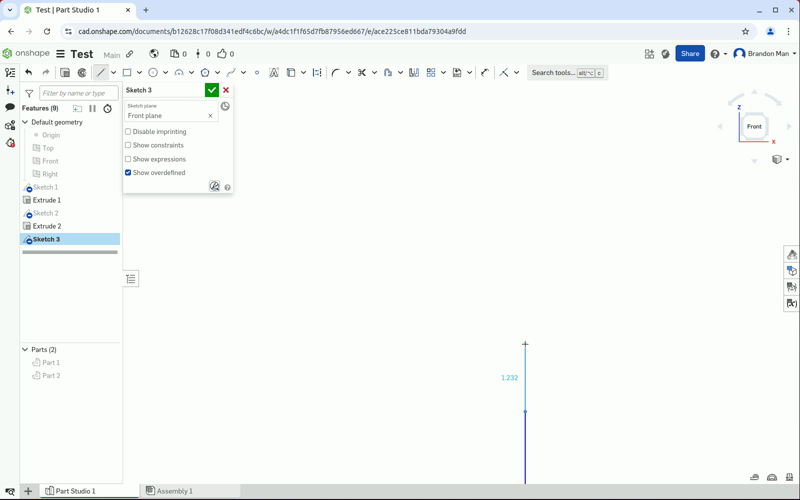
scroll(-6)
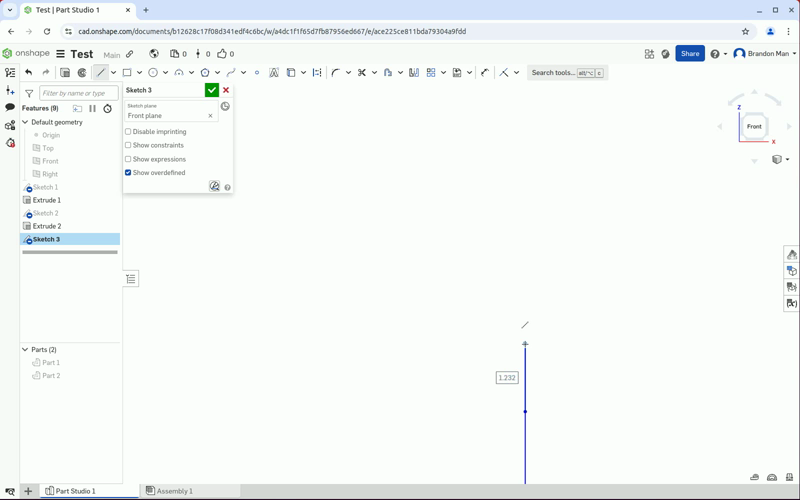
scroll(-6)
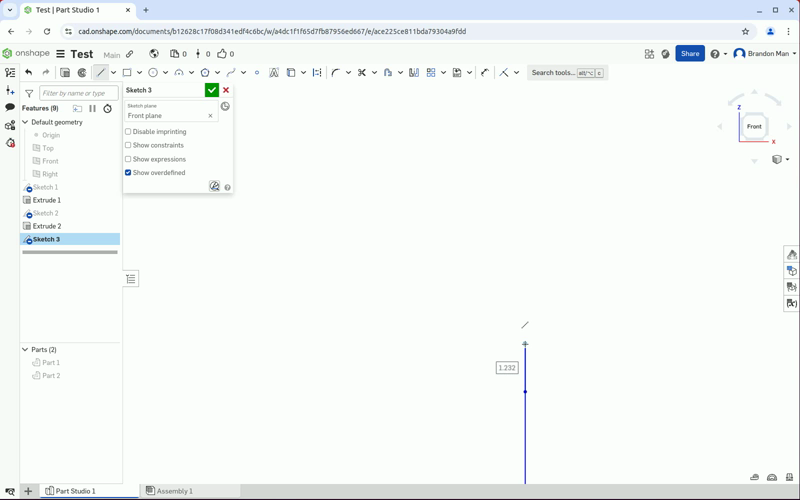
scroll(-6)
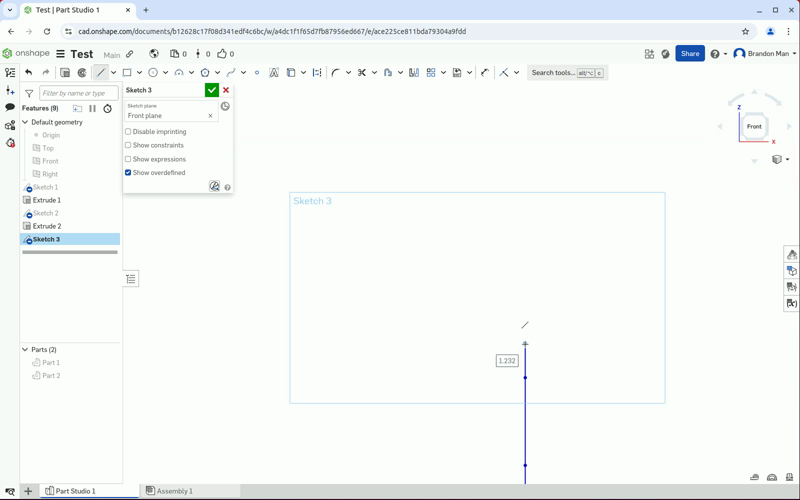
scroll(-6)
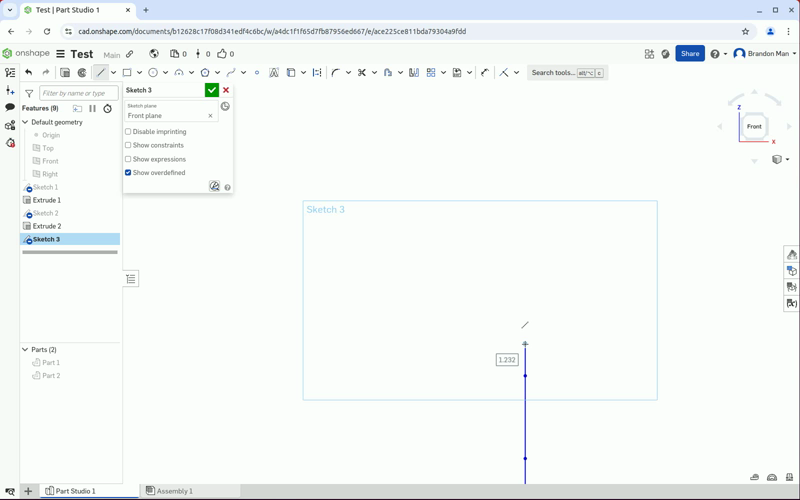
scroll(-6)
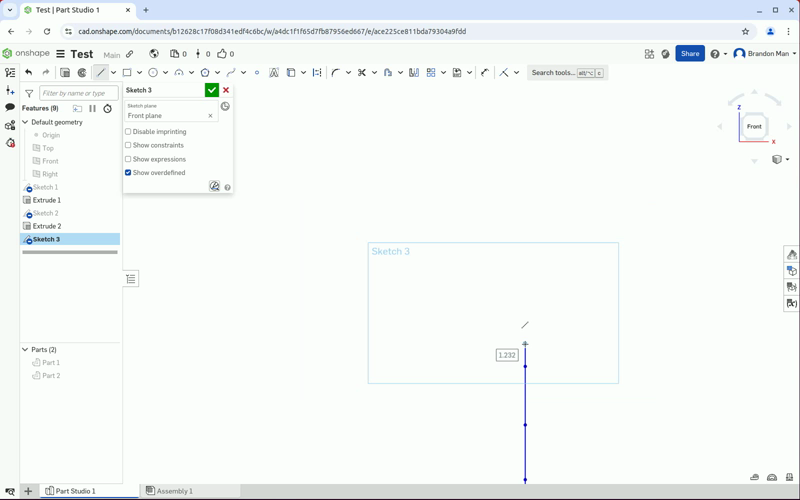
scroll(-6)
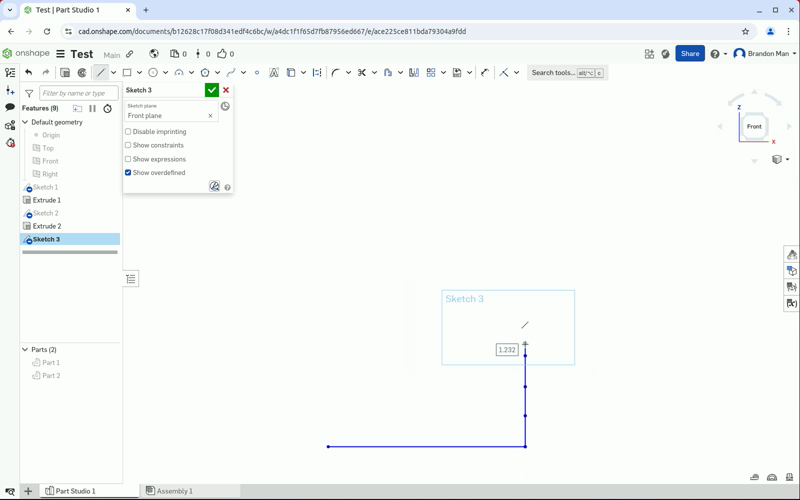
scroll(-6)
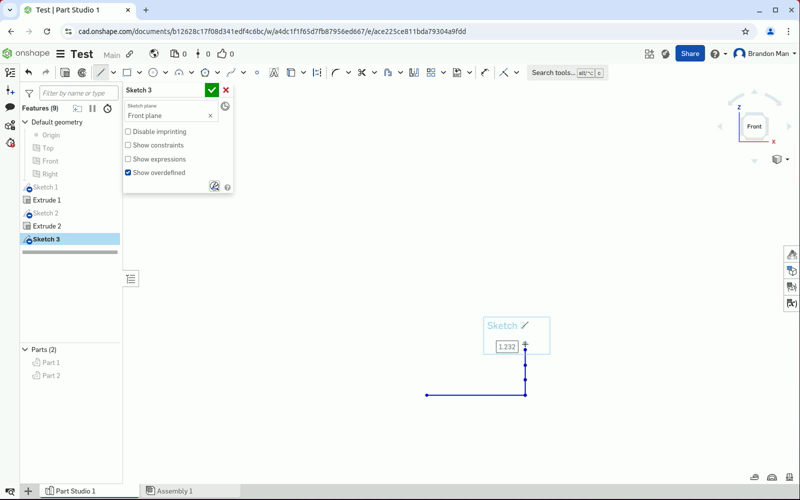
key_up(shift)
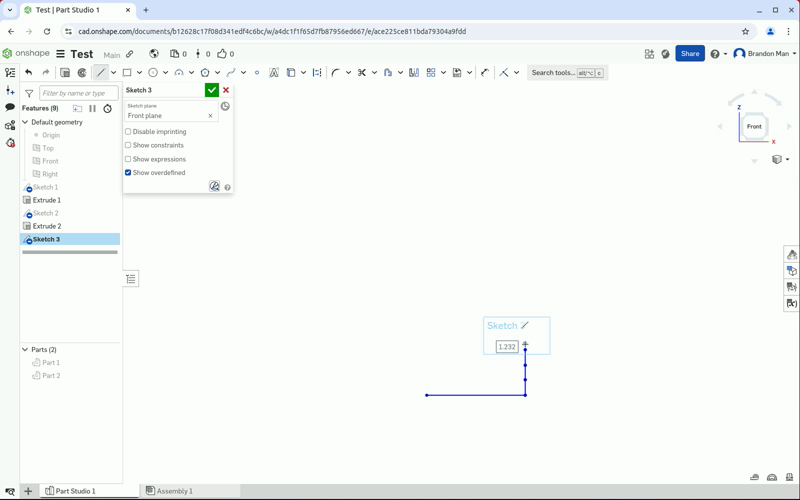
key_down(shift)
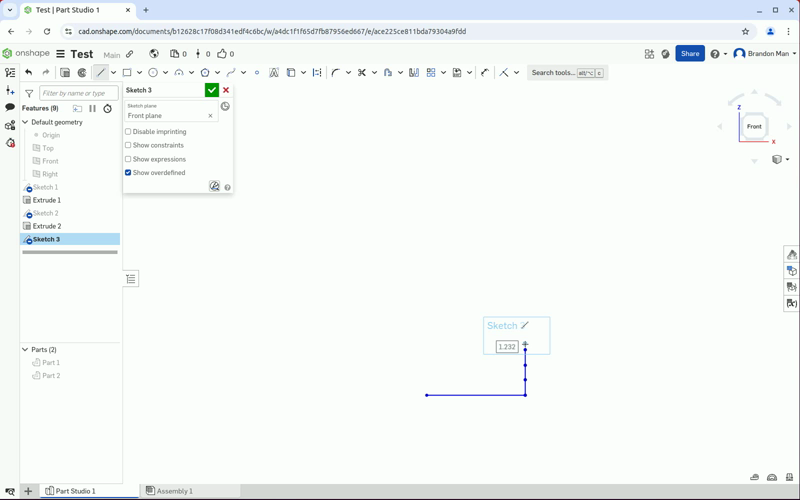
mouse_move(426, 373)
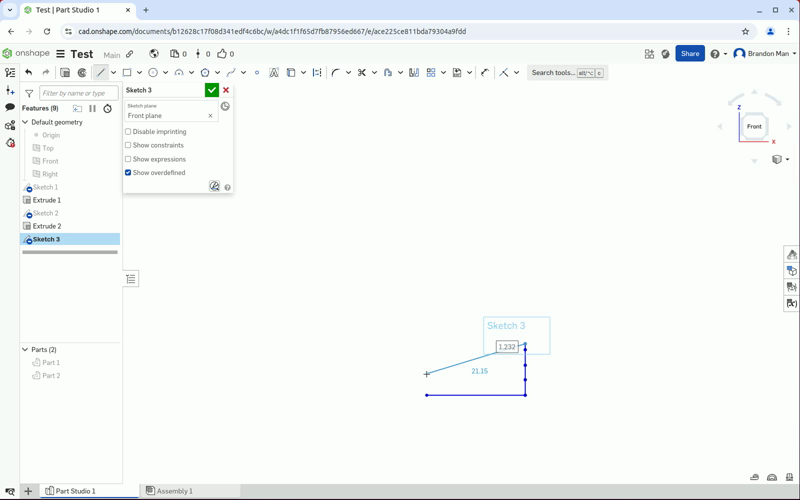
click(426, 373)
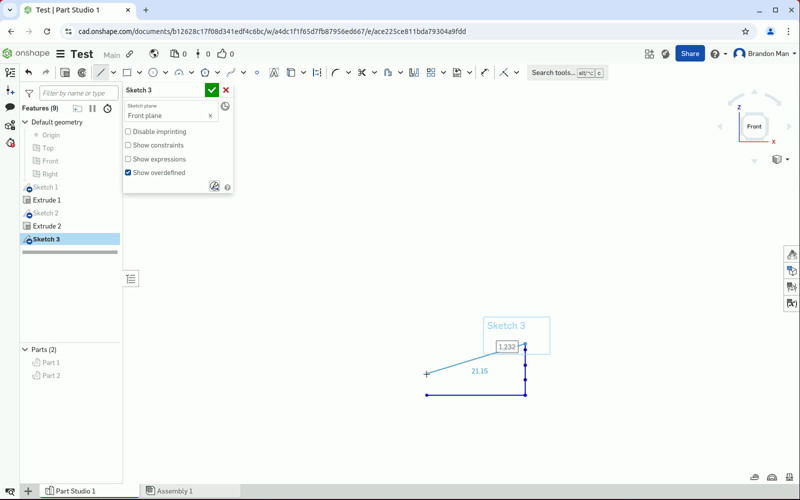
key_up(shift)
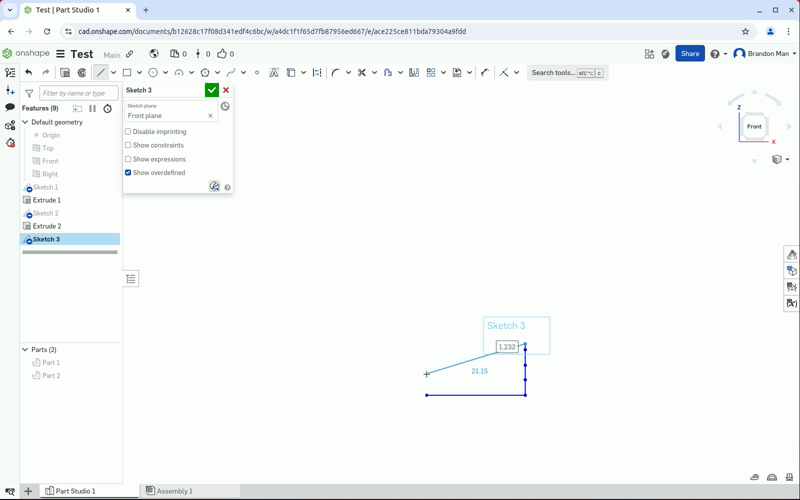
key_down(shift)
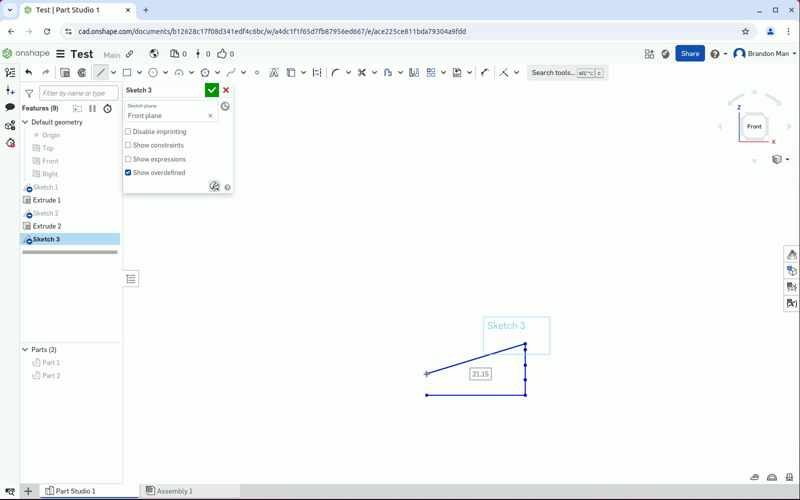
mouse_move(456, 373)
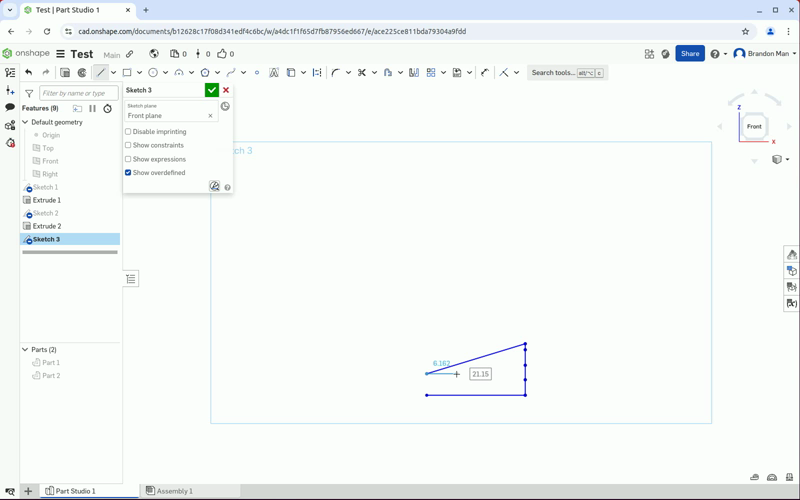
mouse_move(426, 377)
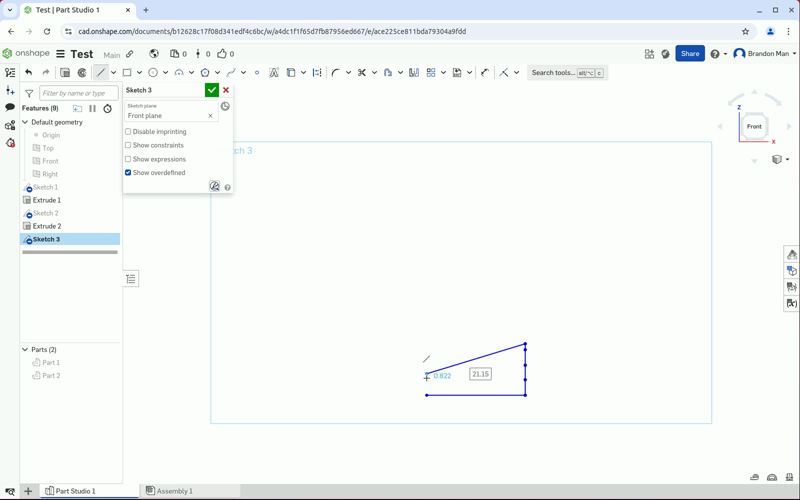
scroll(6)
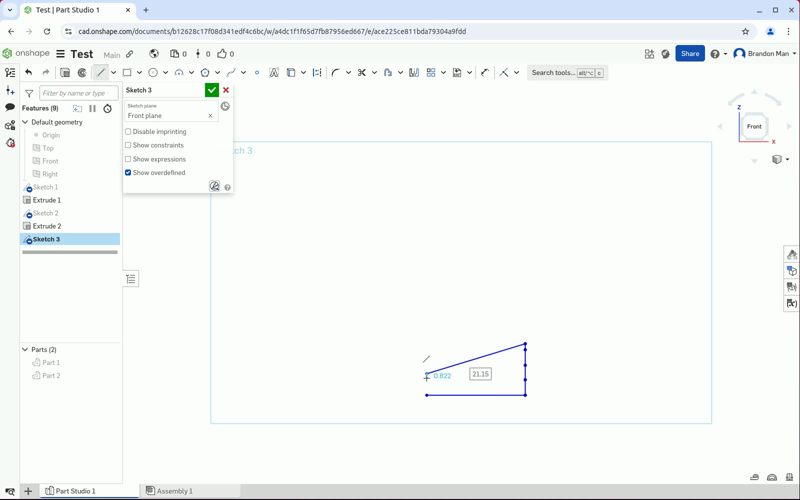
scroll(6)
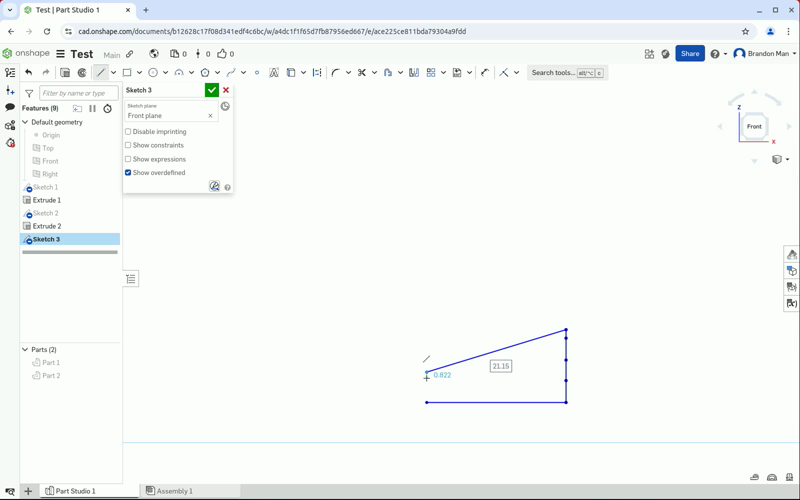
scroll(6)
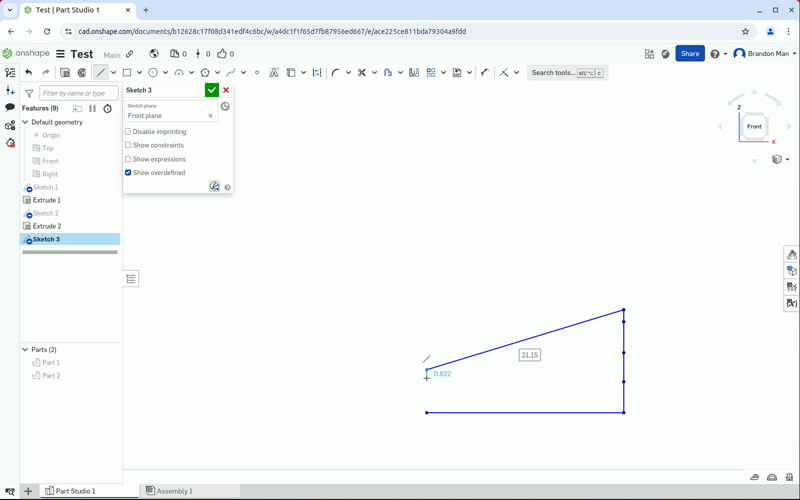
scroll(6)
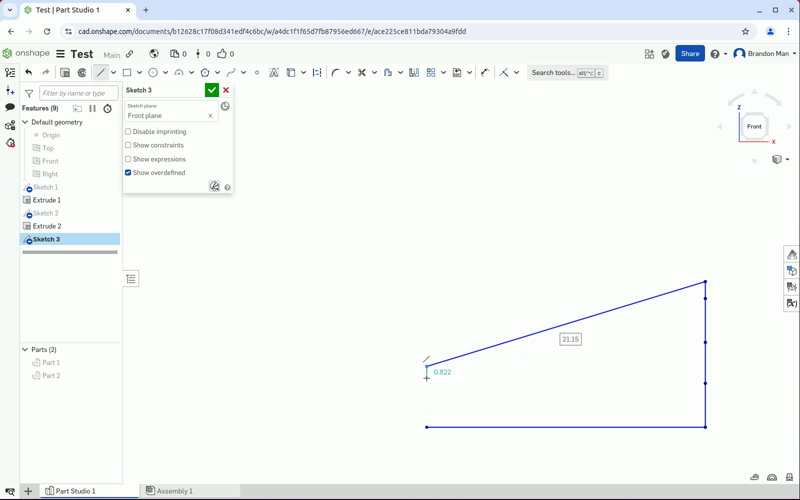
scroll(6)
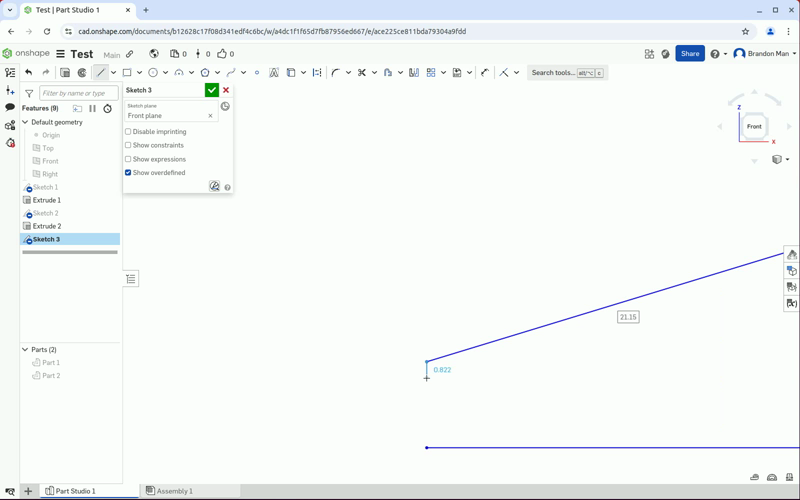
scroll(6)
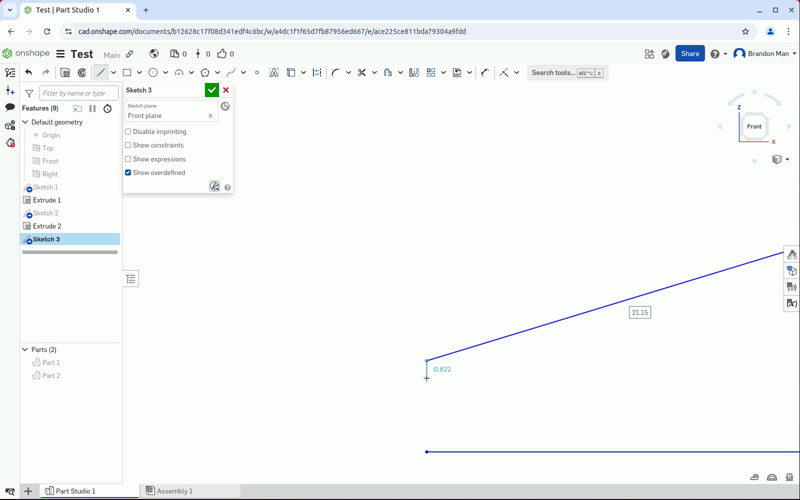
scroll(6)
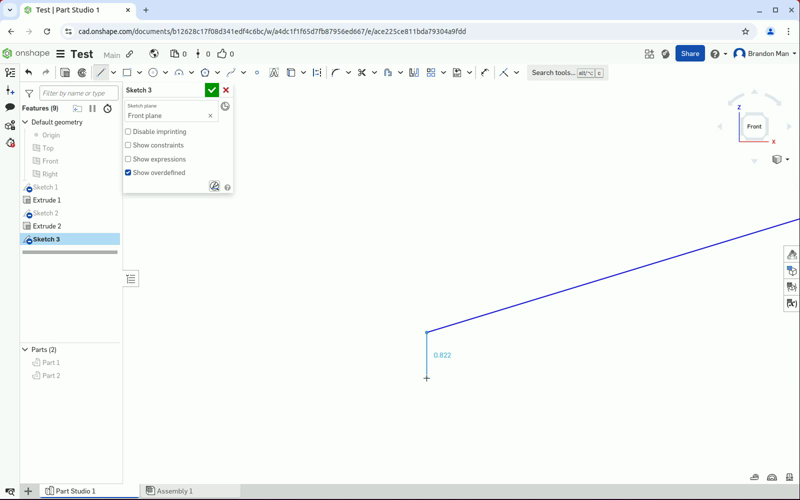
click(426, 377)
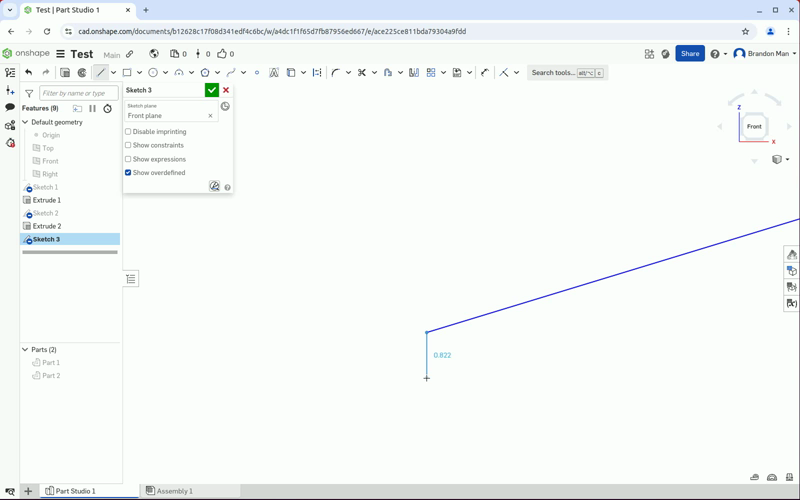
scroll(-6)
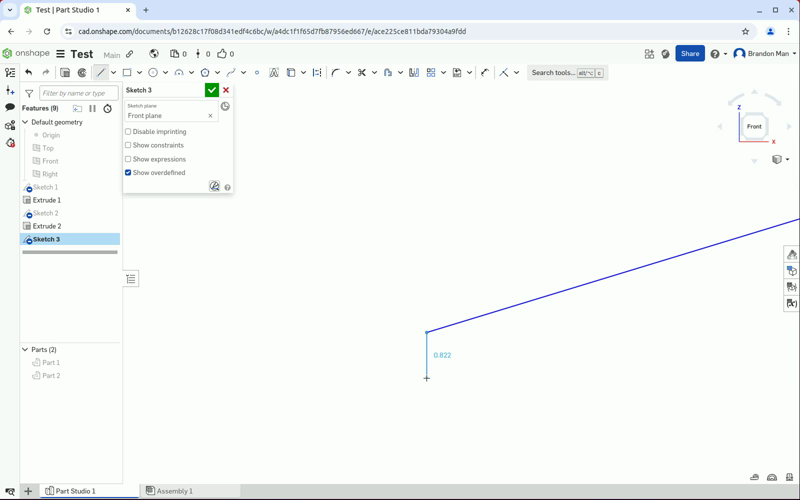
scroll(-6)
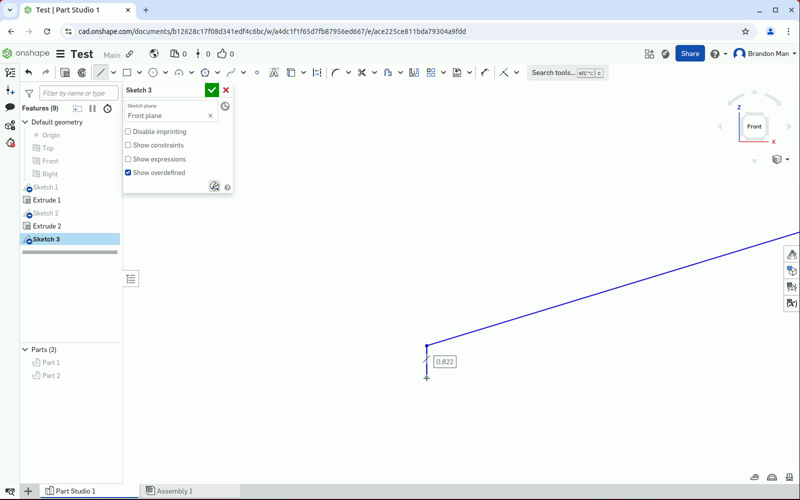
scroll(-6)
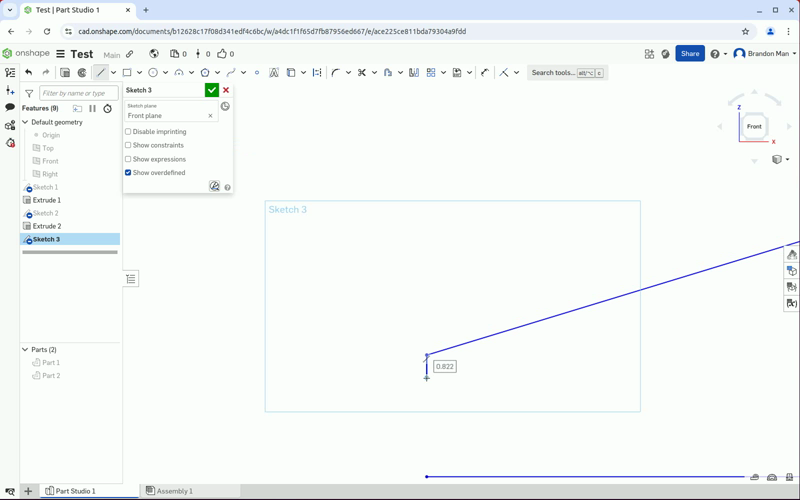
scroll(-6)
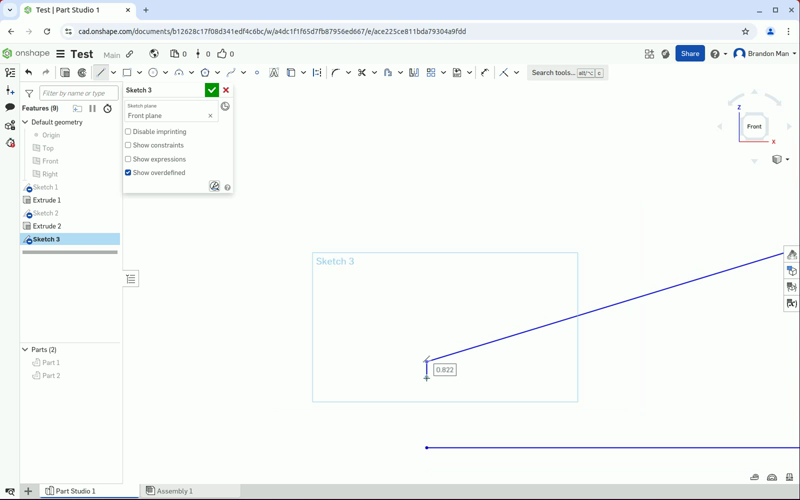
scroll(-6)
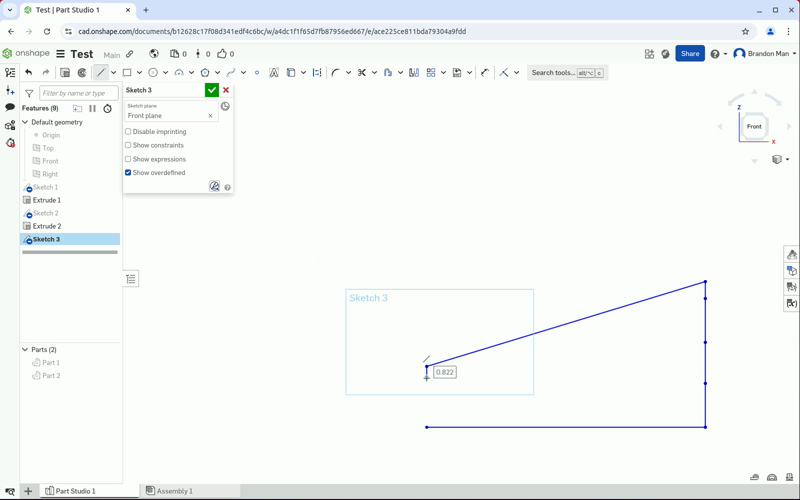
scroll(-6)
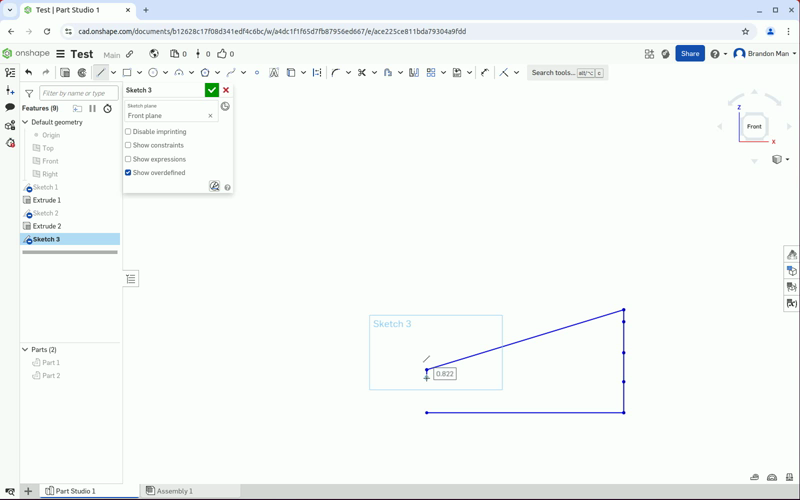
scroll(-6)
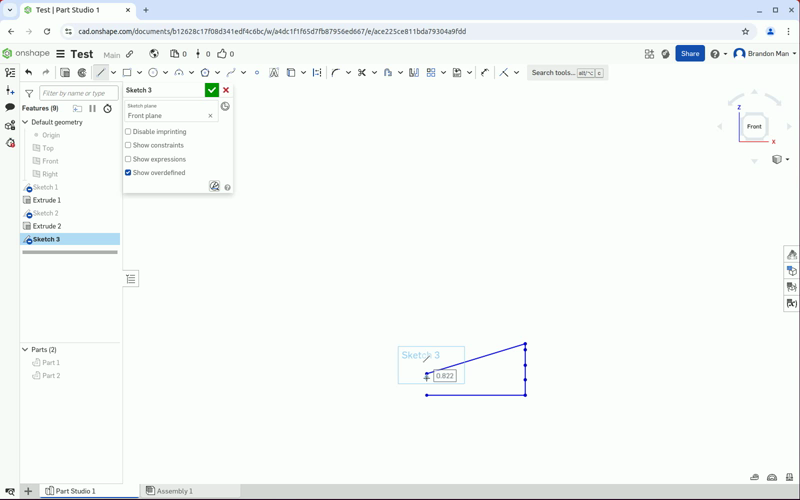
key_up(shift)
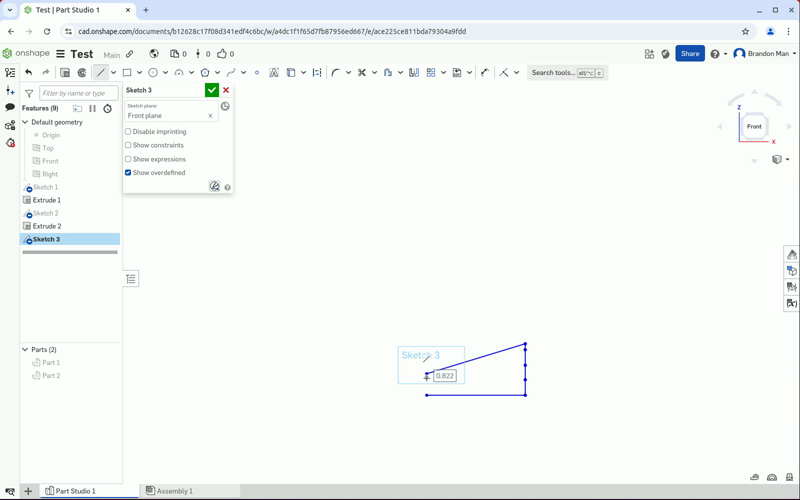
mouse_move(456, 377)
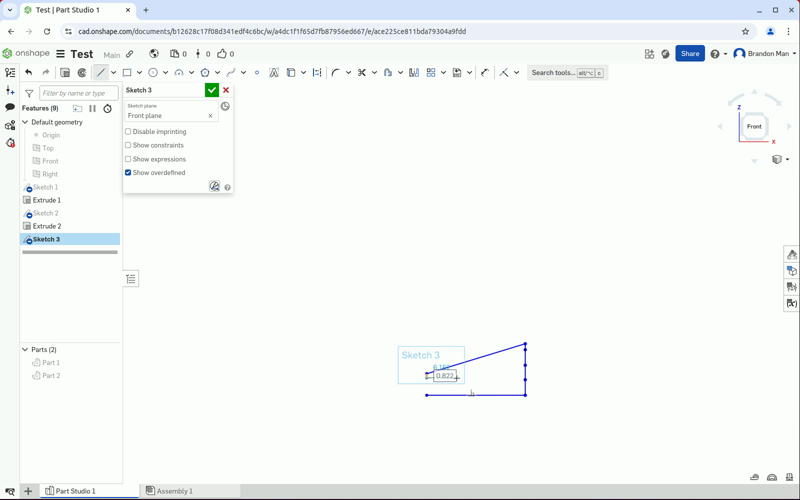
key_down(shift)
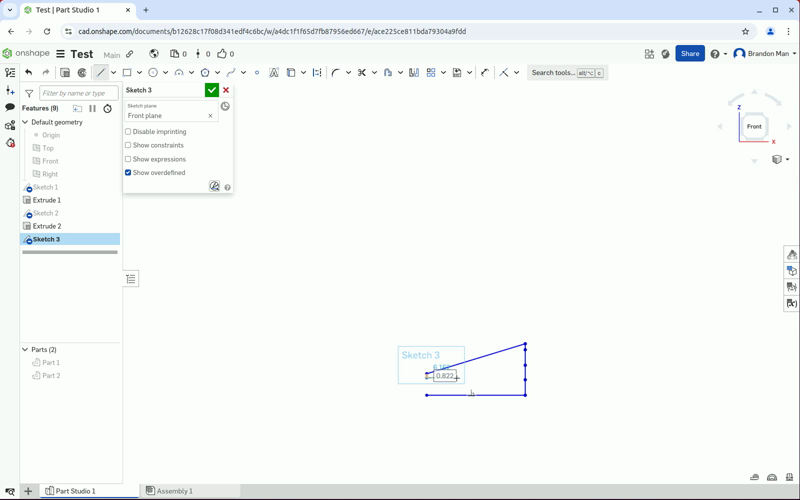
mouse_move(426, 395)
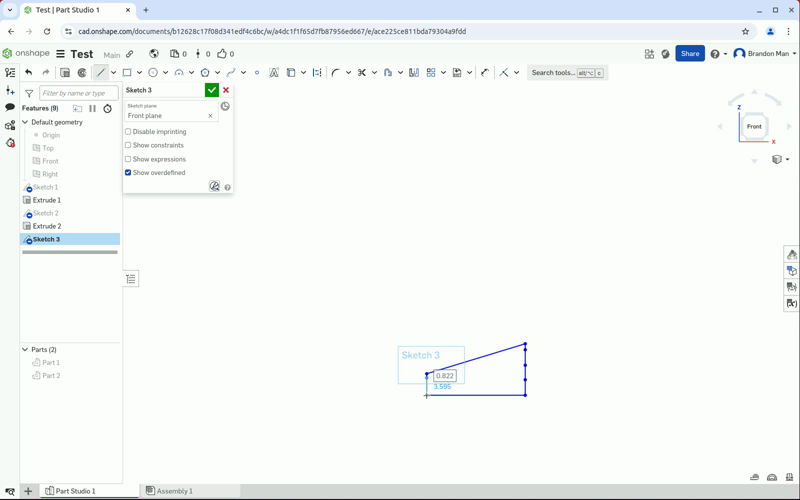
key_up(shift)
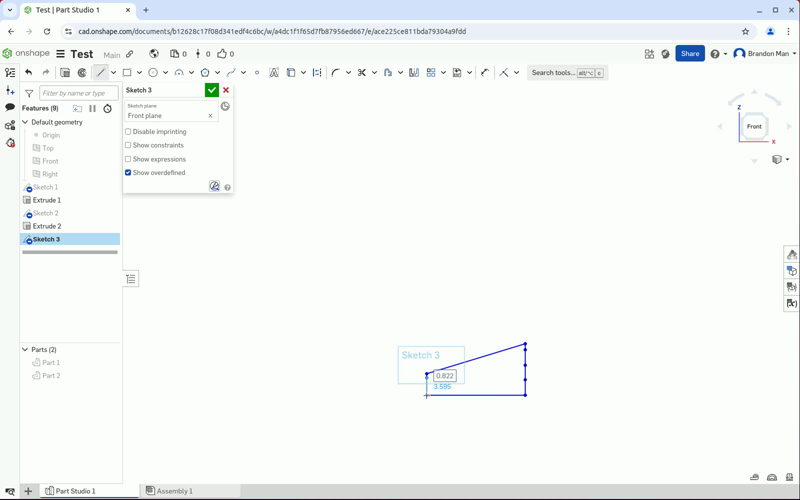
click(426, 395)
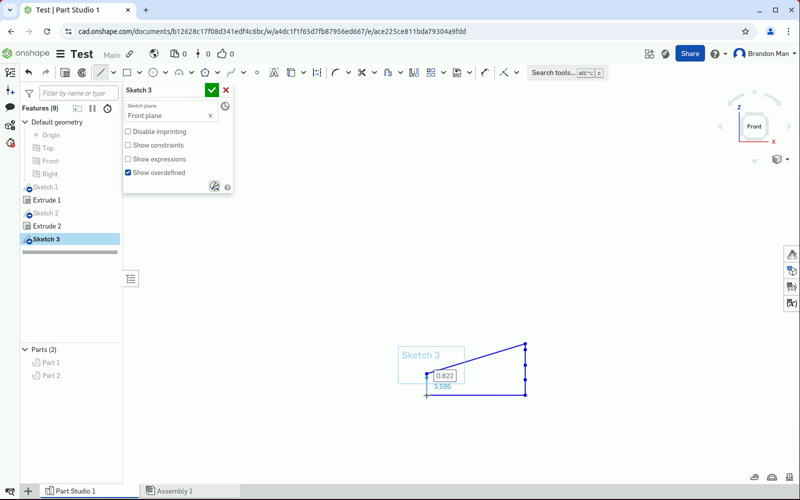
key(esc)
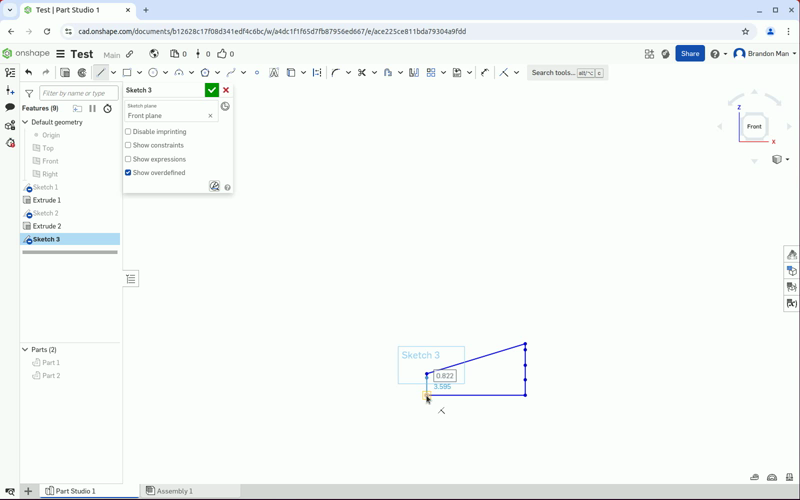
key(c)
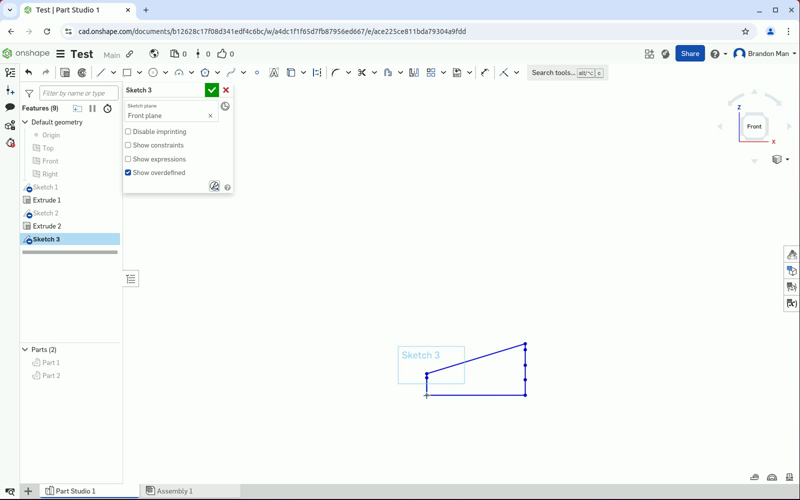
key_down(shift)
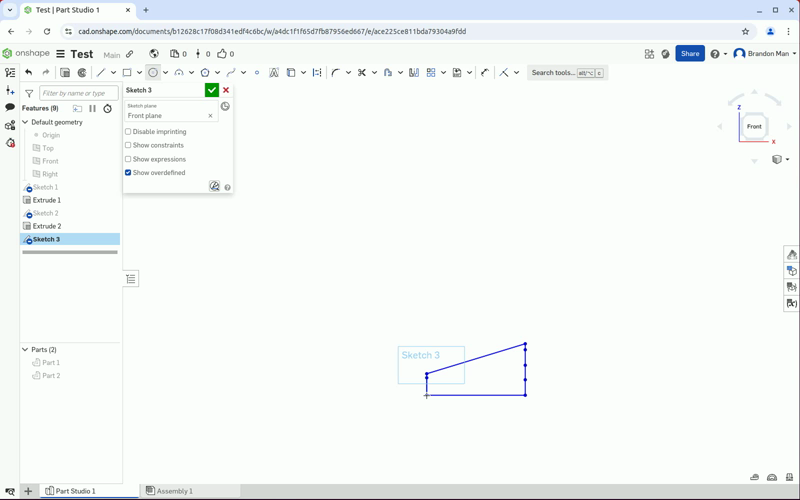
mouse_move(438, 384)
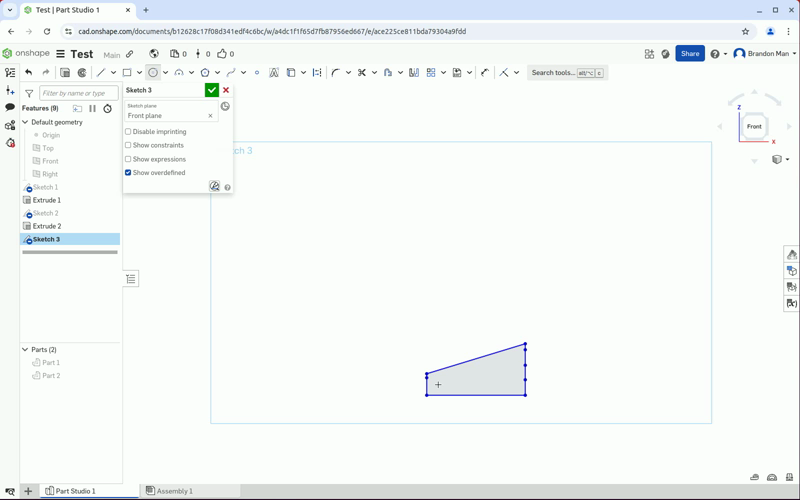
click(438, 384)
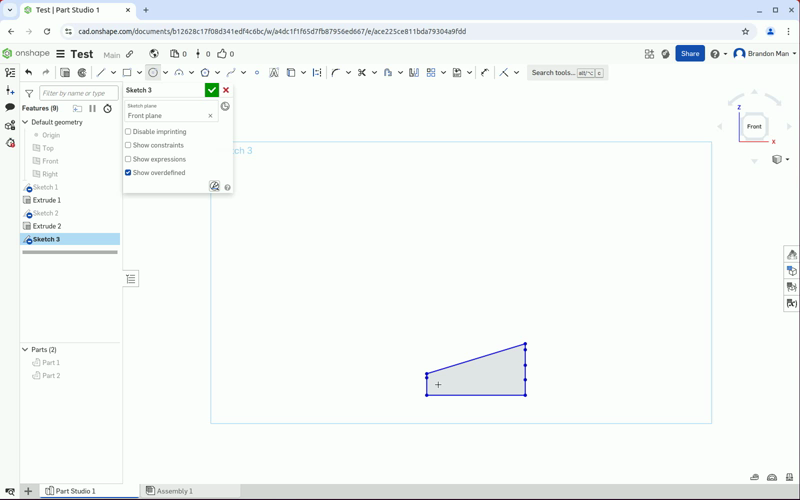
key_up(shift)
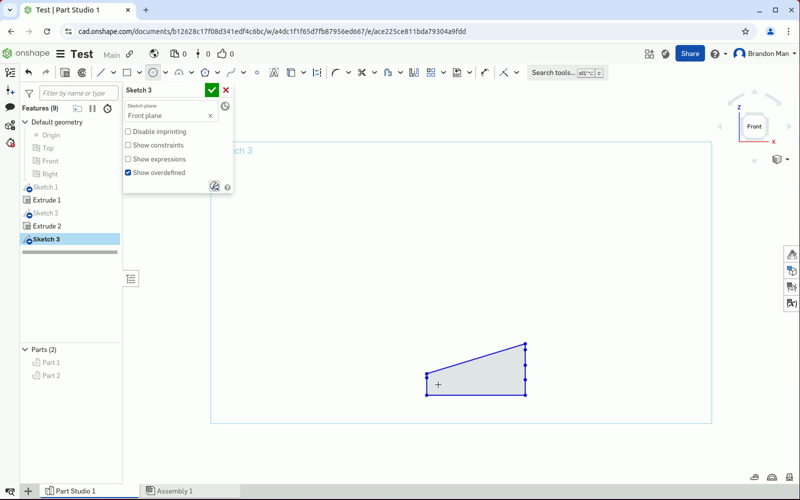
mouse_move(439, 384)
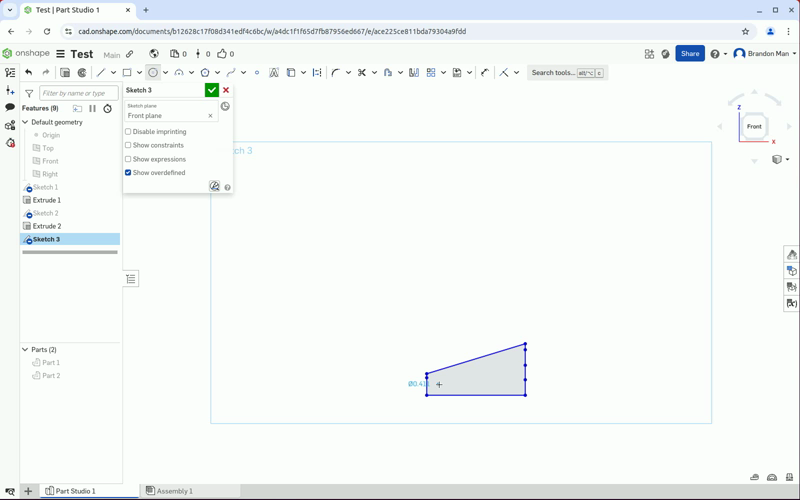
scroll(6)
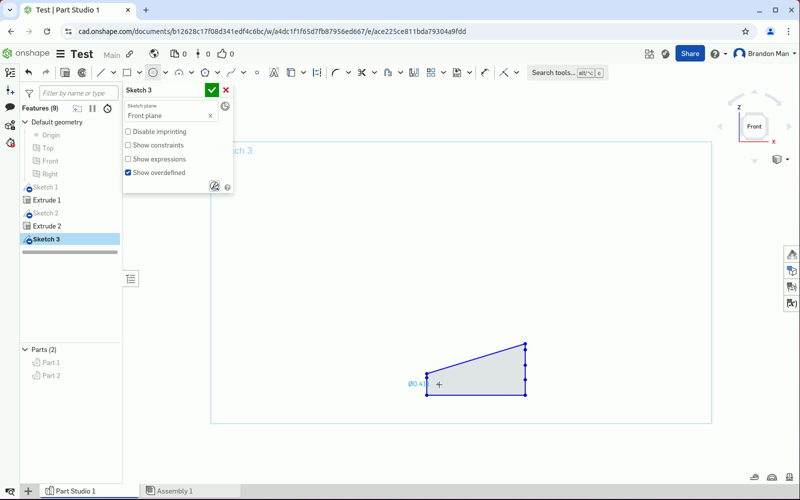
scroll(6)
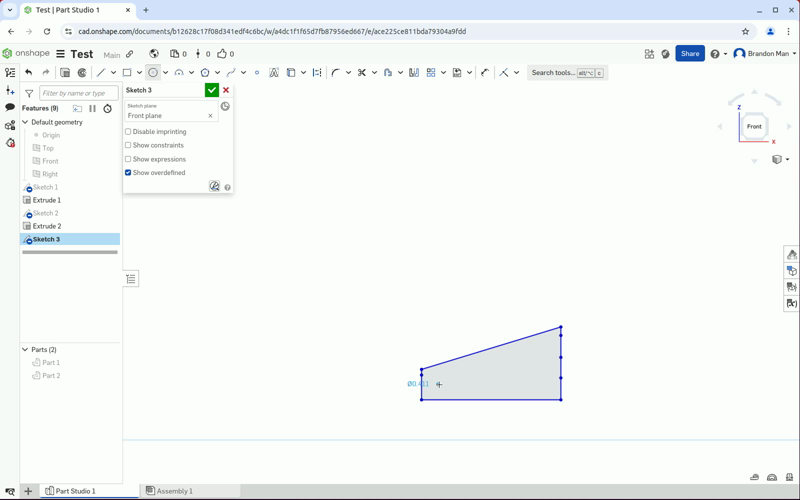
scroll(6)
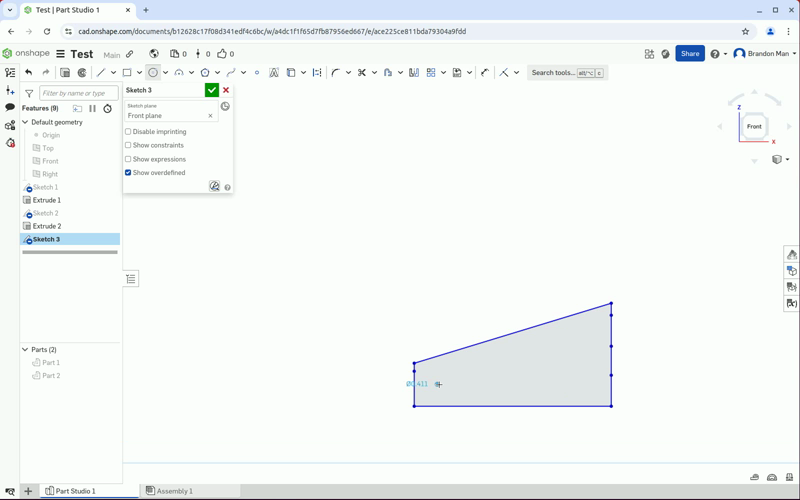
scroll(6)
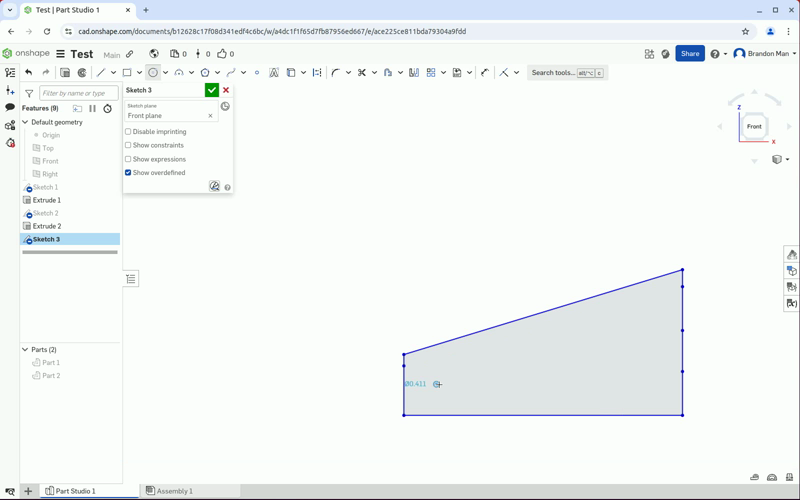
scroll(6)
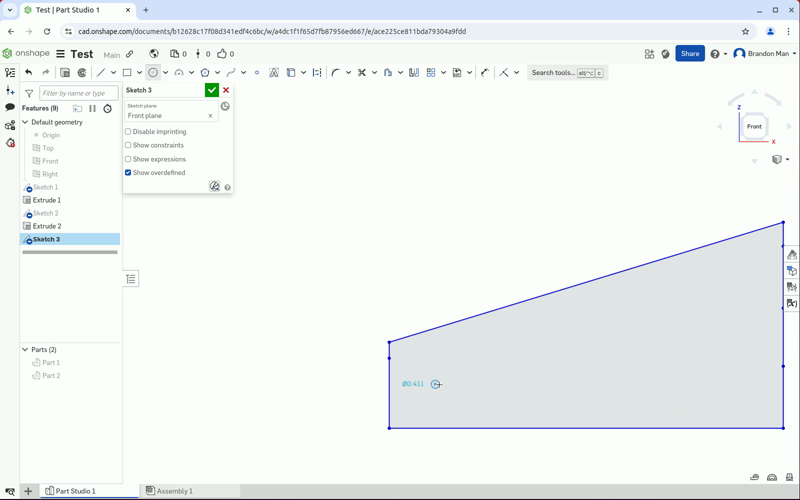
scroll(6)
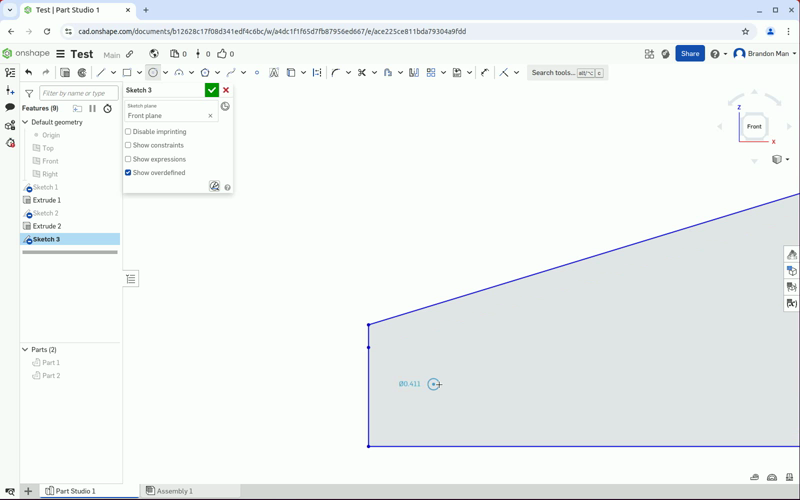
scroll(6)
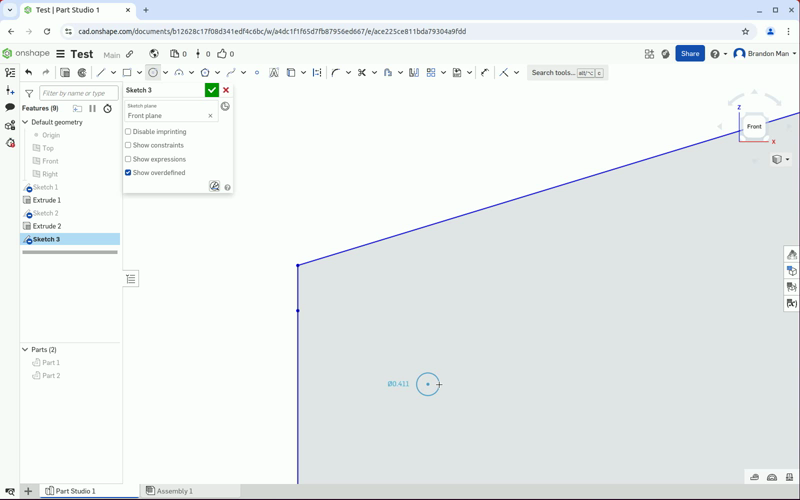
click(439, 384)
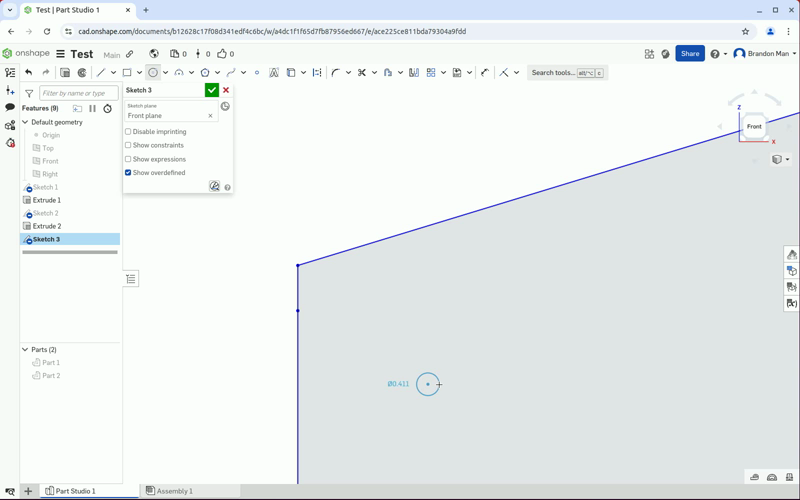
scroll(-6)
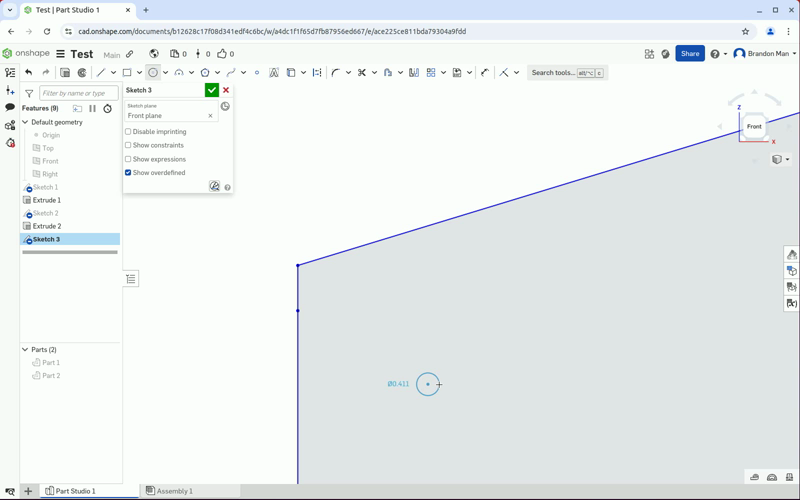
scroll(-6)
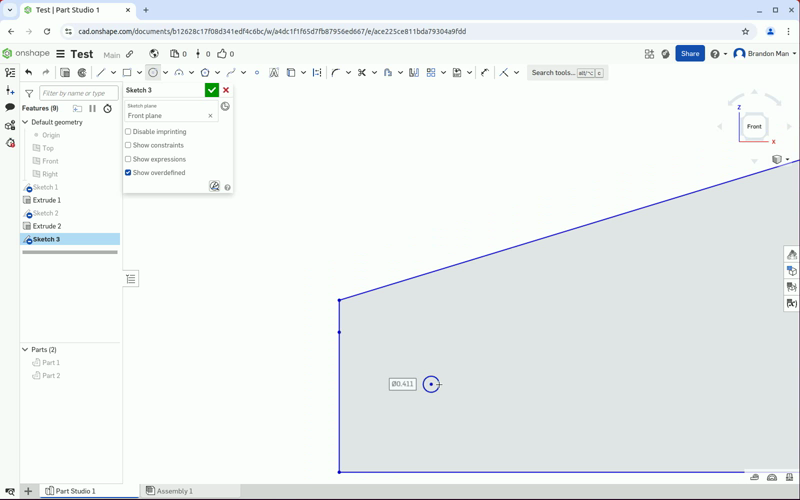
scroll(-6)
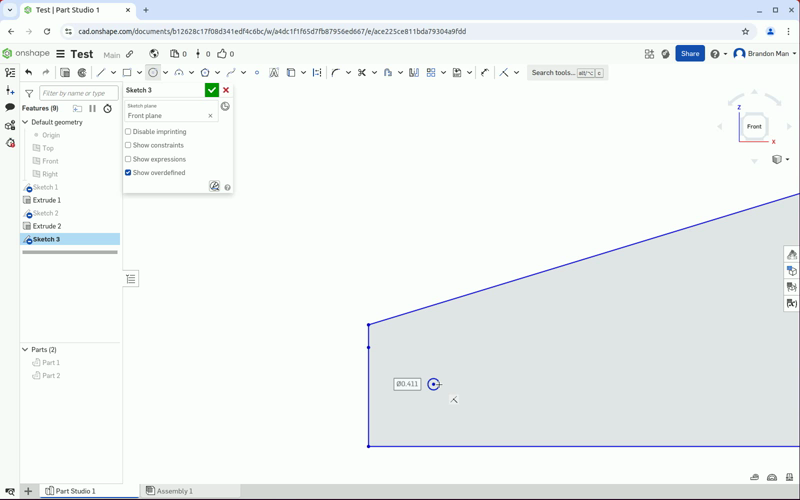
scroll(-6)
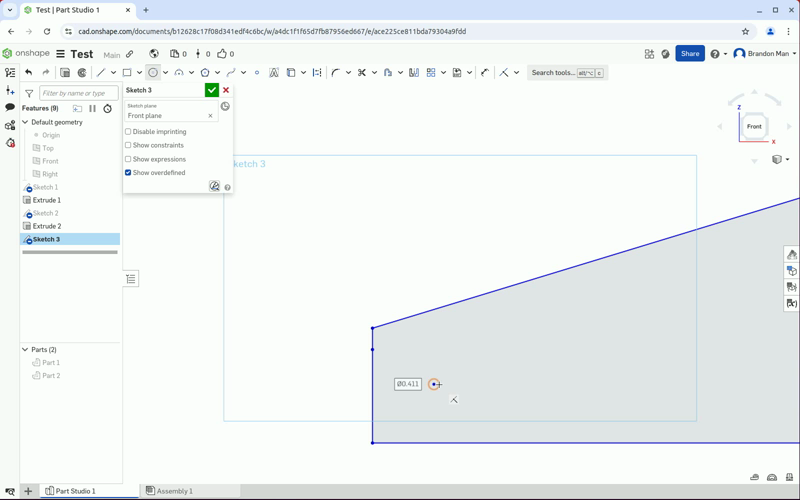
scroll(-6)
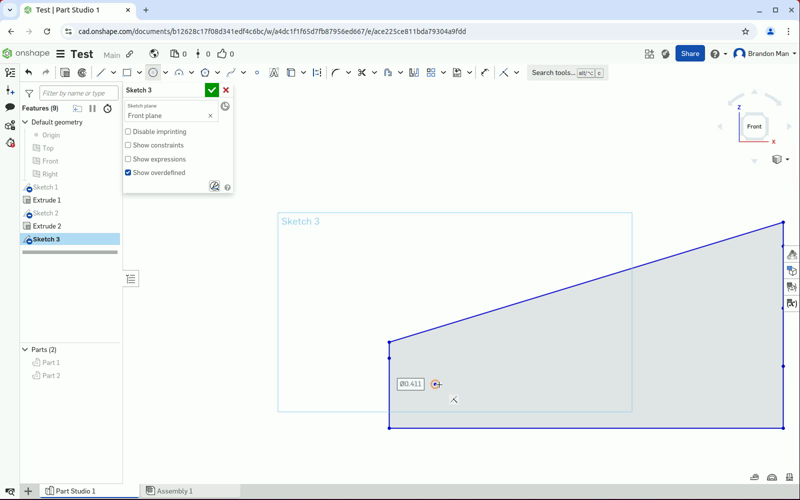
scroll(-6)
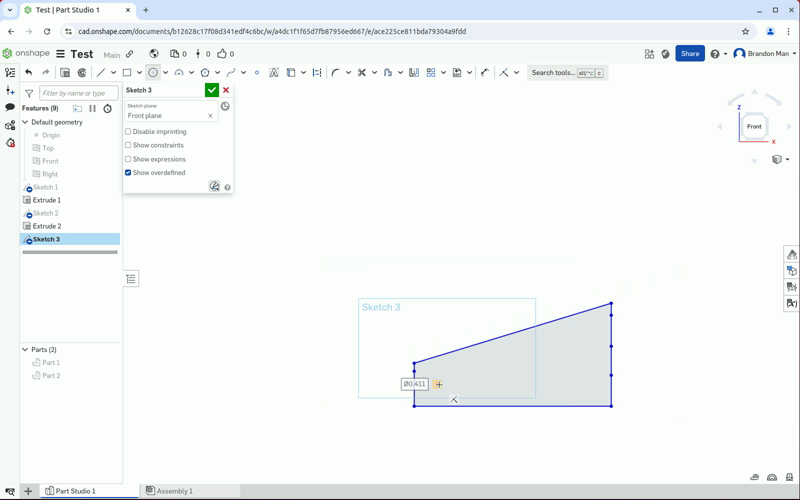
scroll(-6)
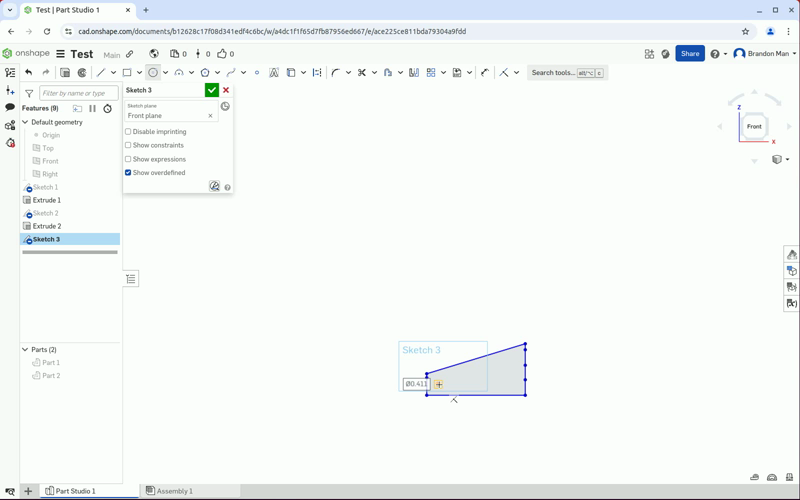
key(esc)
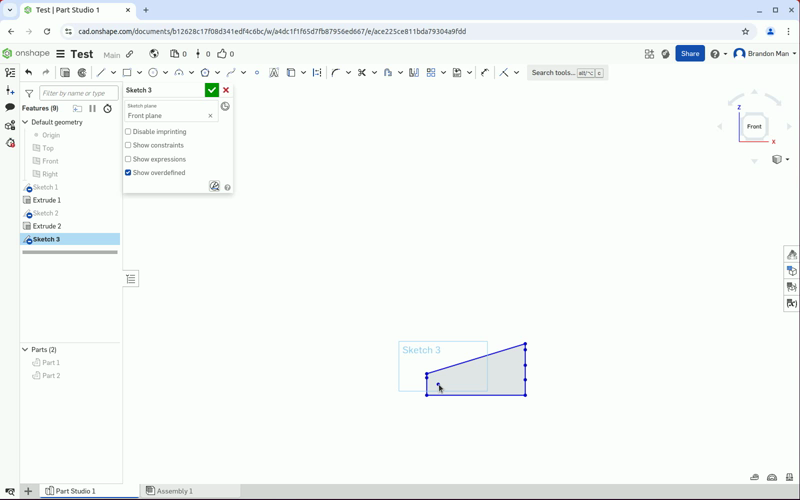
key(c)
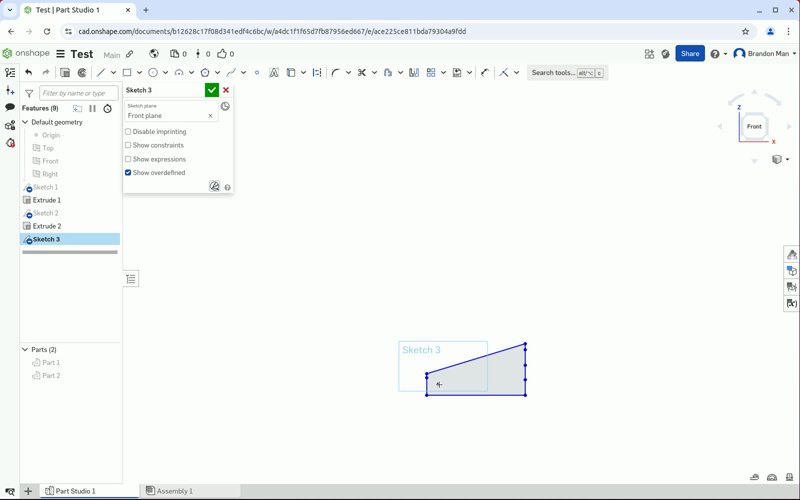
key_down(shift)
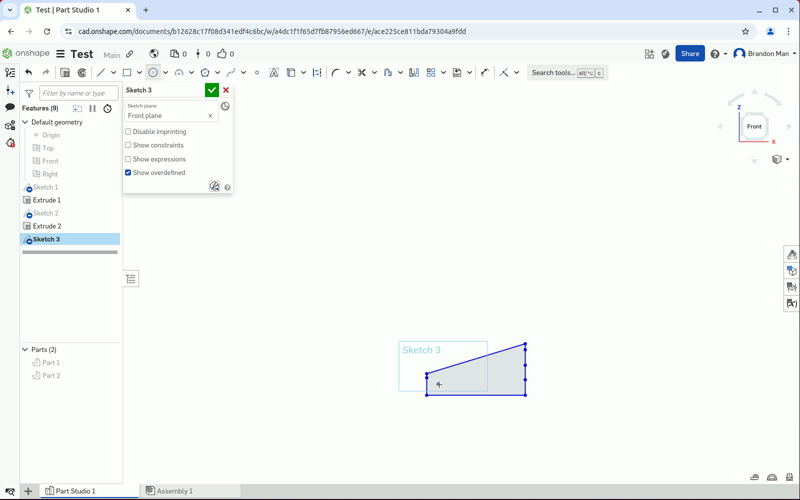
mouse_move(483, 364)
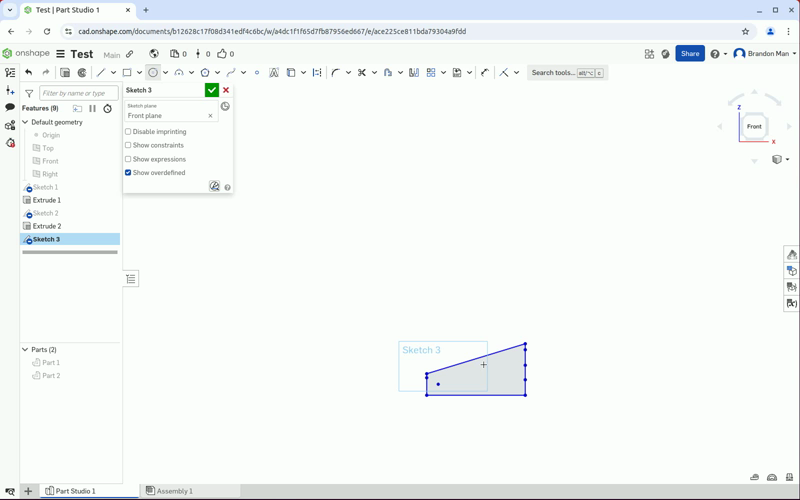
click(483, 364)
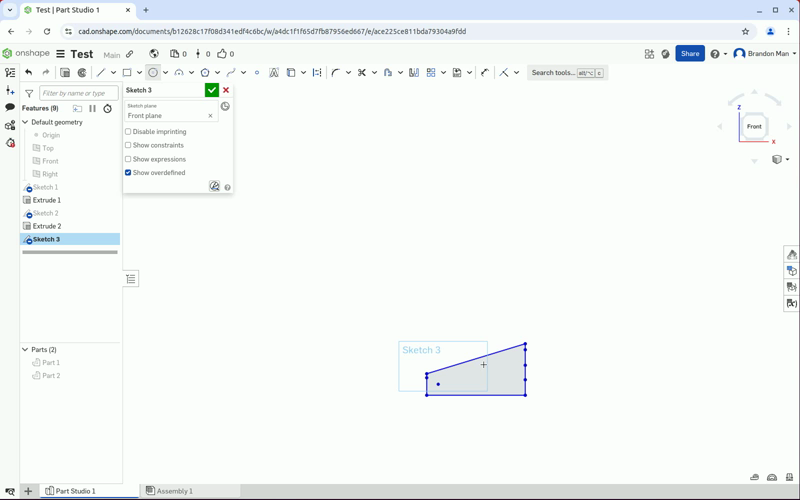
key_up(shift)
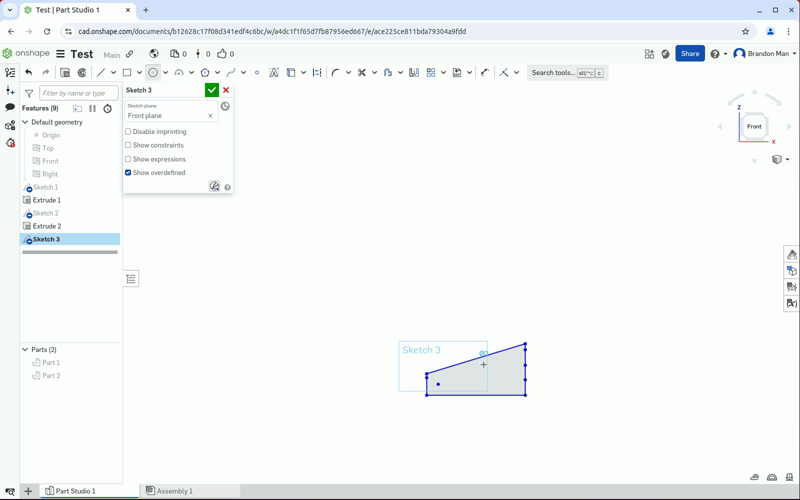
mouse_move(484, 364)
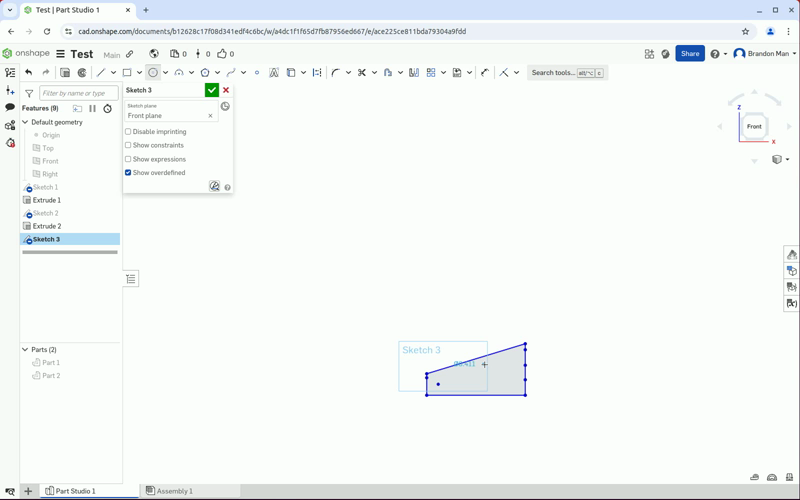
scroll(6)
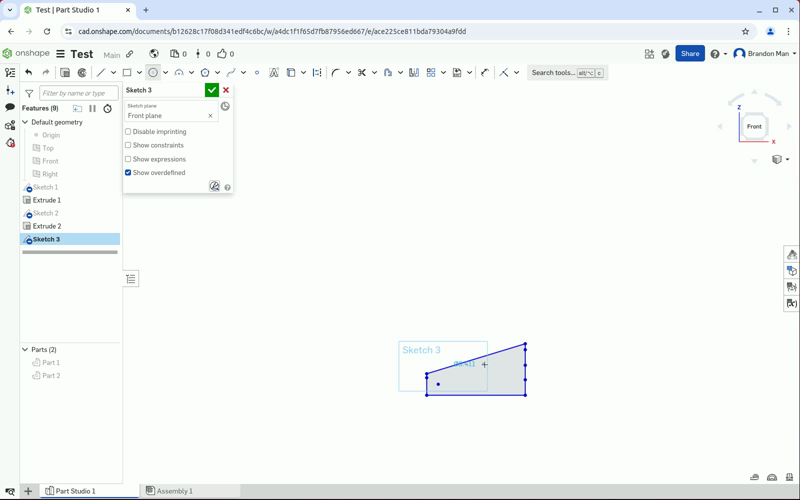
scroll(6)
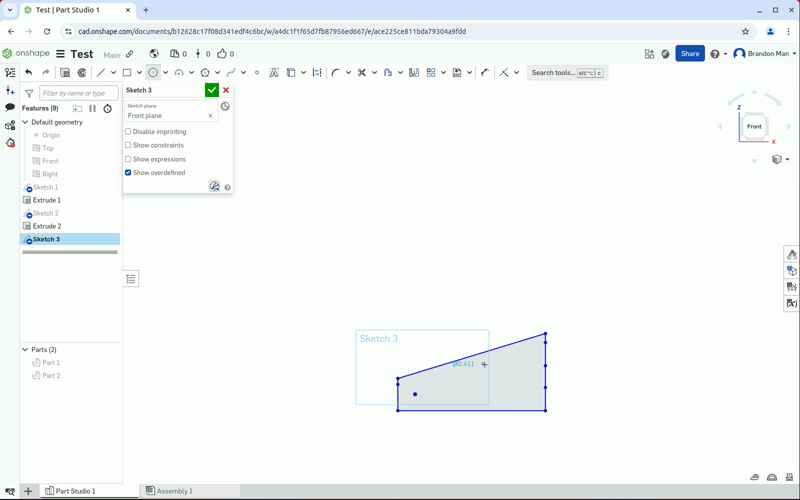
scroll(6)
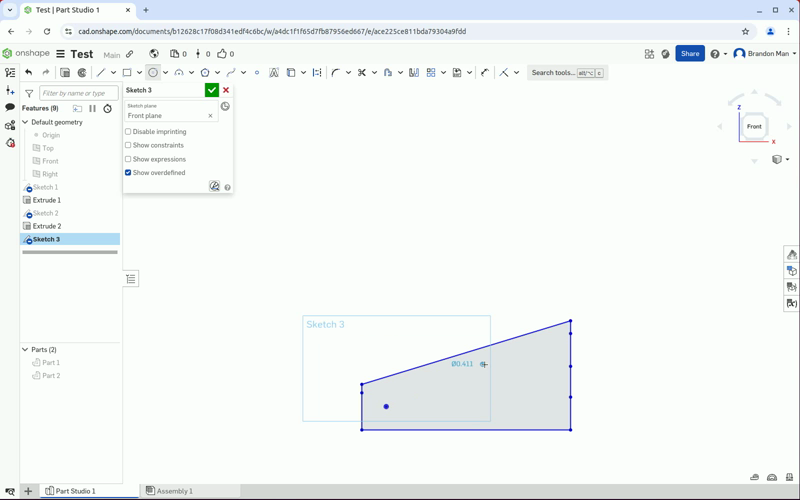
scroll(6)
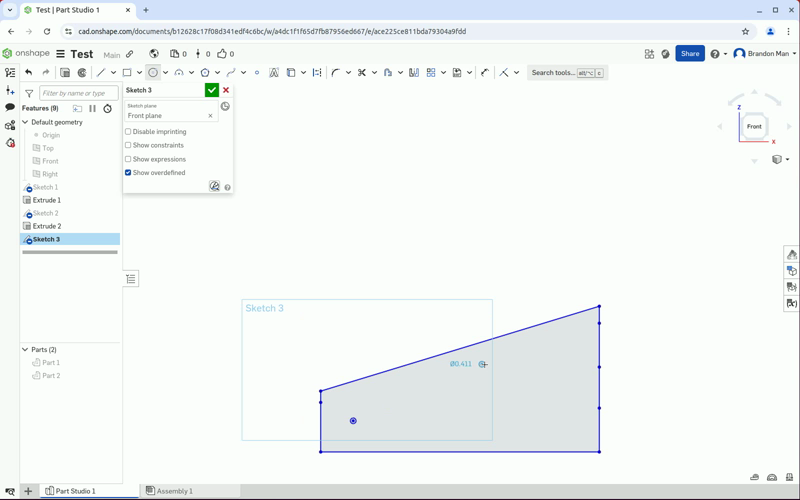
scroll(6)
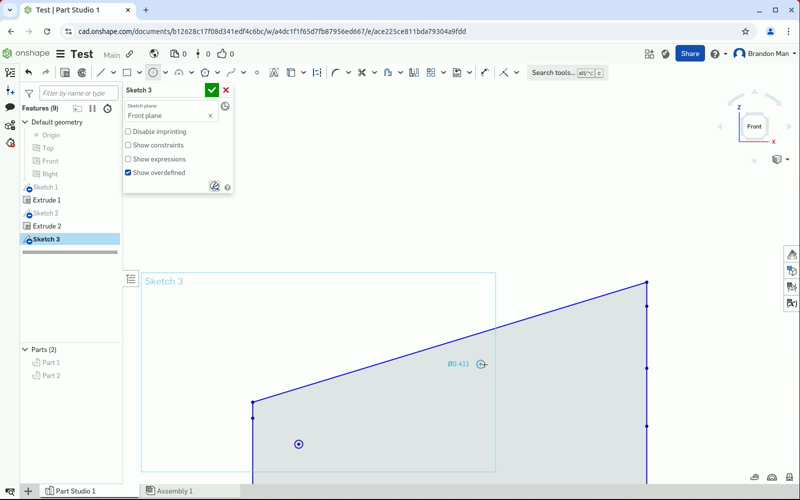
scroll(6)
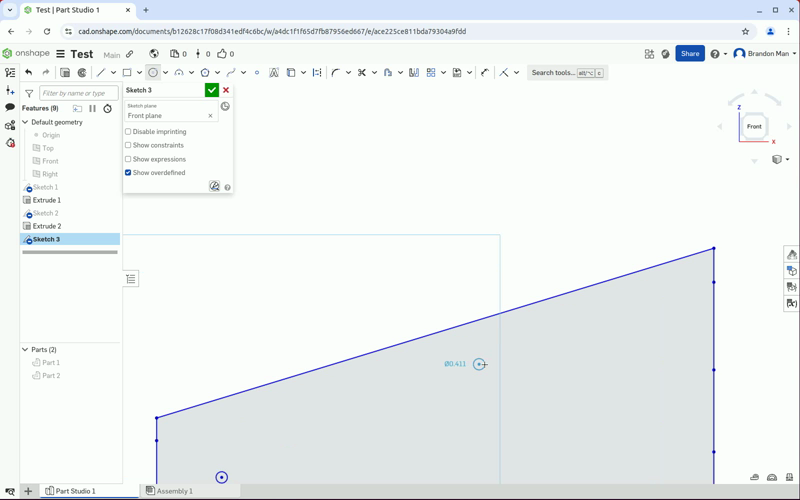
scroll(6)
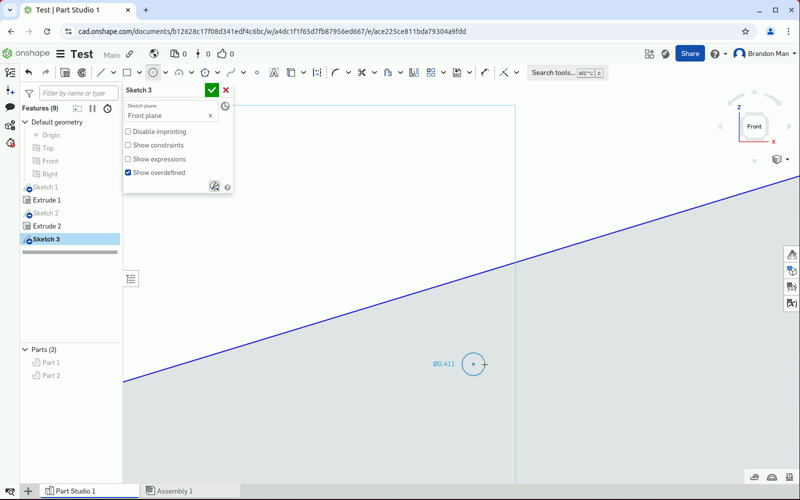
click(484, 364)
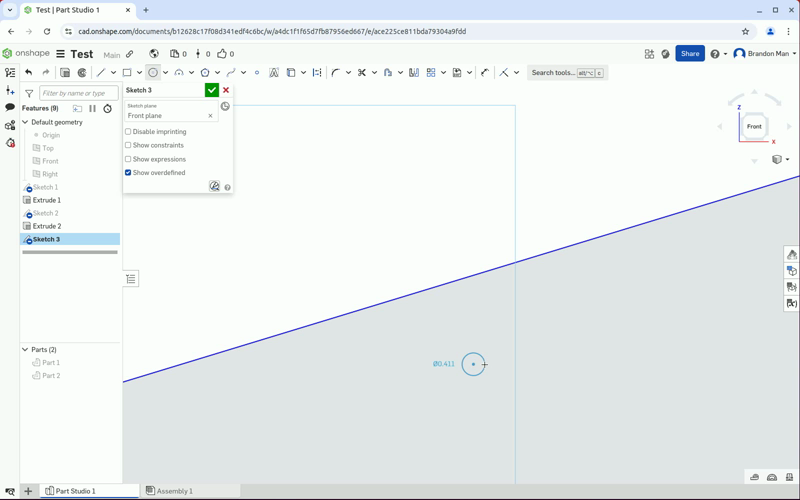
scroll(-6)
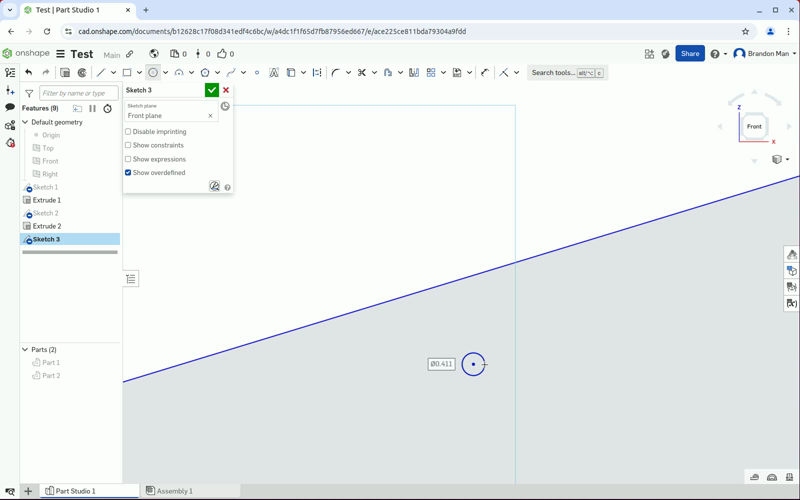
scroll(-6)
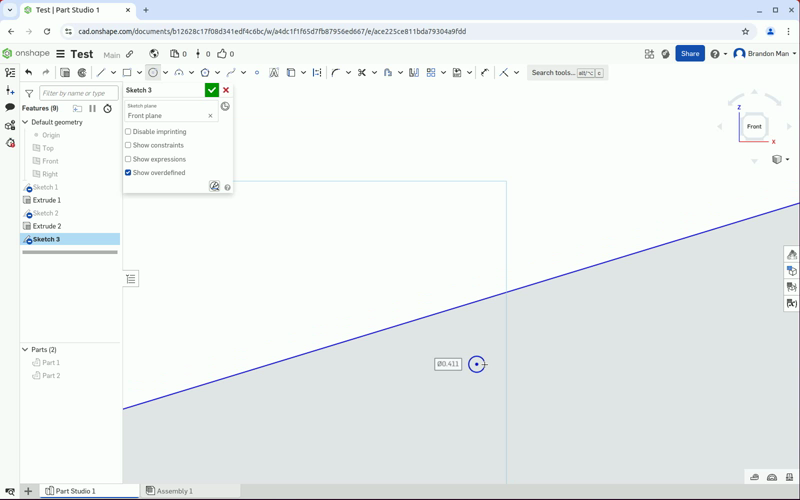
scroll(-6)
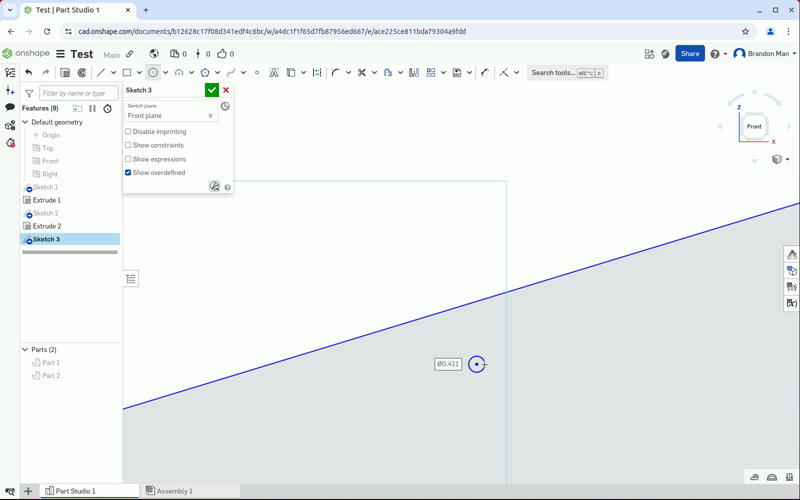
scroll(-6)
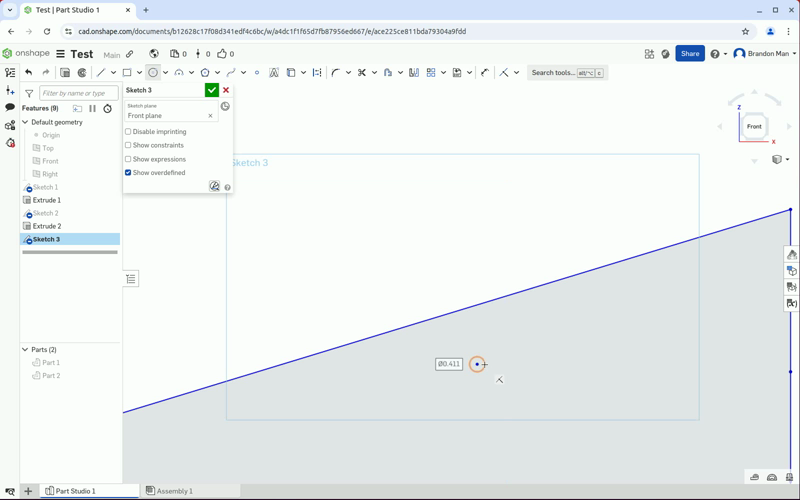
scroll(-6)
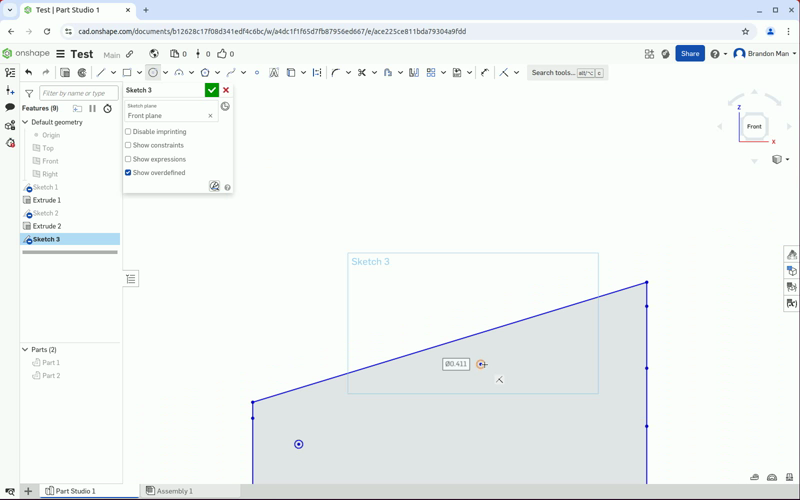
scroll(-6)
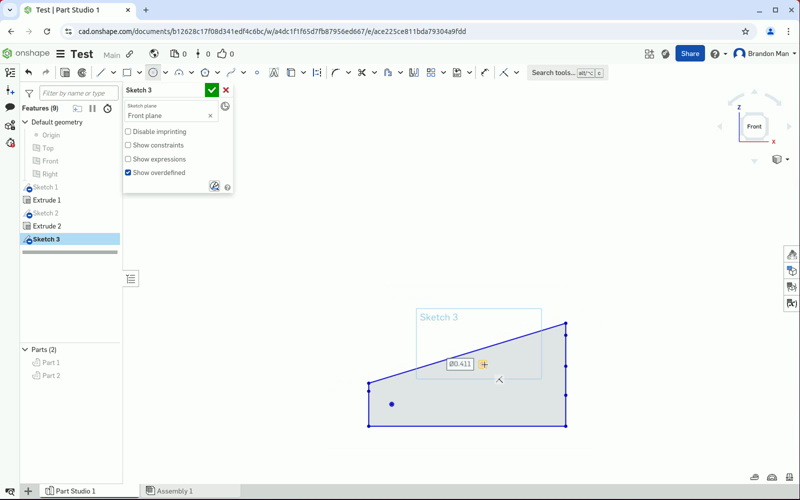
scroll(-6)
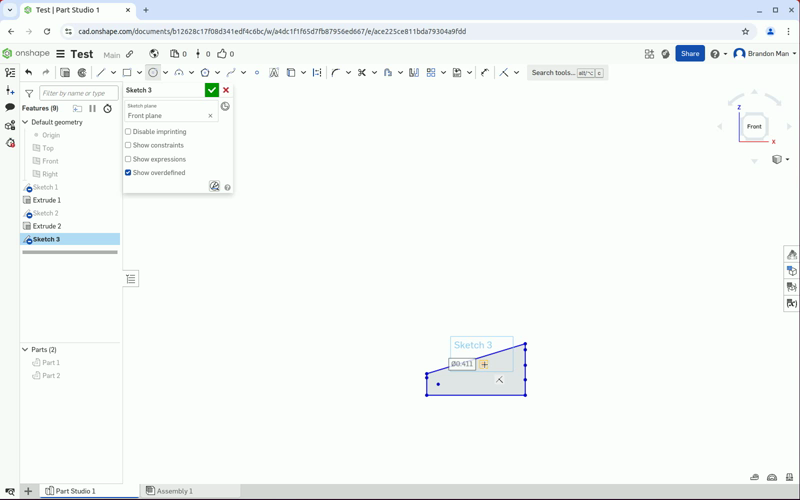
key(esc)
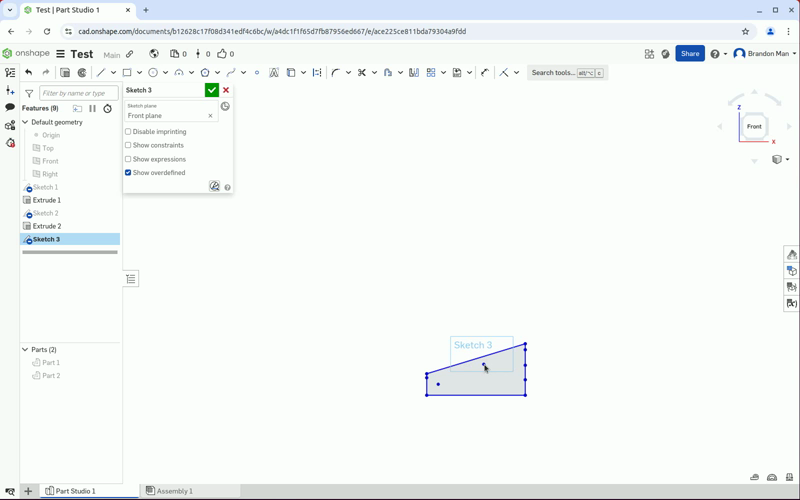
mouse_move(474, 364)
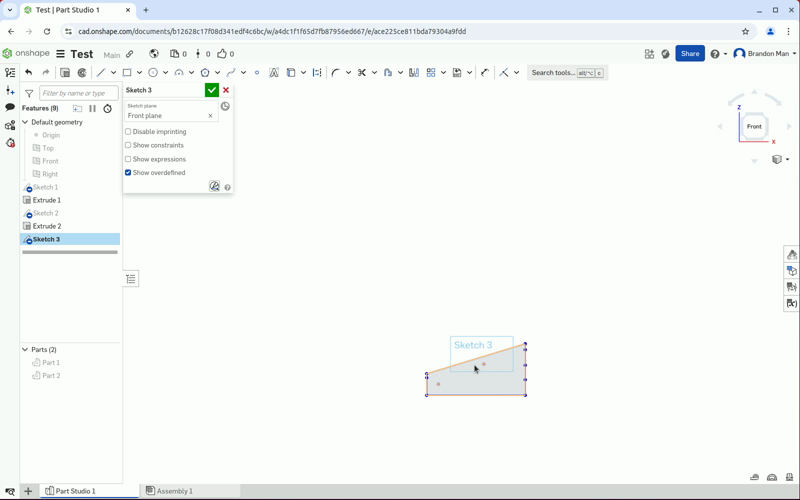
click(474, 364)
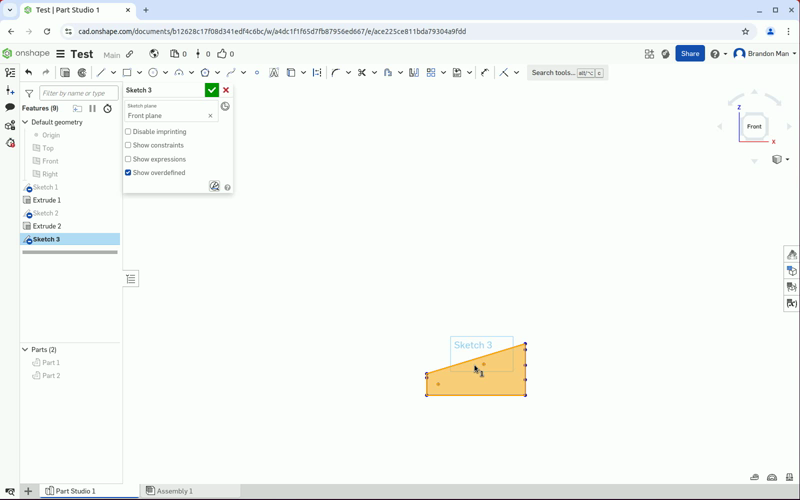
mouse_move(73, 352)
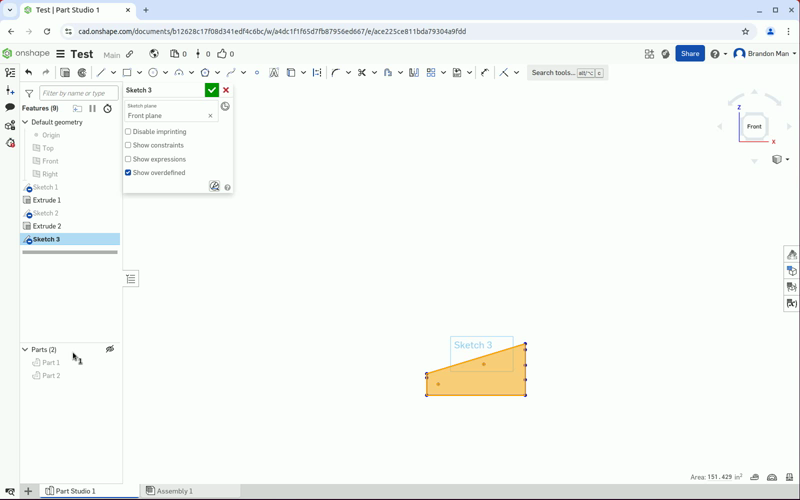
key(shift+y)
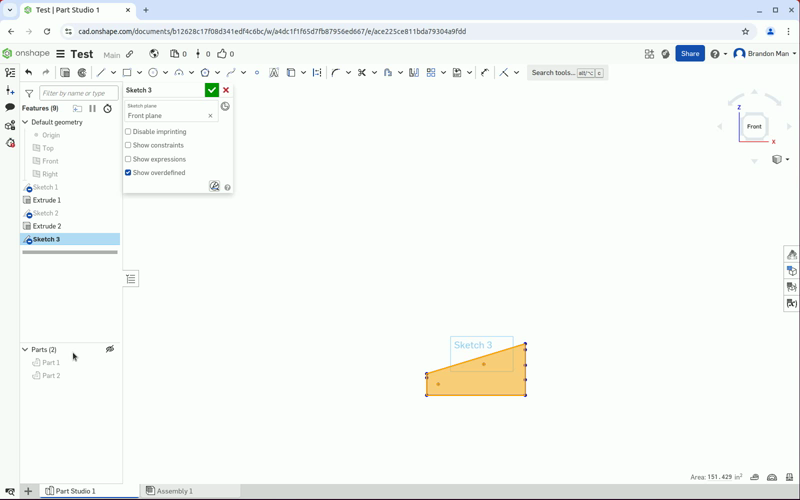
key(shift+e)
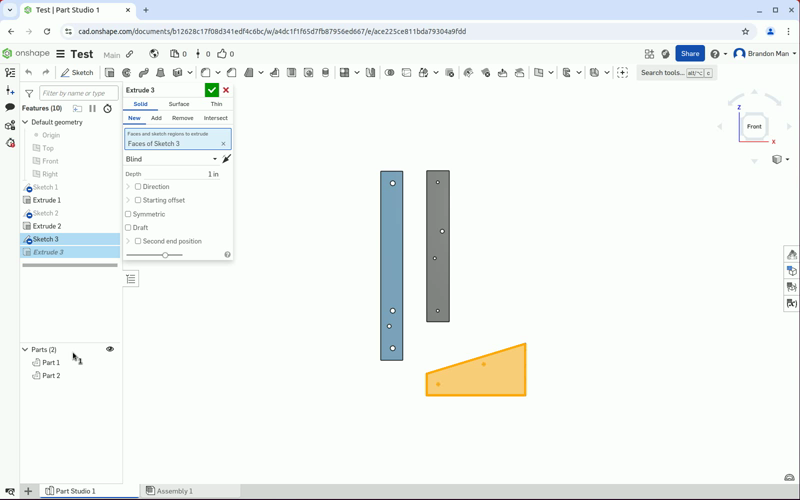
mouse_move(143, 106)
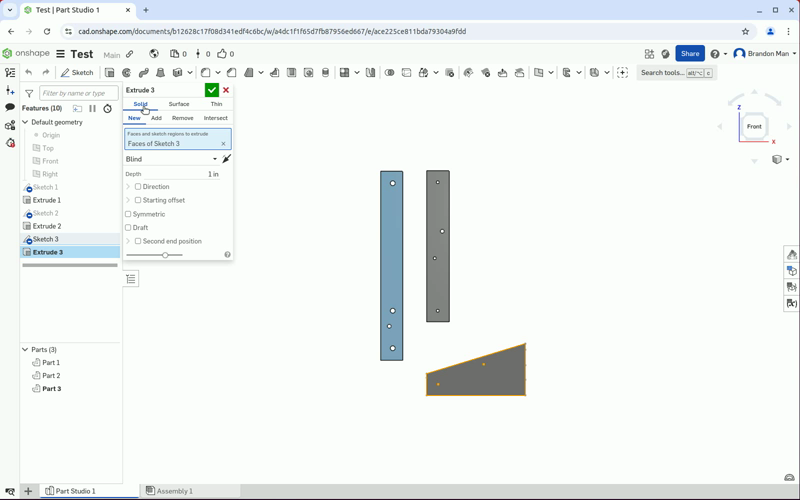
click(143, 106)
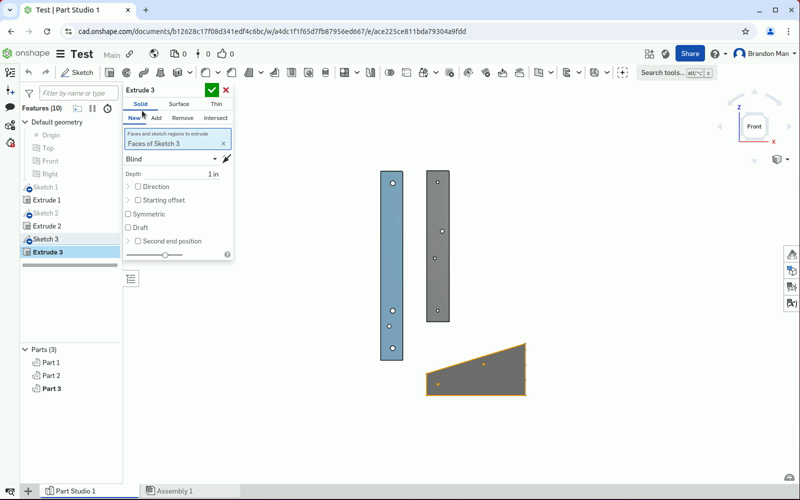
mouse_move(137, 120)
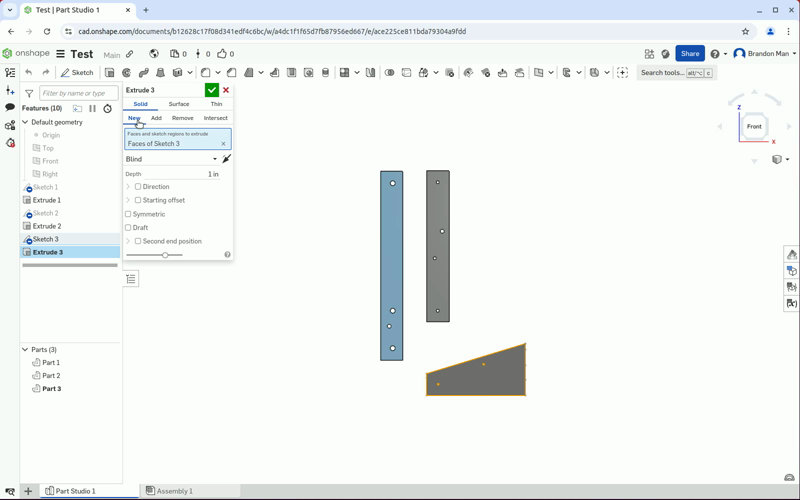
click(137, 120)
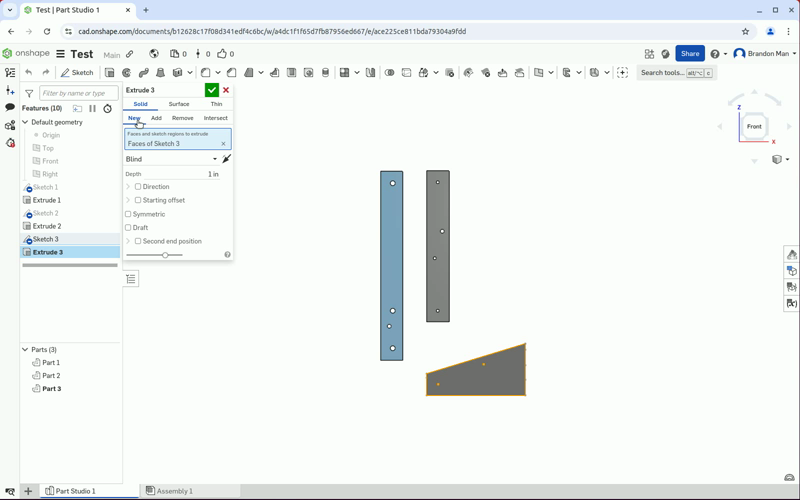
key(tab, 4)
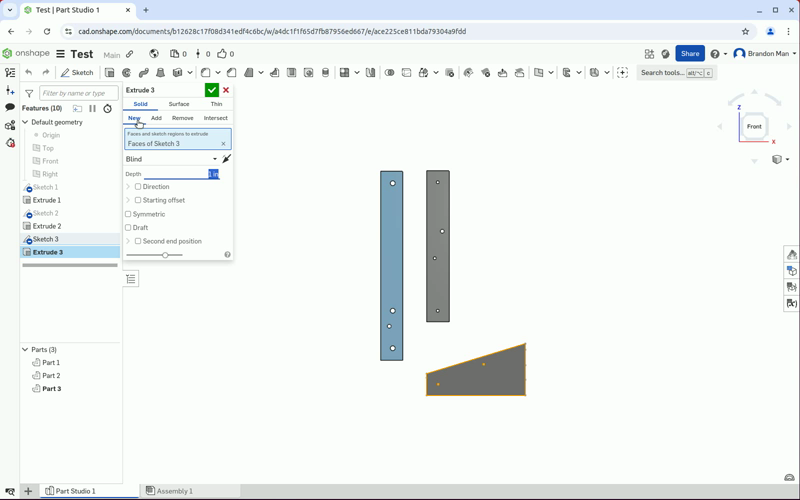
text(0.481)
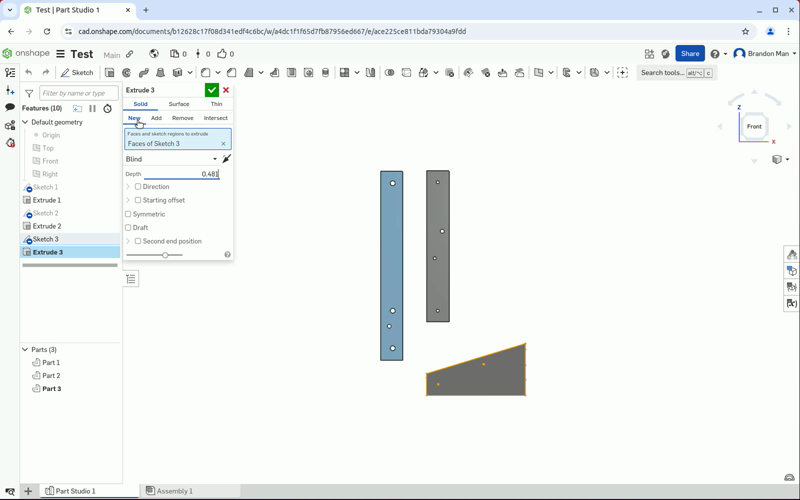
key(enter)
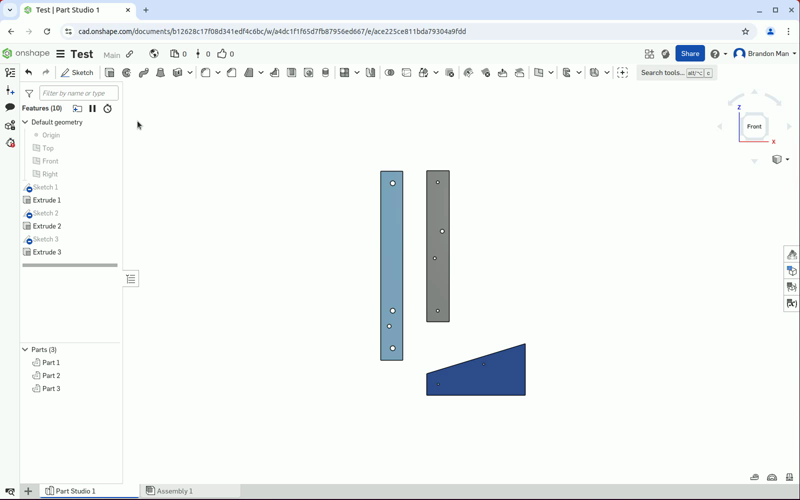
key(shift+h)
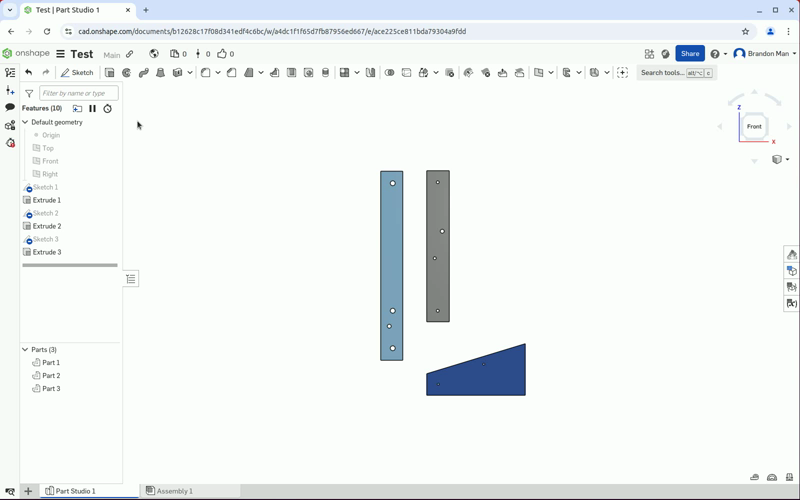
key(shift+h)
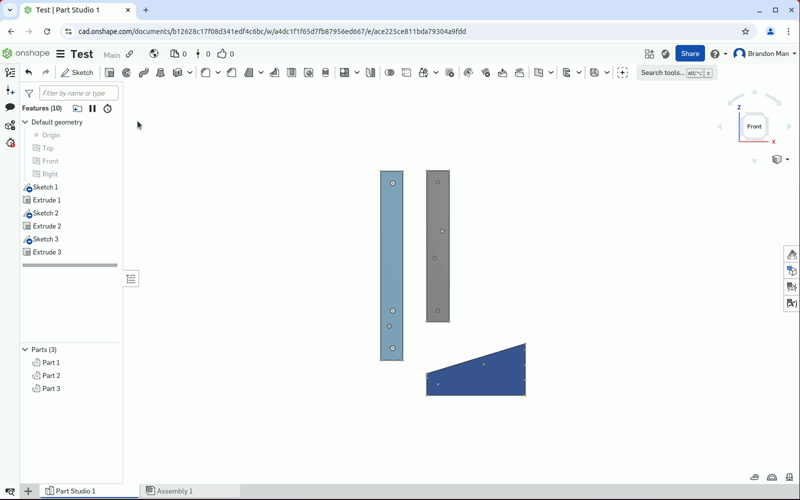
key(shift+7)
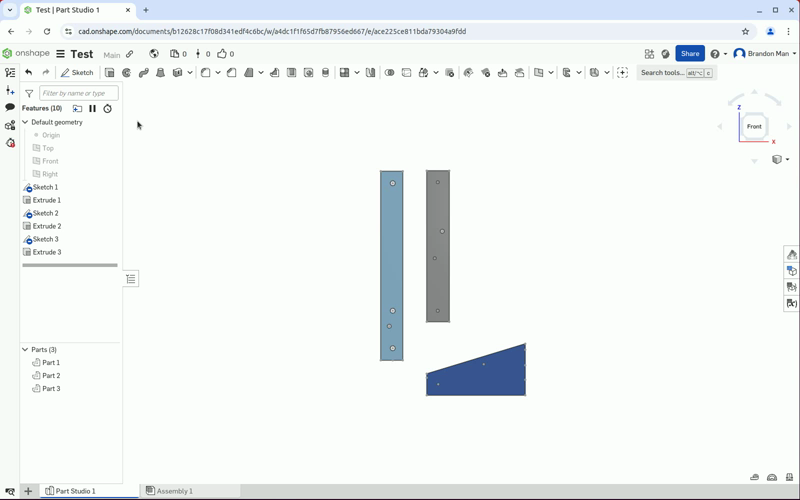
key(left, 2)
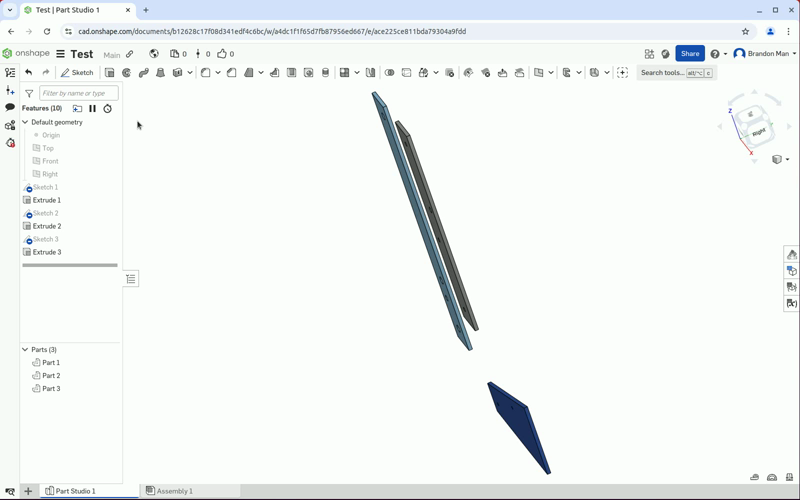
key(down, 2)
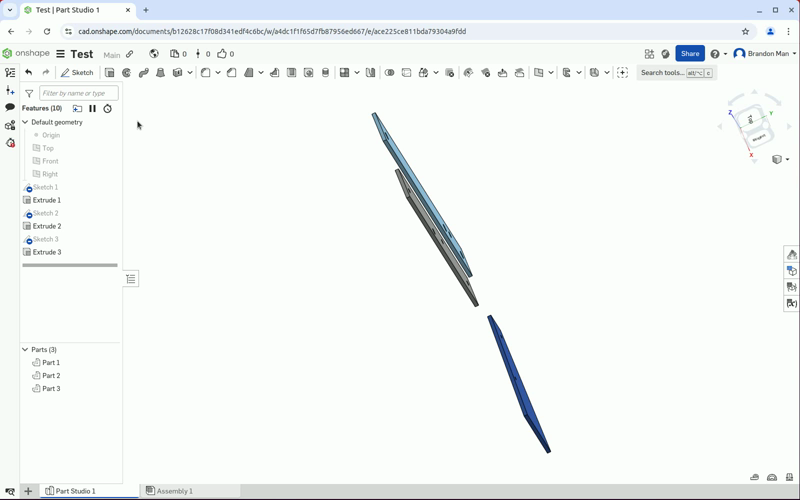
key(up, 2)
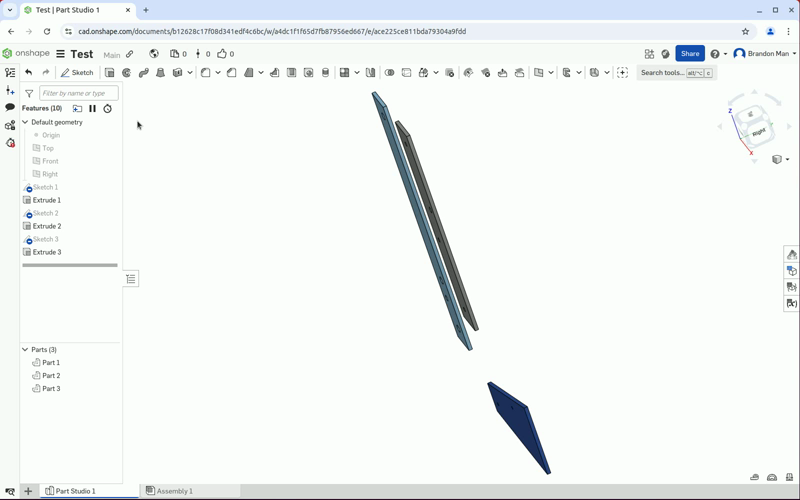
key(right, 2)
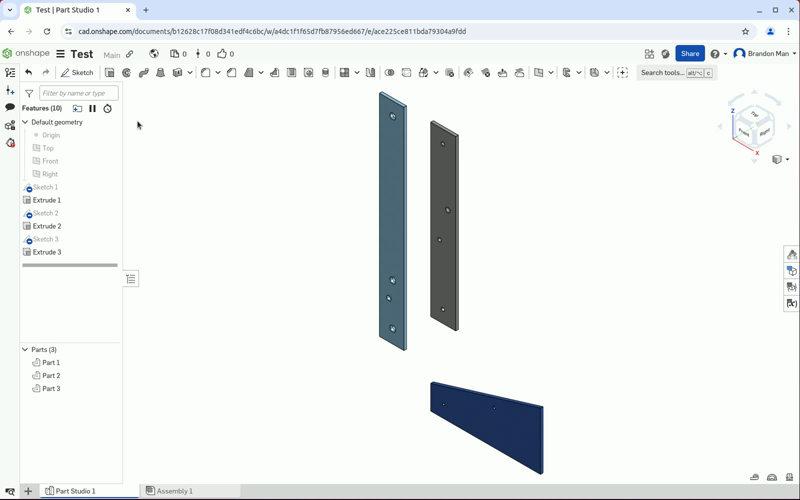
mouse_move(73, 189)
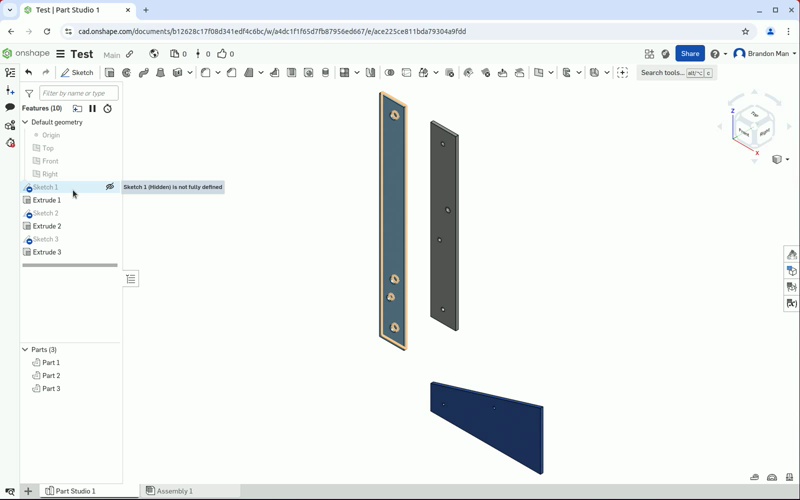
click(73, 189)